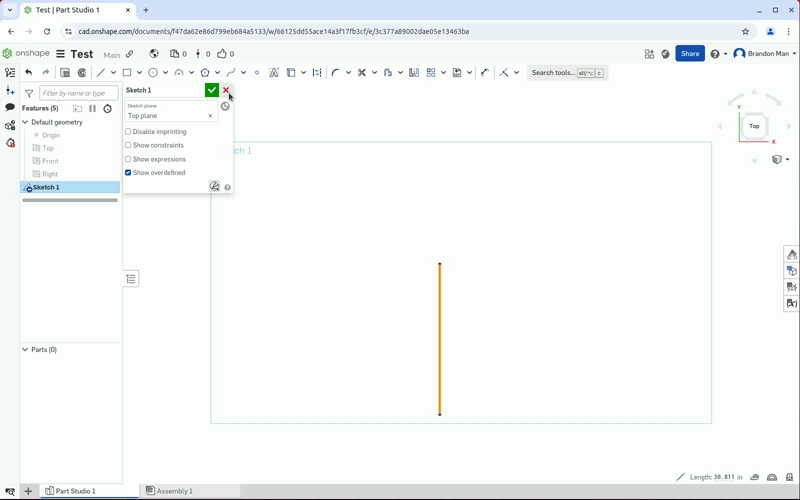
key(shift+h)
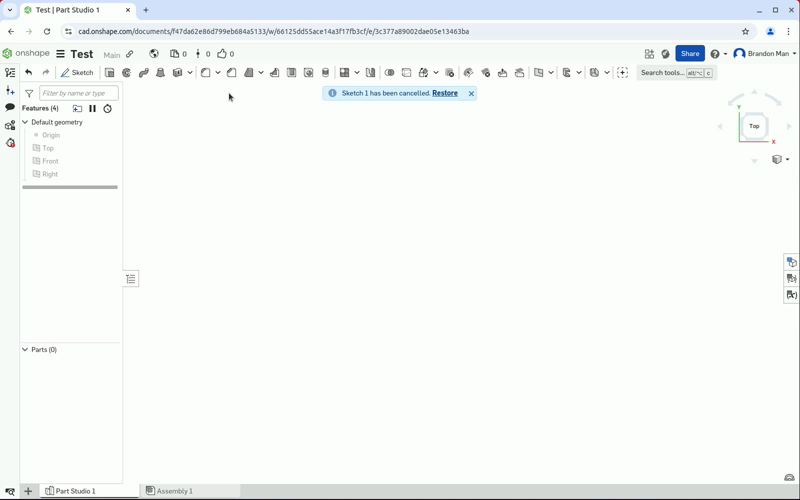
mouse_move(73, 352)
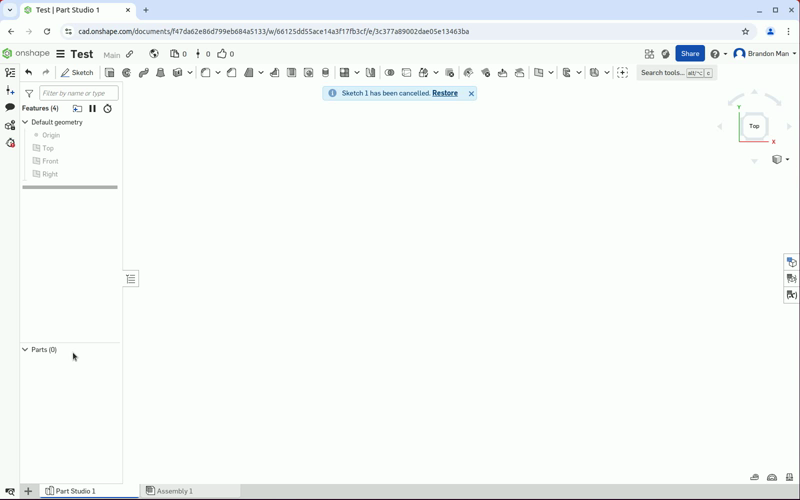
key(y)
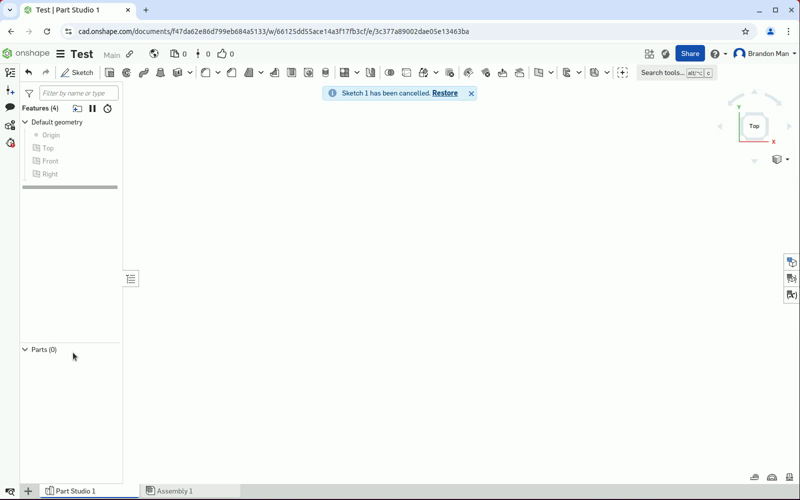
key(shift+p)
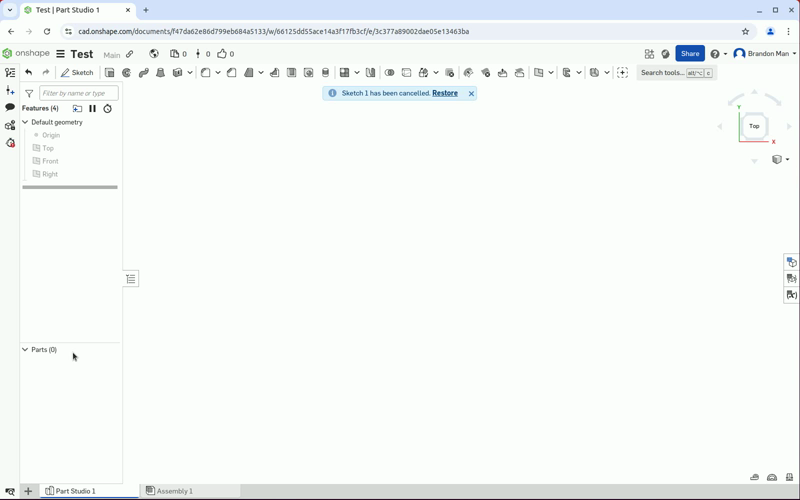
key(space)
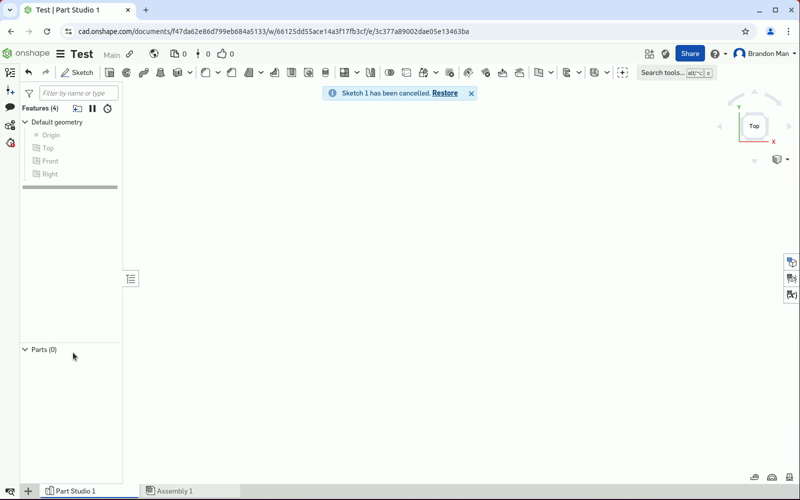
key_down(shift)
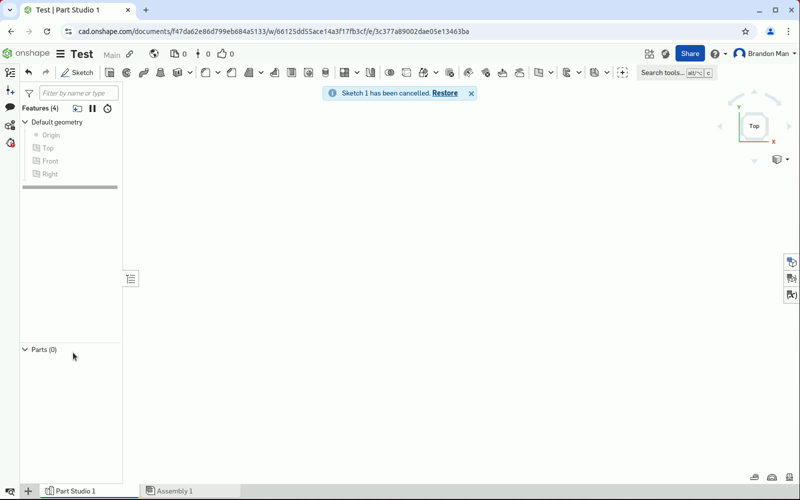
key(up)
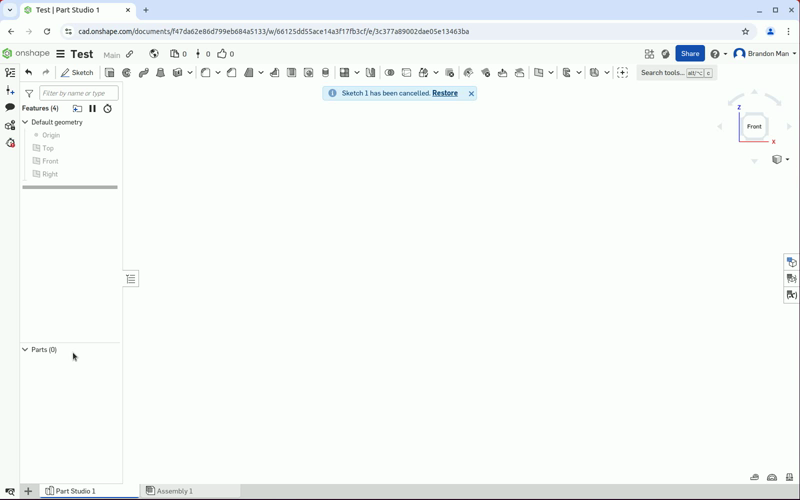
key_up(shift)
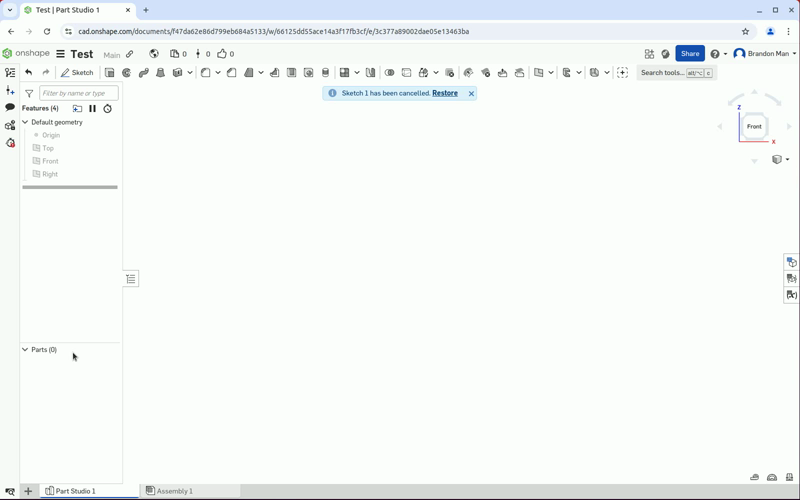
mouse_move(73, 352)
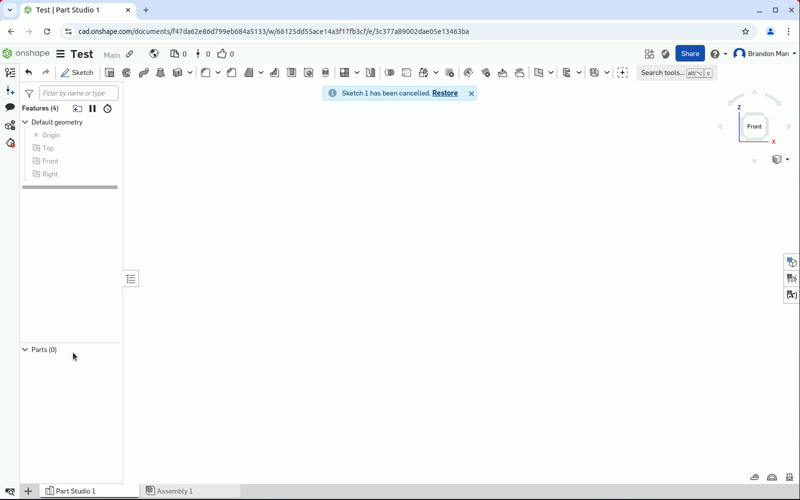
key(shift+y)
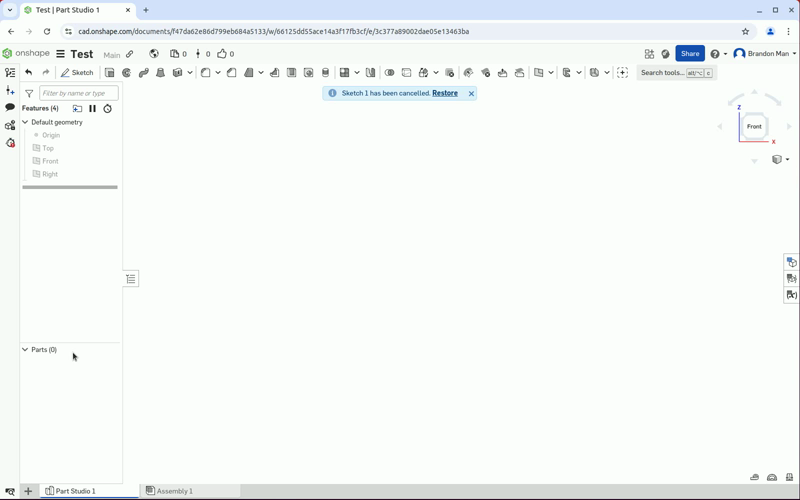
key(shift+s)
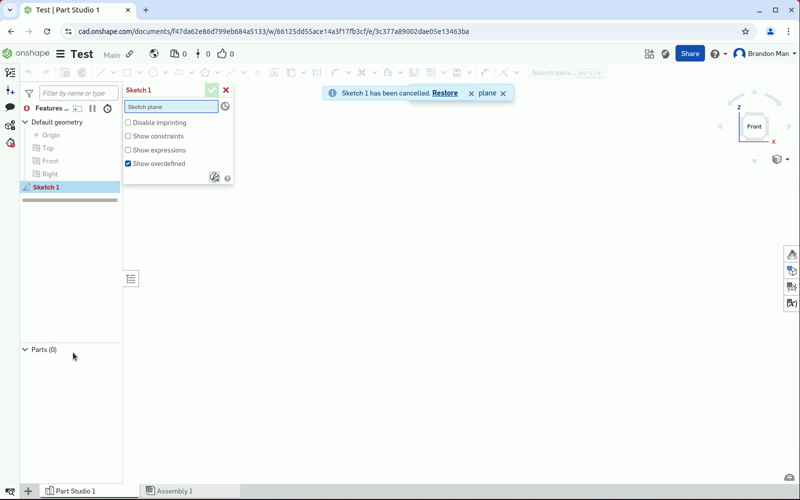
mouse_move(73, 163)
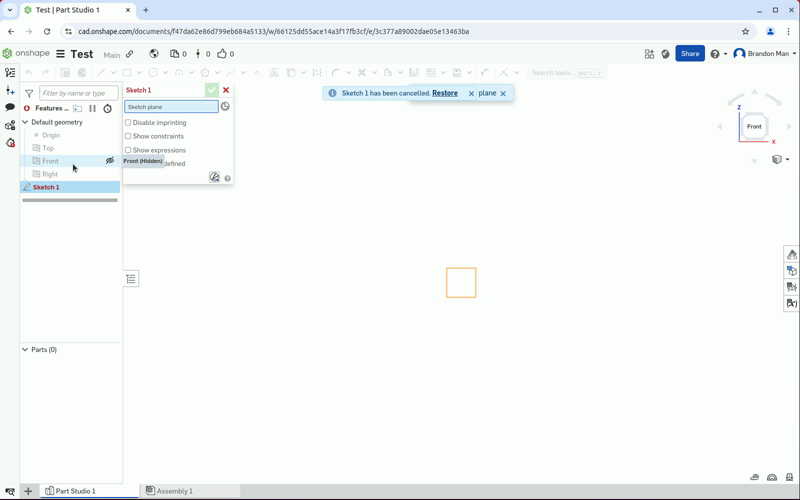
click(73, 163)
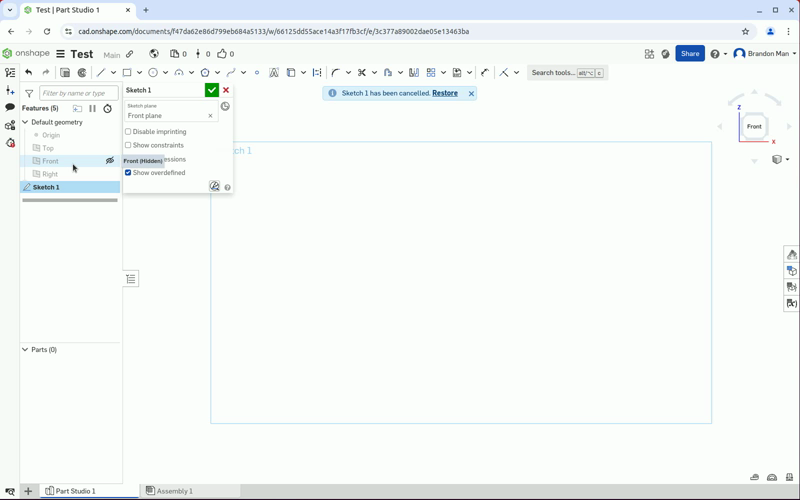
mouse_move(73, 352)
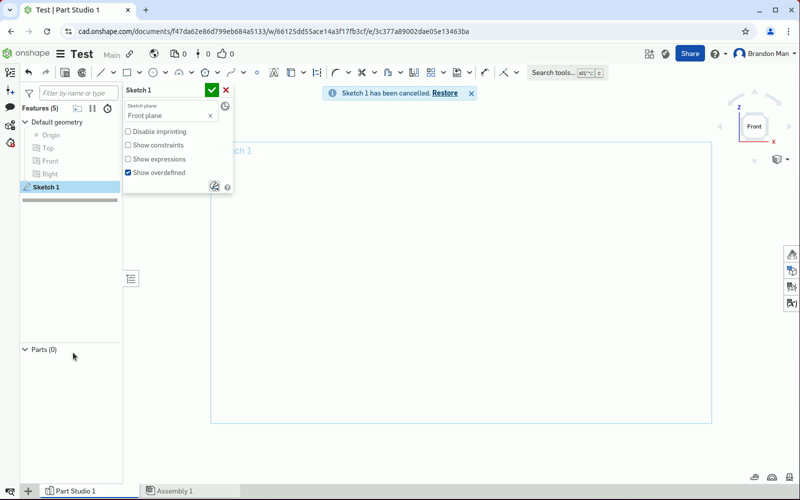
key(y)
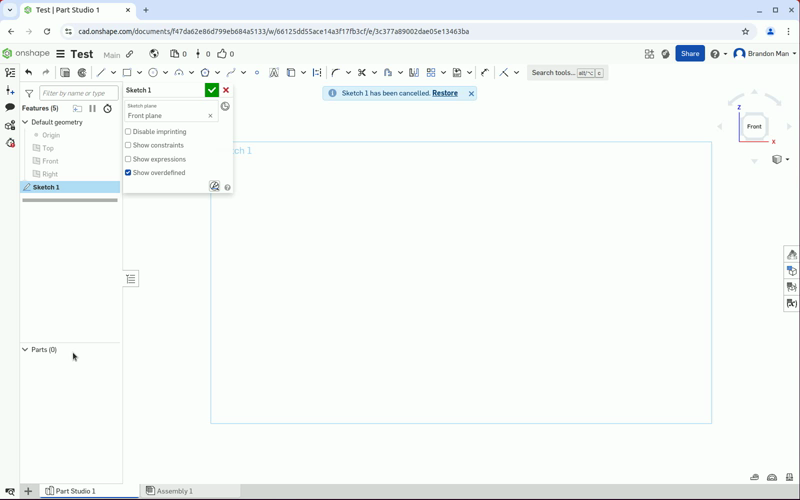
key(a)
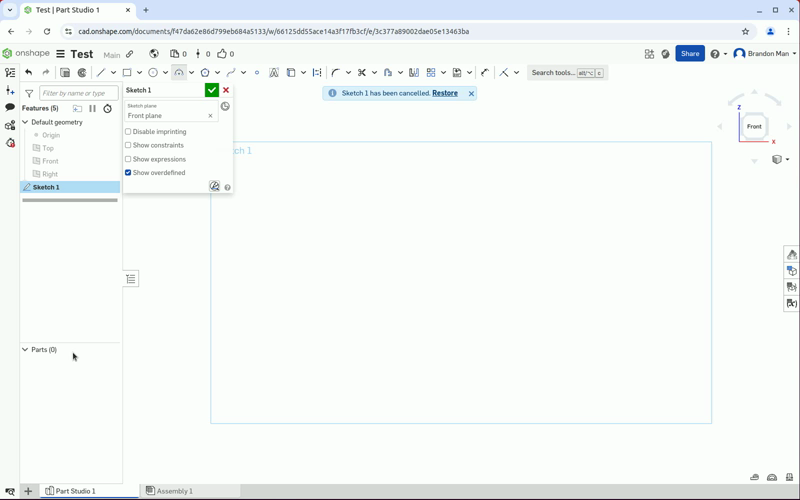
key_down(shift)
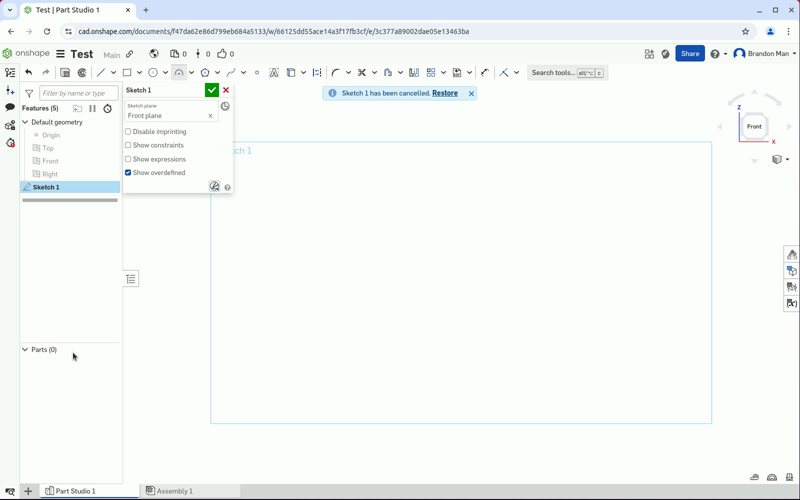
mouse_move(463, 255)
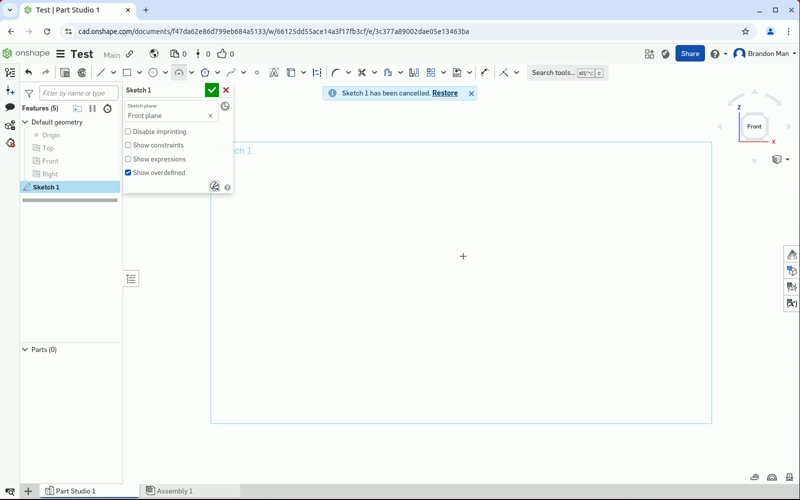
click(463, 255)
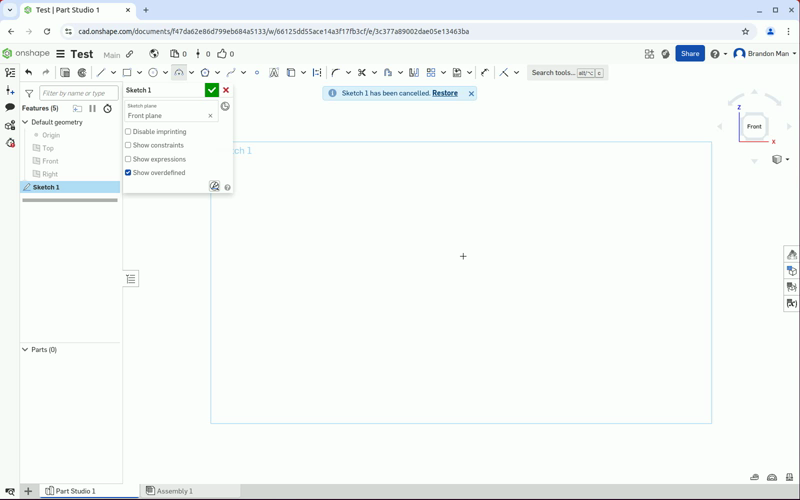
key_up(shift)
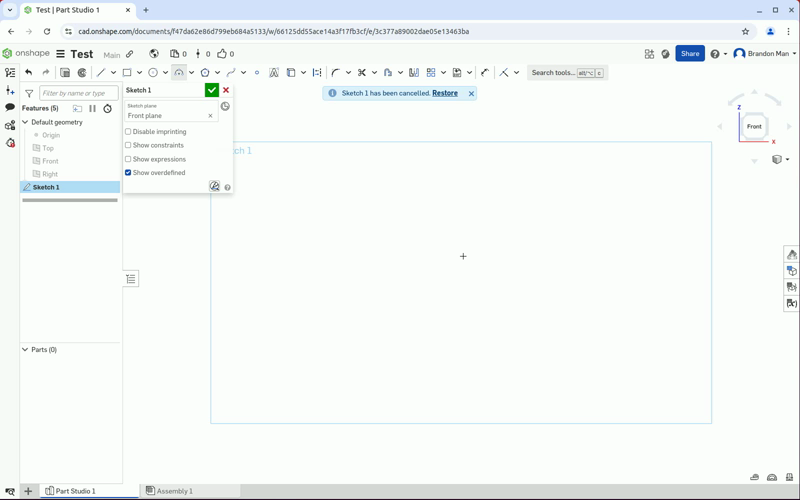
key_down(shift)
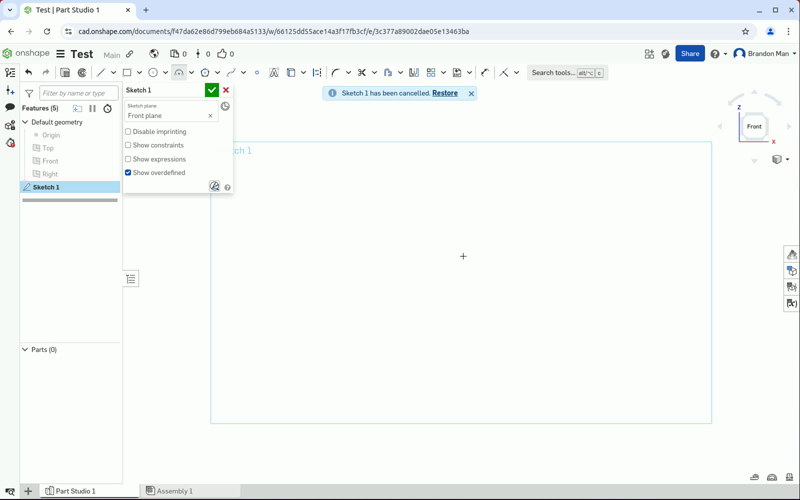
mouse_move(467, 308)
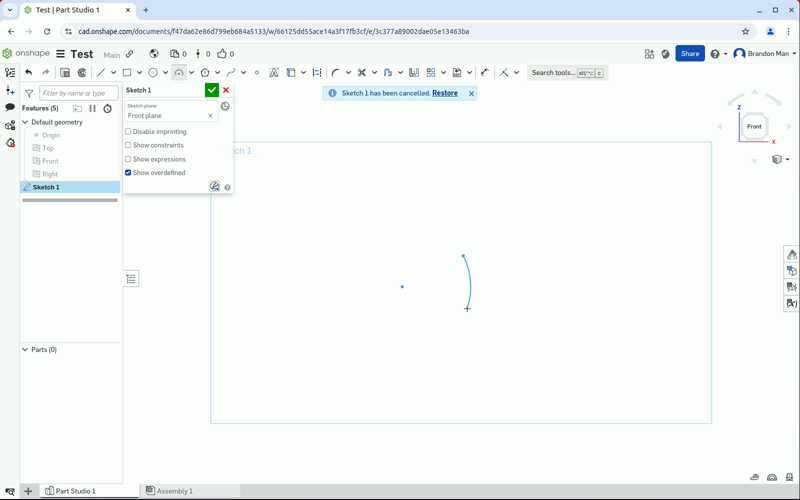
click(467, 308)
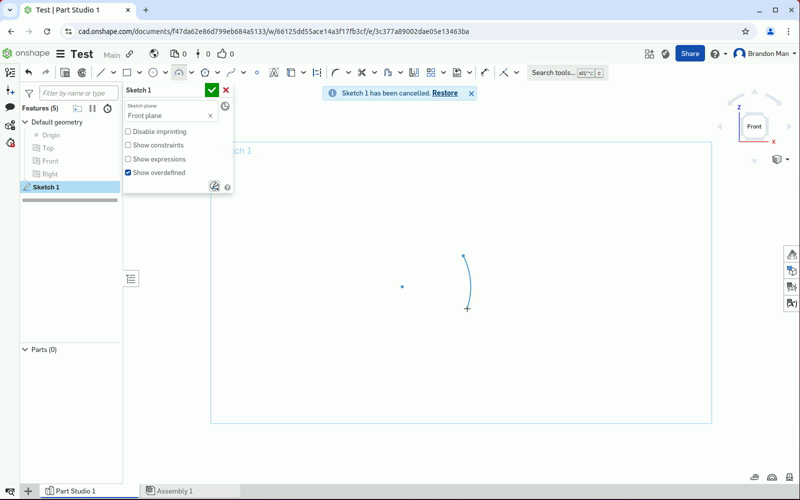
mouse_move(487, 280)
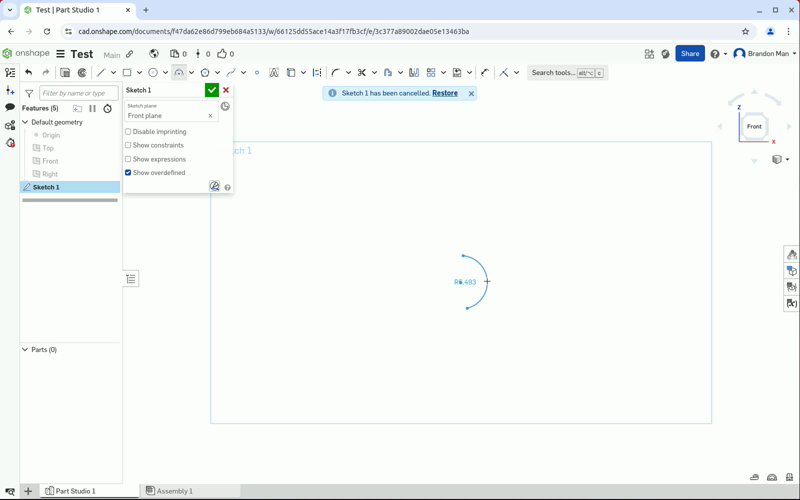
click(487, 280)
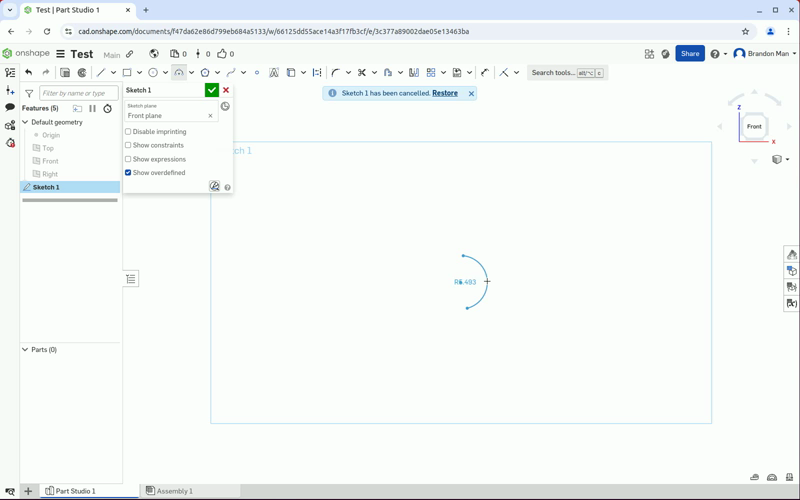
key_up(shift)
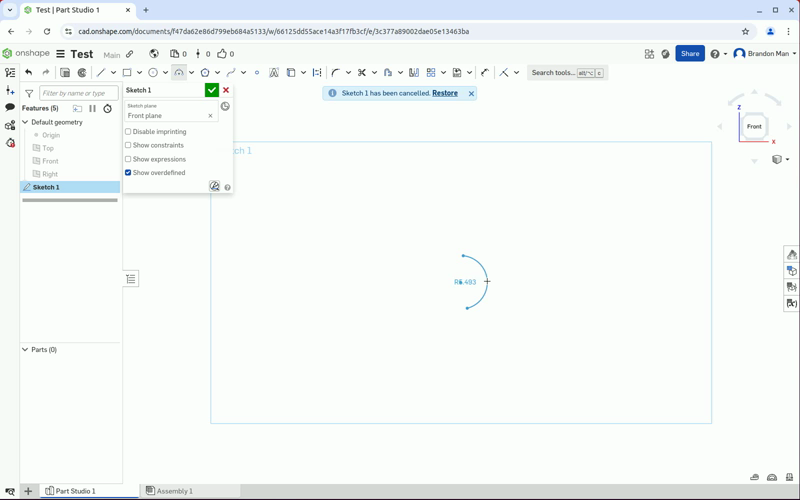
key(esc)
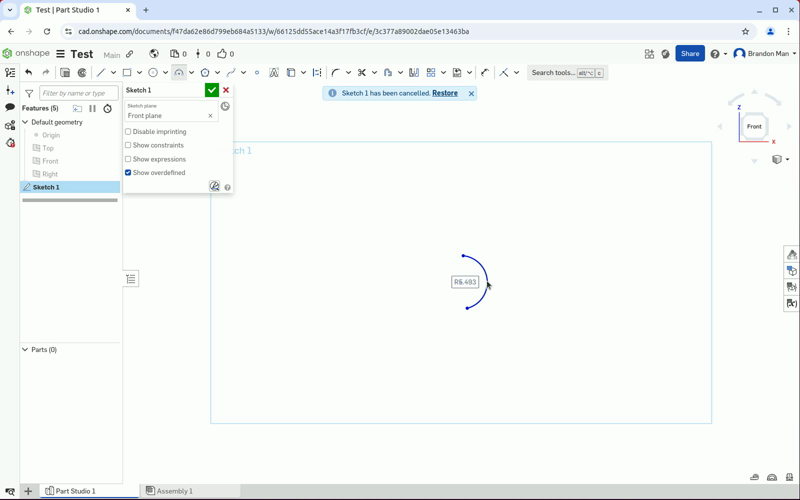
key(l)
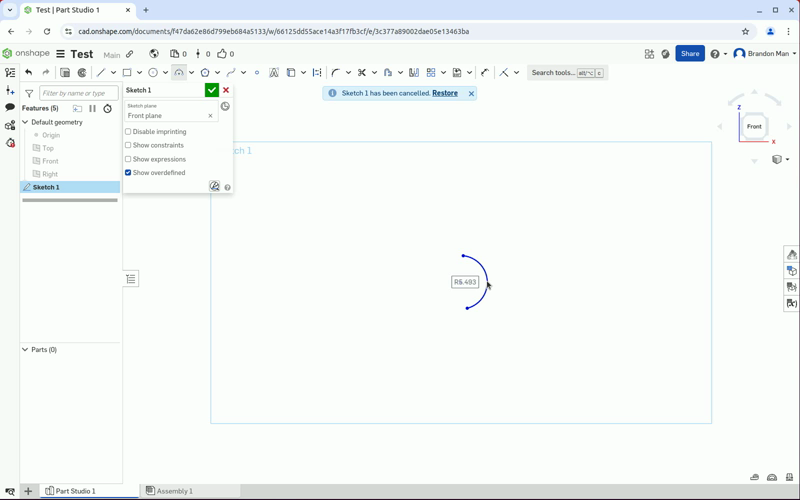
mouse_move(467, 308)
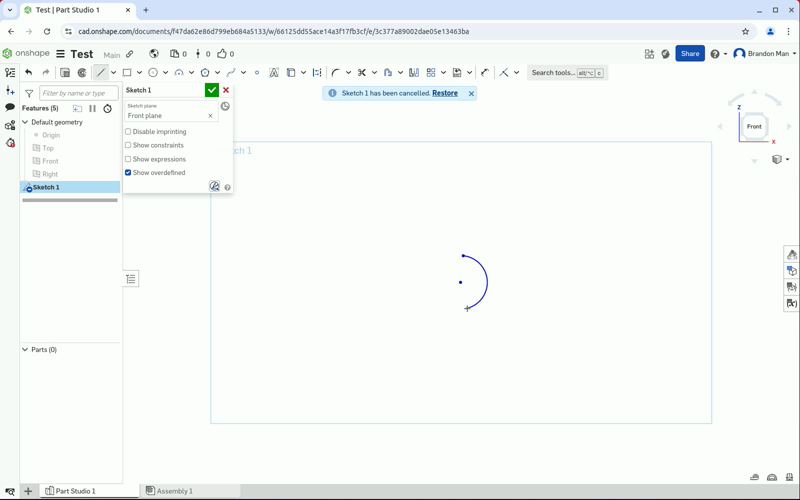
click(467, 308)
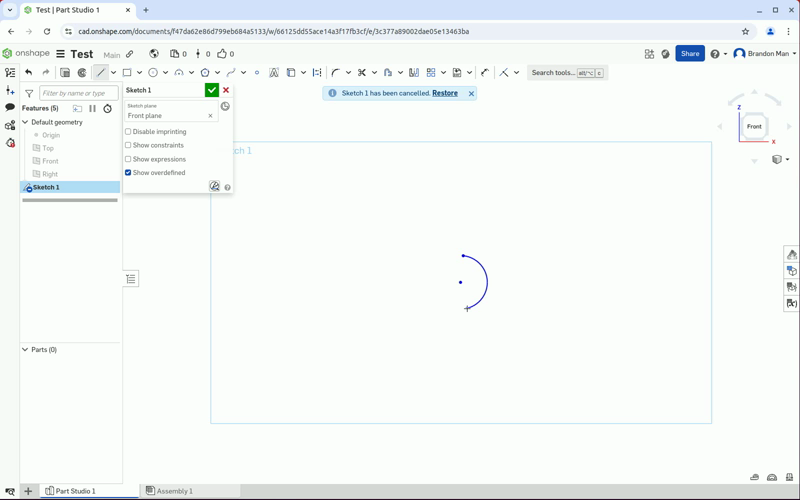
key_down(shift)
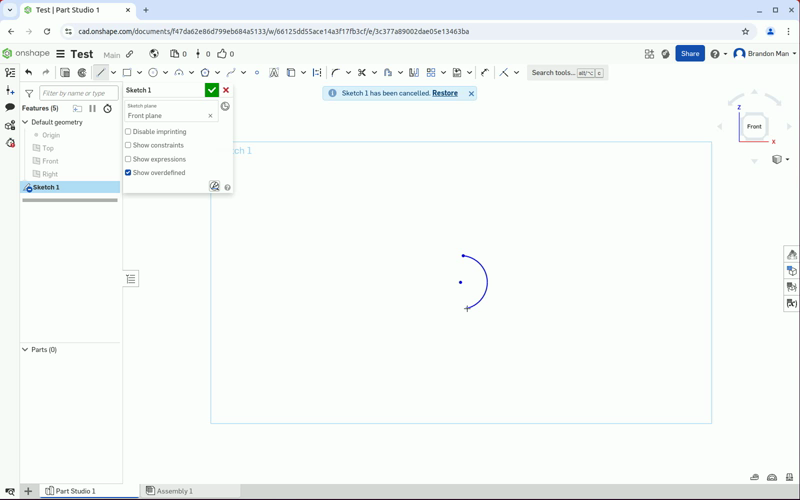
mouse_move(557, 300)
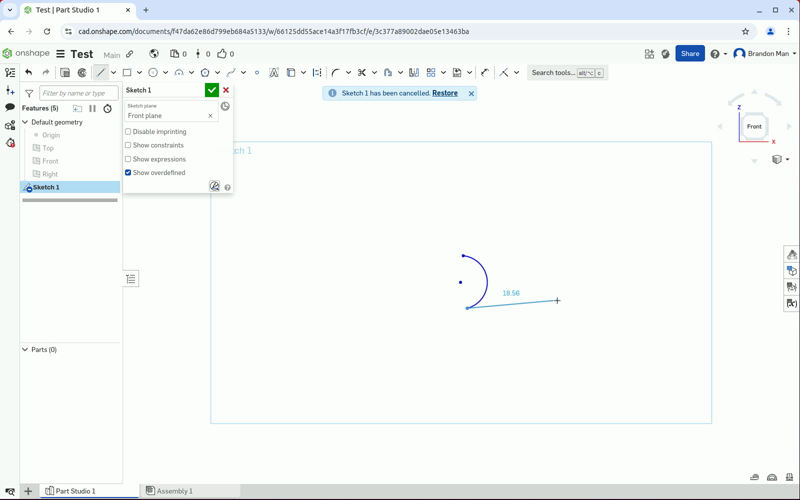
click(557, 300)
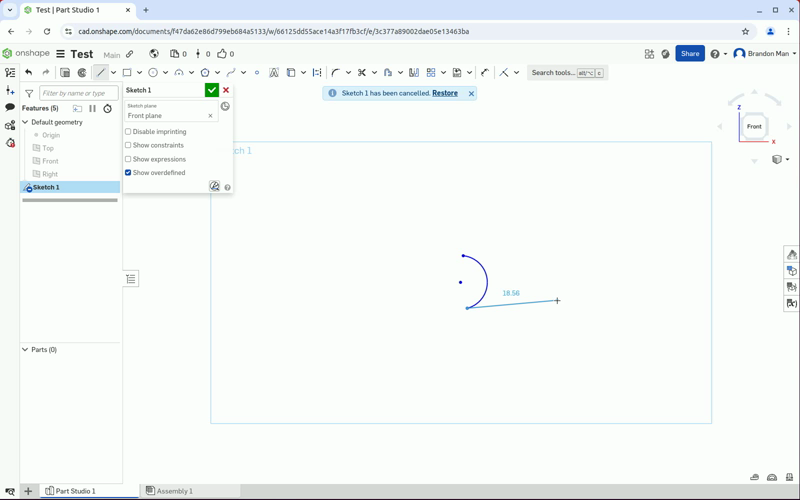
key_up(shift)
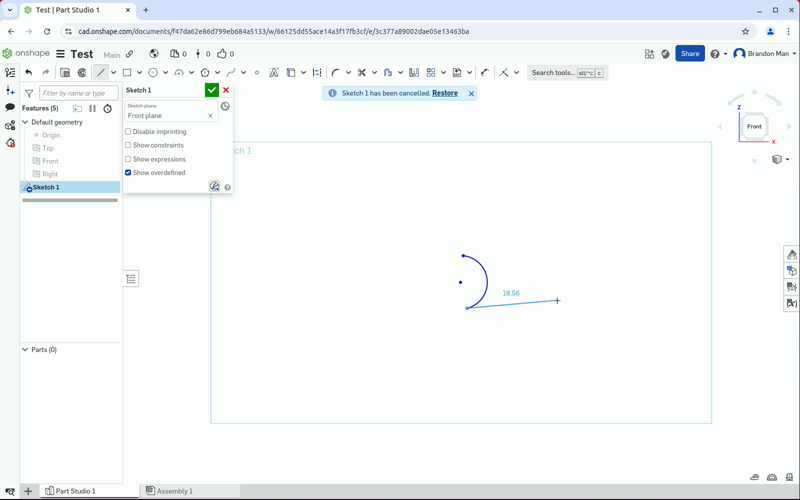
key(esc)
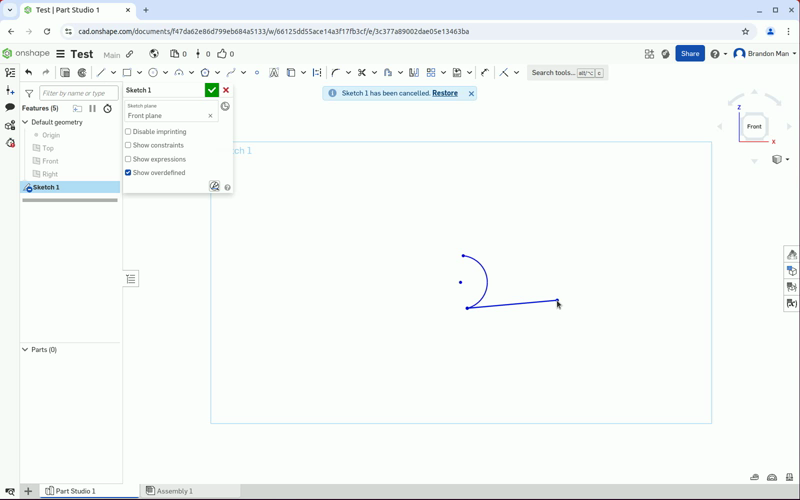
key(a)
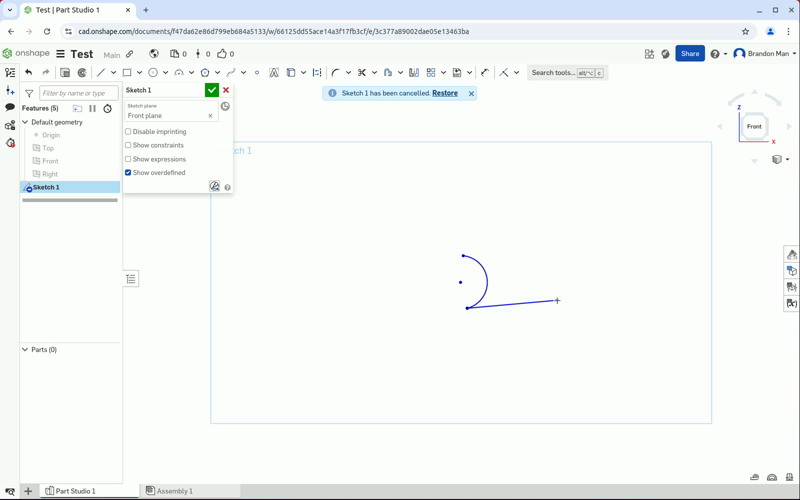
mouse_move(557, 300)
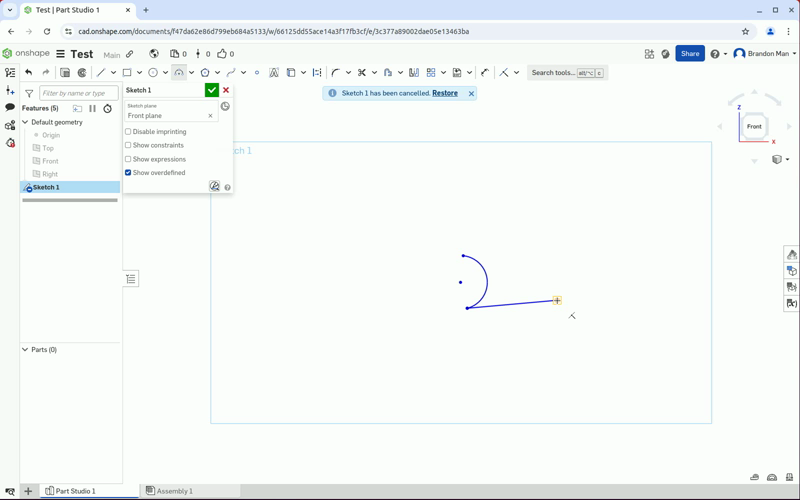
click(557, 300)
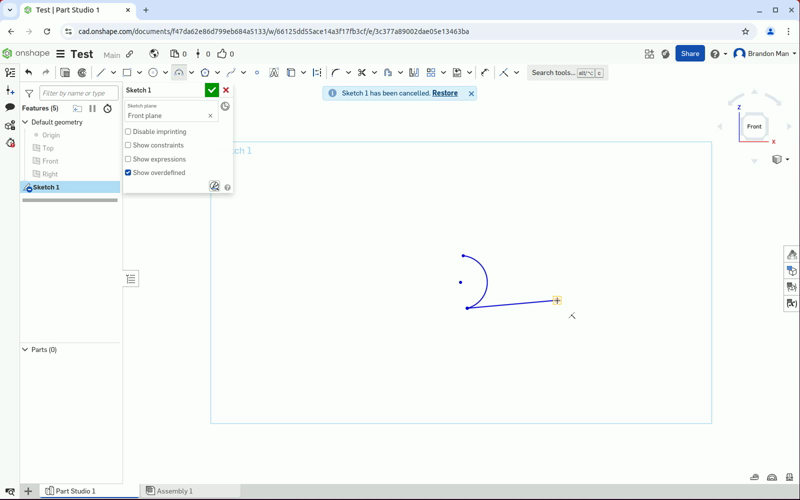
key_down(shift)
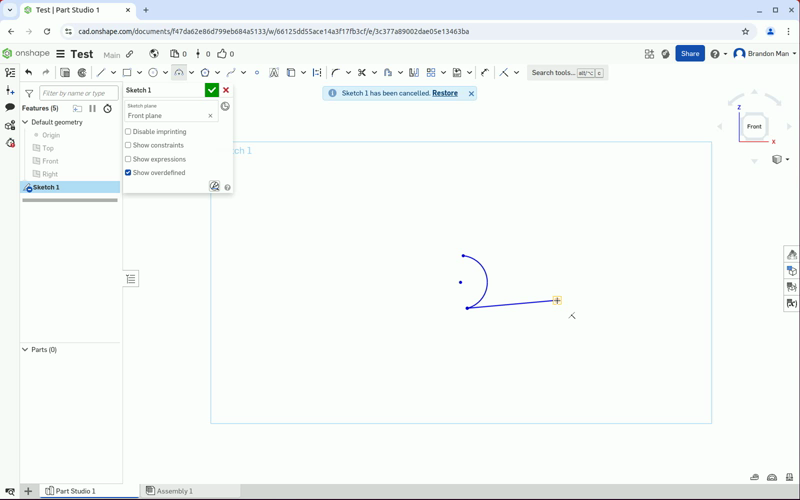
mouse_move(557, 264)
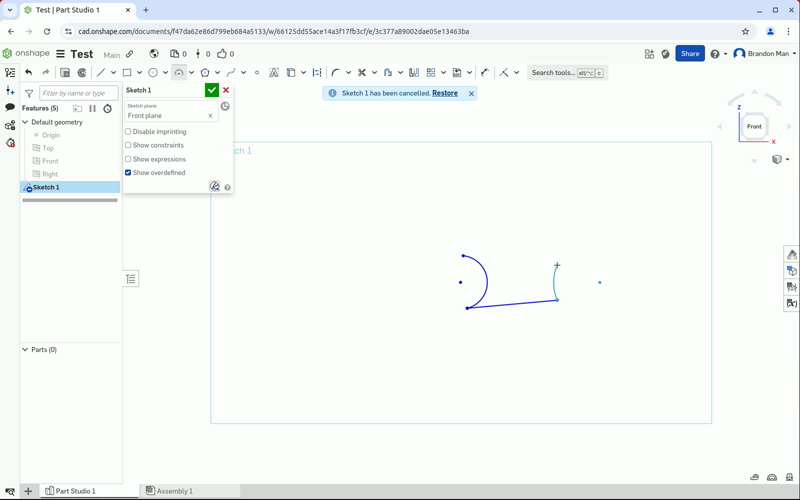
click(557, 264)
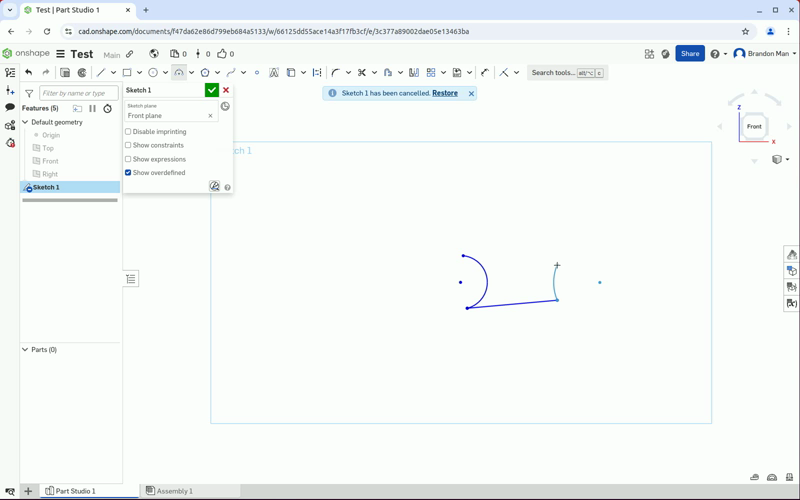
mouse_move(537, 282)
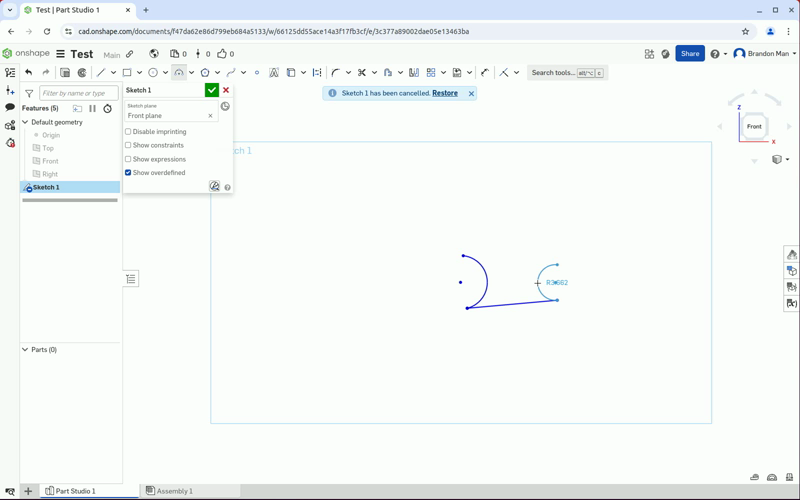
click(537, 282)
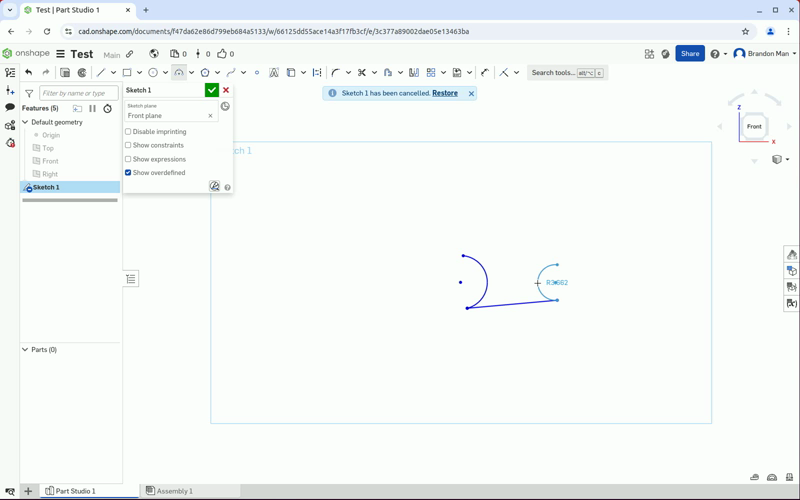
key_up(shift)
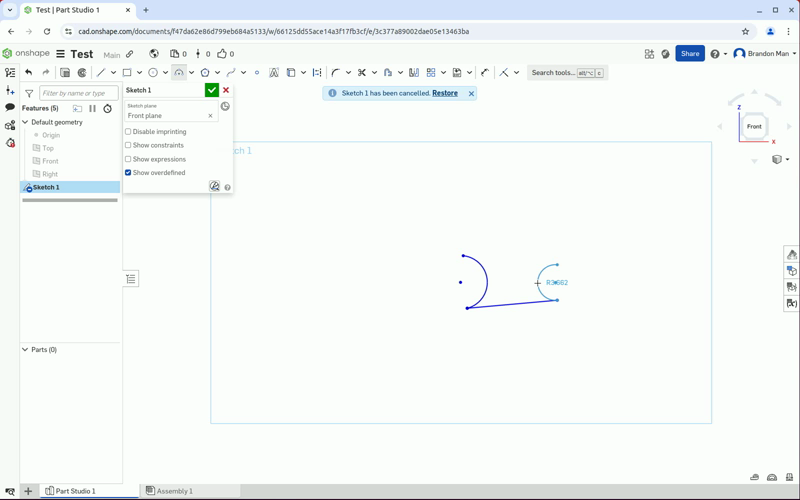
key(esc)
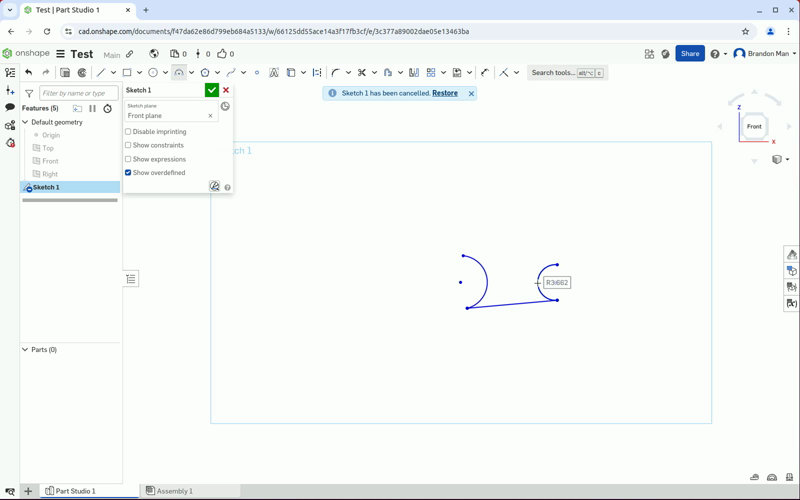
key(l)
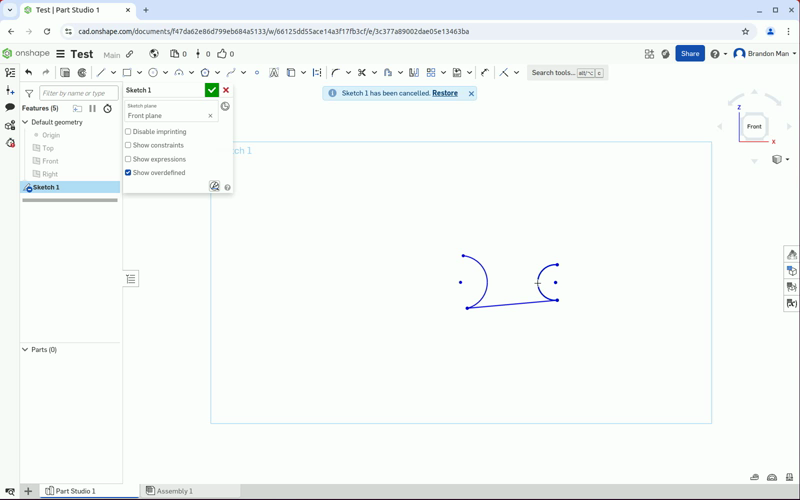
mouse_move(557, 264)
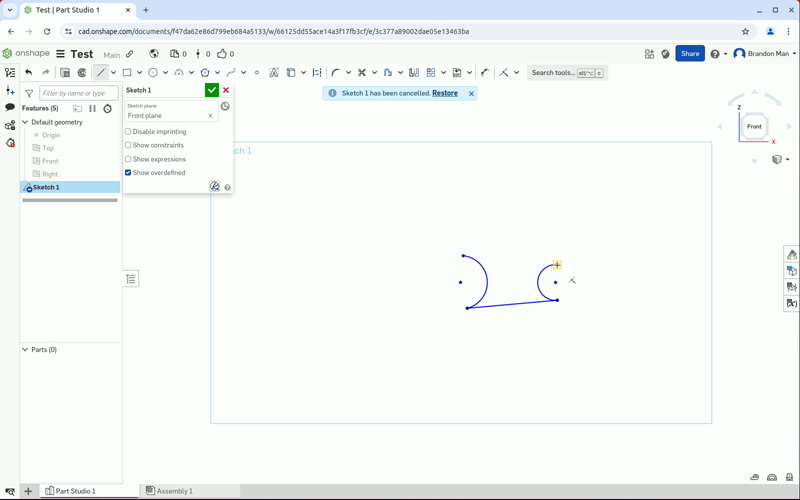
click(557, 264)
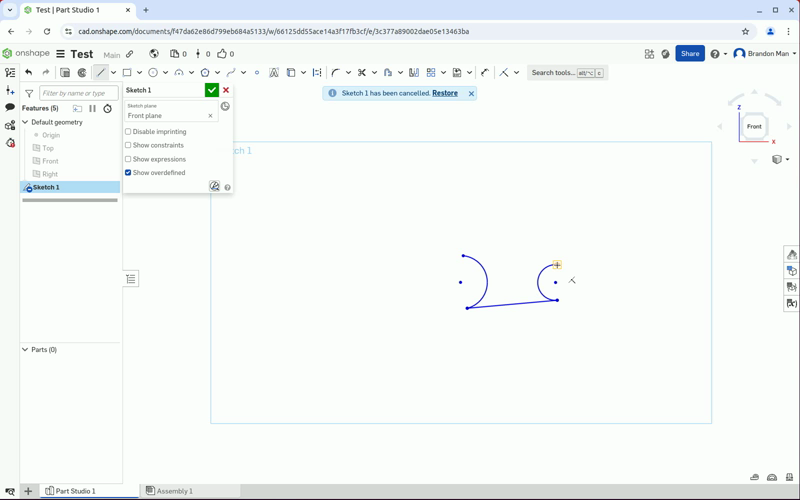
key_down(shift)
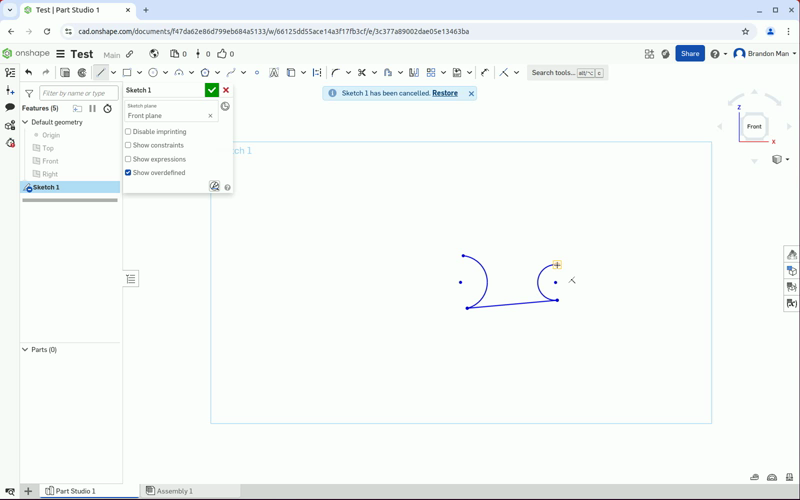
mouse_move(463, 255)
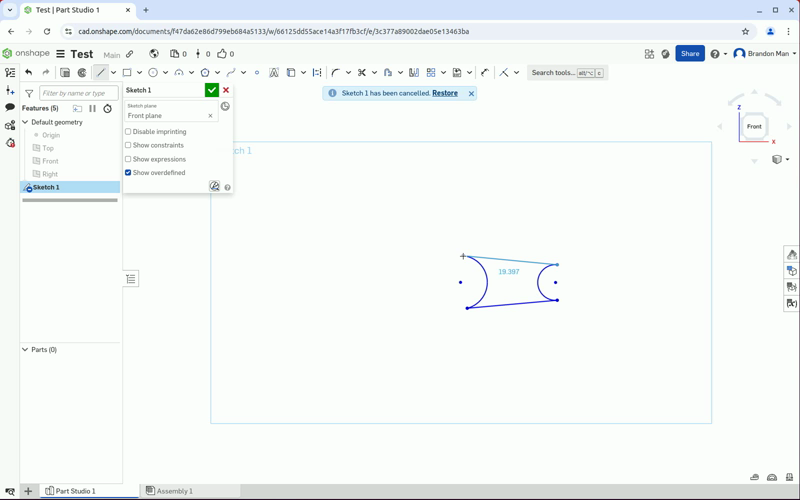
key_up(shift)
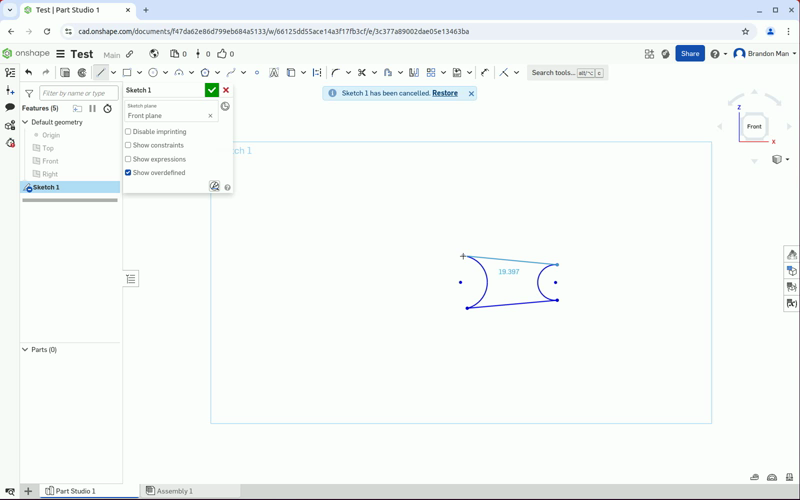
click(463, 255)
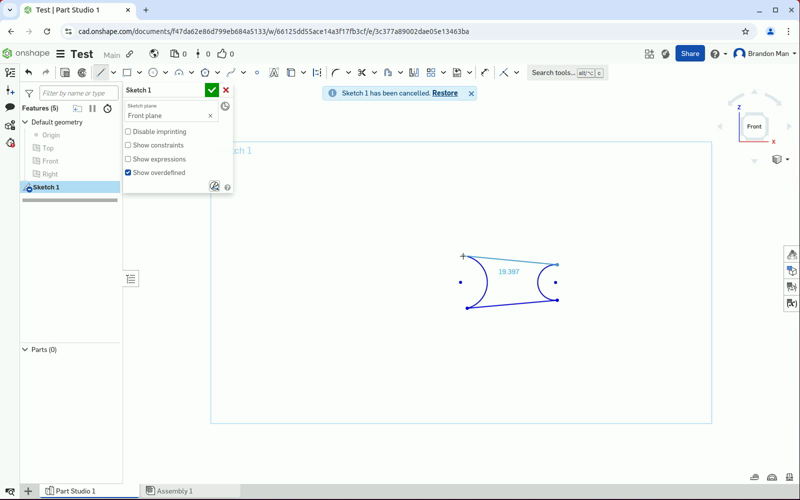
key(esc)
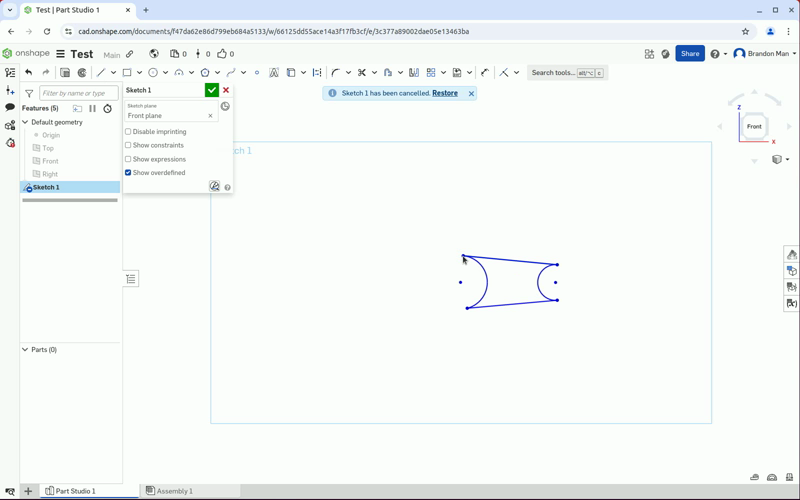
mouse_move(482, 261)
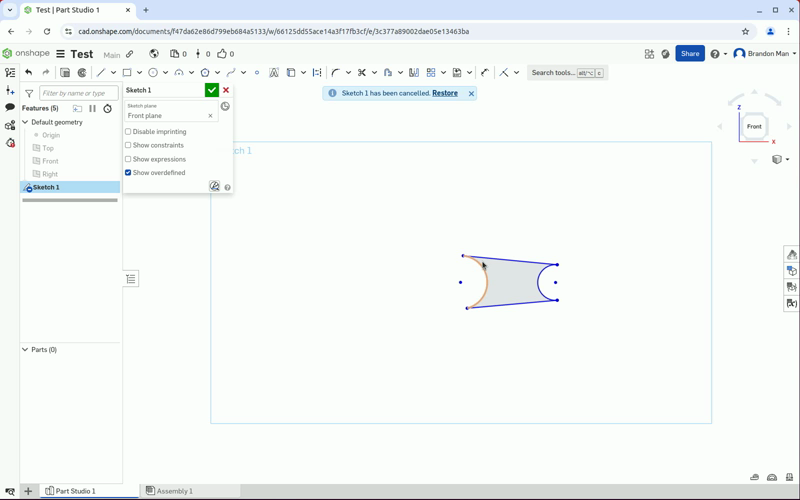
click(482, 261)
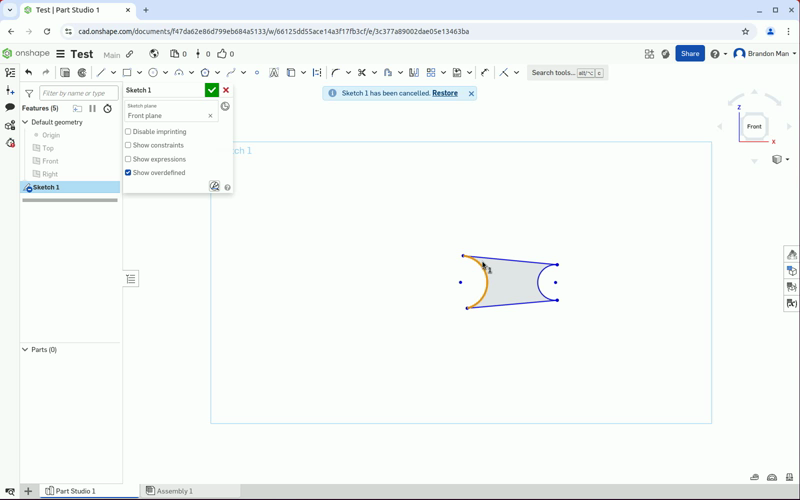
mouse_move(73, 352)
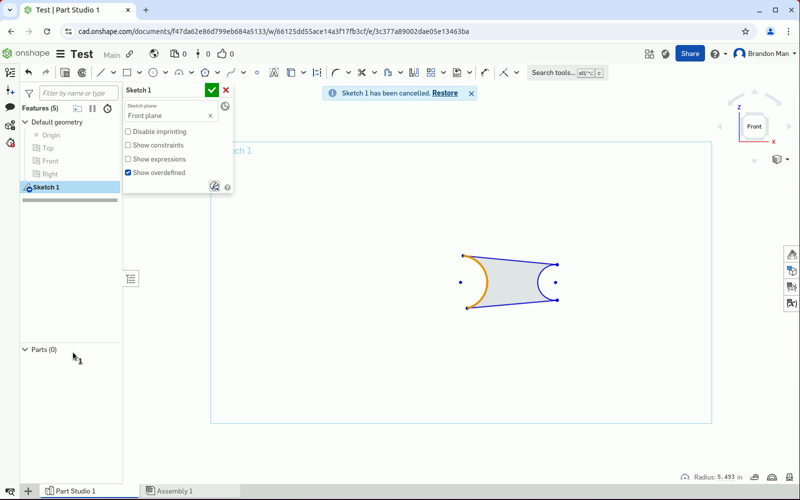
key(shift+y)
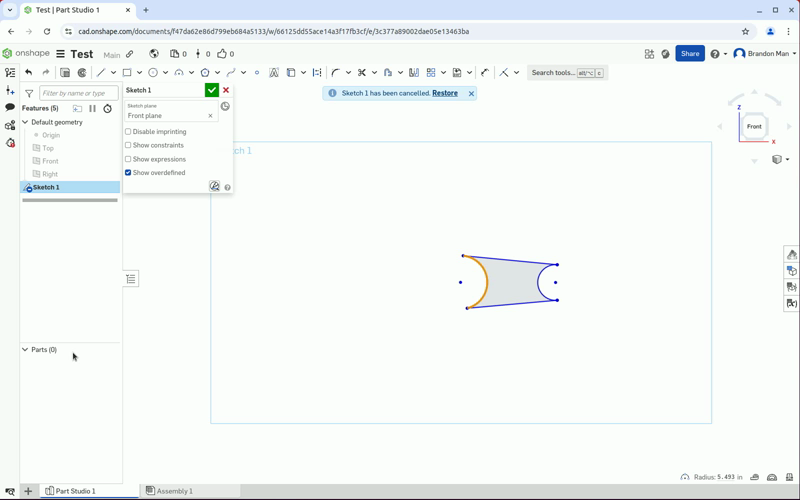
key(shift+e)
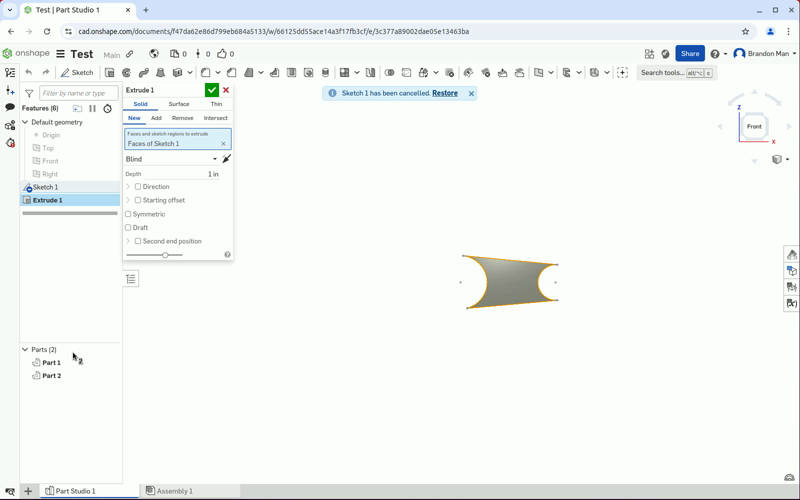
mouse_move(143, 106)
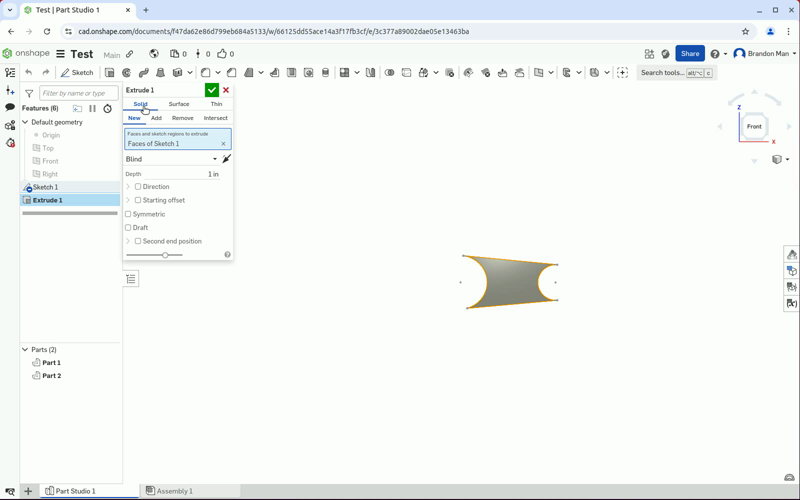
click(143, 106)
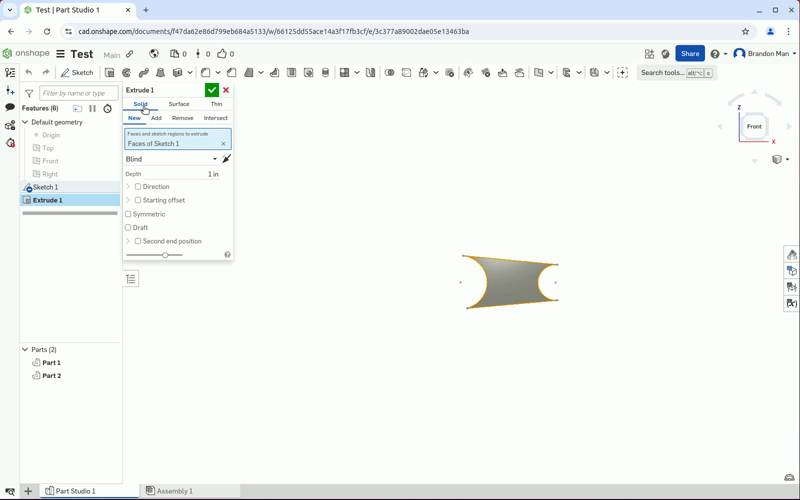
mouse_move(137, 120)
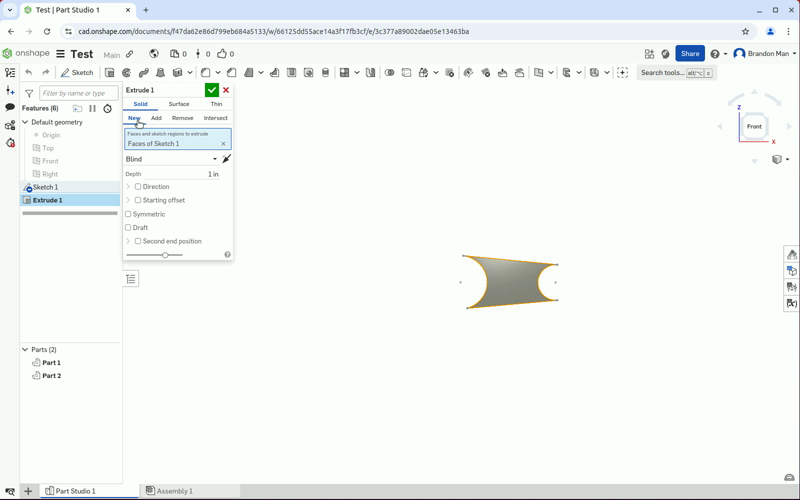
click(137, 120)
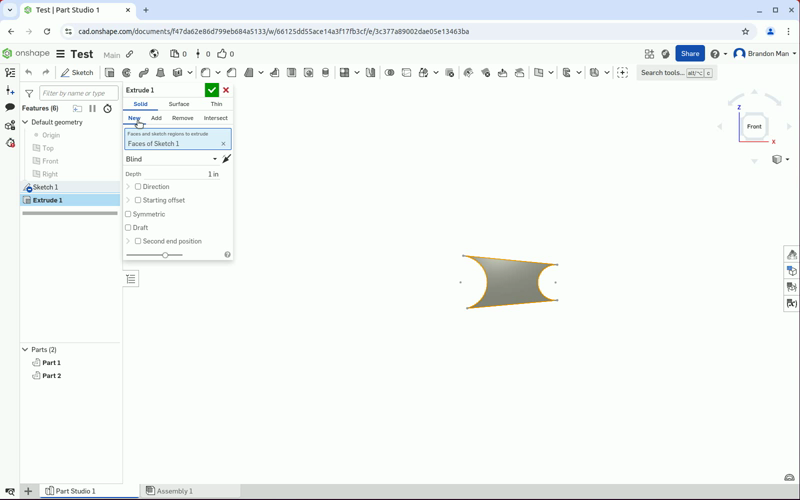
key(tab, 4)
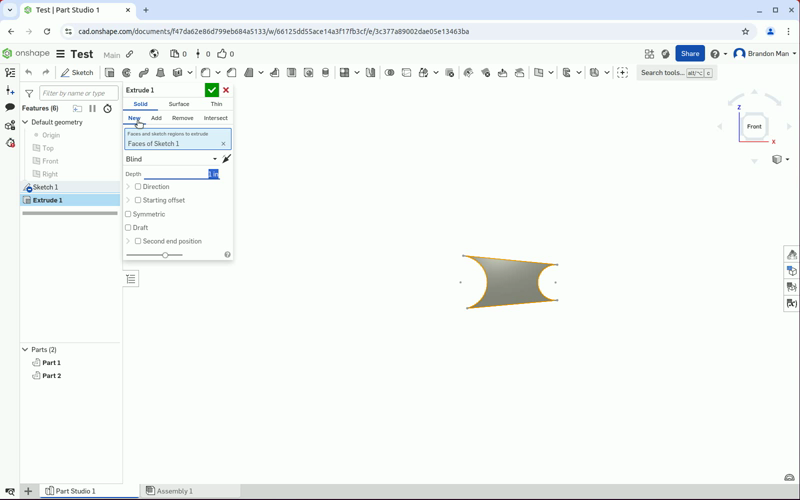
text(9.628)
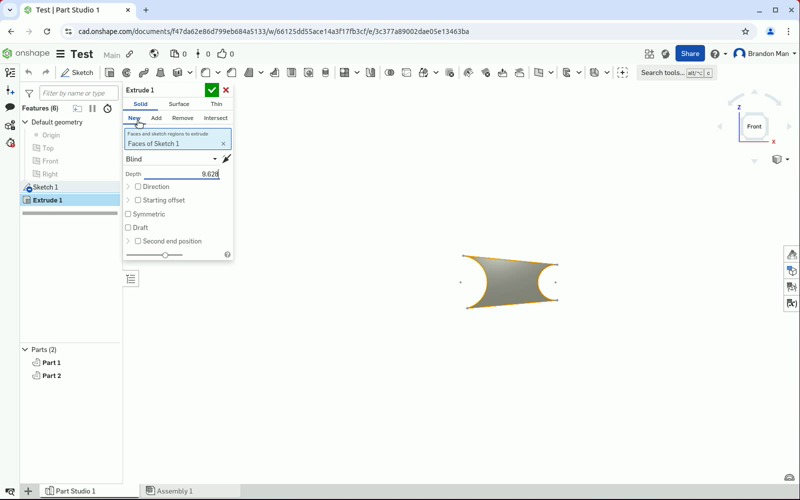
key(enter)
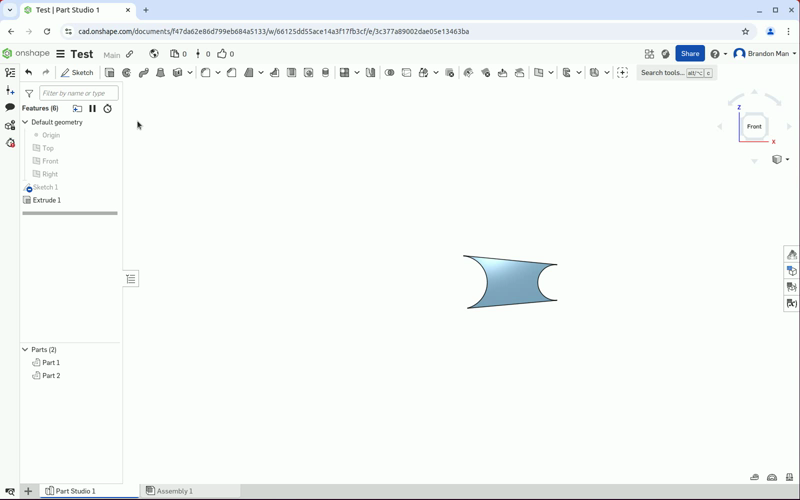
key(shift+h)
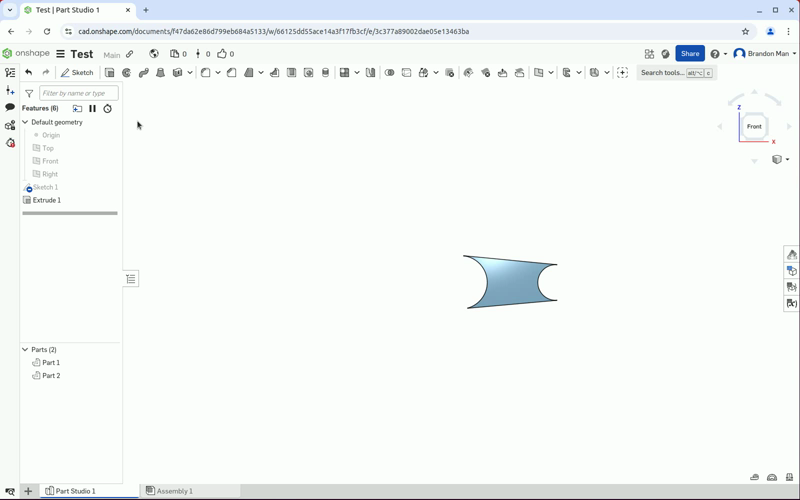
key(shift+h)
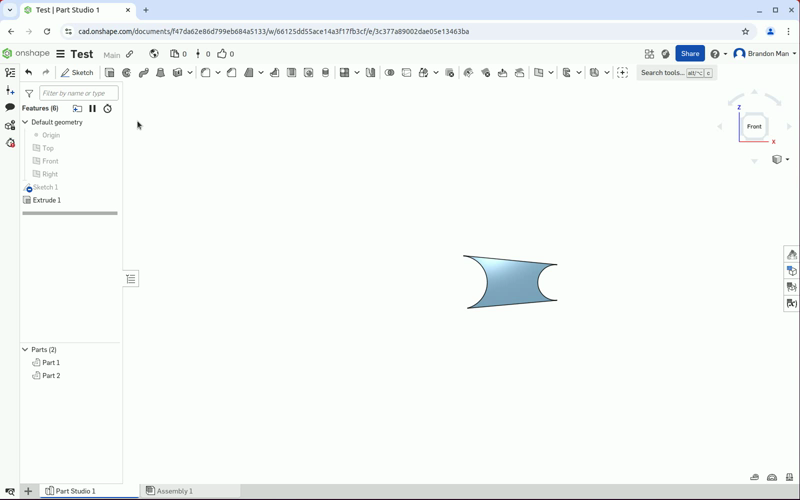
mouse_move(73, 189)
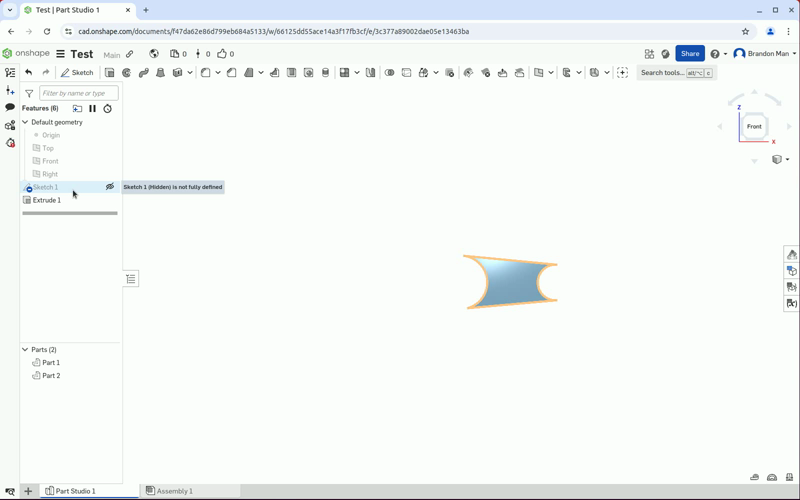
click(73, 189)
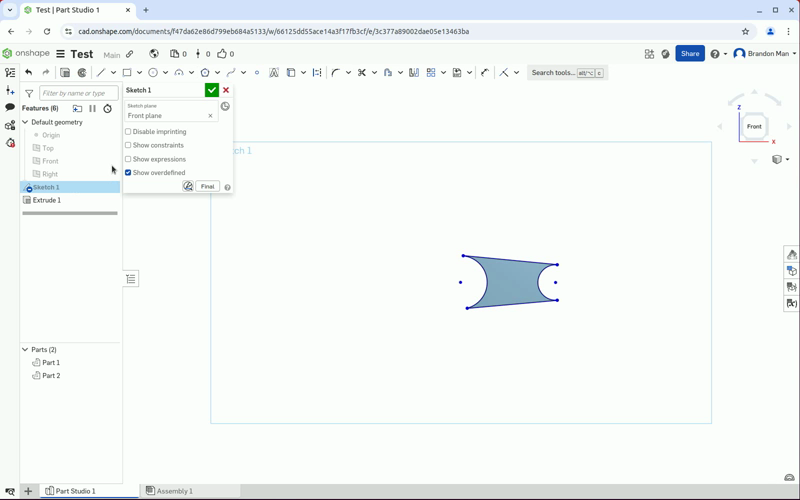
mouse_move(229, 92)
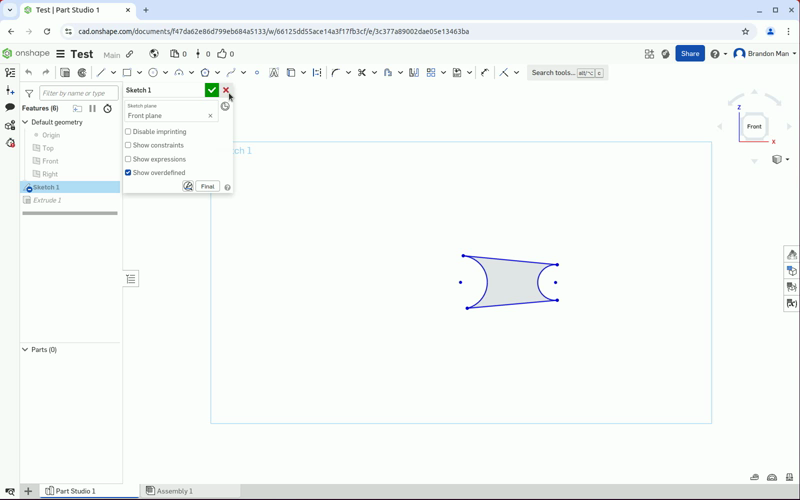
click(229, 92)
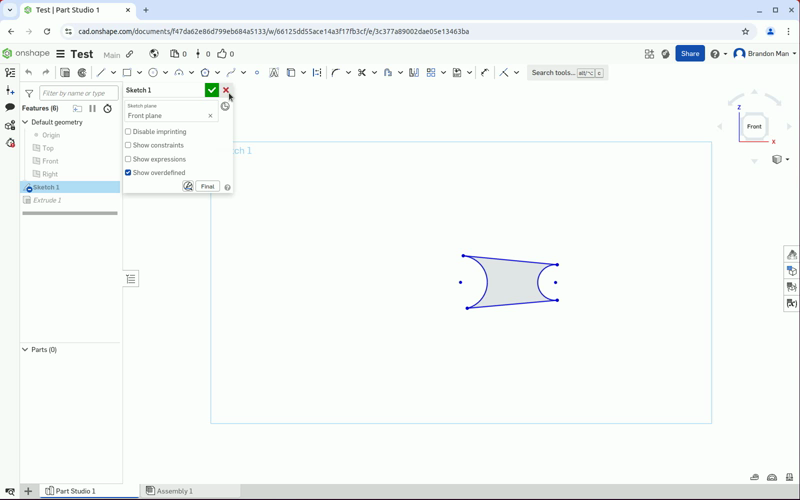
key(shift+s)
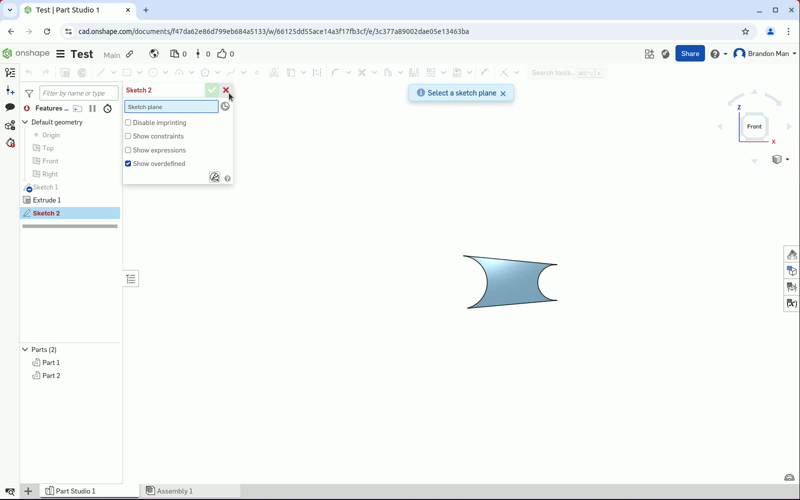
mouse_move(73, 163)
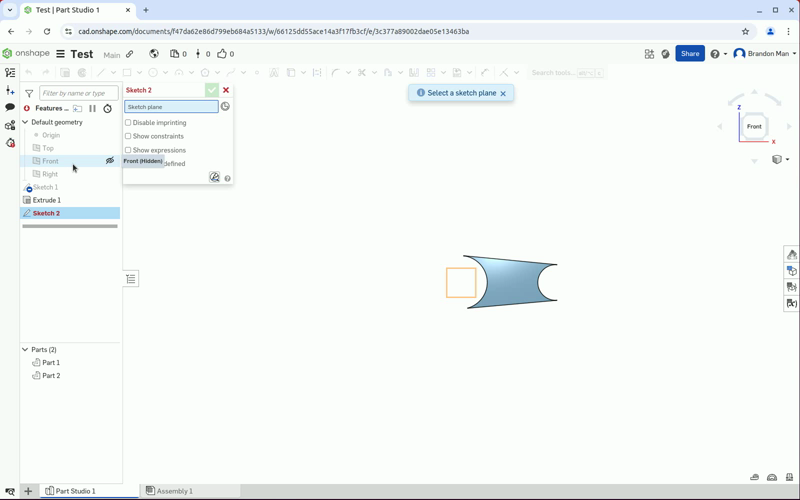
click(73, 163)
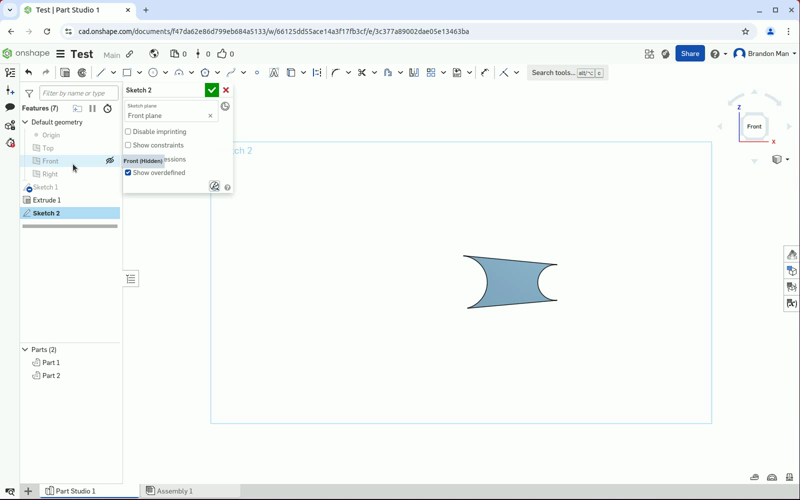
mouse_move(73, 352)
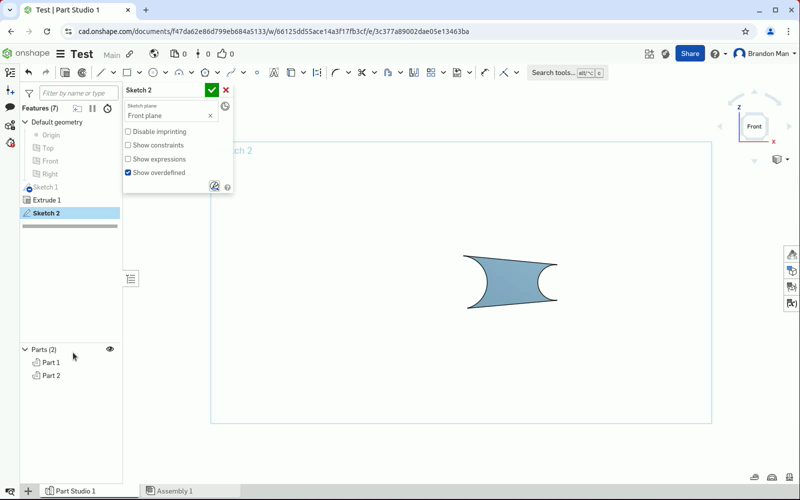
key(y)
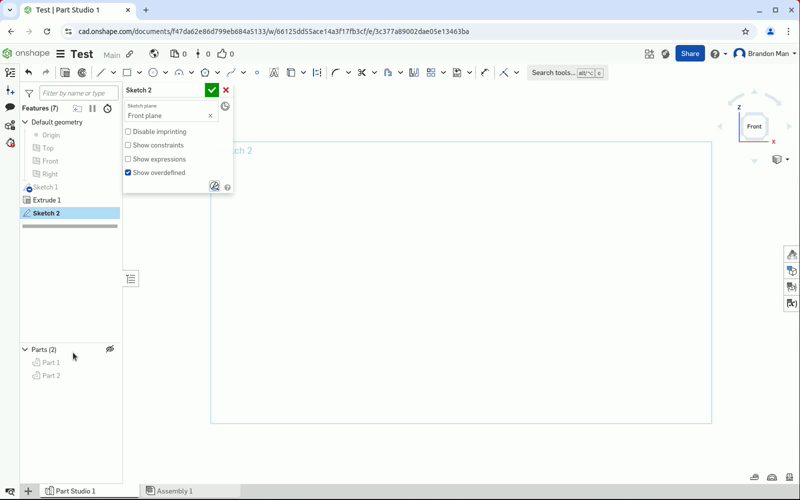
key(c)
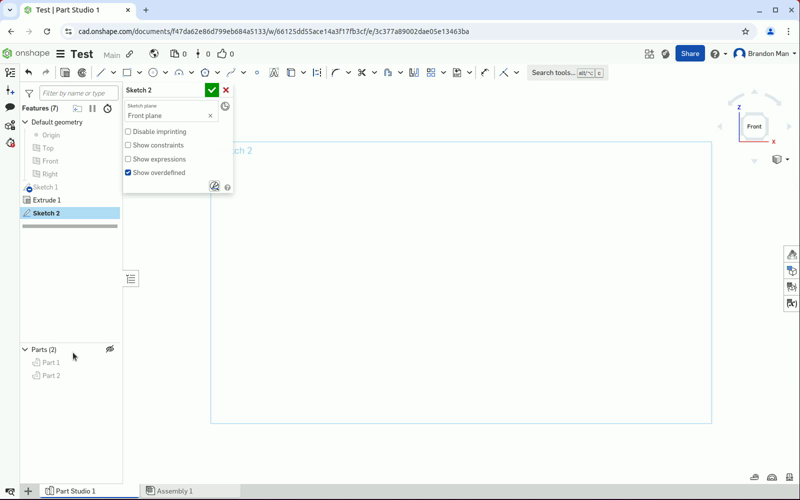
key_down(shift)
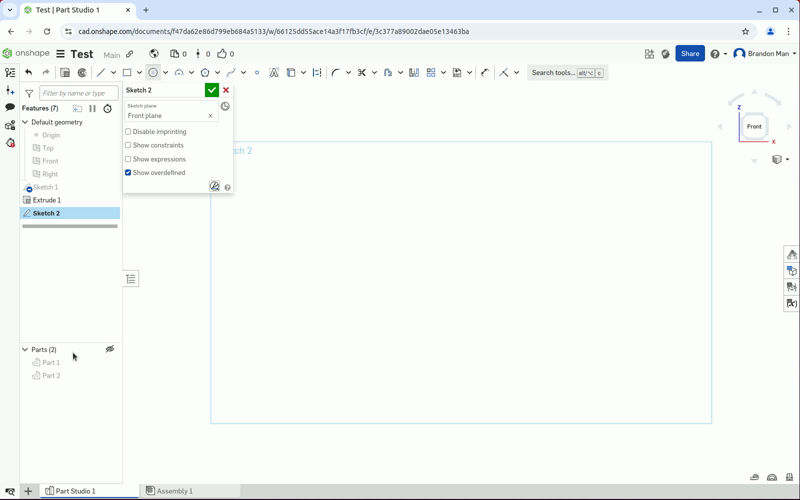
mouse_move(556, 282)
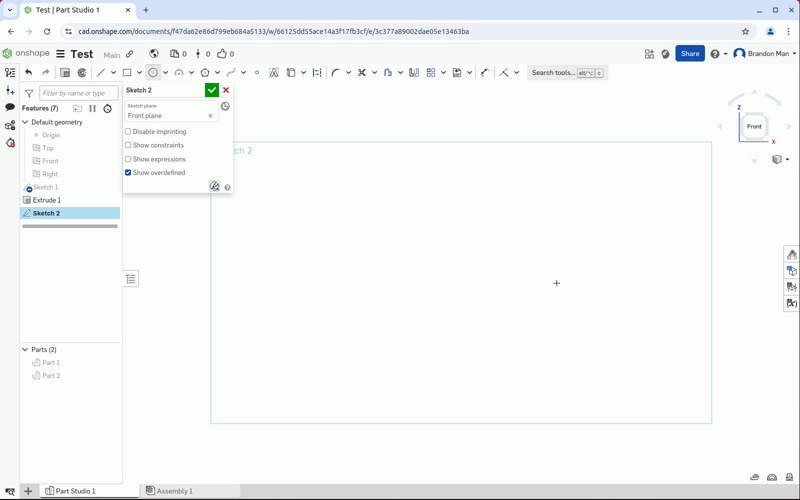
click(556, 282)
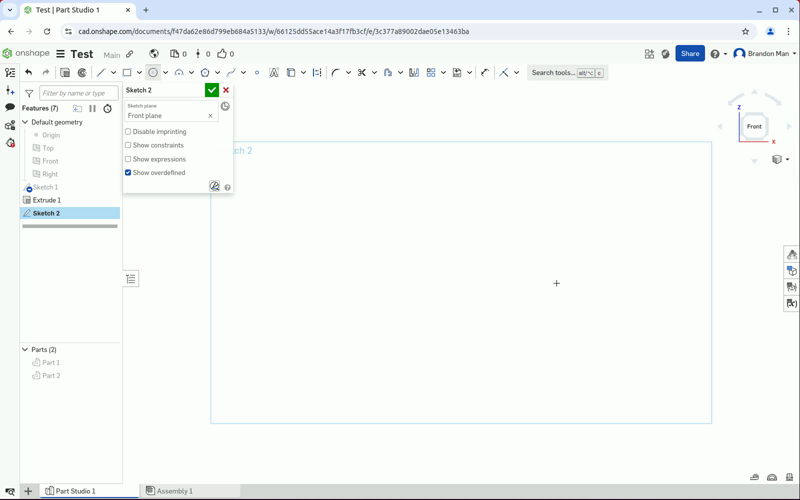
key_up(shift)
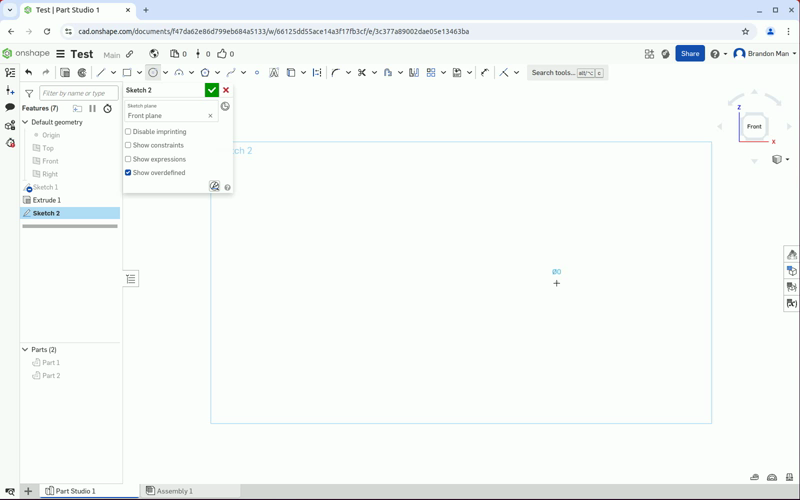
mouse_move(574, 282)
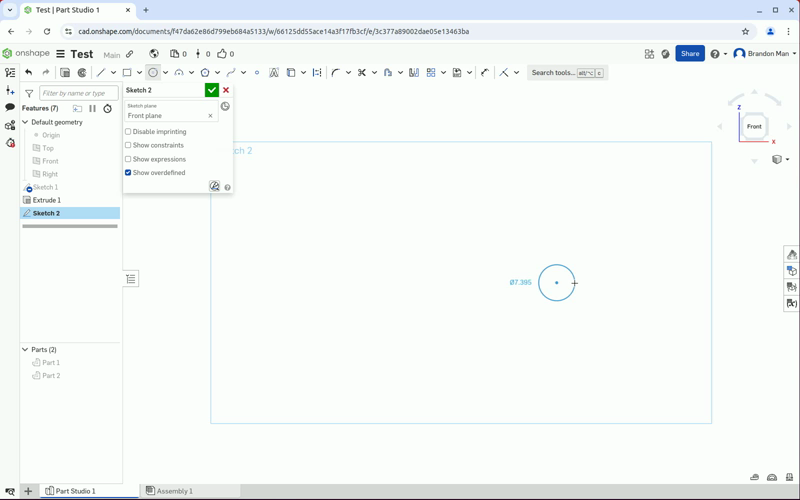
click(574, 282)
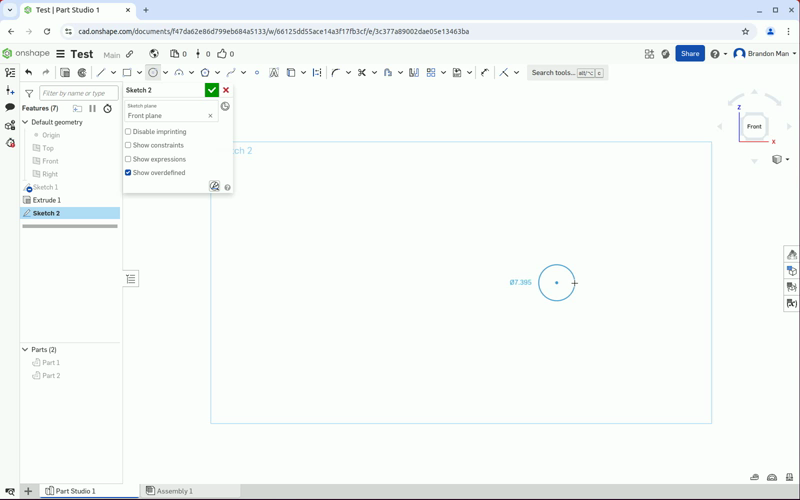
key(esc)
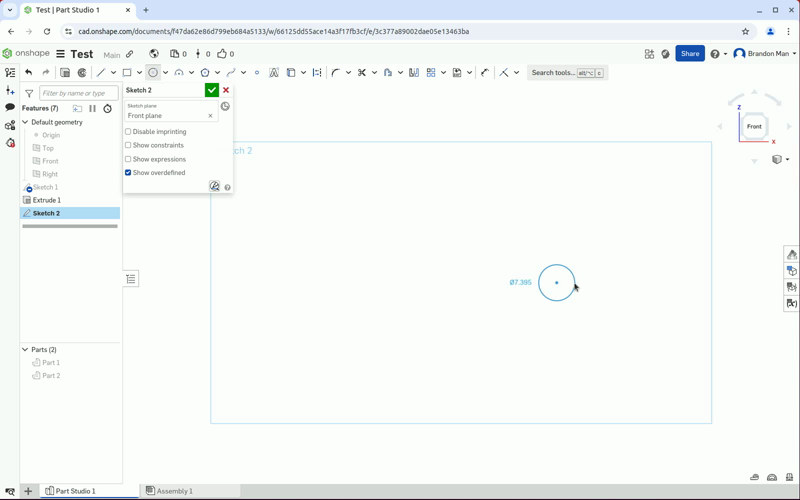
key(c)
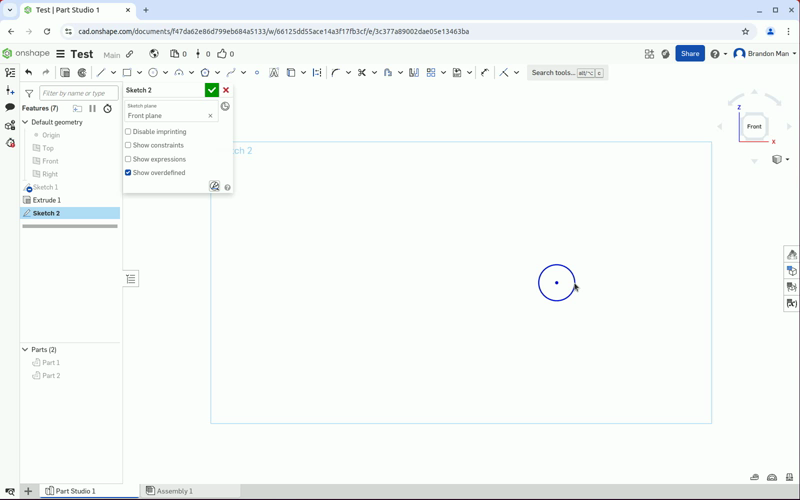
key_down(shift)
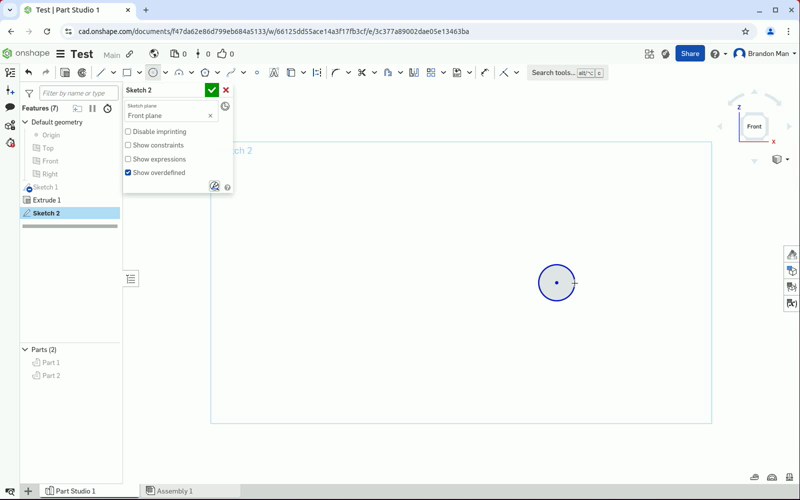
mouse_move(556, 282)
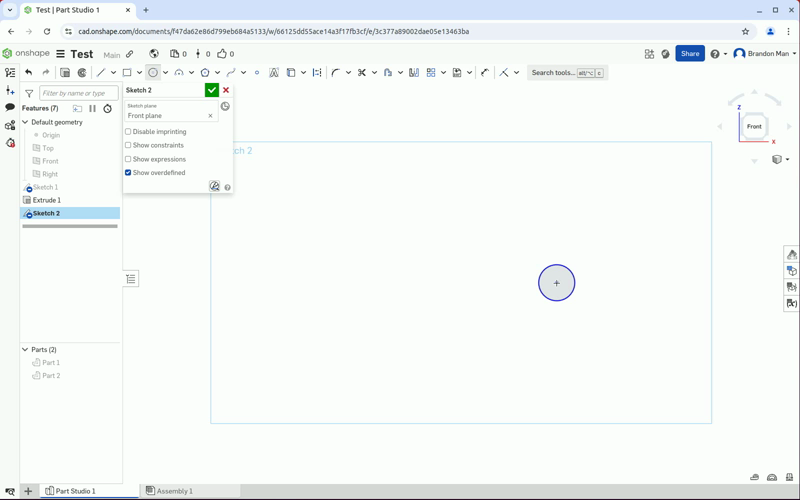
click(556, 282)
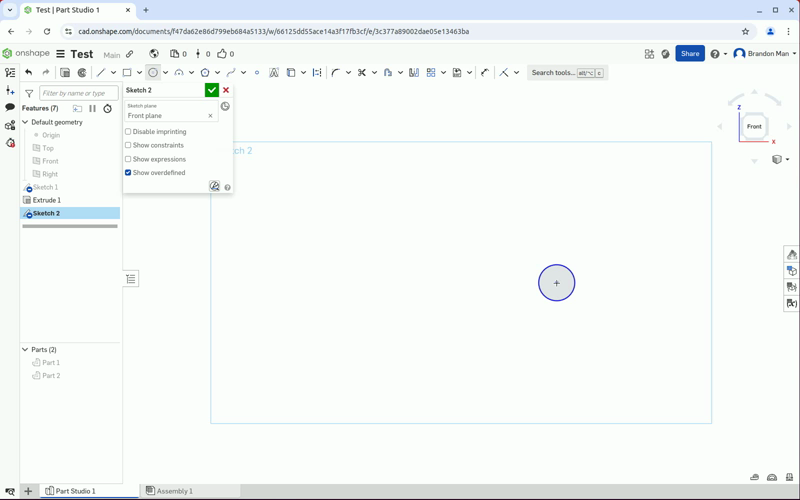
key_up(shift)
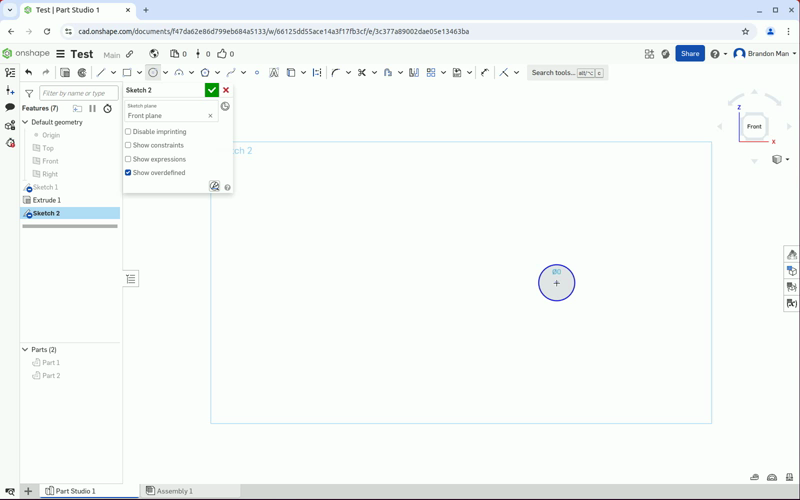
mouse_move(570, 282)
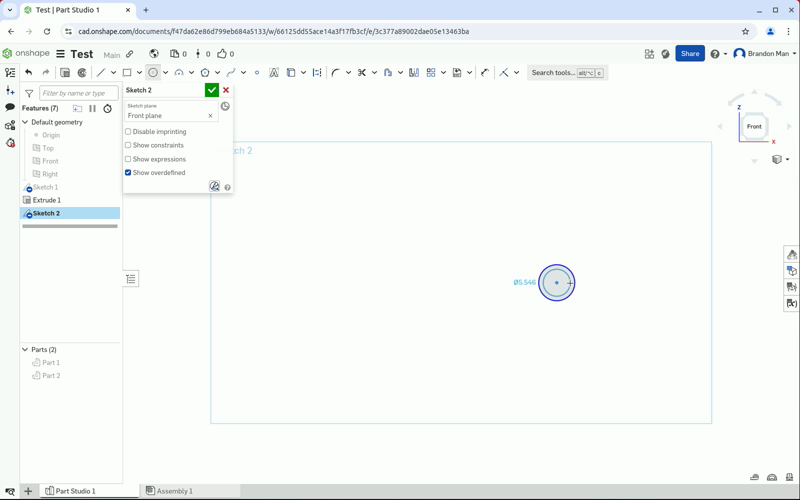
click(570, 282)
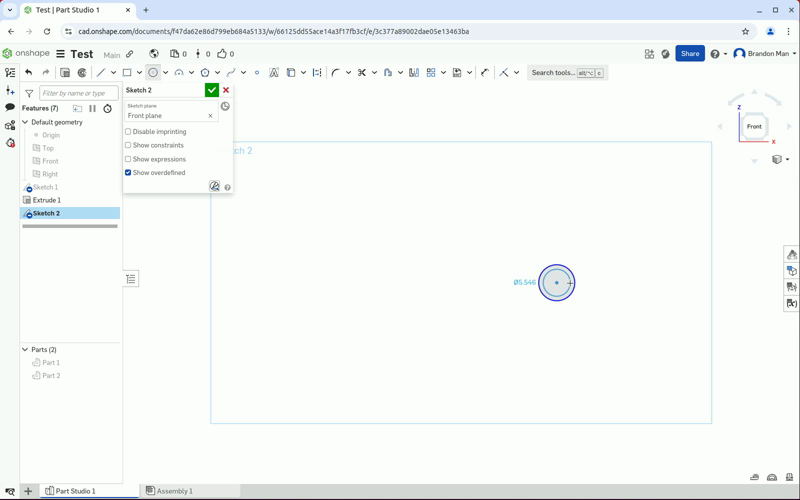
key(esc)
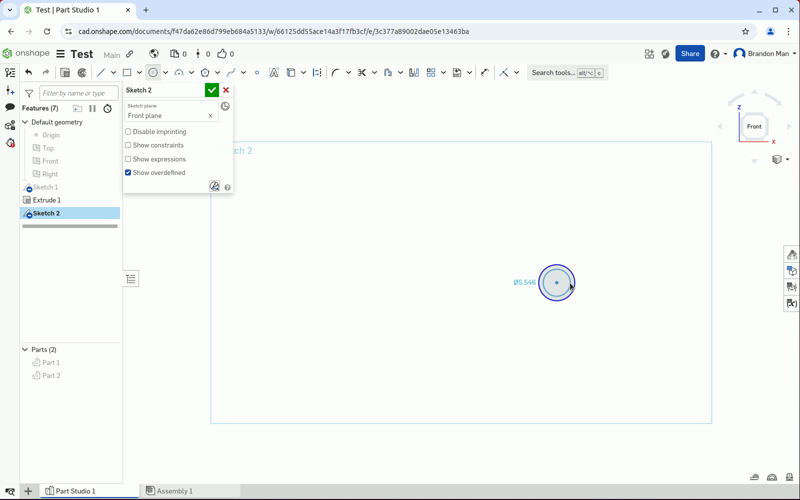
mouse_move(542, 274)
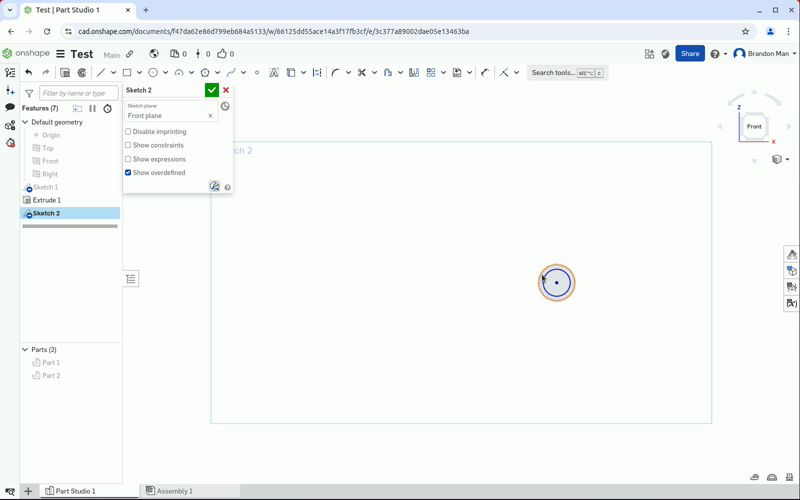
scroll(6)
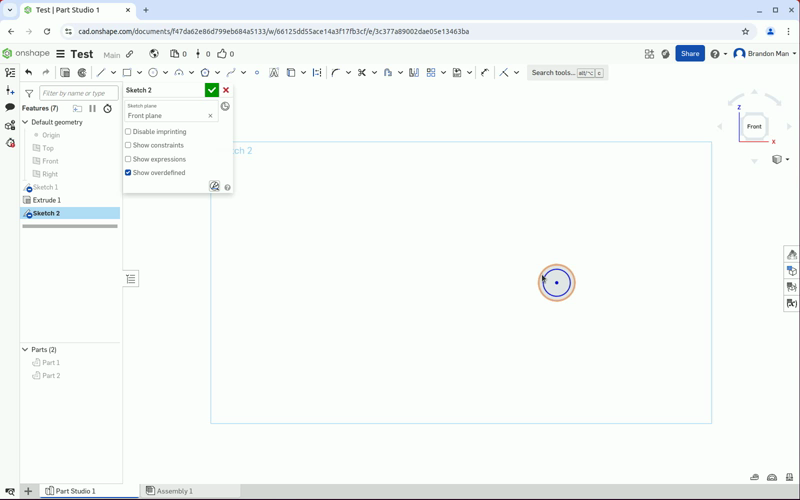
scroll(6)
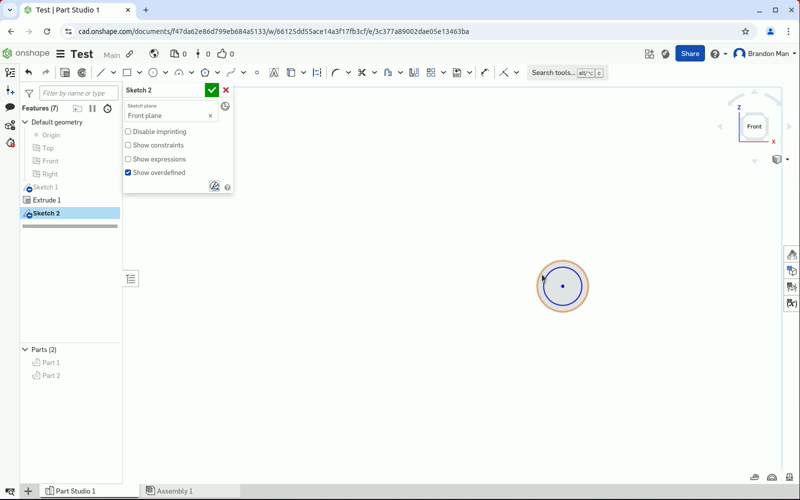
scroll(6)
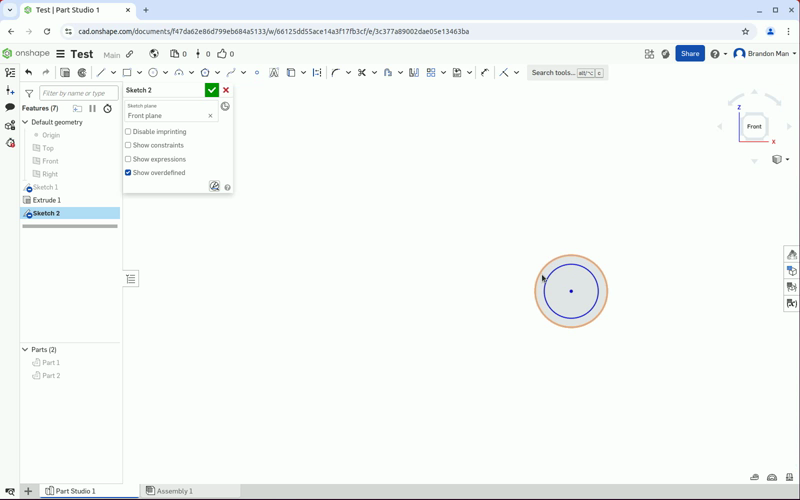
scroll(6)
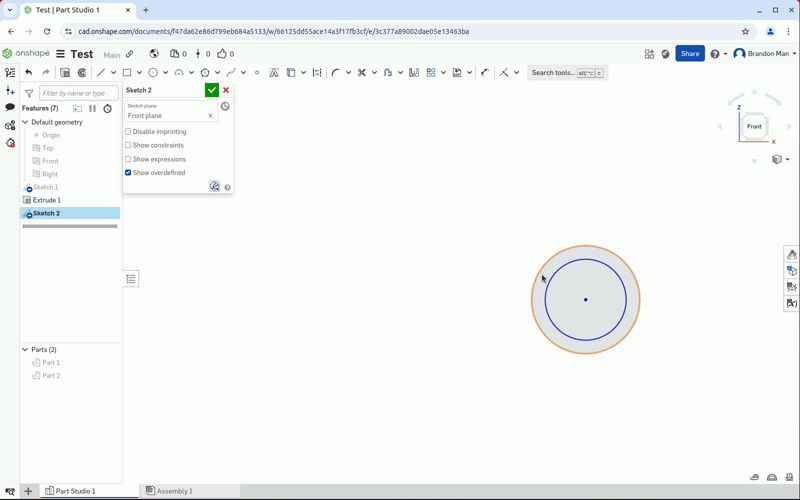
scroll(6)
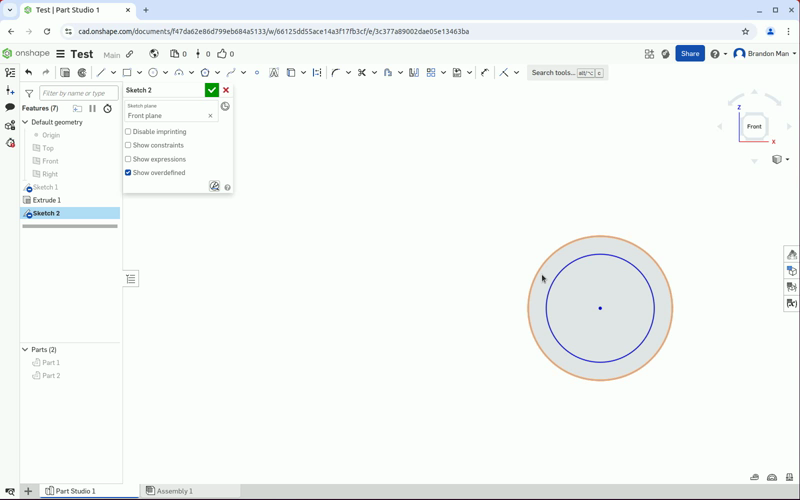
scroll(6)
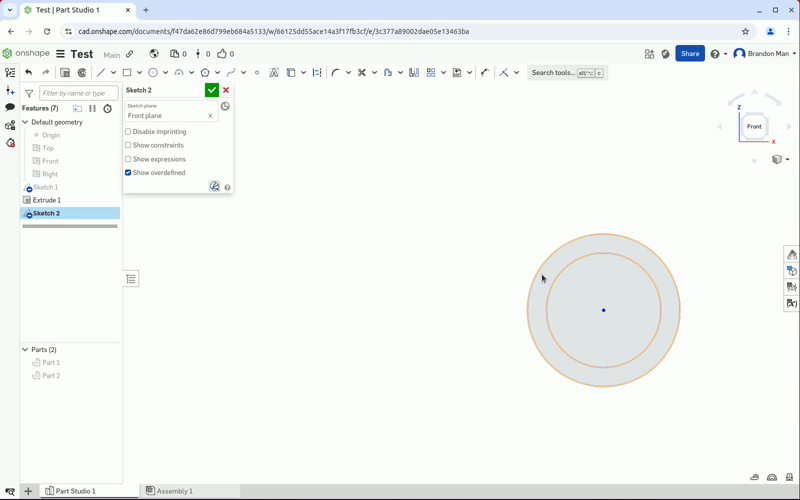
scroll(6)
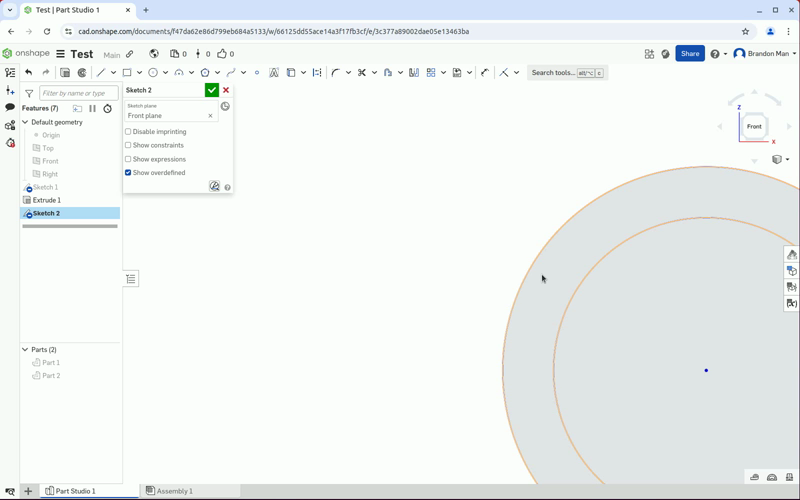
click(542, 274)
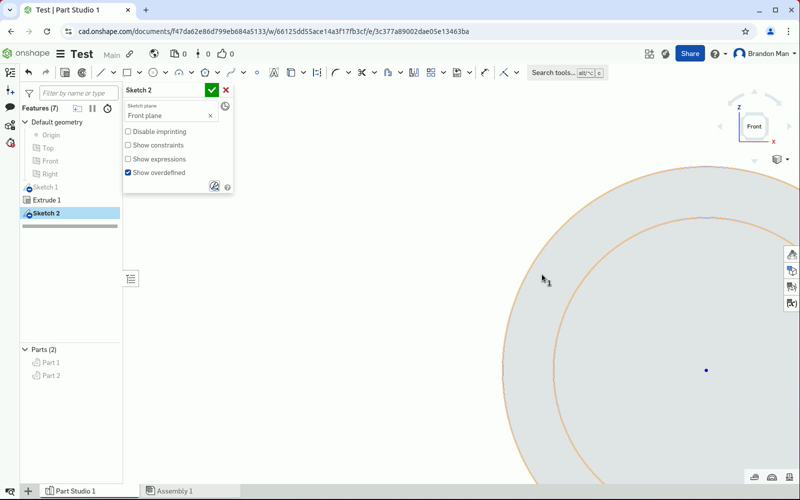
scroll(-6)
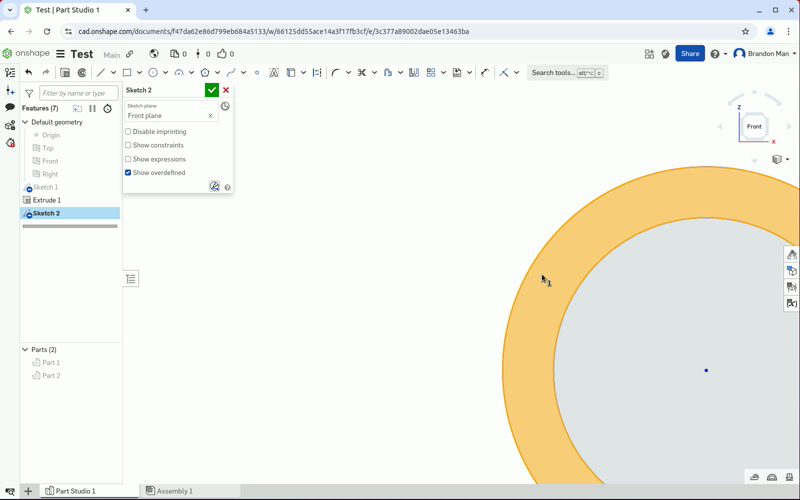
scroll(-6)
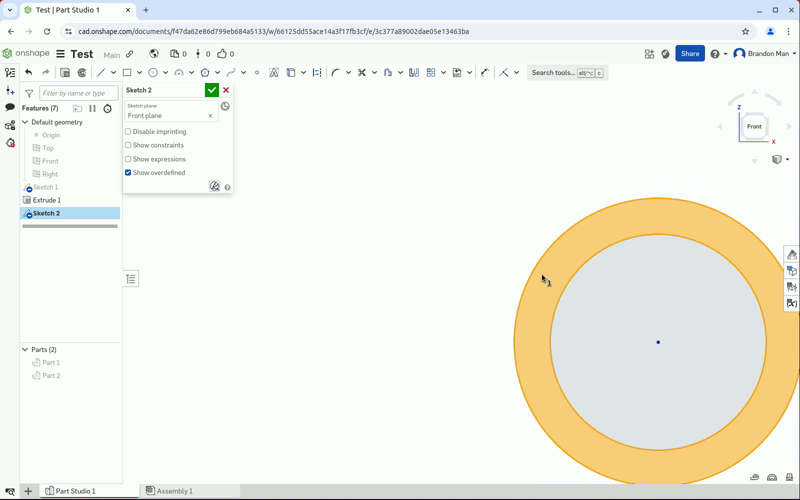
scroll(-6)
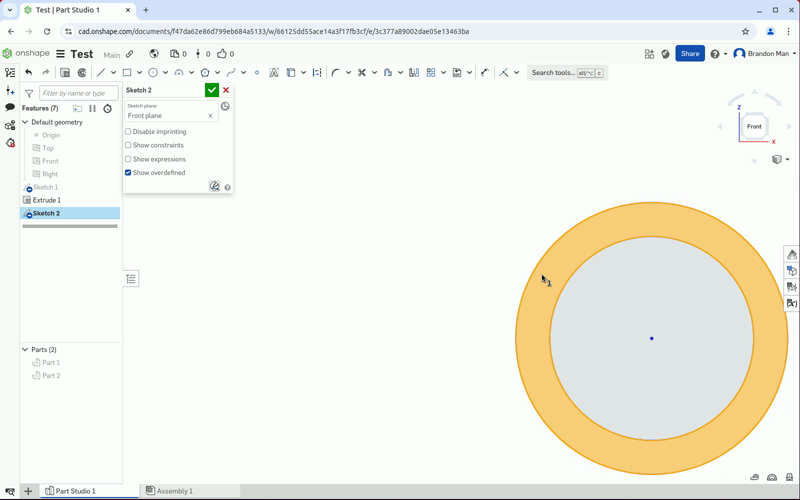
scroll(-6)
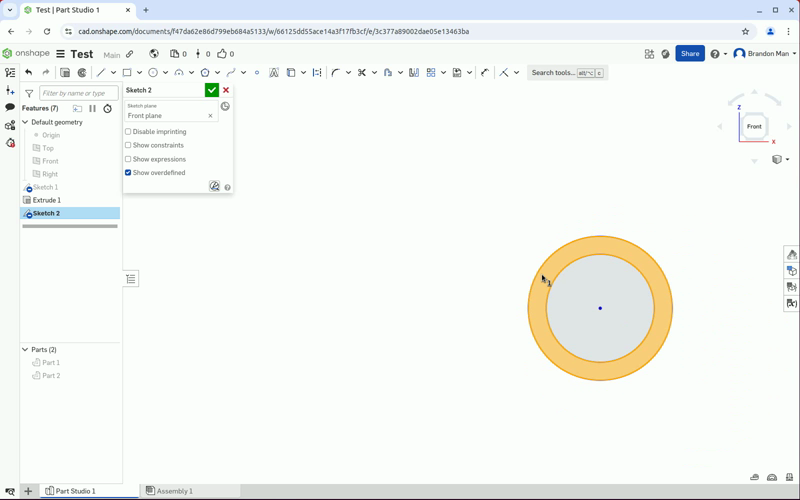
scroll(-6)
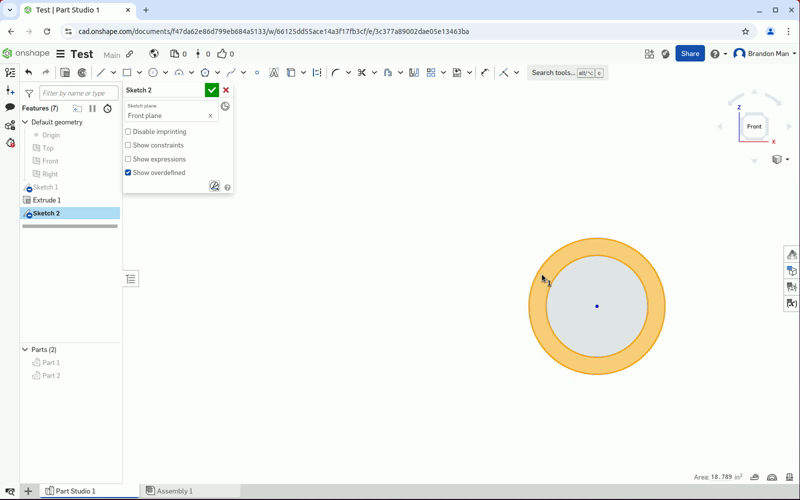
scroll(-6)
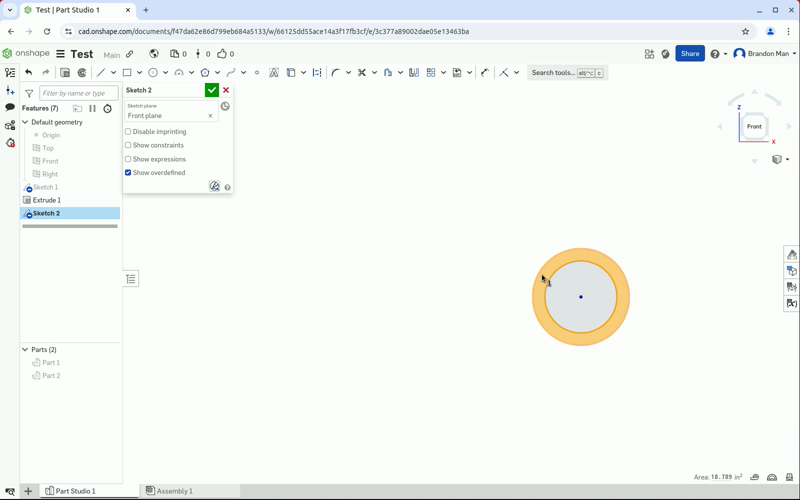
scroll(-6)
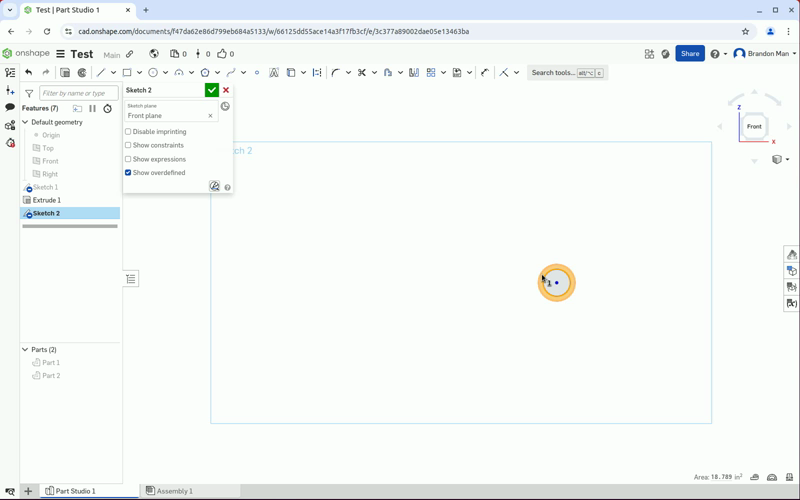
mouse_move(73, 352)
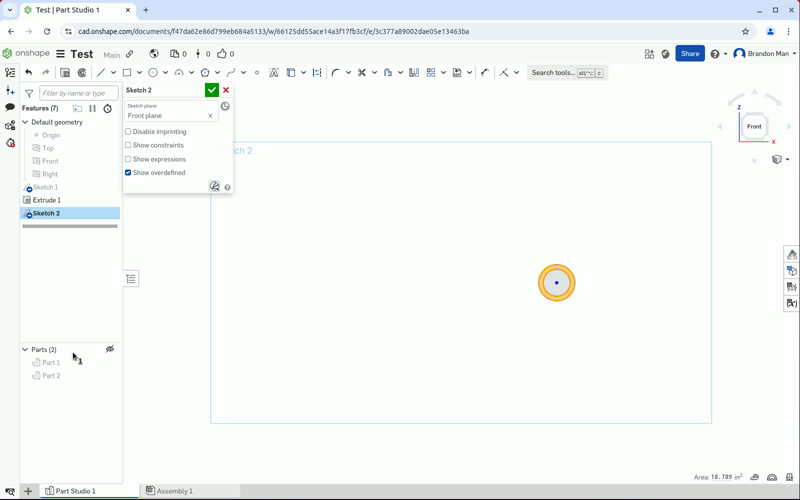
key(shift+y)
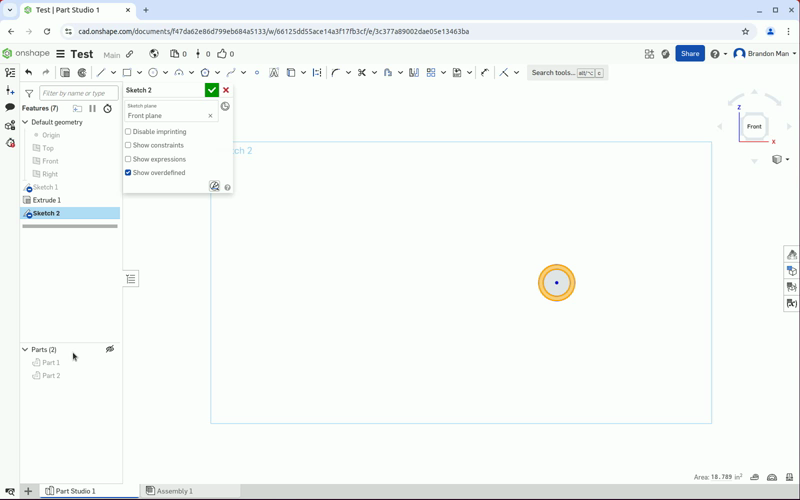
key(shift+e)
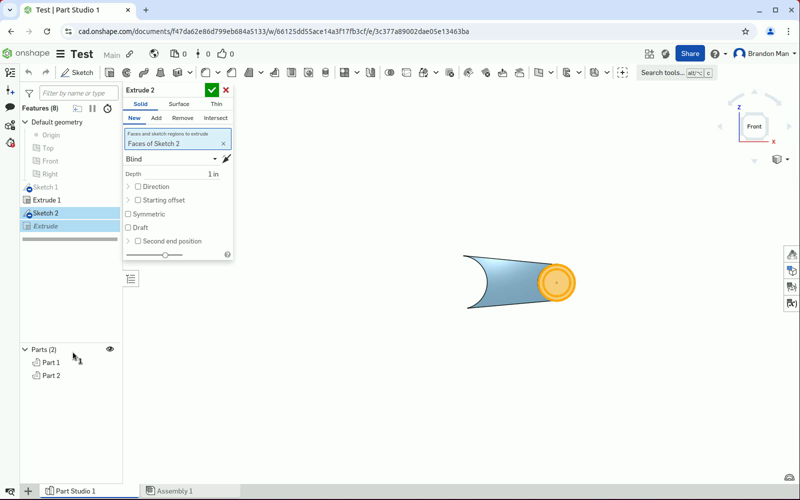
mouse_move(143, 106)
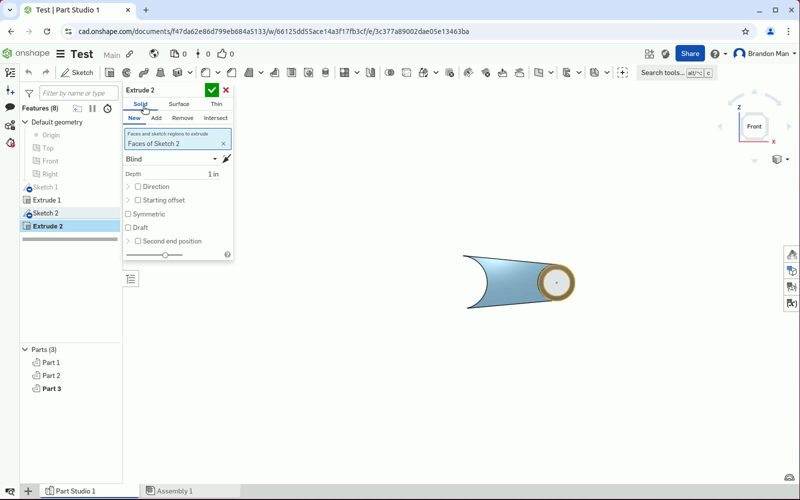
click(143, 106)
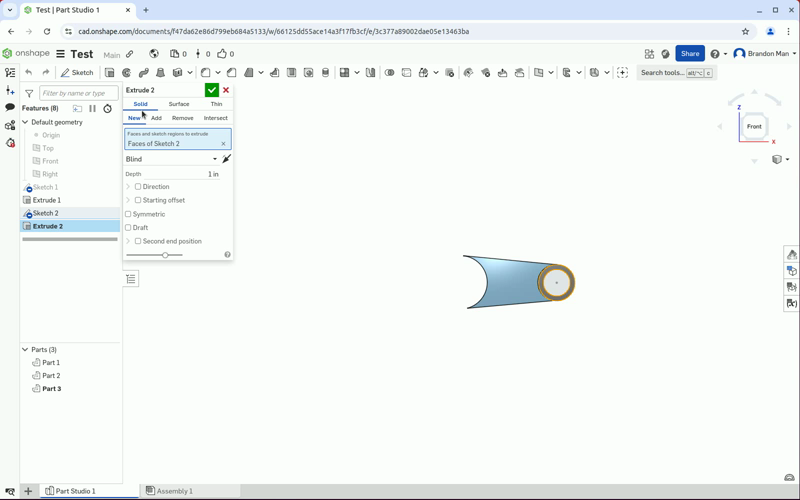
mouse_move(137, 120)
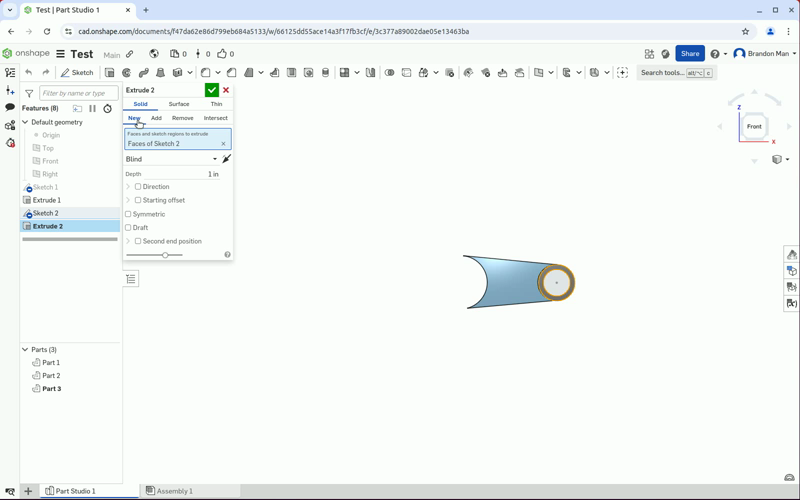
click(137, 120)
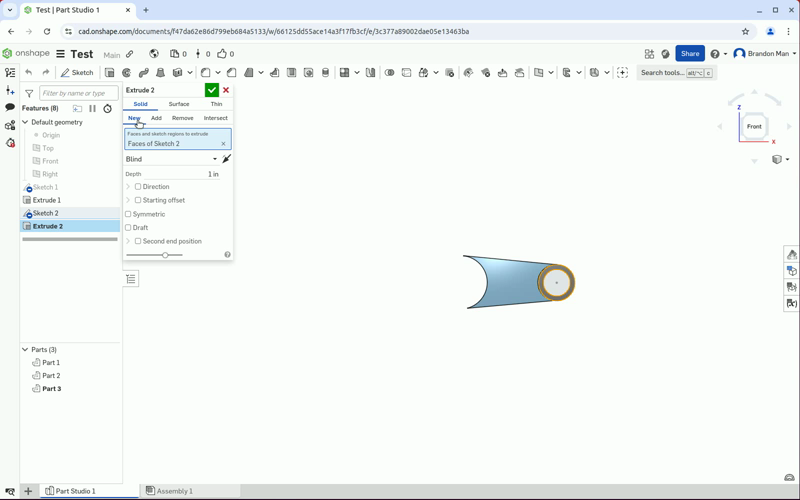
key(tab, 4)
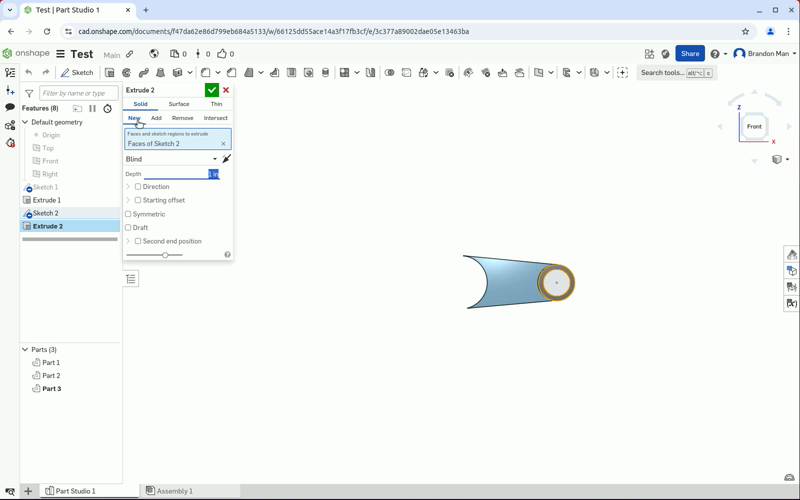
text(9.628)
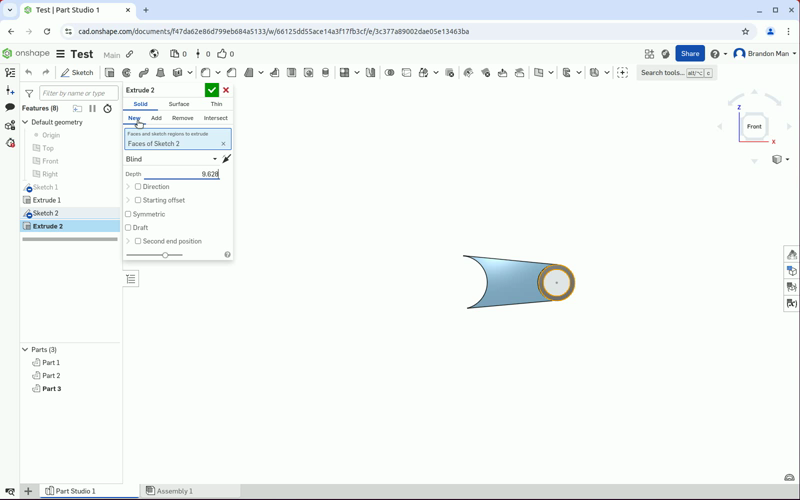
key(enter)
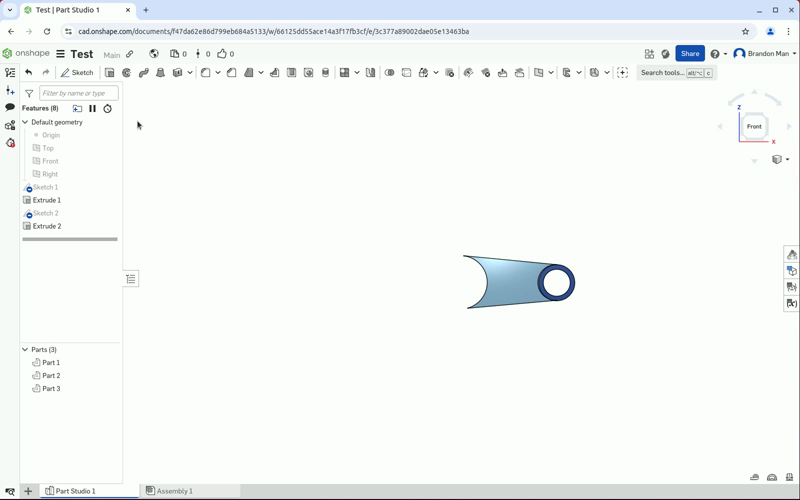
key(shift+h)
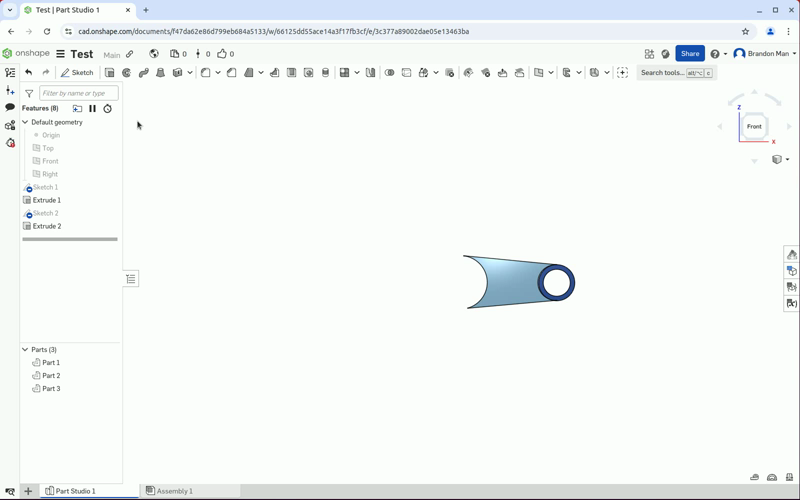
key(shift+h)
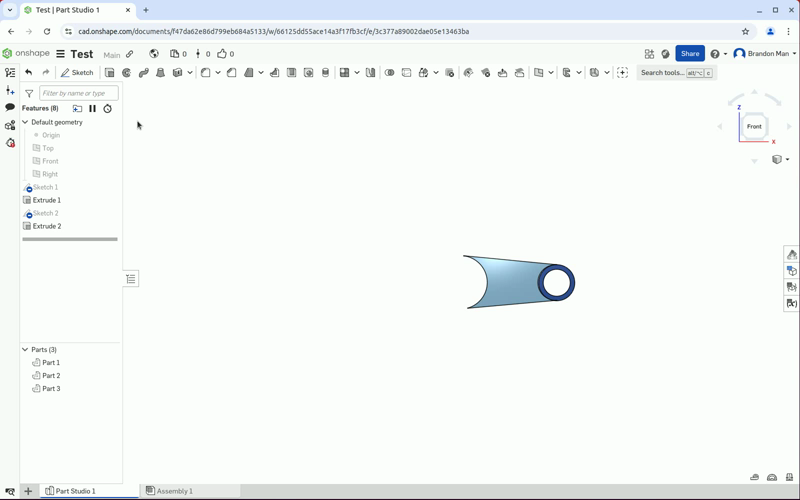
mouse_move(73, 189)
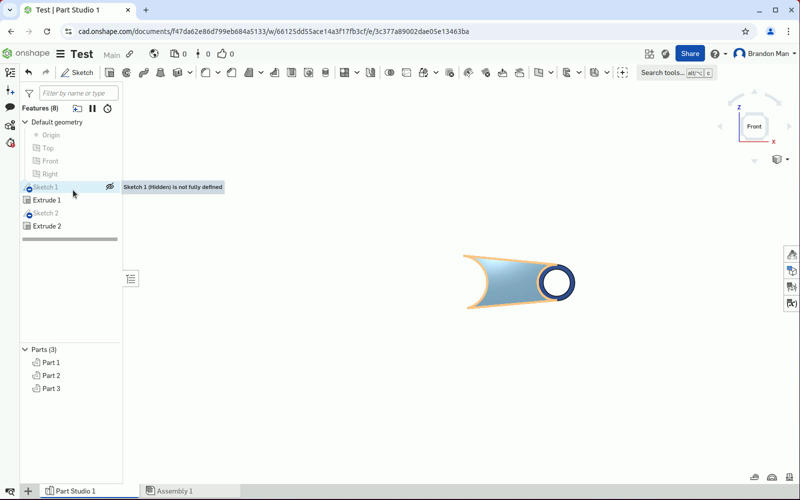
click(73, 189)
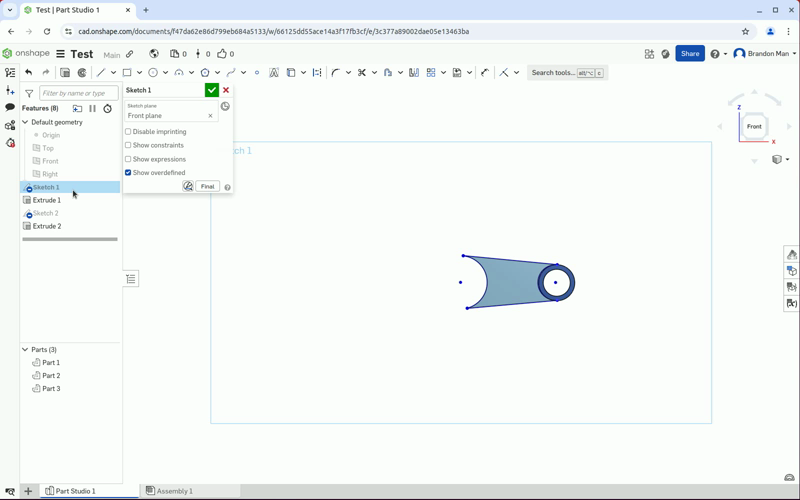
mouse_move(229, 92)
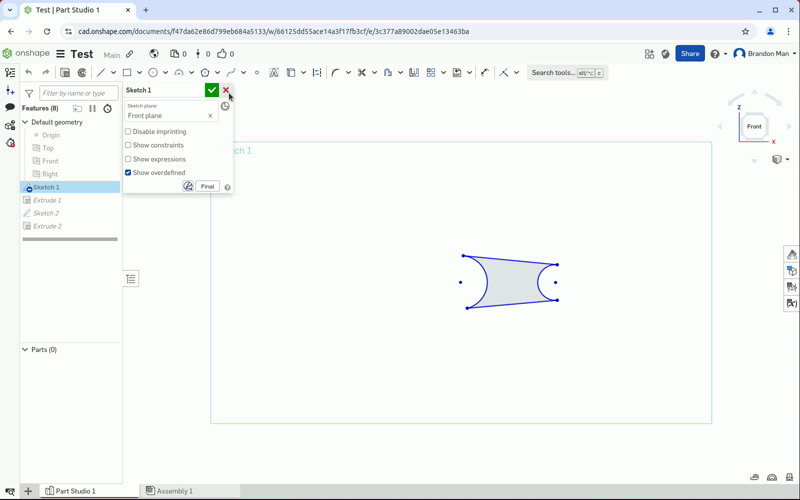
click(229, 92)
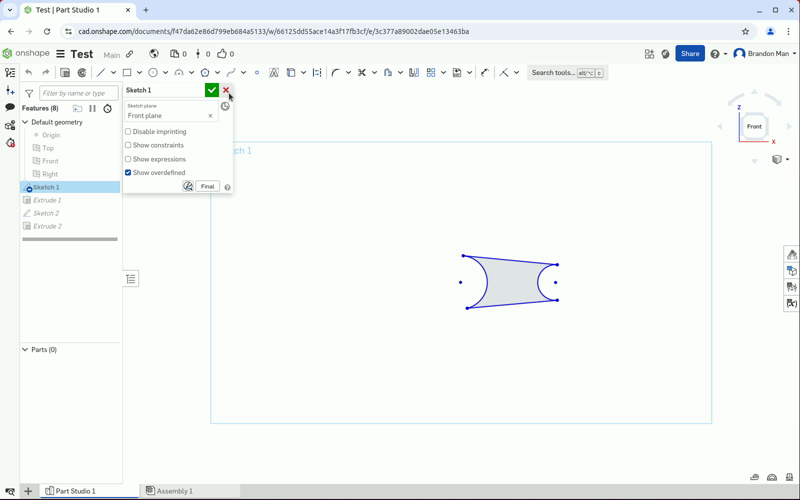
key(shift+s)
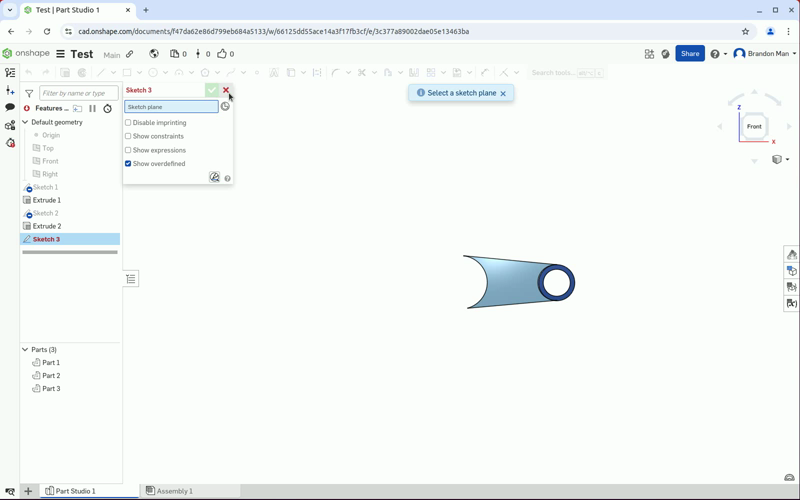
mouse_move(73, 163)
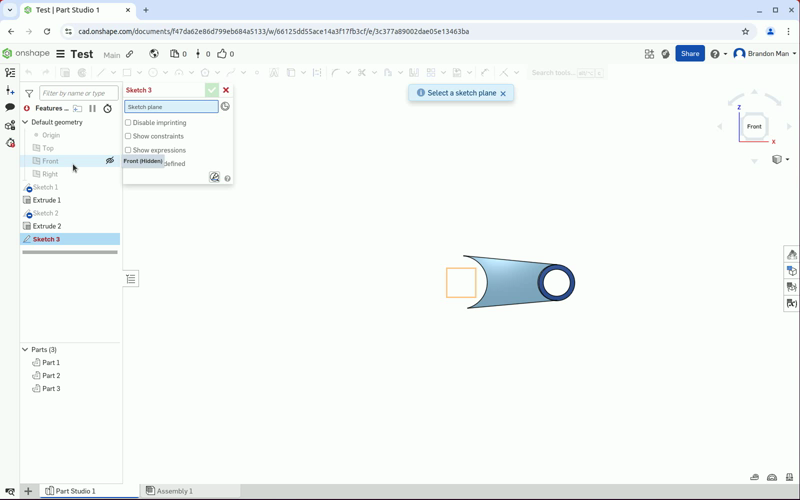
click(73, 163)
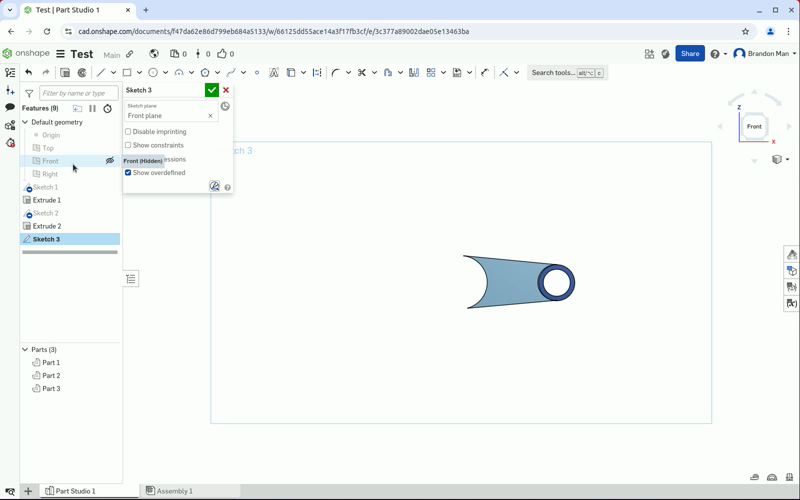
mouse_move(73, 352)
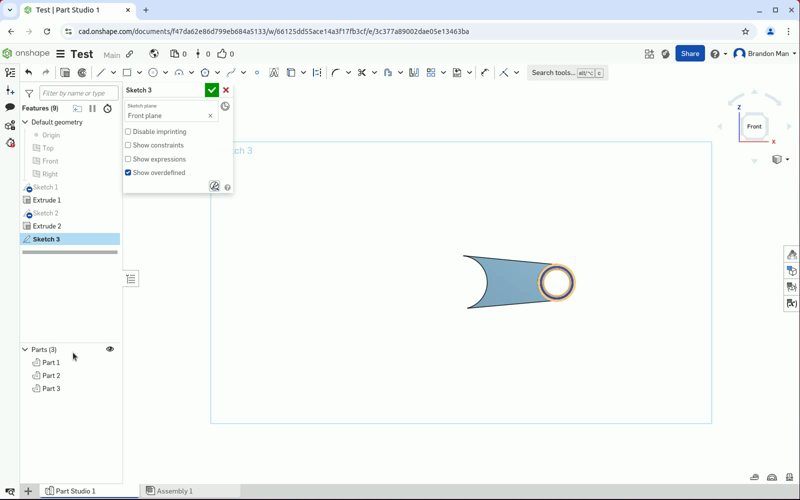
key(y)
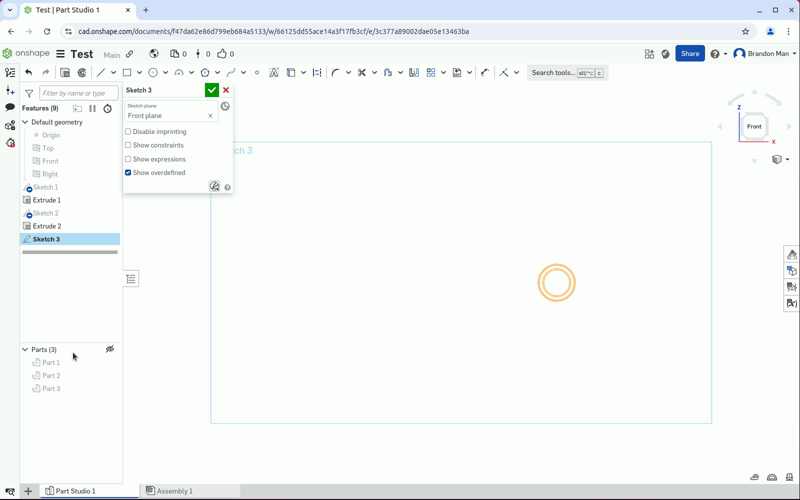
key(c)
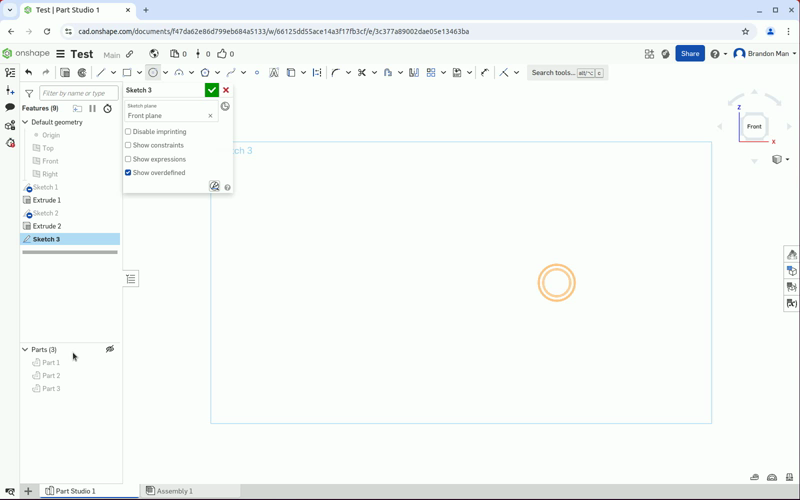
key_down(shift)
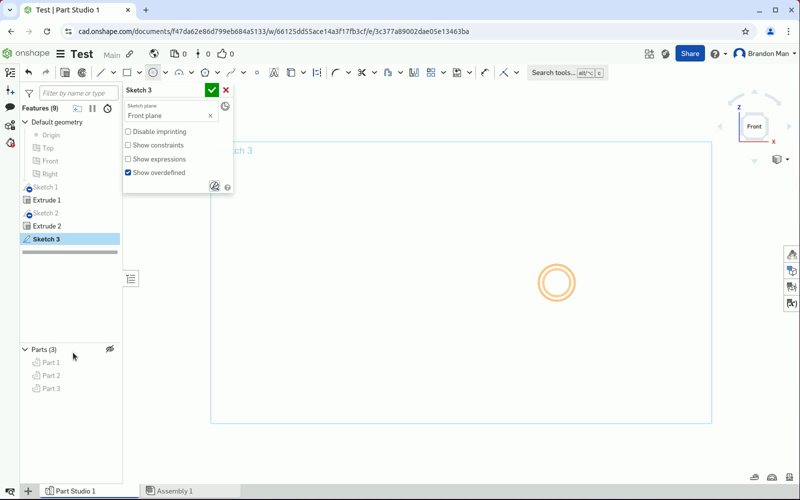
mouse_move(461, 282)
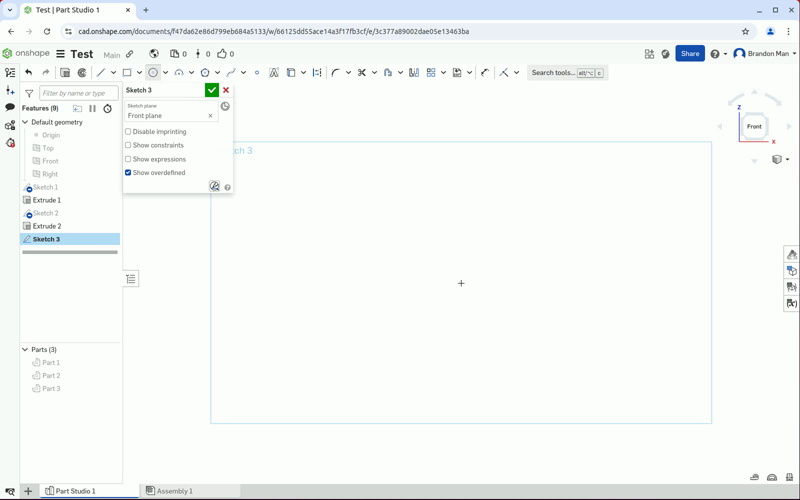
click(461, 282)
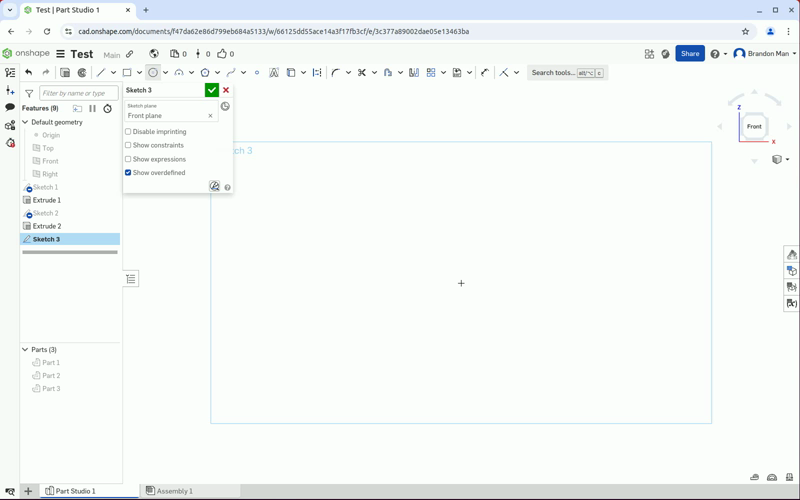
key_up(shift)
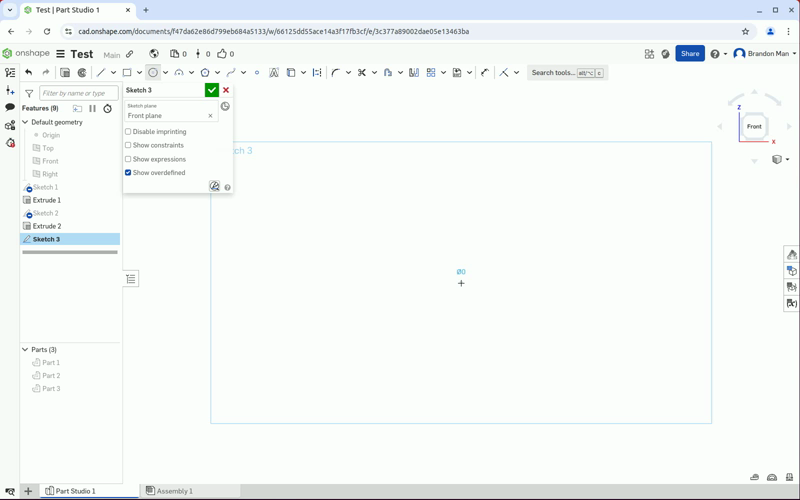
mouse_move(489, 282)
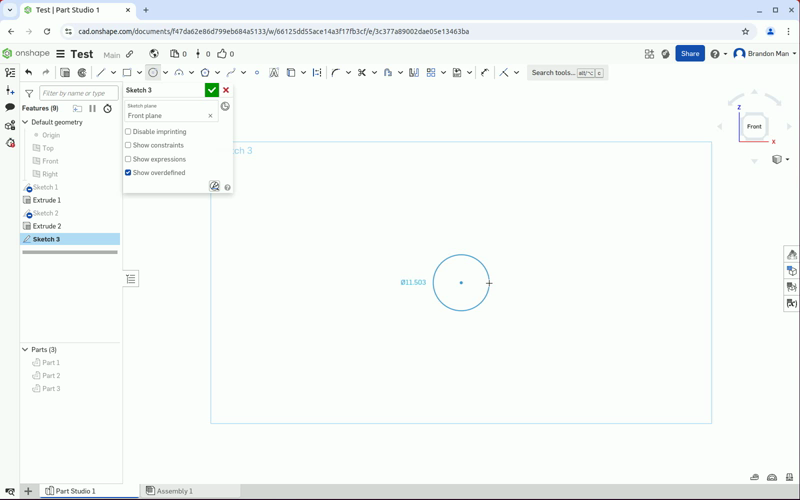
click(489, 282)
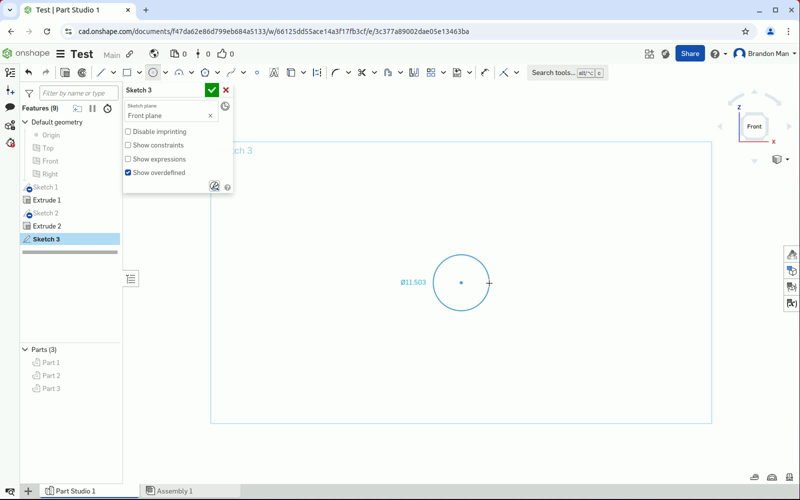
key(esc)
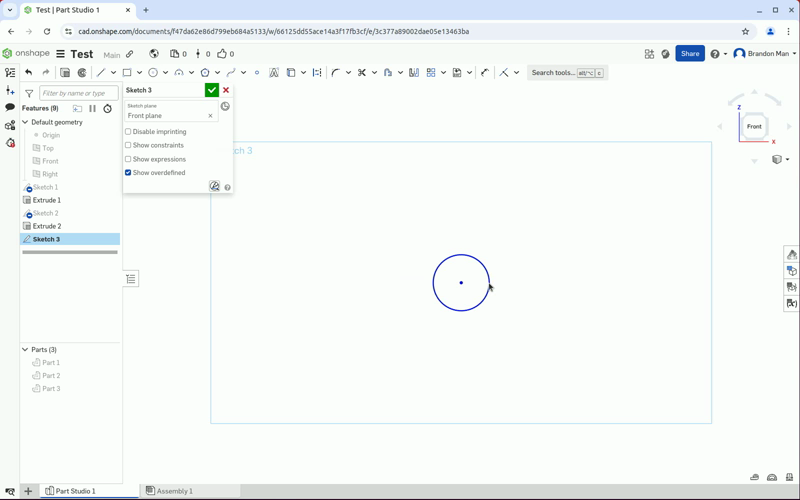
key(l)
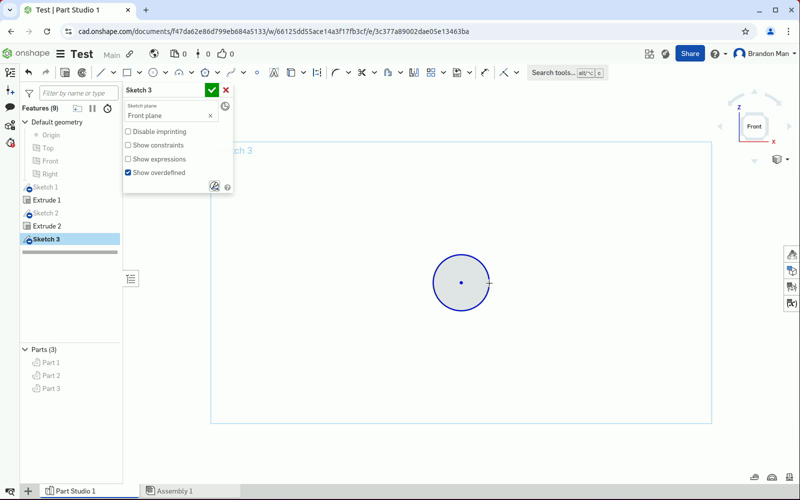
key_down(shift)
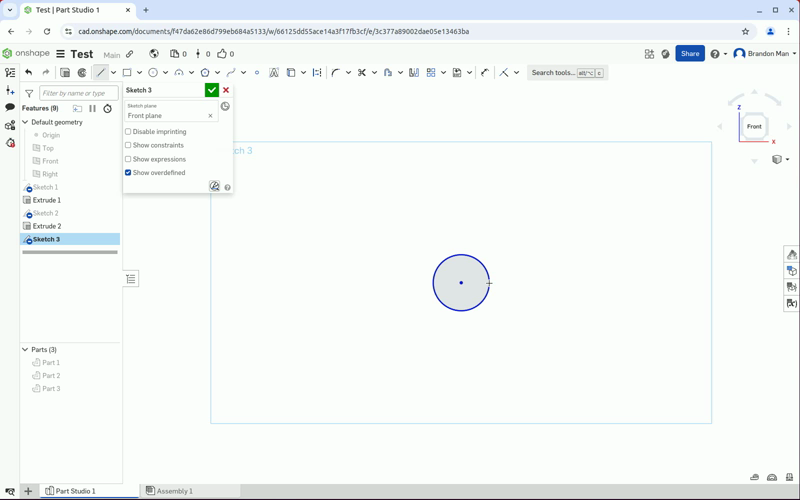
mouse_move(441, 288)
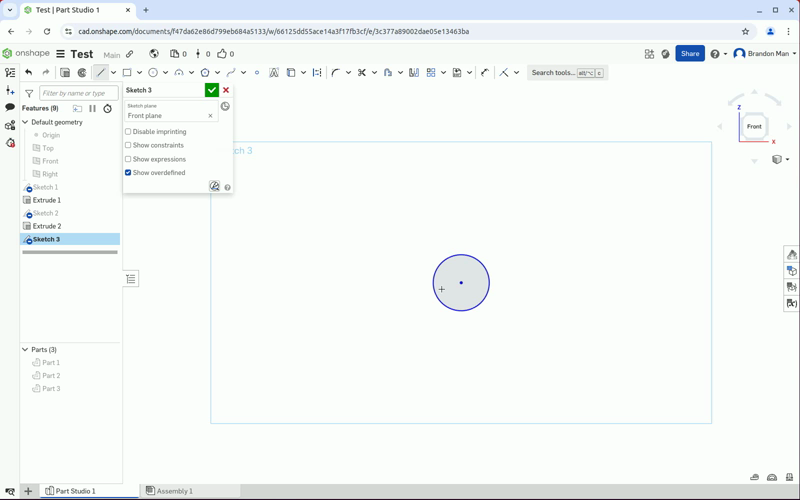
click(441, 288)
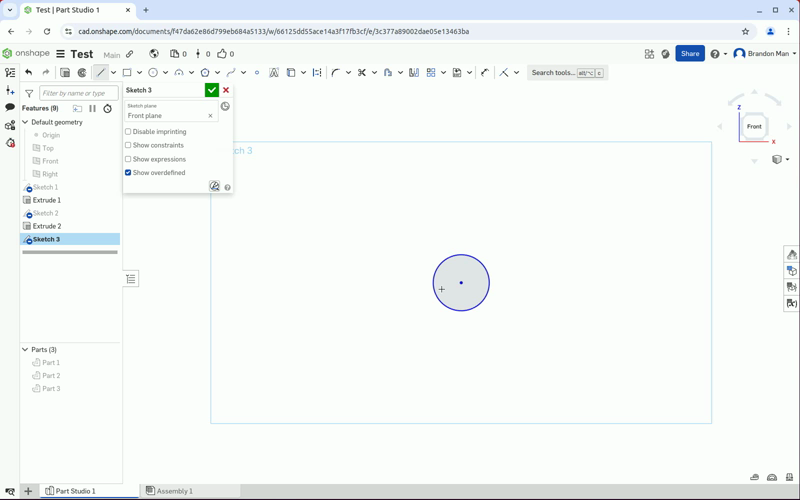
key_up(shift)
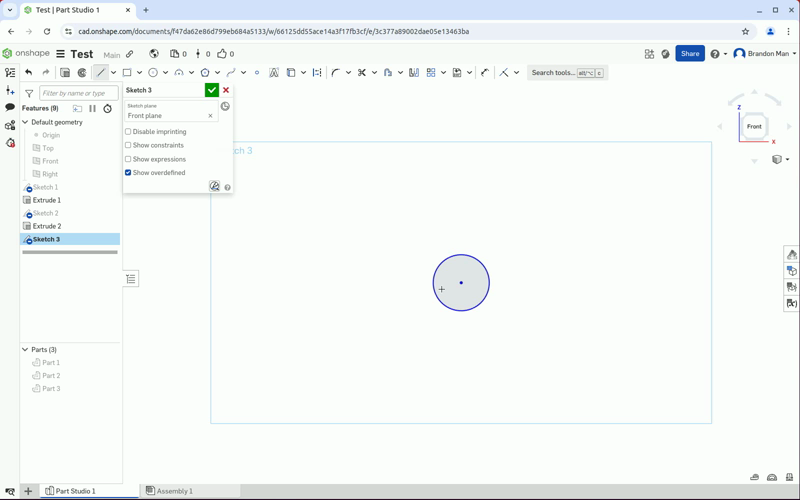
key_down(shift)
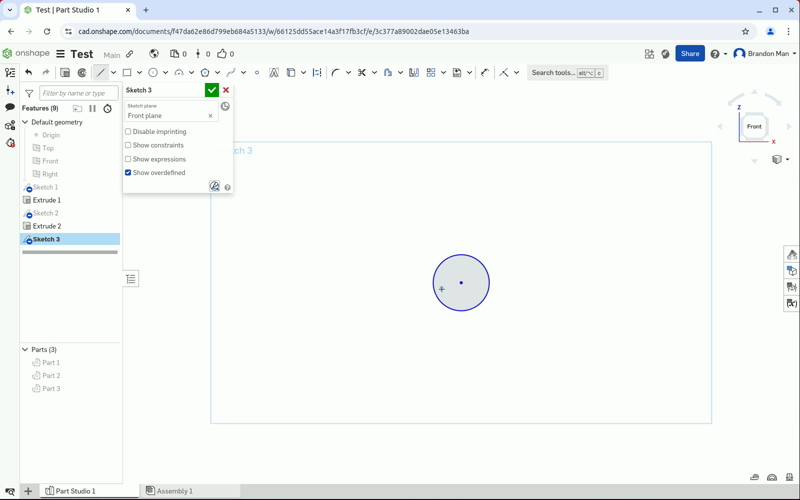
mouse_move(471, 288)
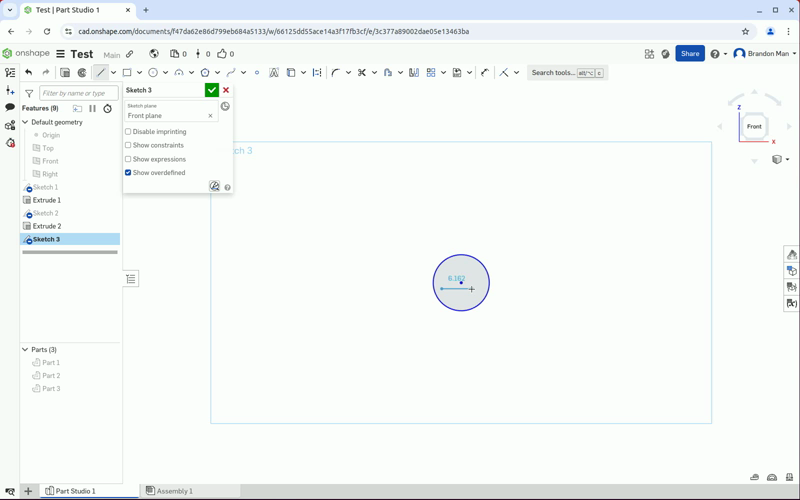
mouse_move(448, 288)
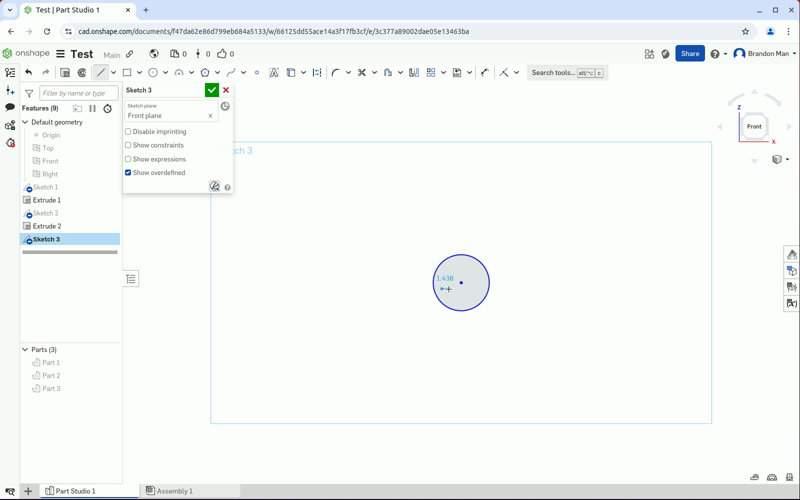
scroll(6)
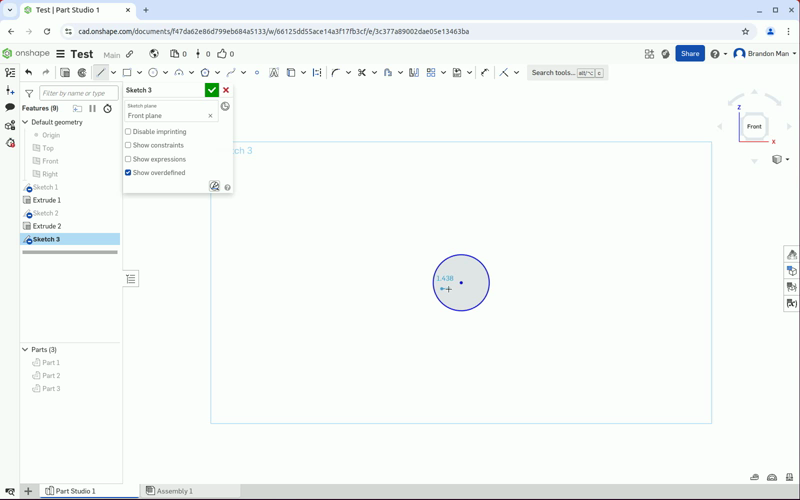
scroll(6)
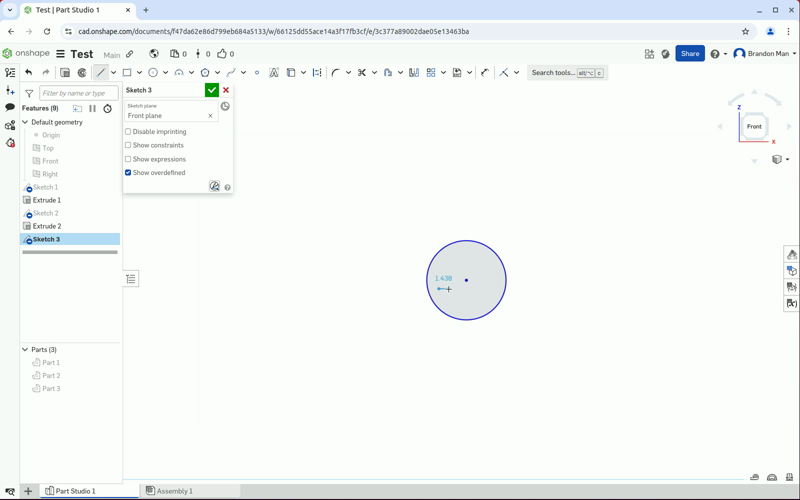
scroll(6)
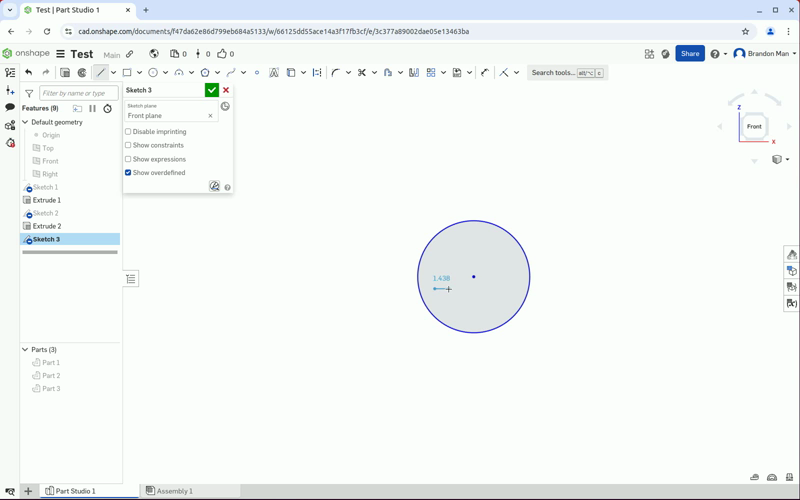
scroll(6)
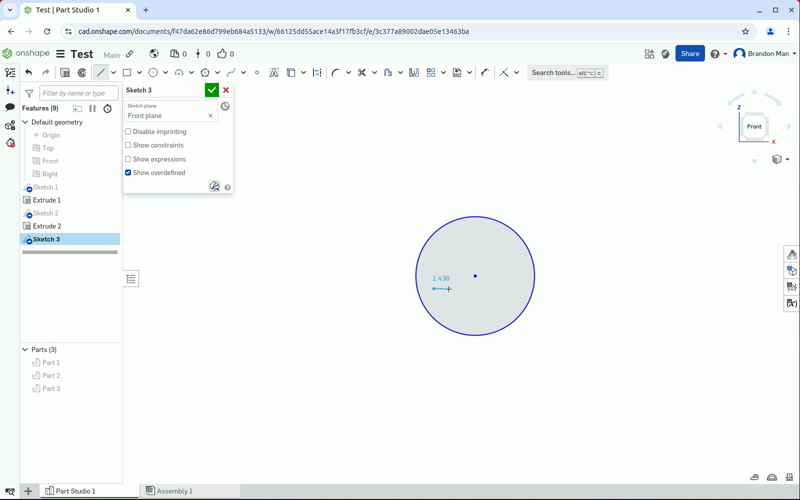
scroll(6)
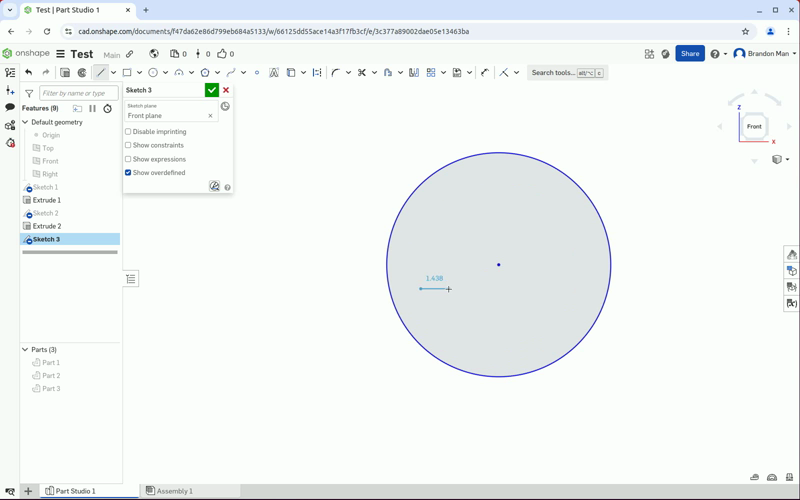
scroll(6)
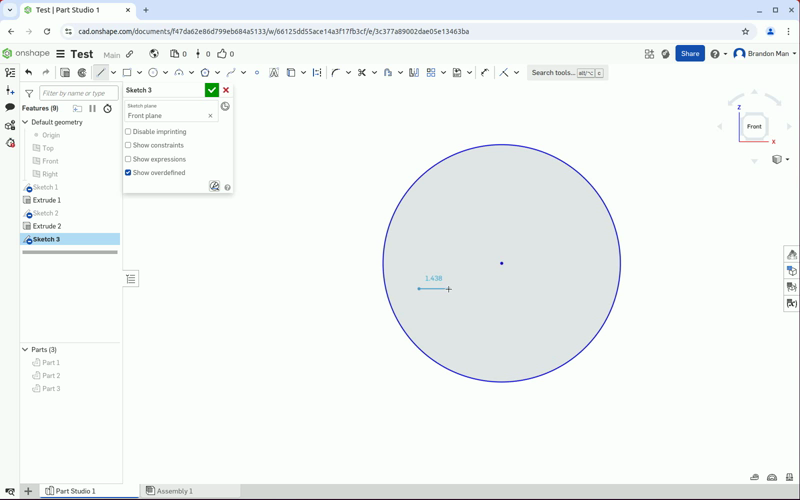
scroll(6)
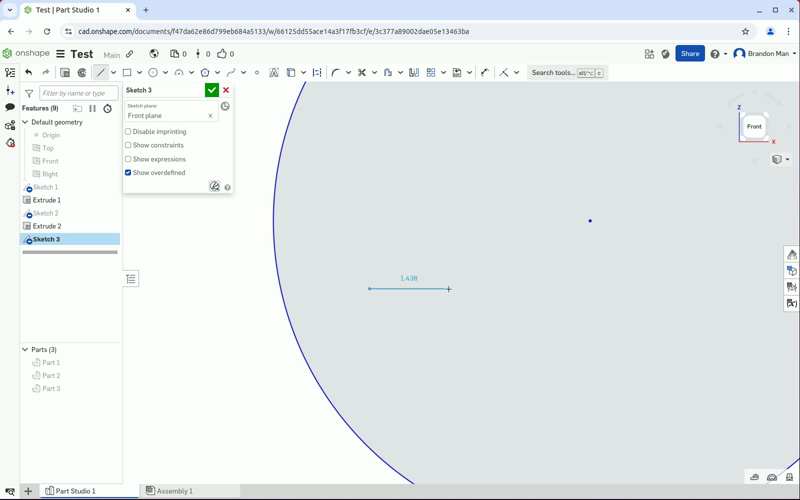
click(448, 288)
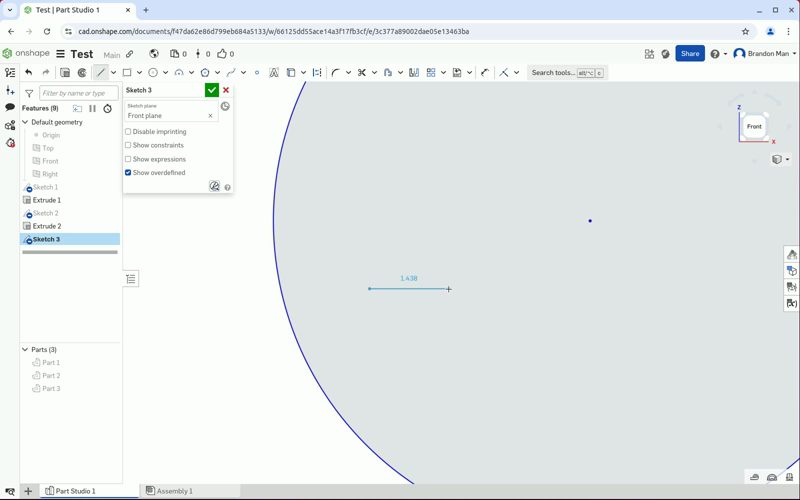
scroll(-6)
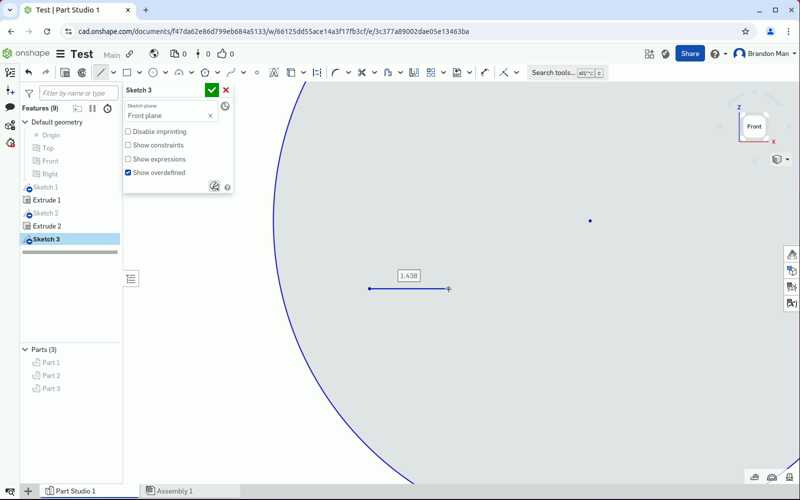
scroll(-6)
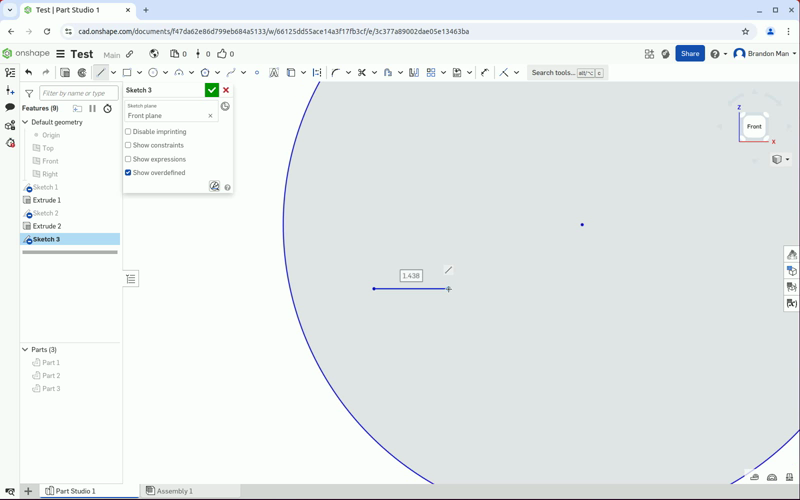
scroll(-6)
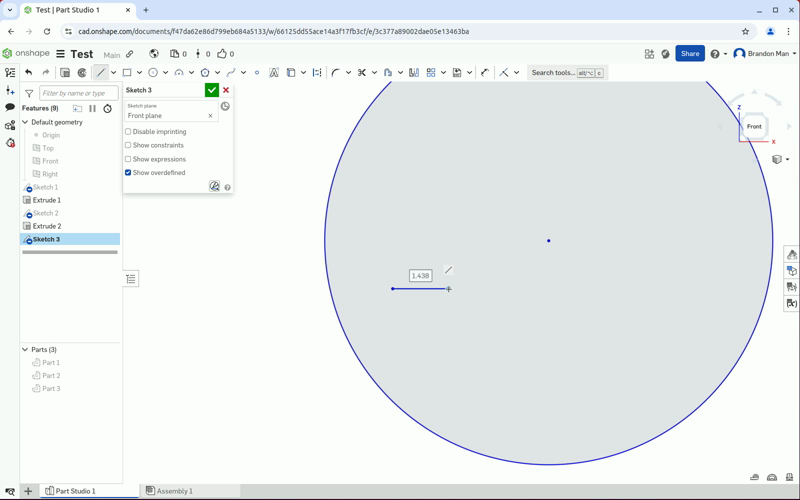
scroll(-6)
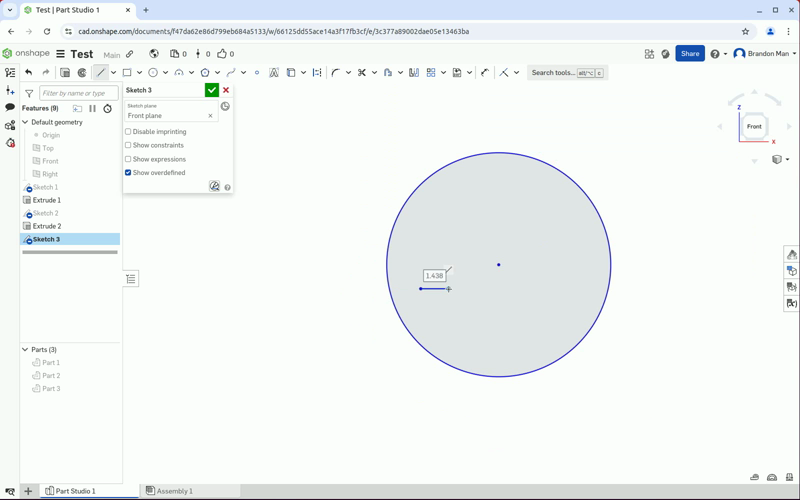
scroll(-6)
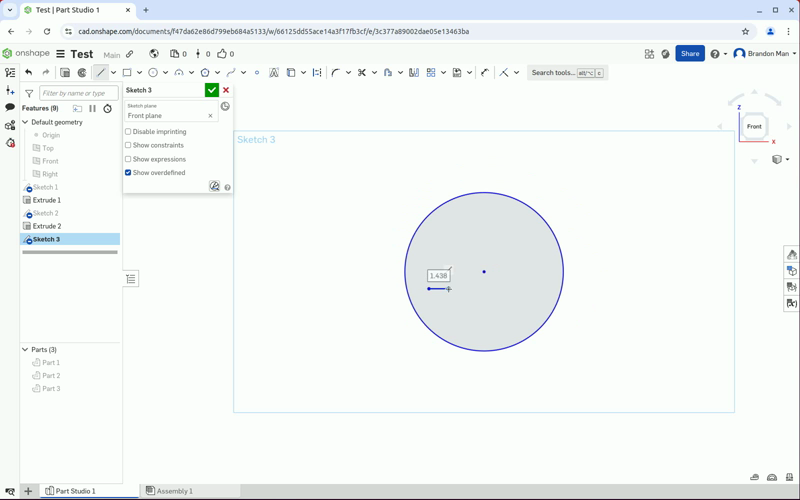
scroll(-6)
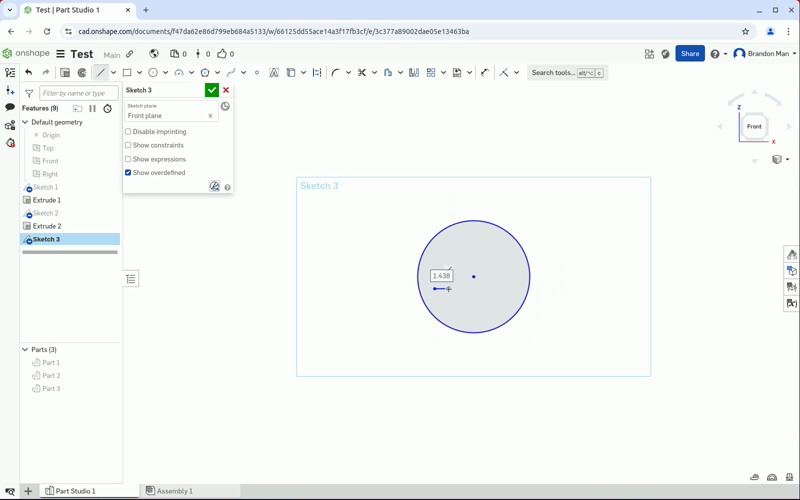
scroll(-6)
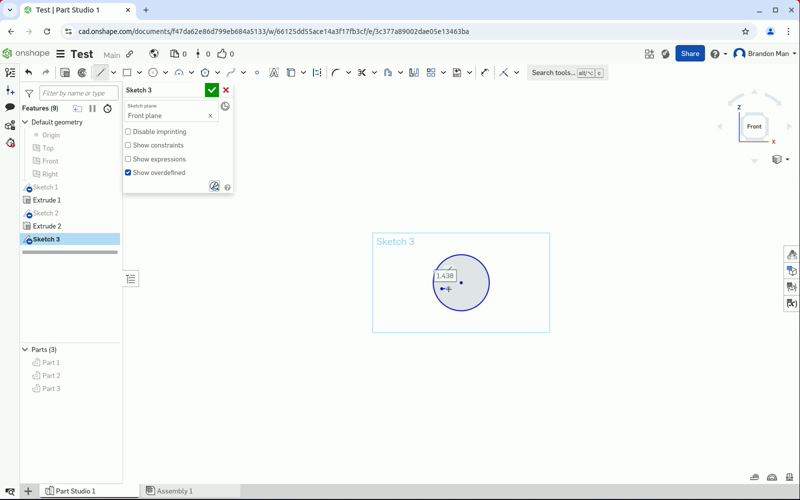
key_up(shift)
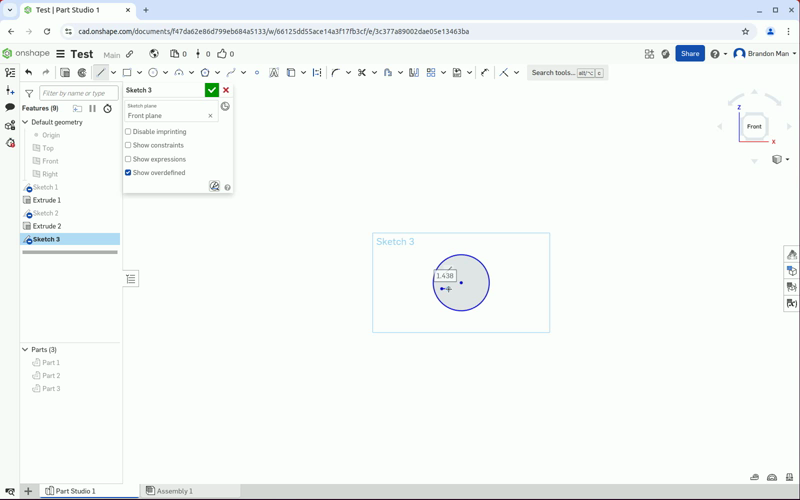
key(esc)
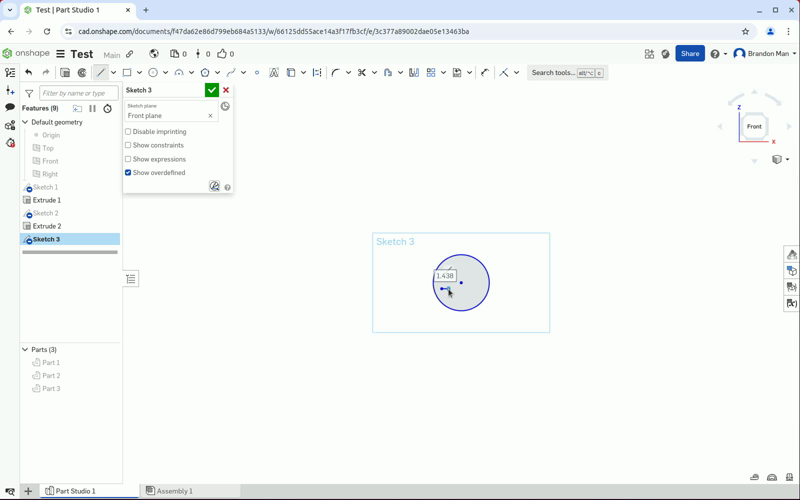
key(a)
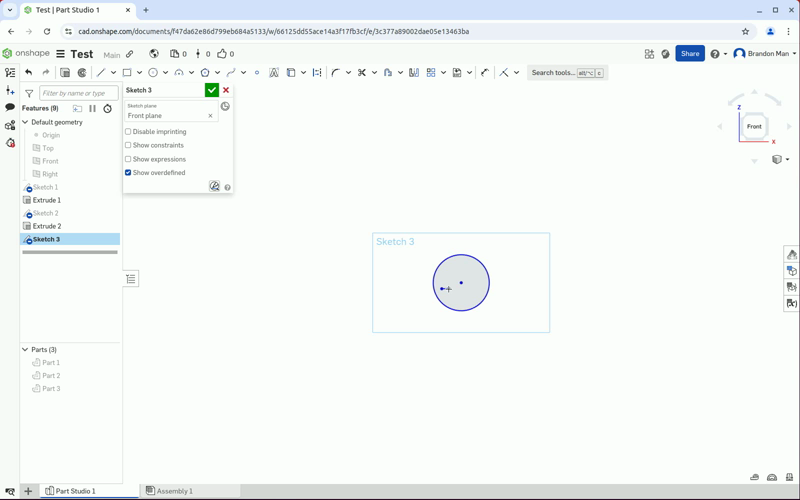
mouse_move(448, 288)
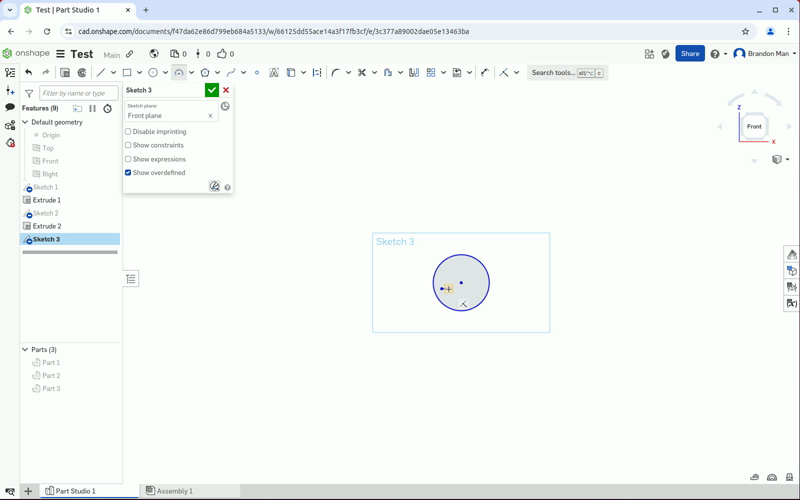
click(448, 288)
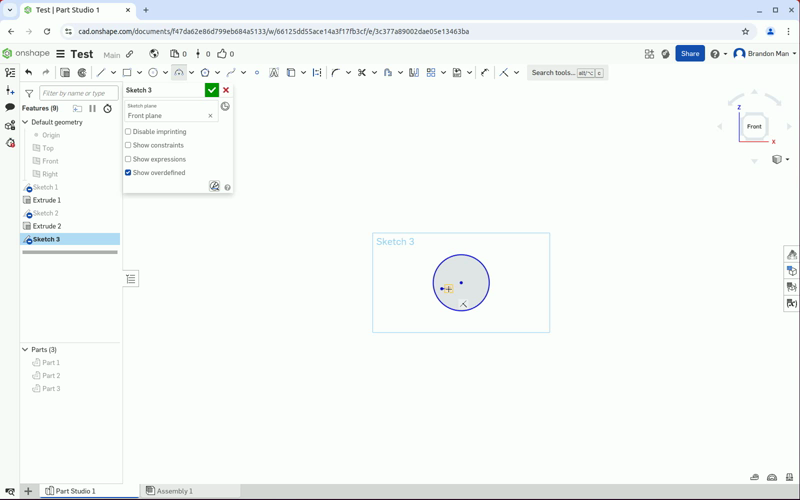
key_down(shift)
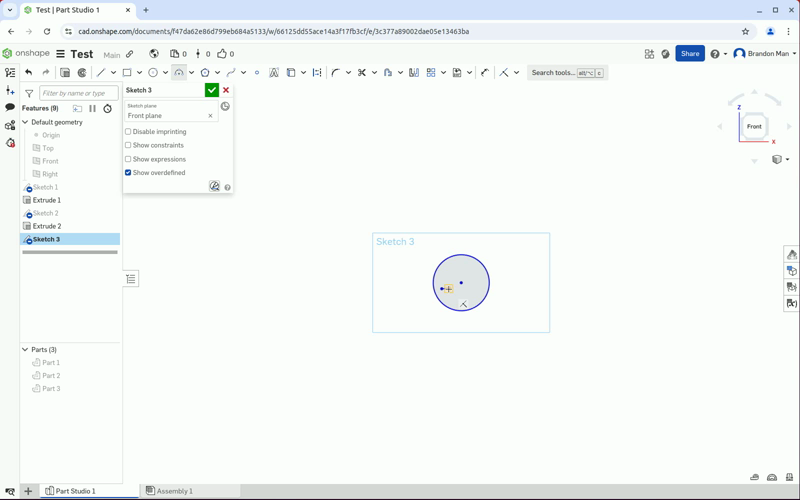
mouse_move(473, 288)
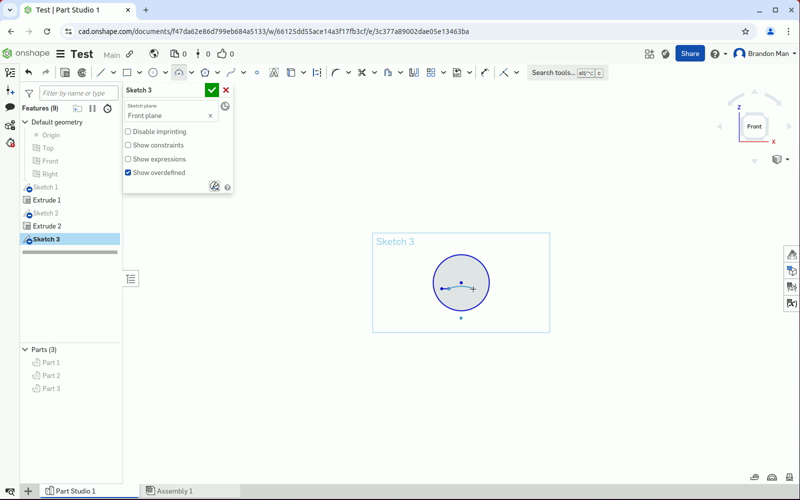
click(473, 288)
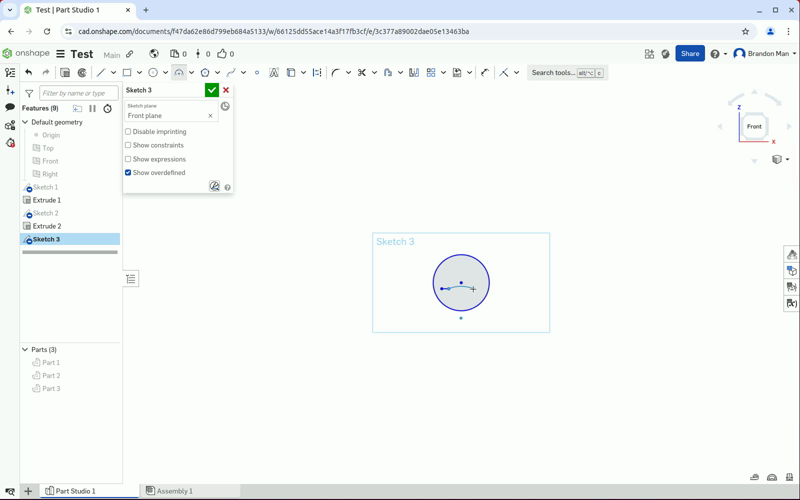
mouse_move(461, 296)
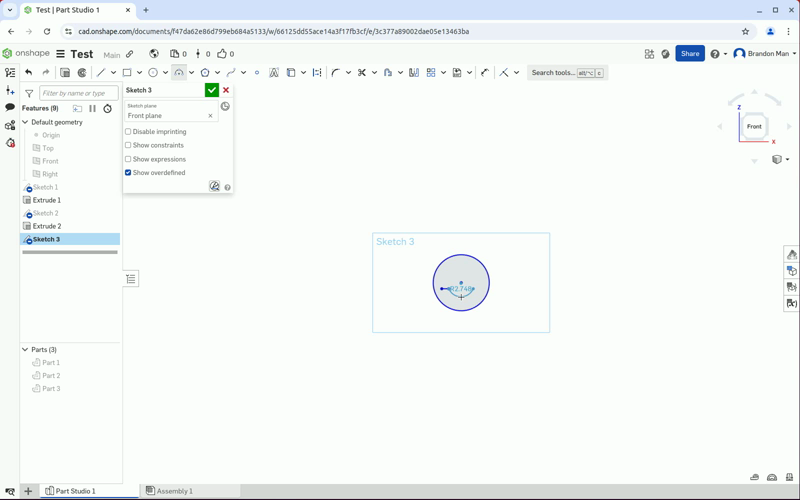
click(461, 296)
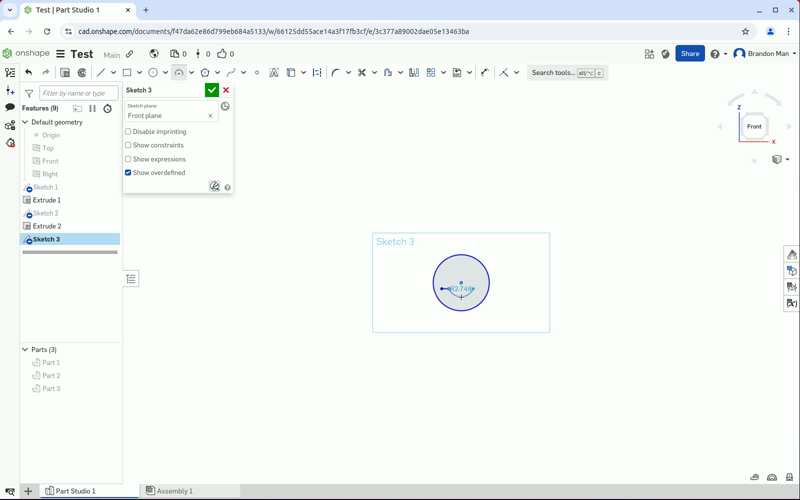
key_up(shift)
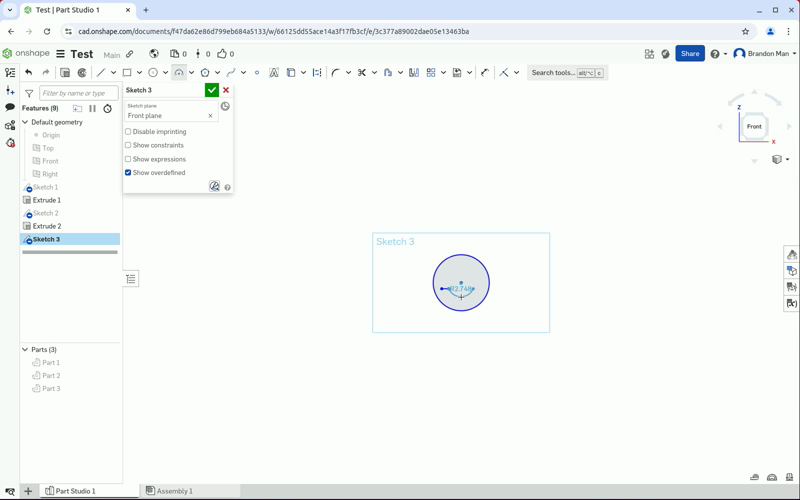
key(esc)
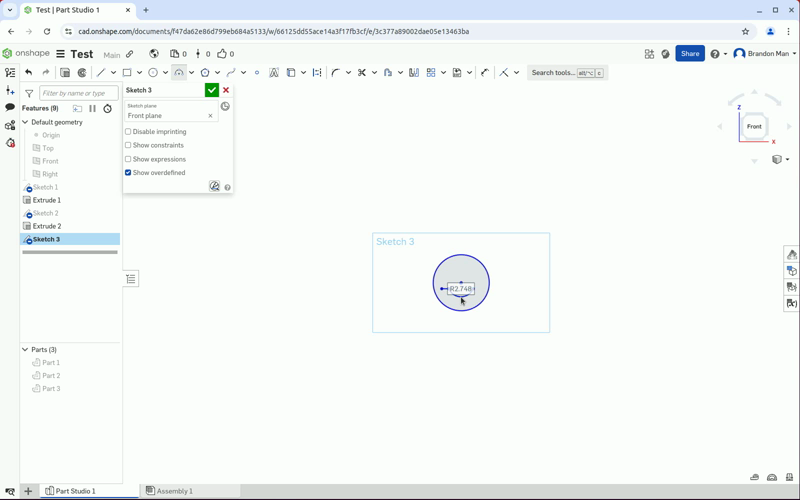
key(l)
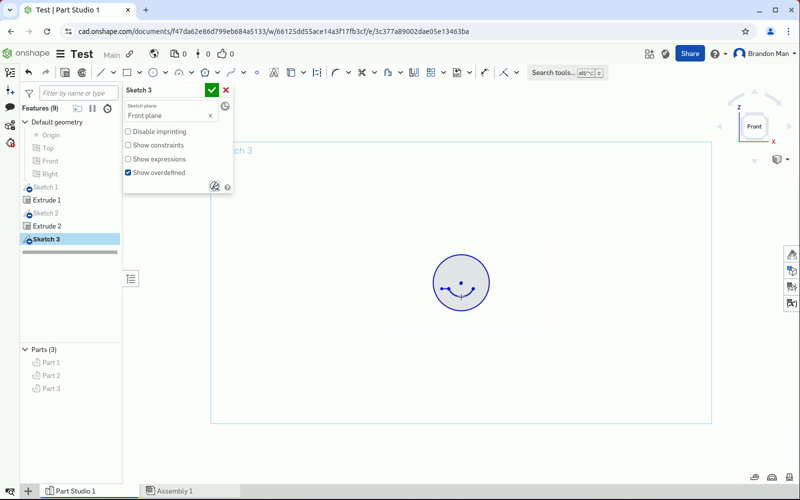
mouse_move(473, 288)
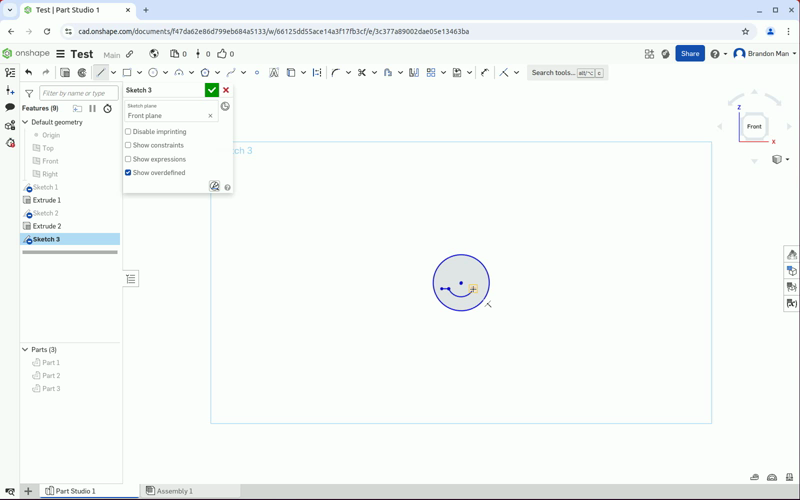
click(473, 288)
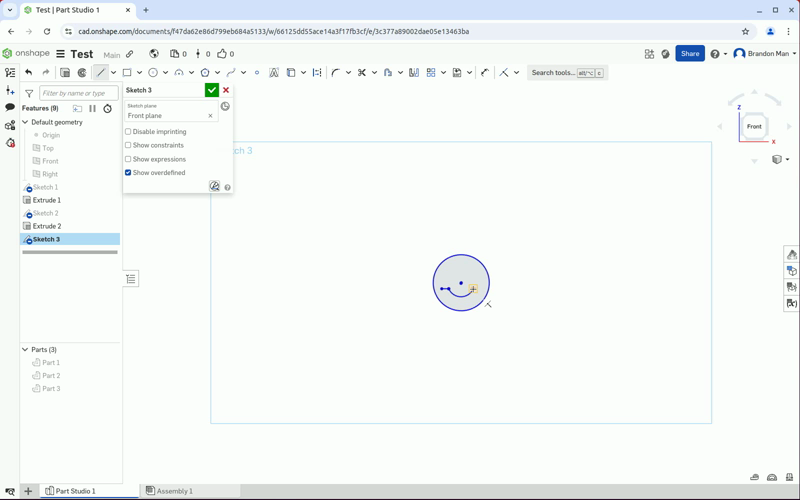
key_down(shift)
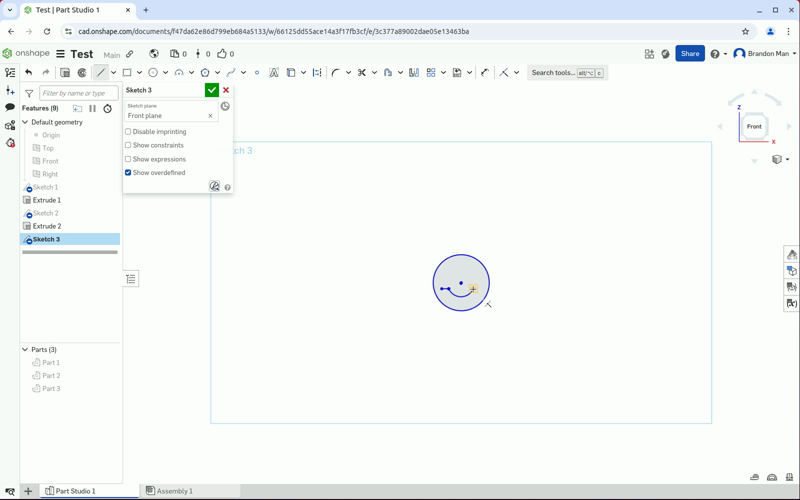
mouse_move(503, 288)
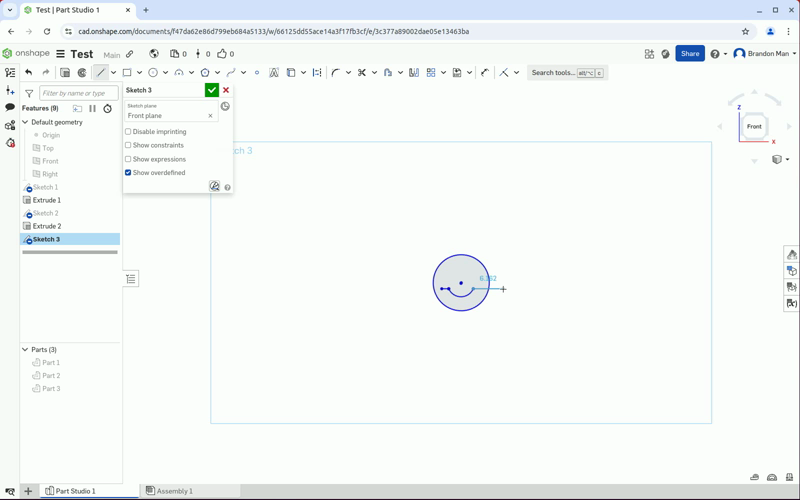
mouse_move(478, 288)
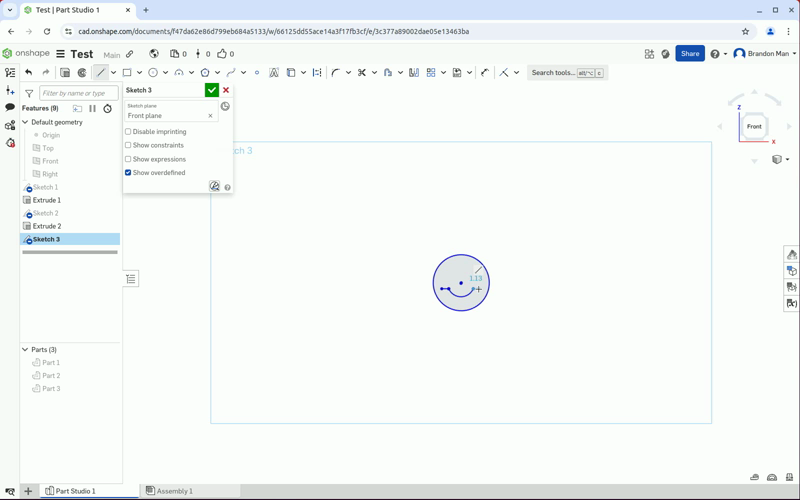
scroll(6)
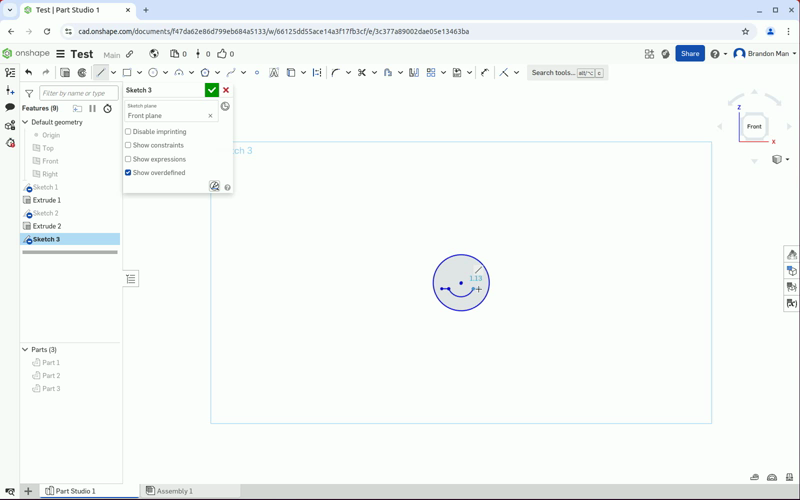
scroll(6)
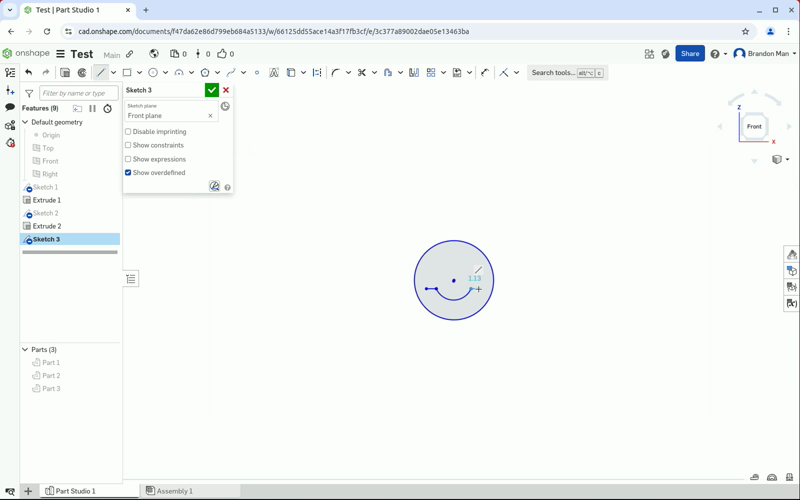
scroll(6)
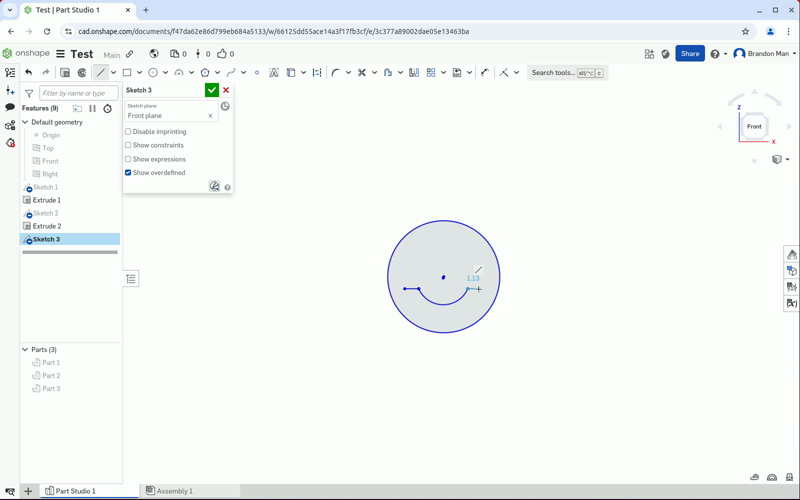
scroll(6)
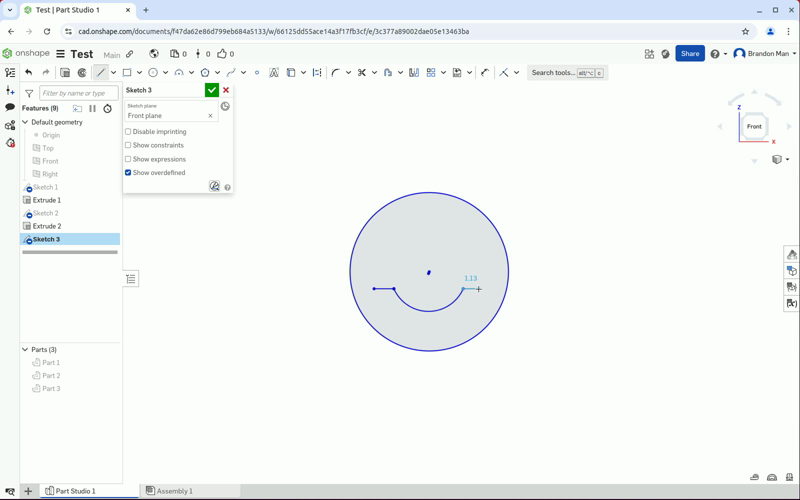
scroll(6)
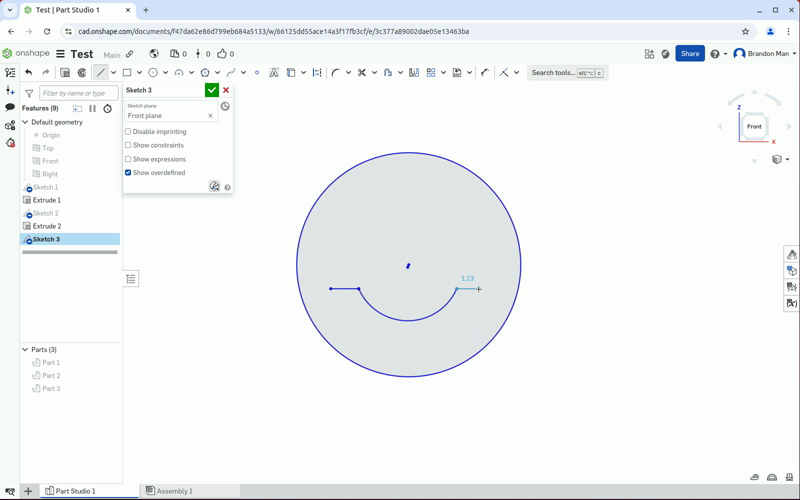
scroll(6)
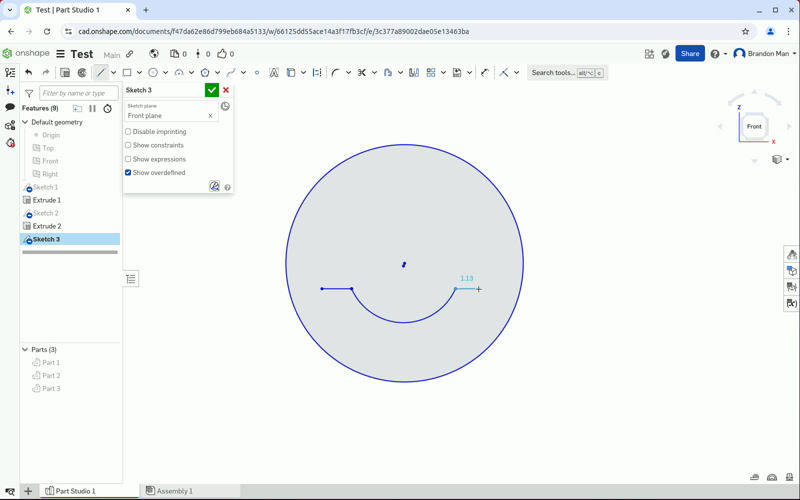
scroll(6)
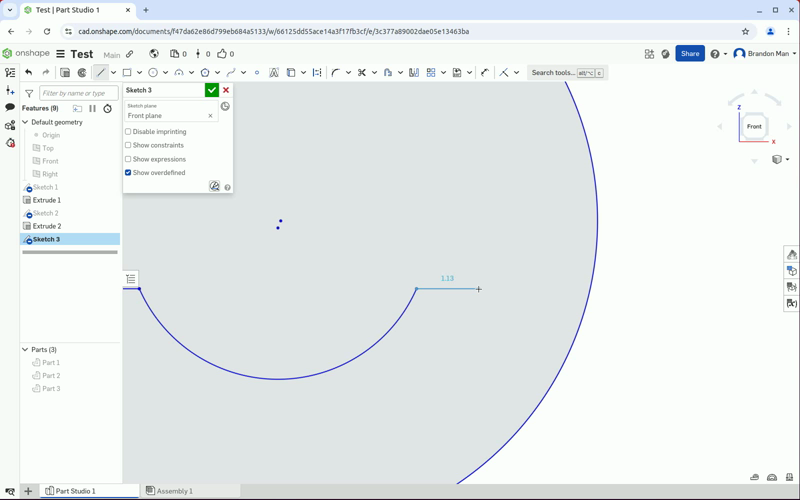
click(478, 288)
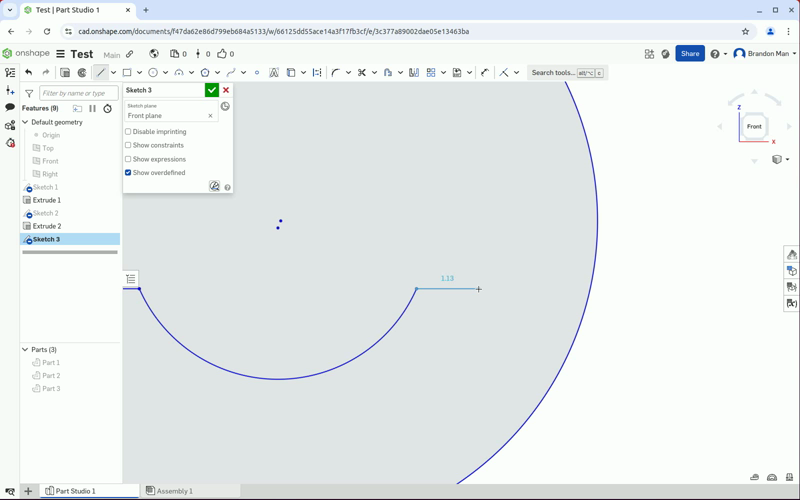
scroll(-6)
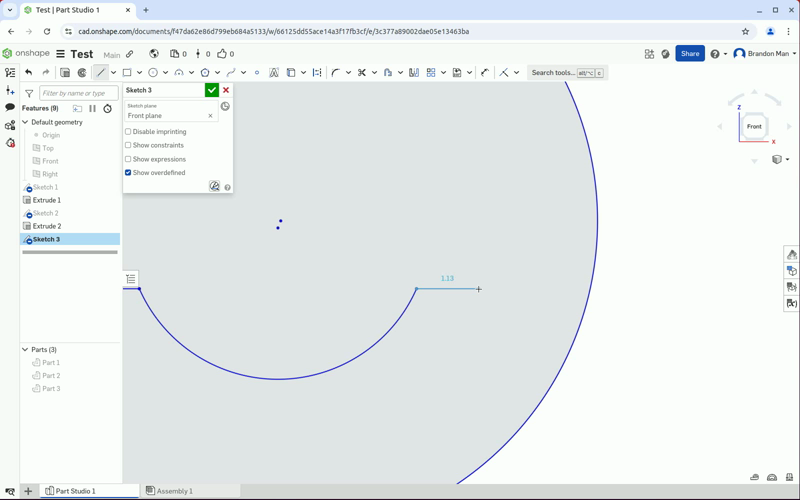
scroll(-6)
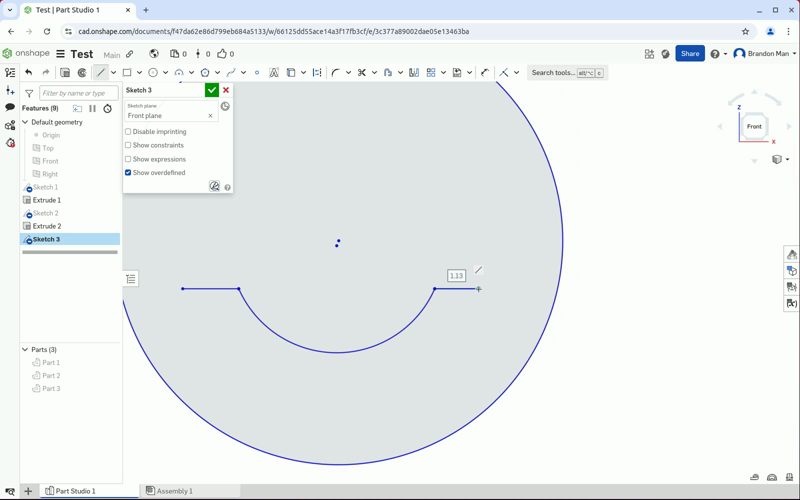
scroll(-6)
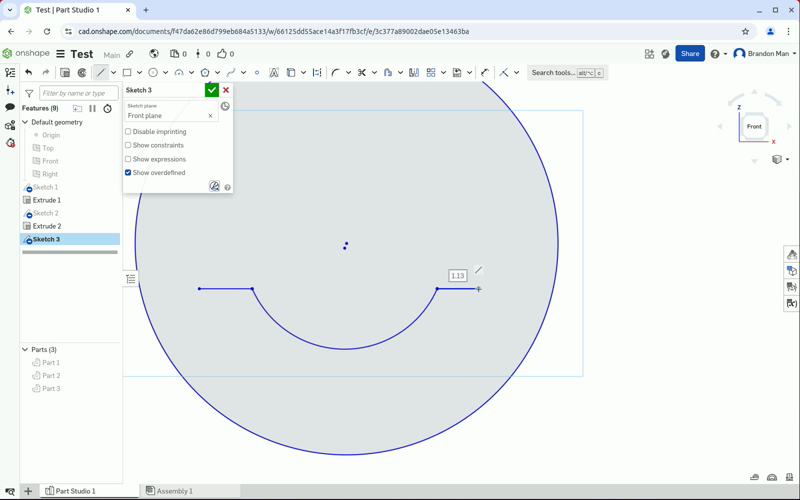
scroll(-6)
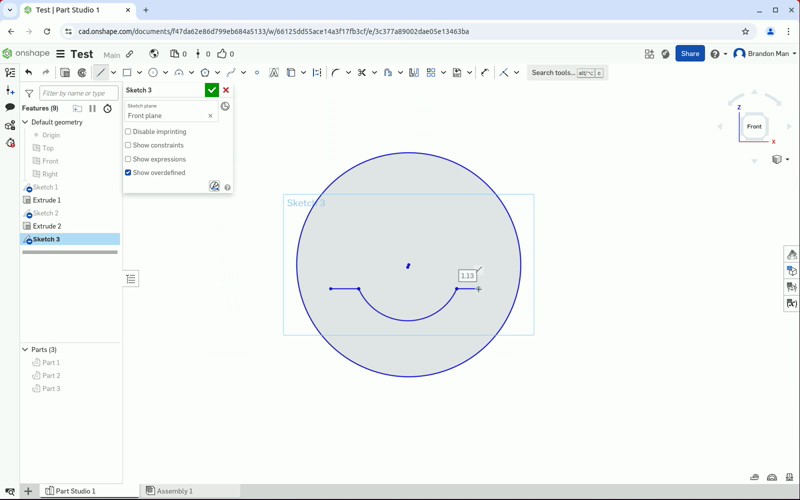
scroll(-6)
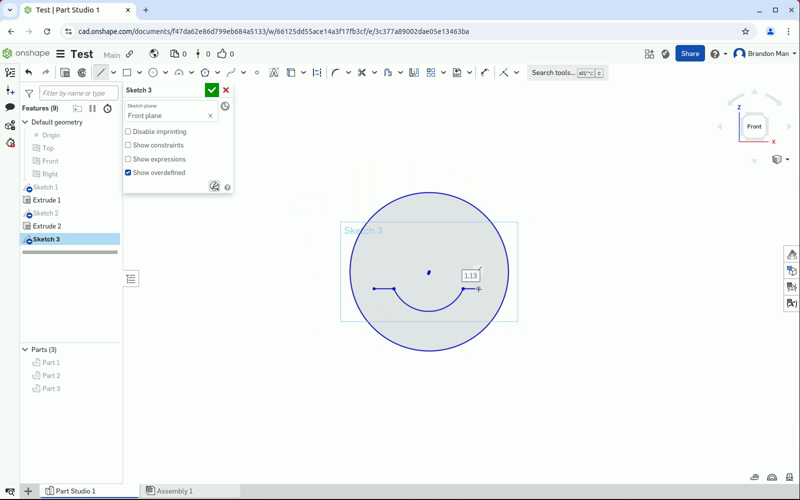
scroll(-6)
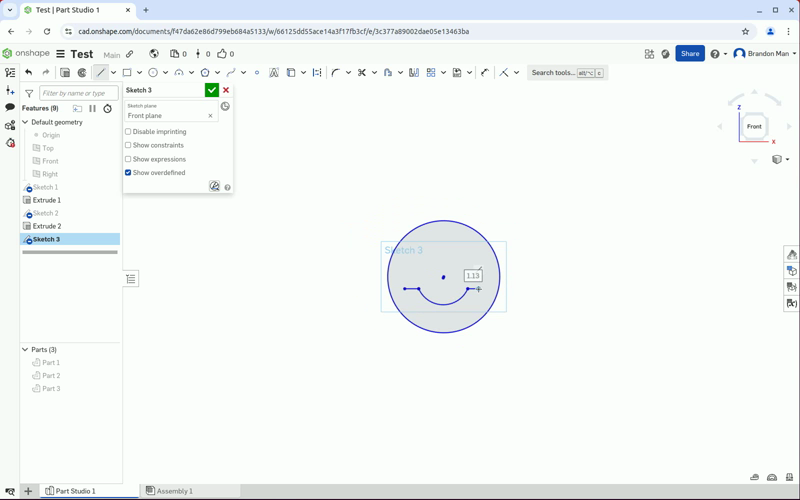
scroll(-6)
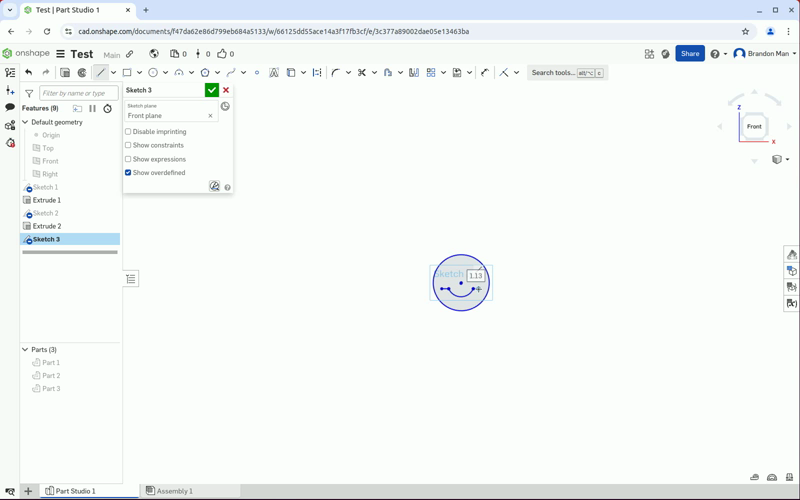
key_up(shift)
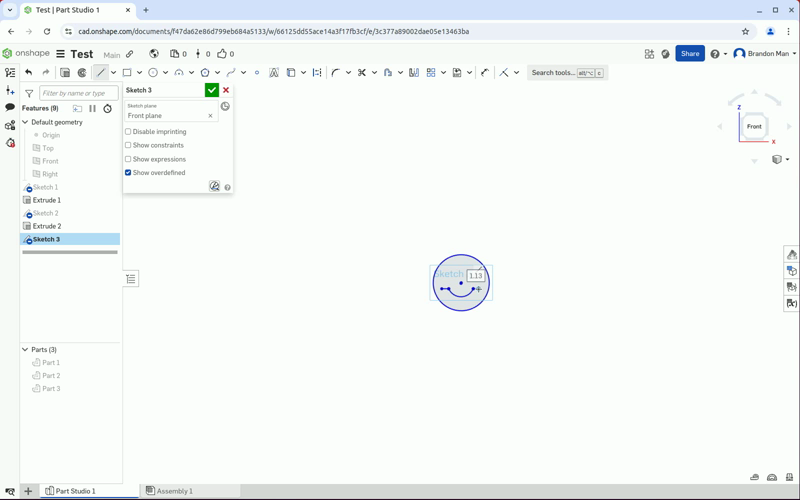
key_down(shift)
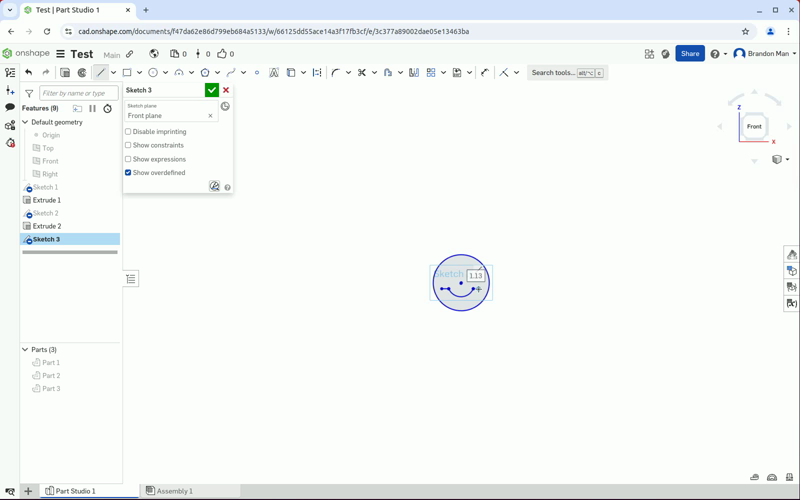
mouse_move(508, 288)
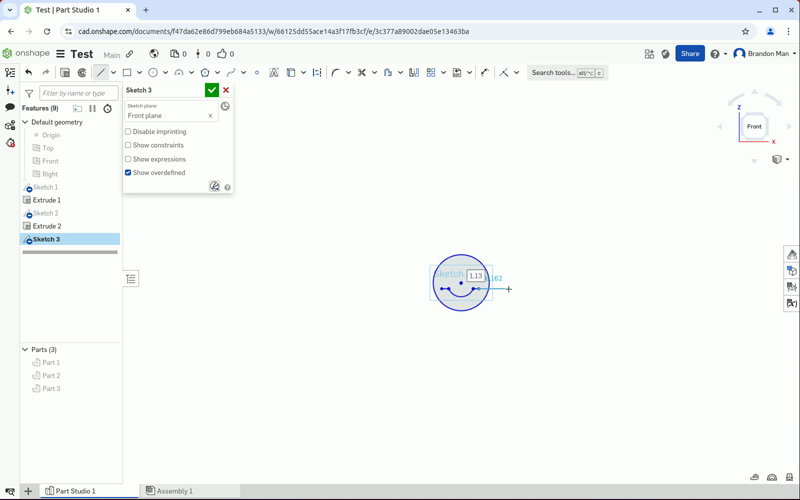
mouse_move(478, 279)
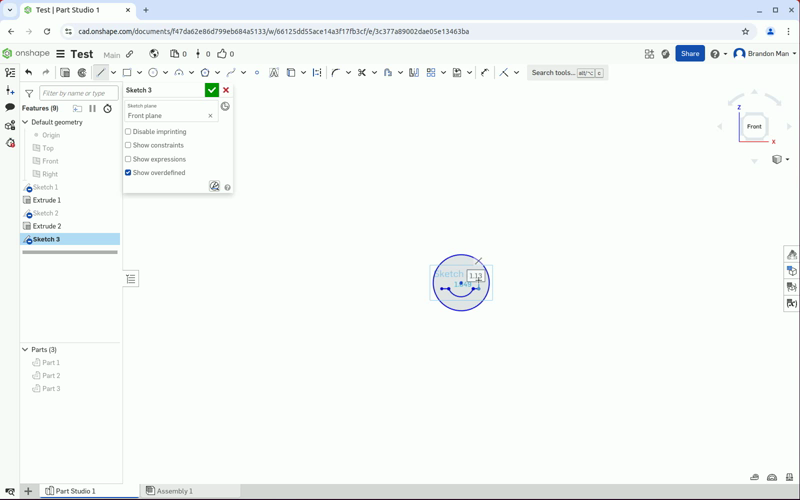
click(478, 279)
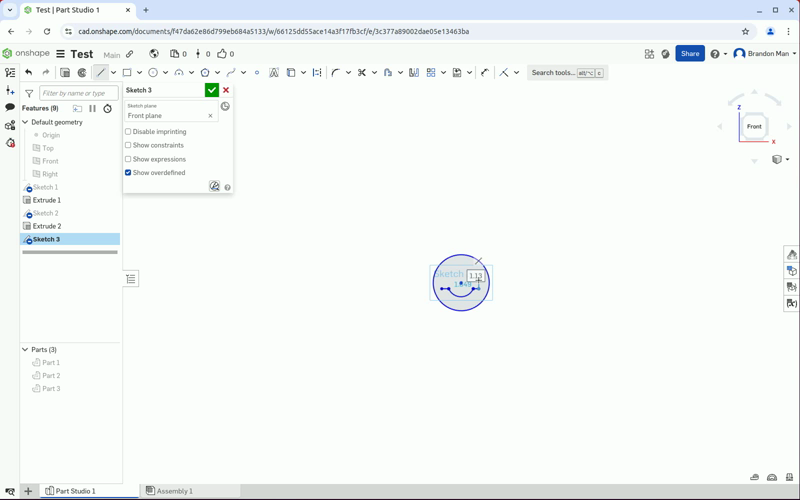
key_up(shift)
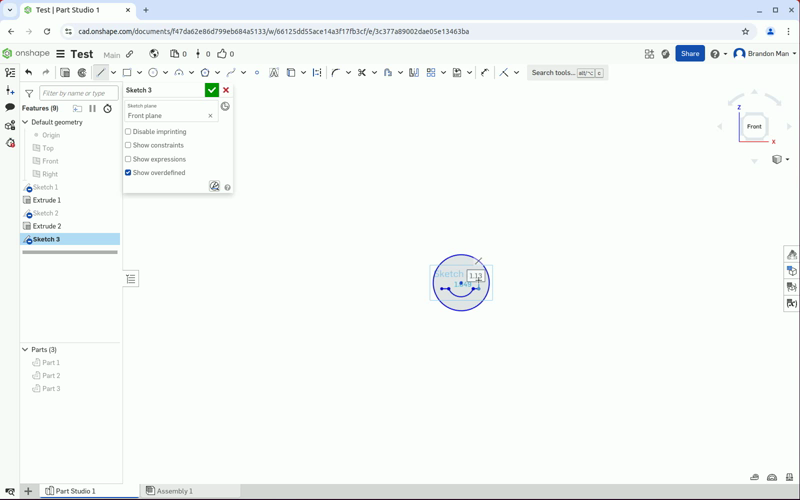
key_down(shift)
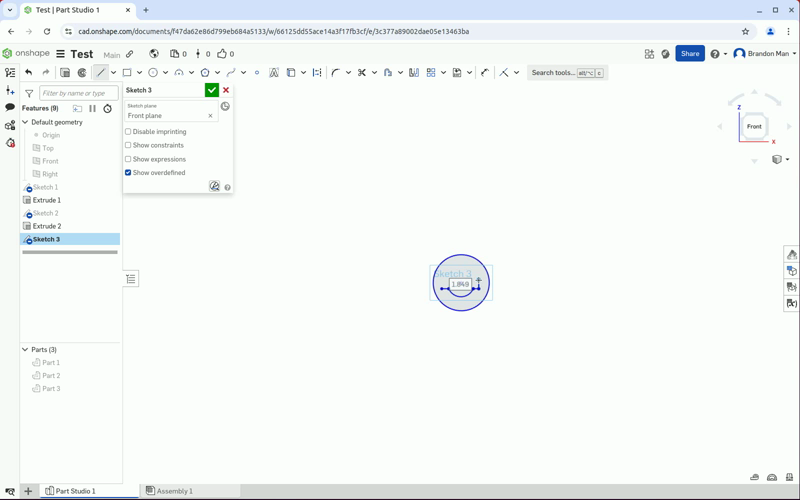
mouse_move(508, 279)
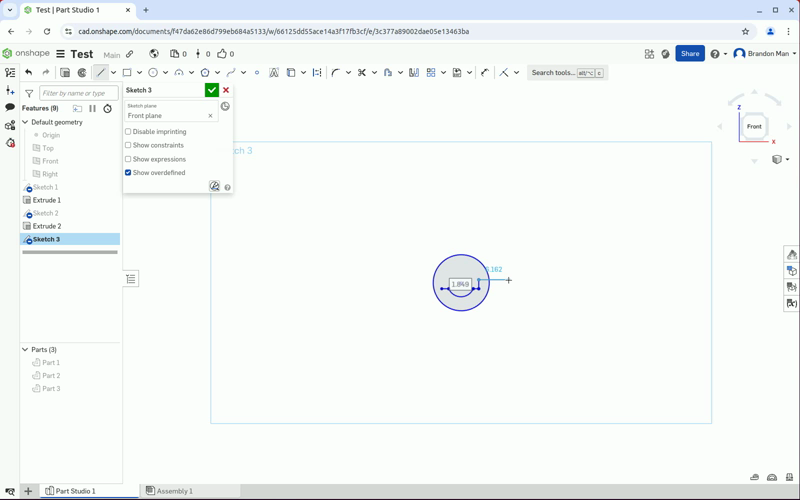
mouse_move(474, 279)
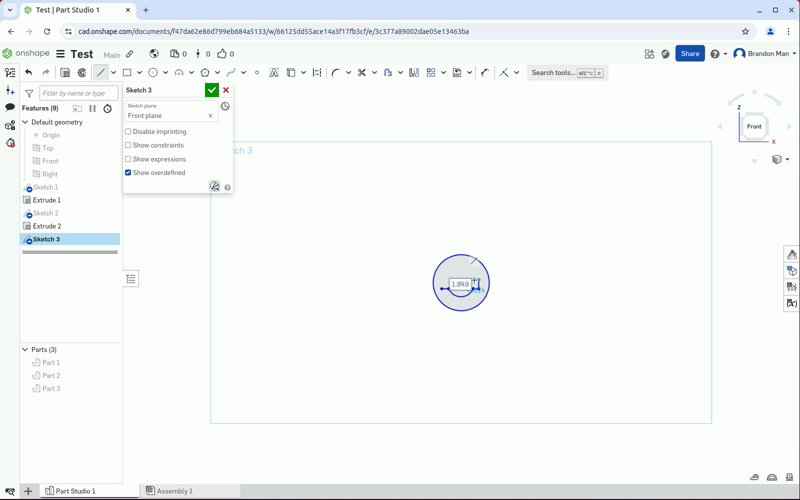
scroll(6)
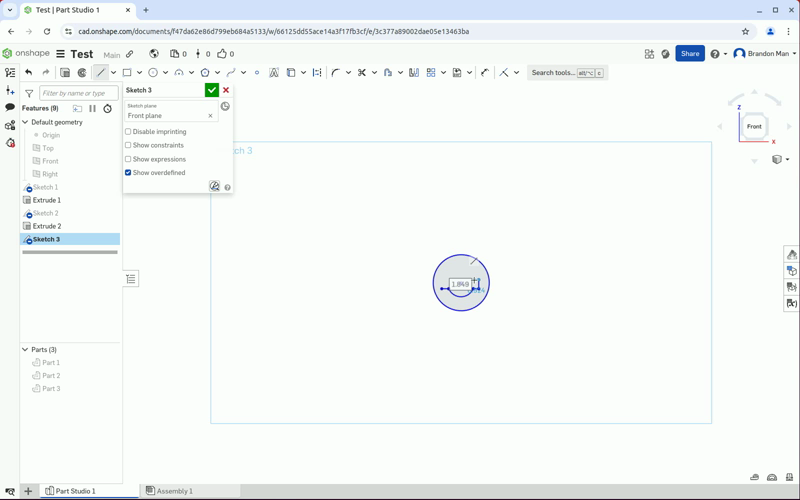
scroll(6)
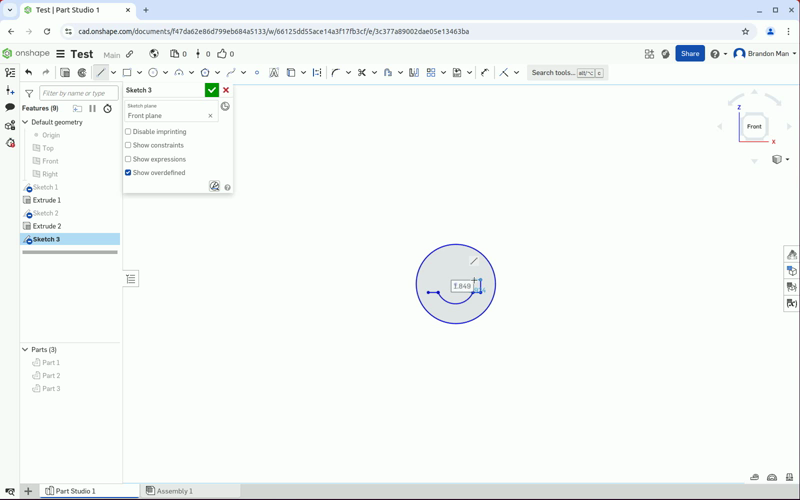
scroll(6)
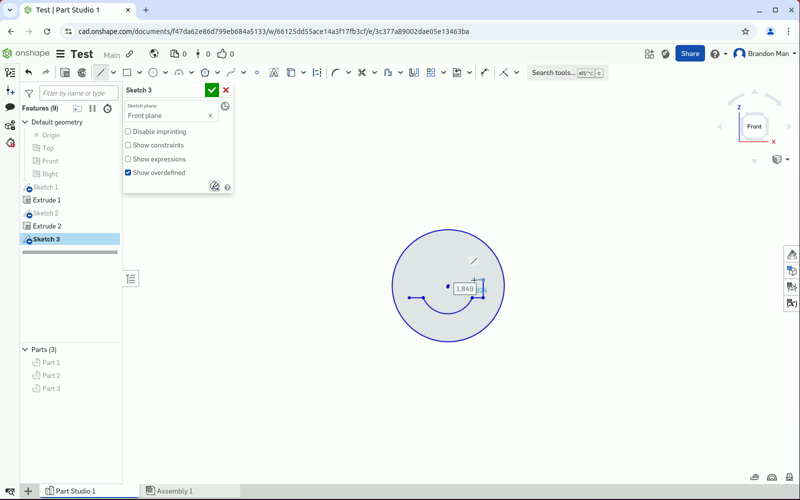
scroll(6)
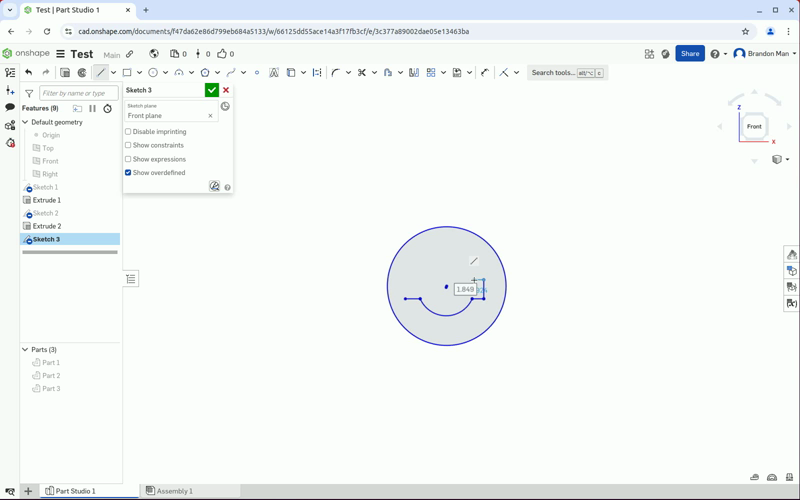
scroll(6)
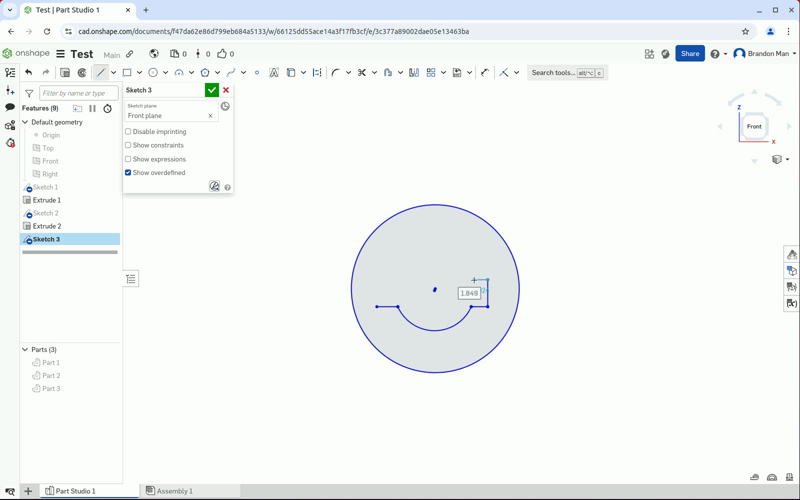
scroll(6)
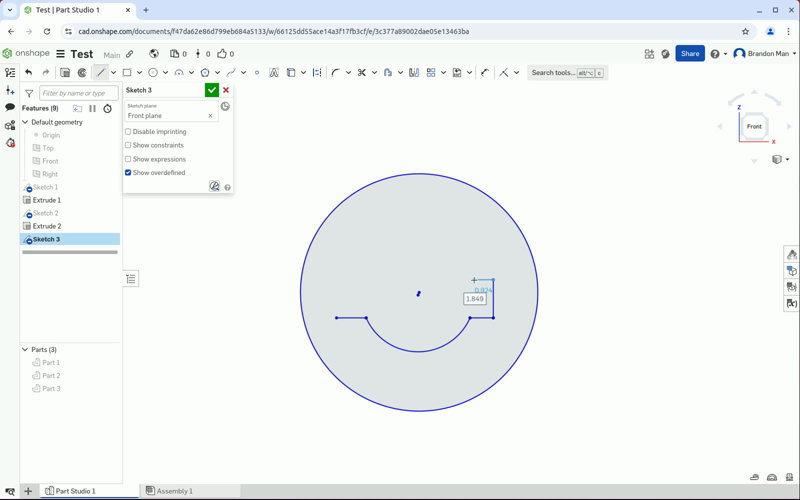
scroll(6)
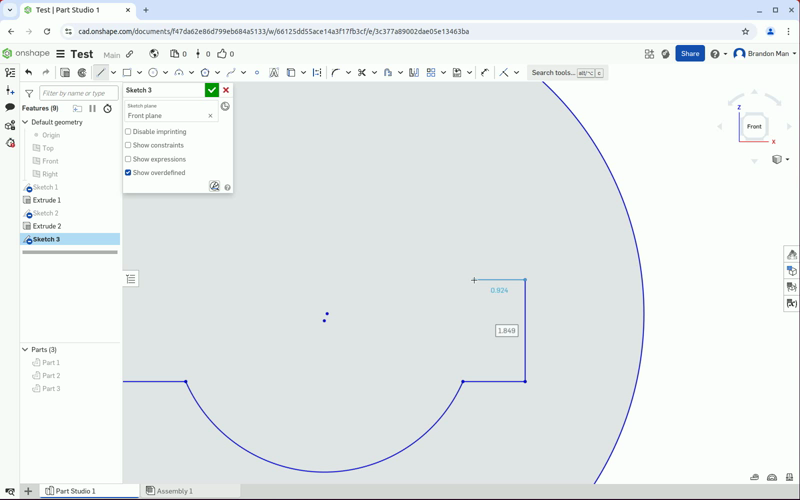
click(474, 279)
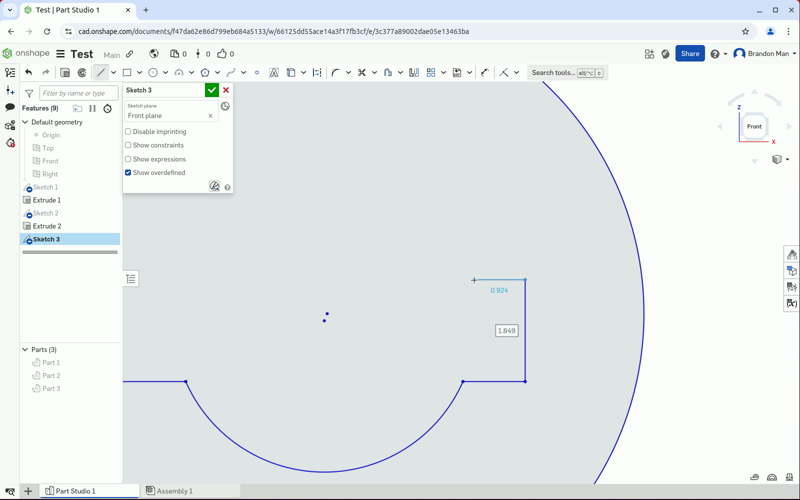
scroll(-6)
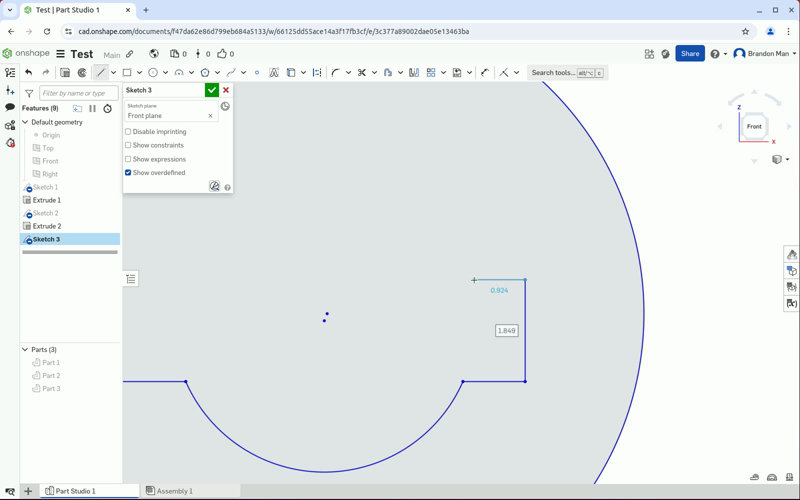
scroll(-6)
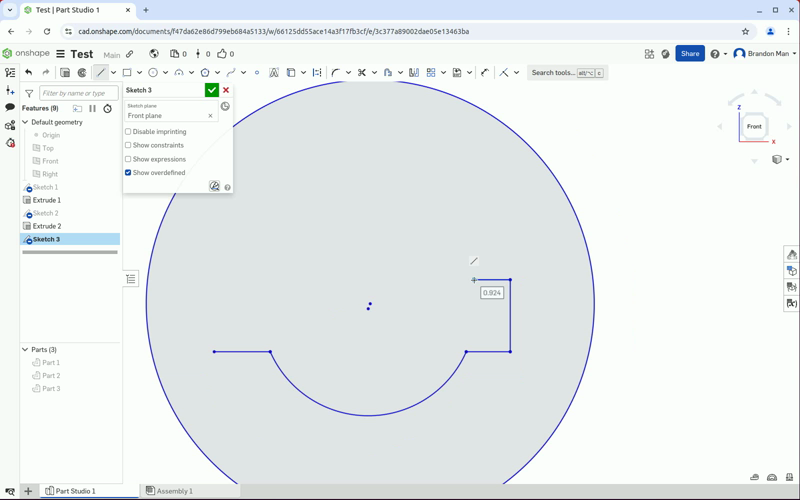
scroll(-6)
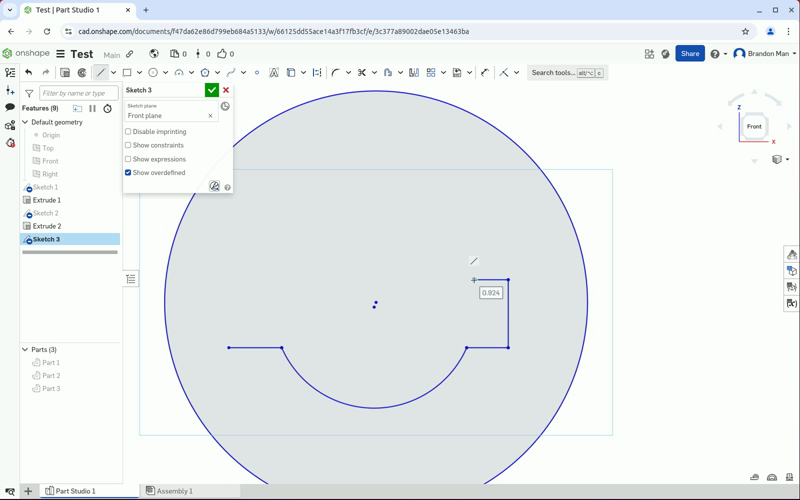
scroll(-6)
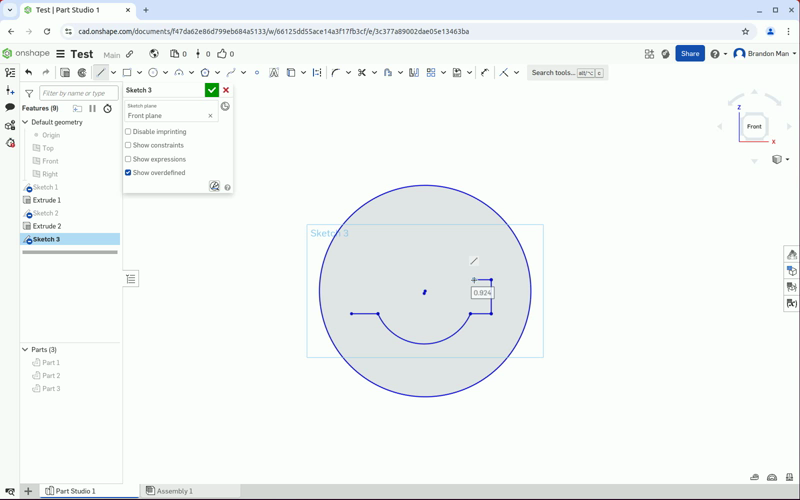
scroll(-6)
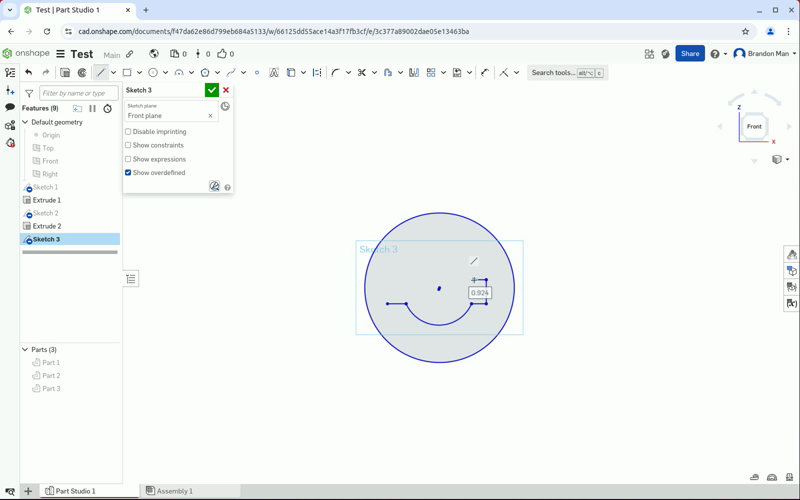
scroll(-6)
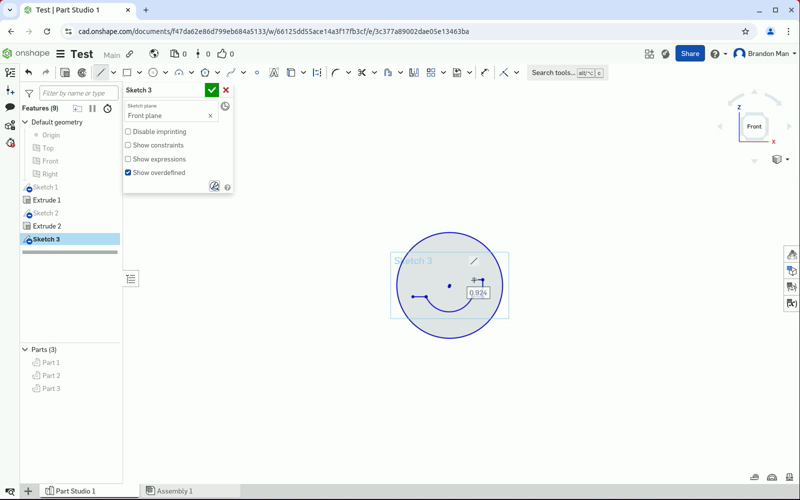
scroll(-6)
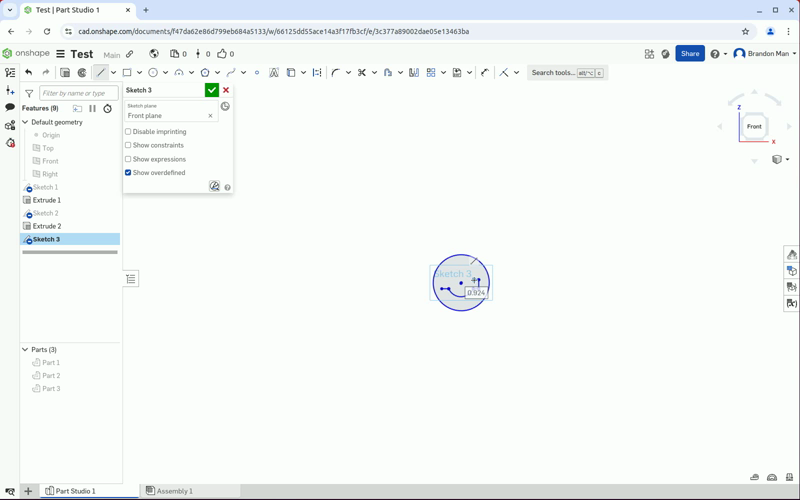
key_up(shift)
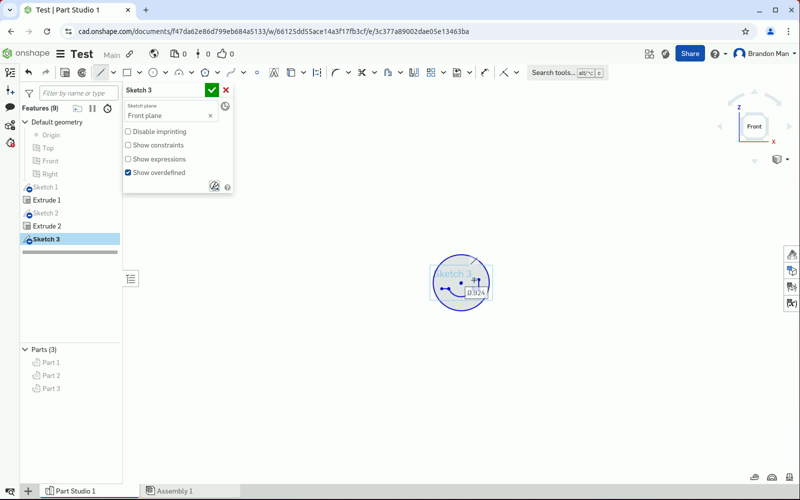
key(esc)
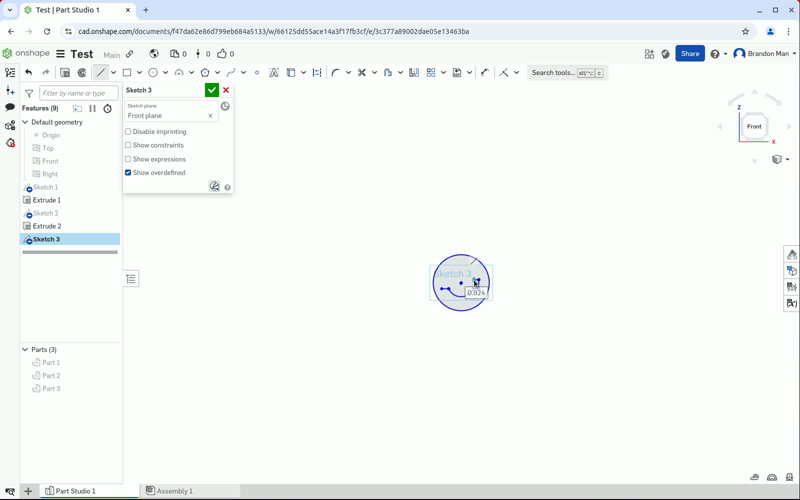
key(a)
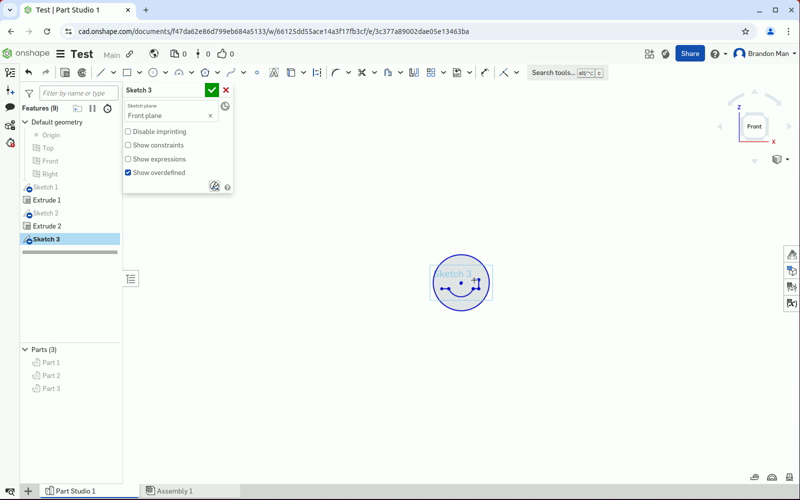
mouse_move(474, 279)
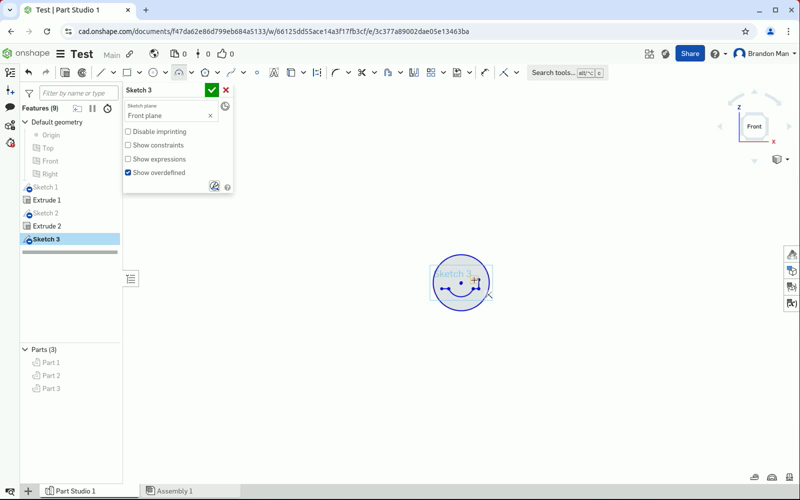
click(474, 279)
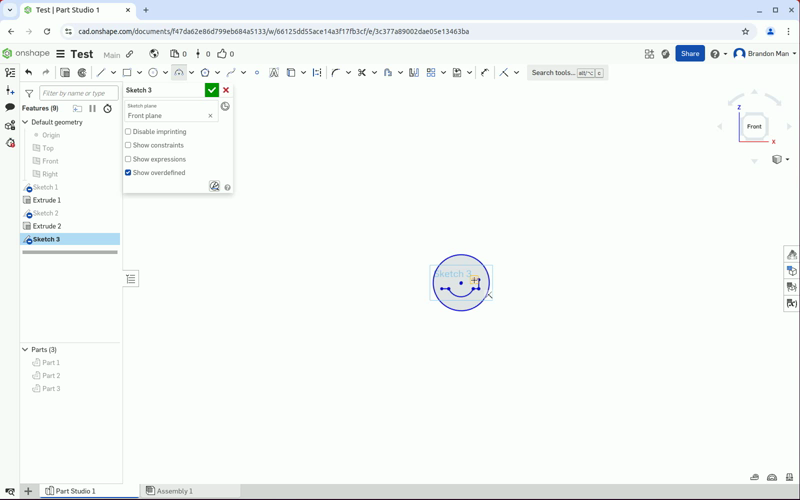
key_down(shift)
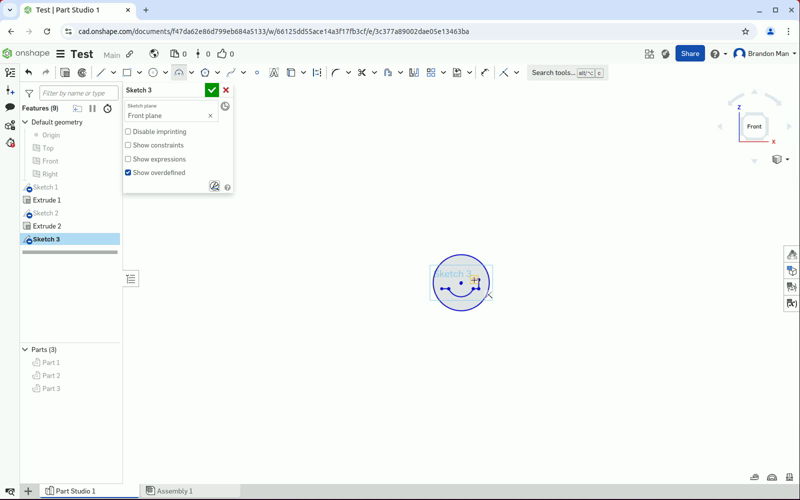
mouse_move(448, 279)
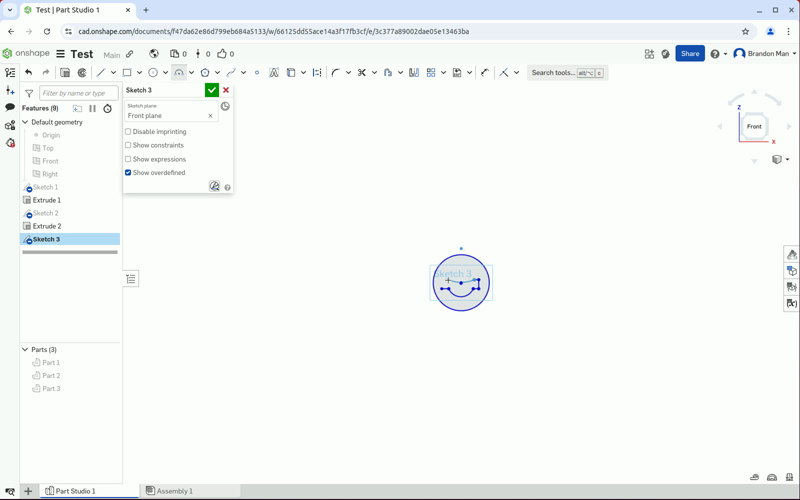
click(448, 279)
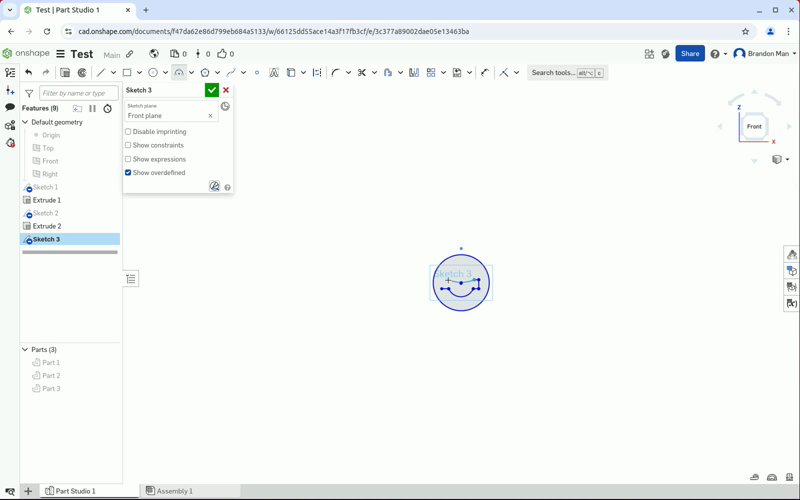
mouse_move(461, 269)
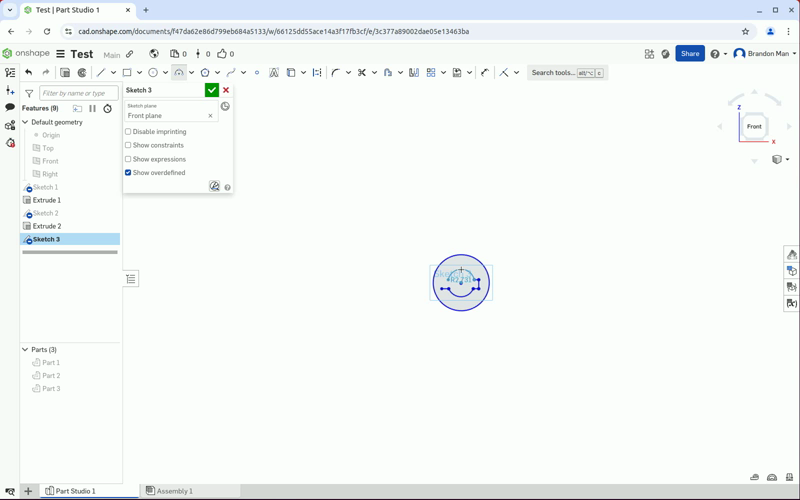
click(461, 269)
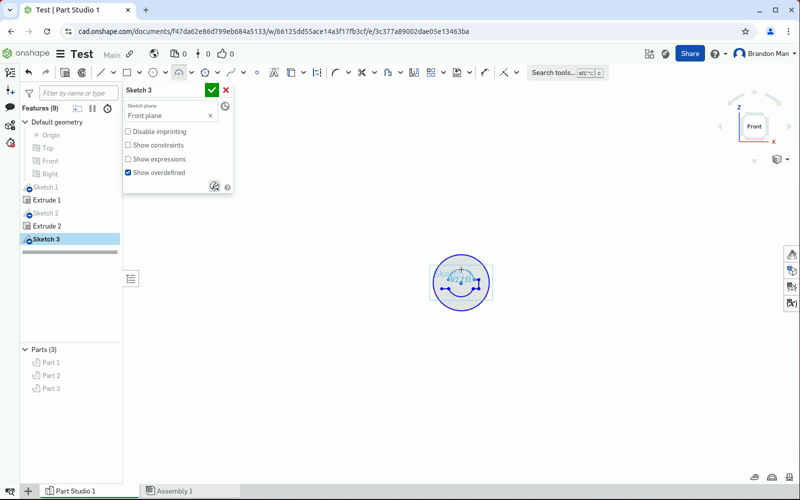
key_up(shift)
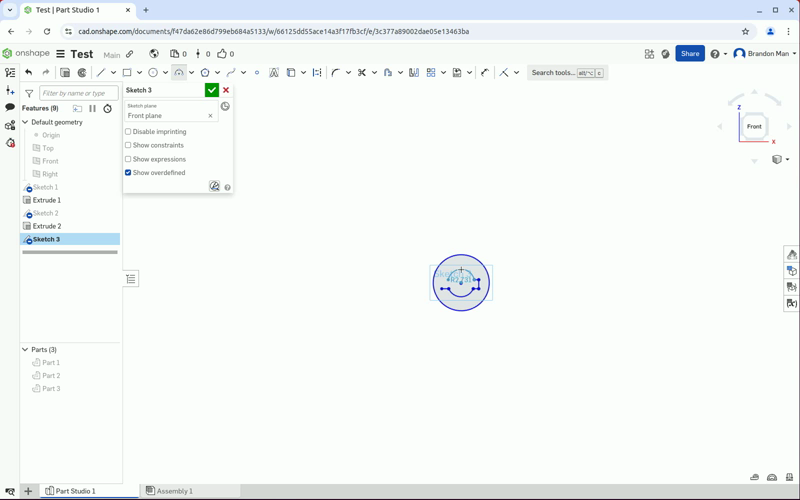
key(esc)
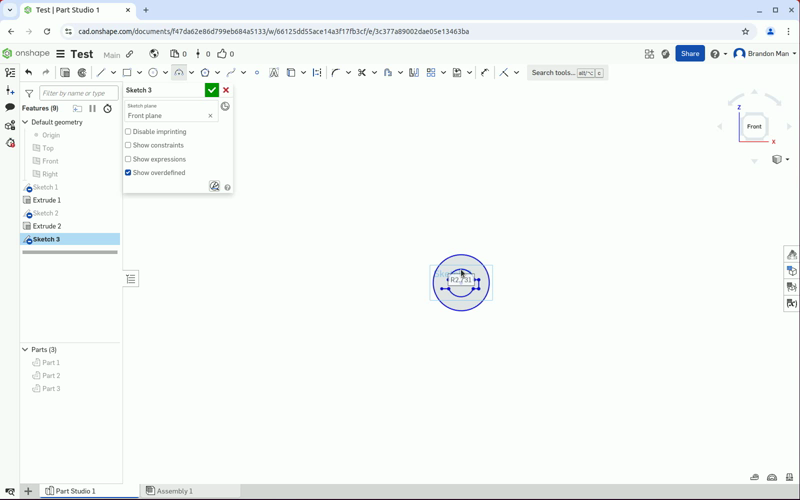
key(l)
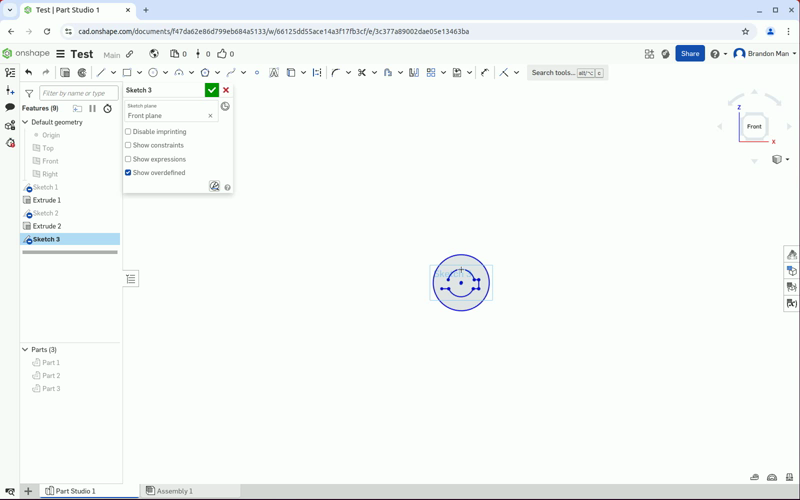
mouse_move(448, 279)
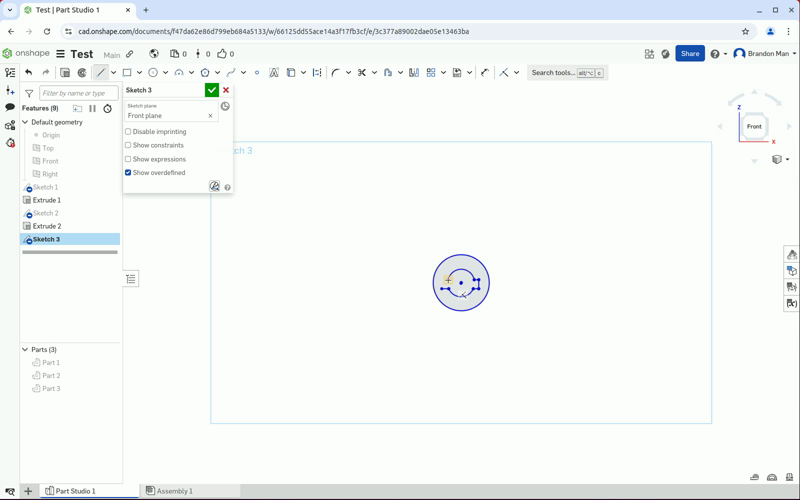
click(448, 279)
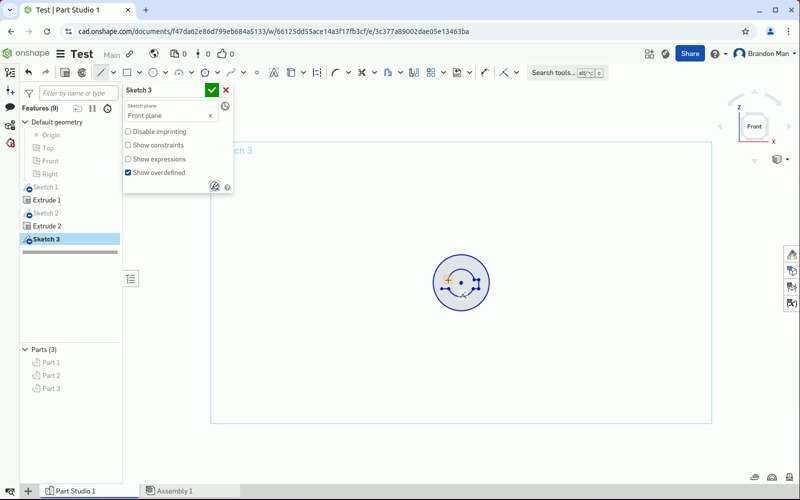
key_down(shift)
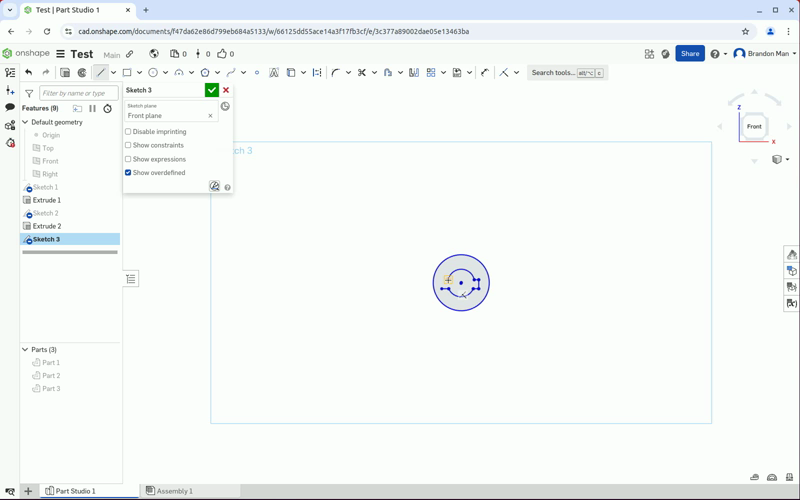
mouse_move(478, 279)
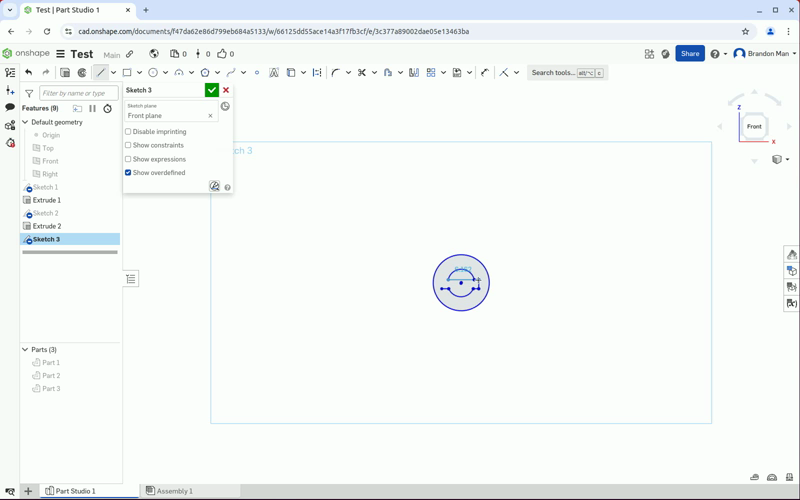
mouse_move(441, 279)
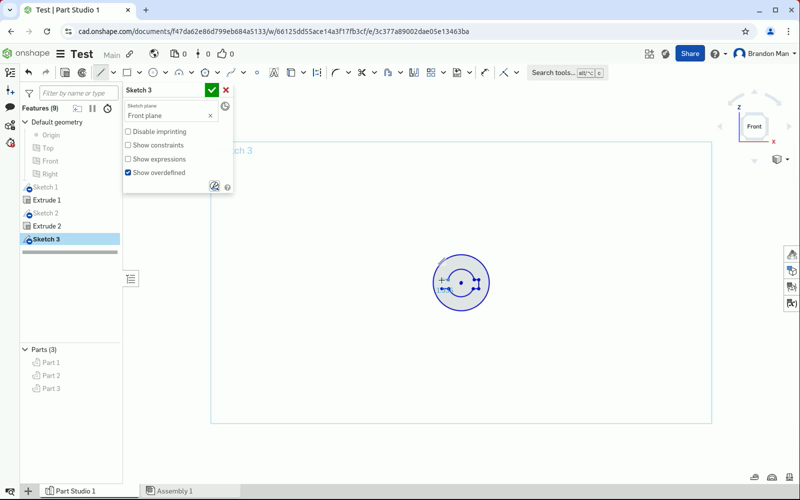
scroll(6)
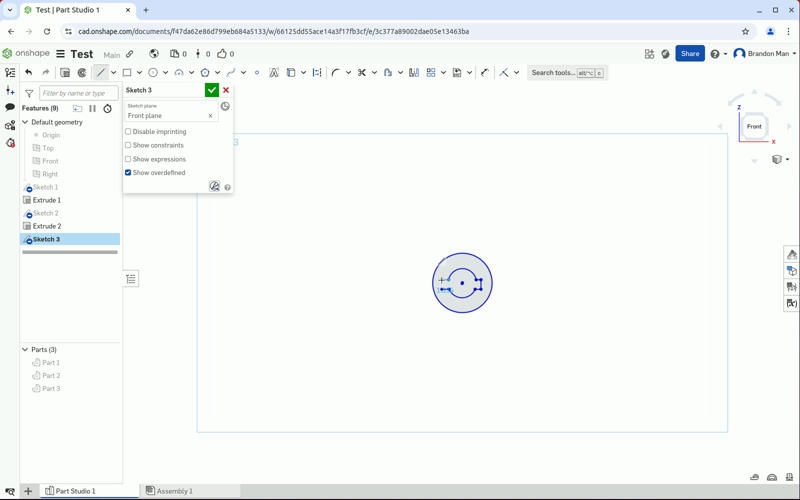
scroll(6)
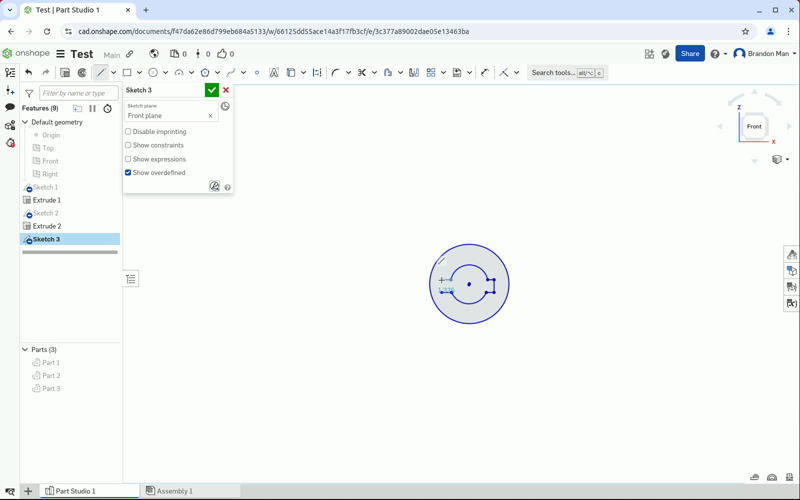
scroll(6)
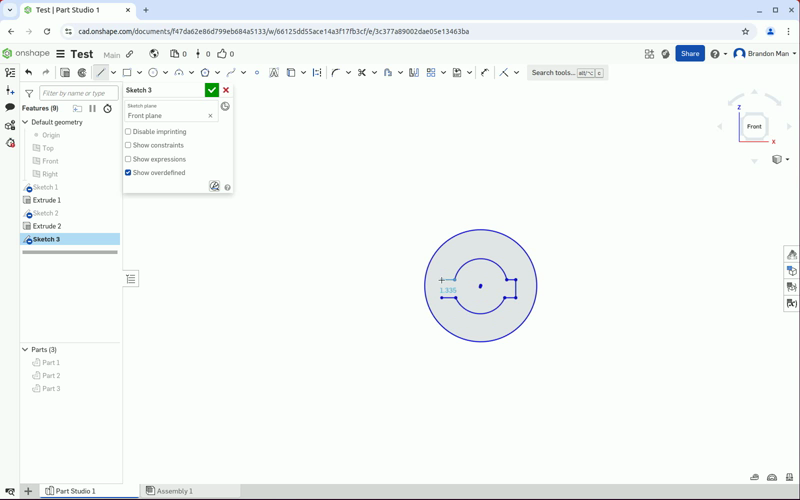
scroll(6)
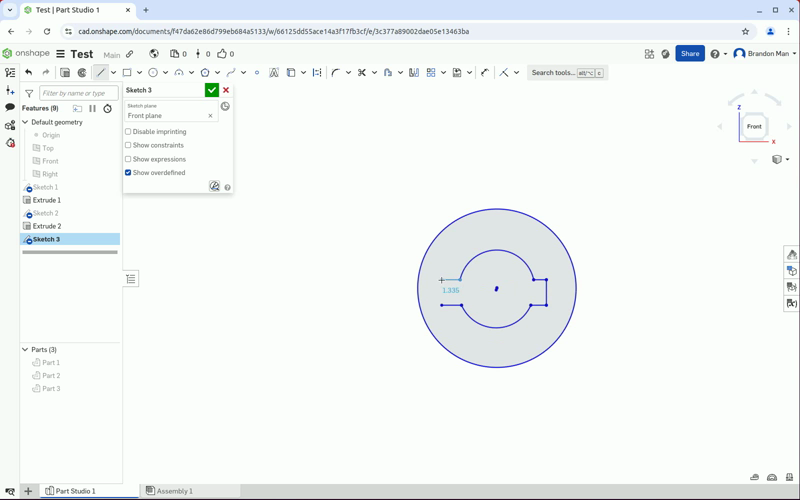
scroll(6)
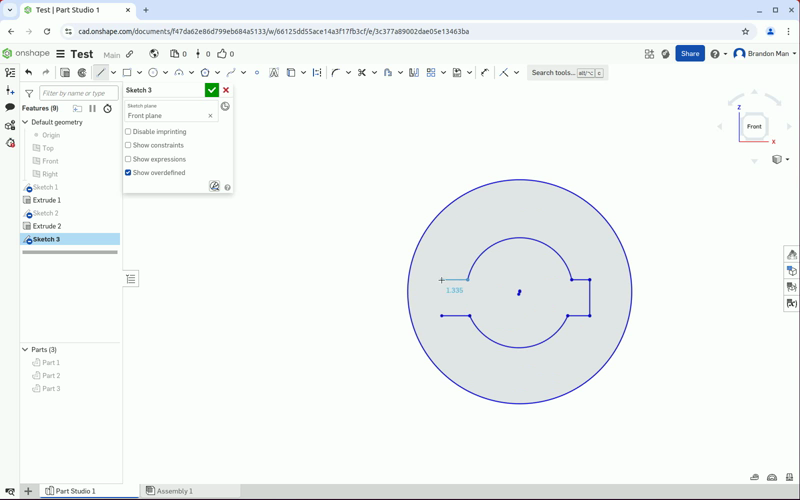
scroll(6)
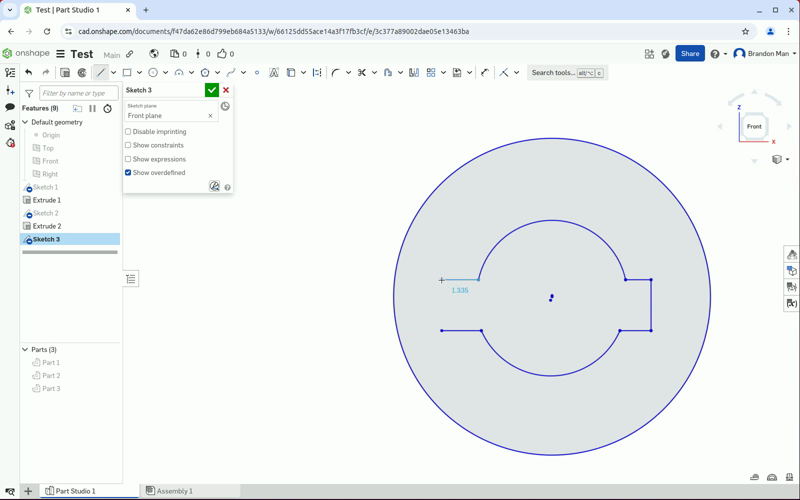
scroll(6)
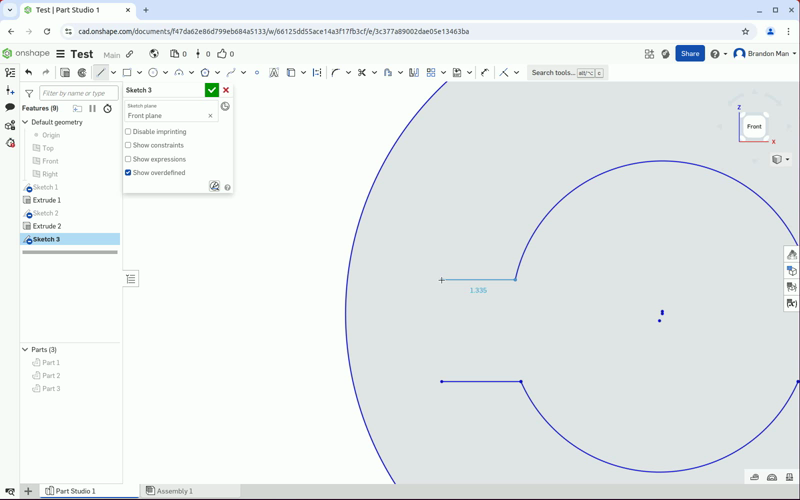
click(441, 279)
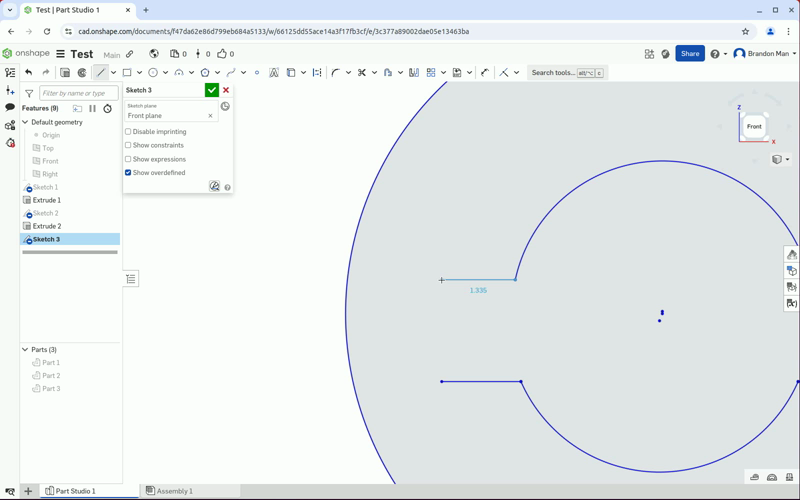
scroll(-6)
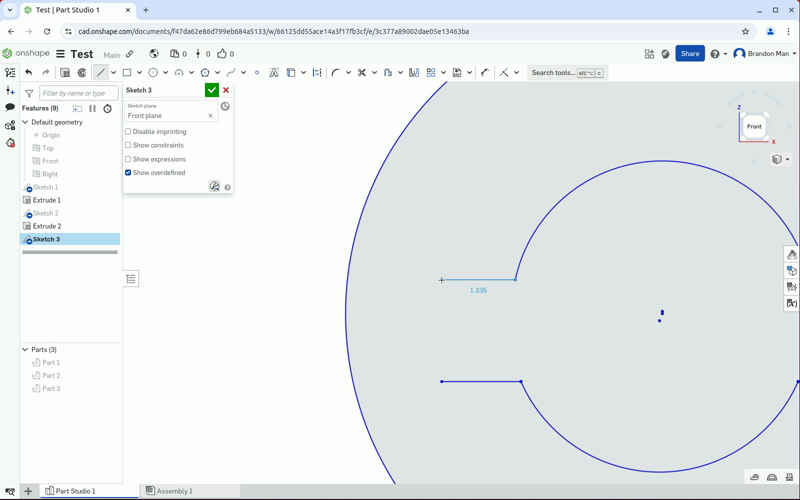
scroll(-6)
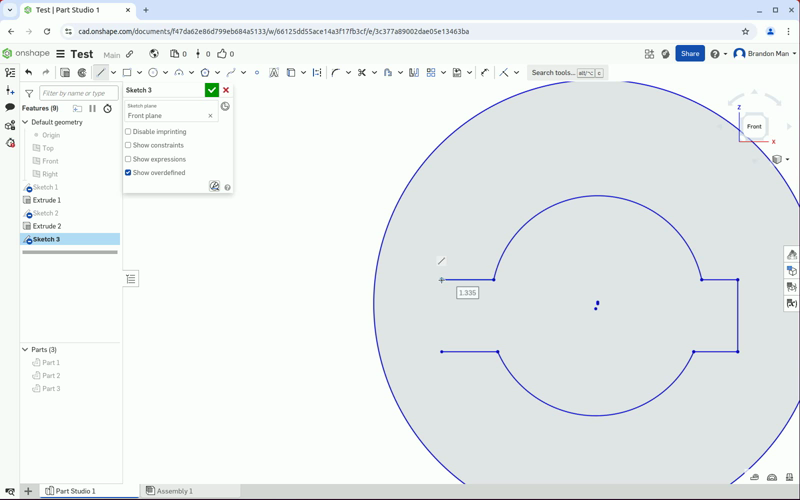
scroll(-6)
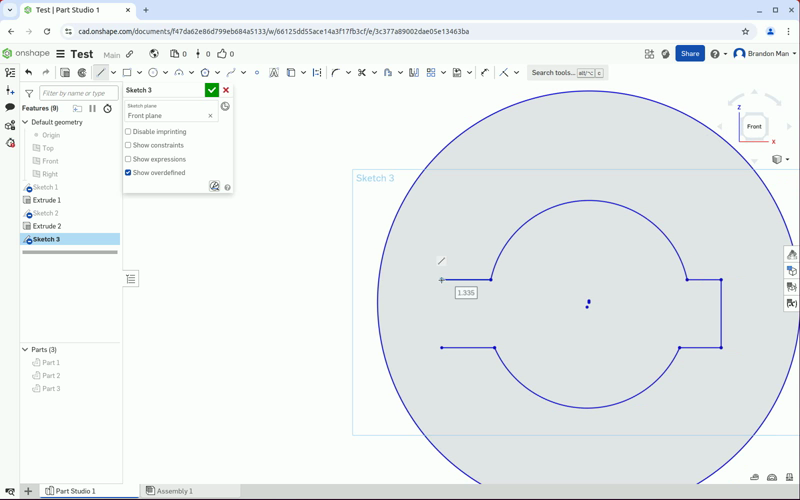
scroll(-6)
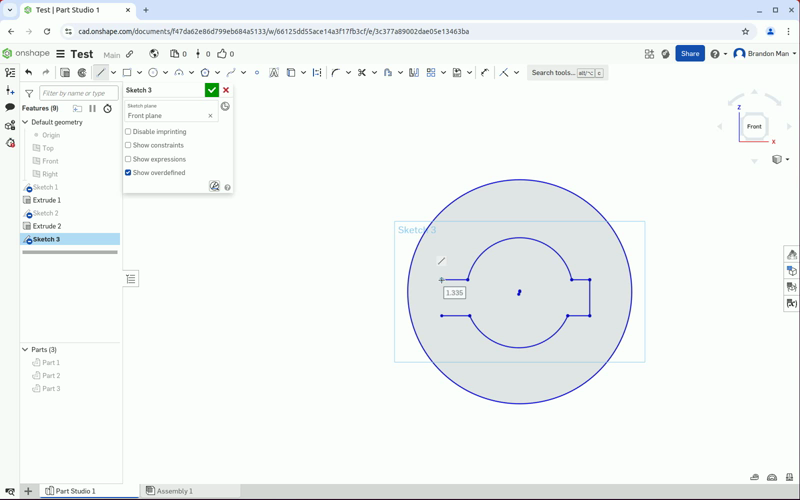
scroll(-6)
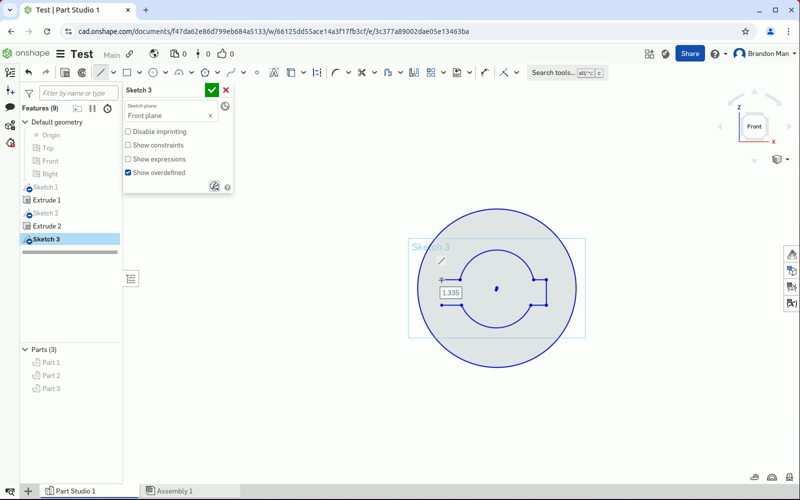
scroll(-6)
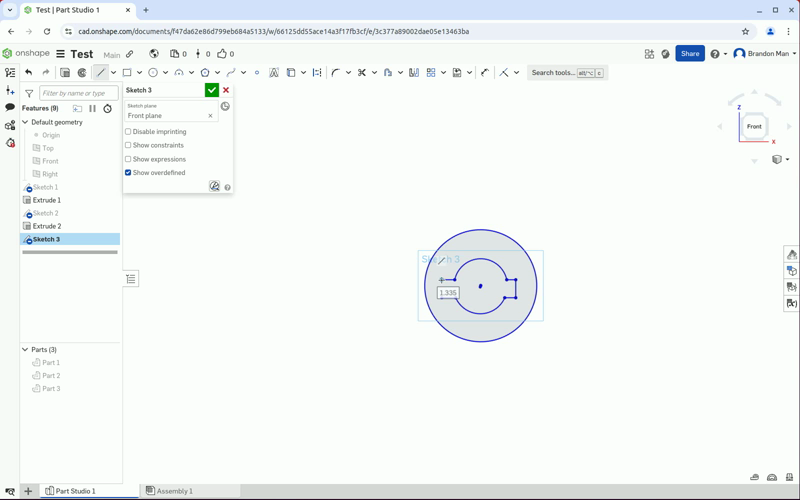
scroll(-6)
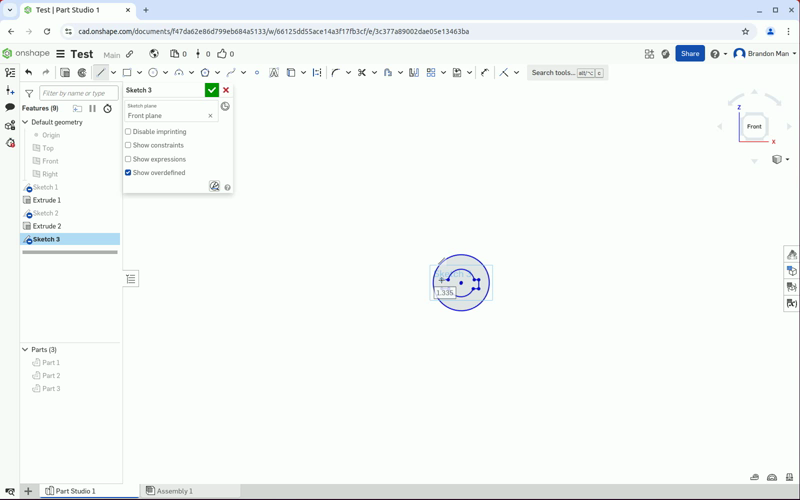
key_up(shift)
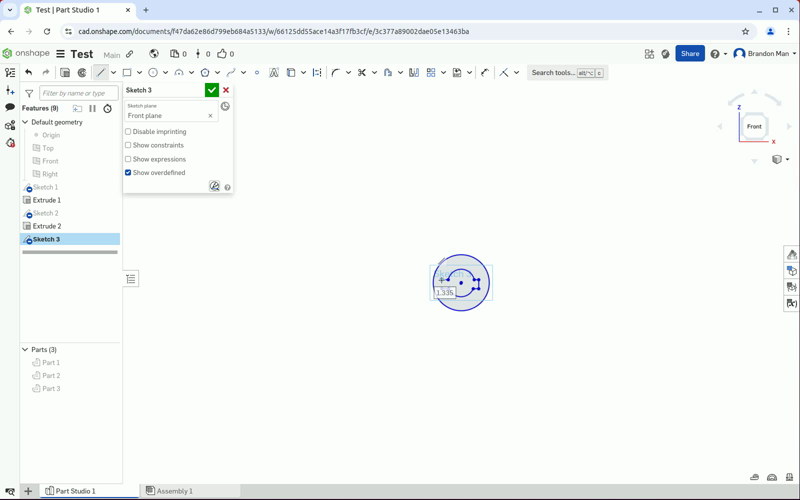
mouse_move(471, 279)
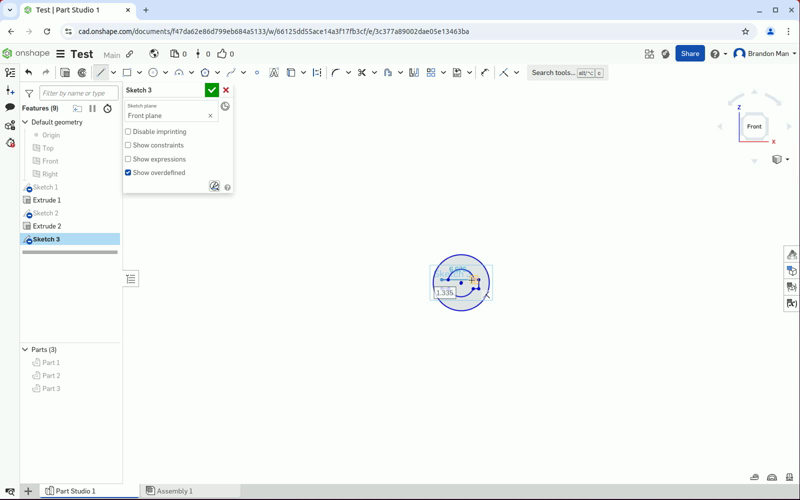
key_down(shift)
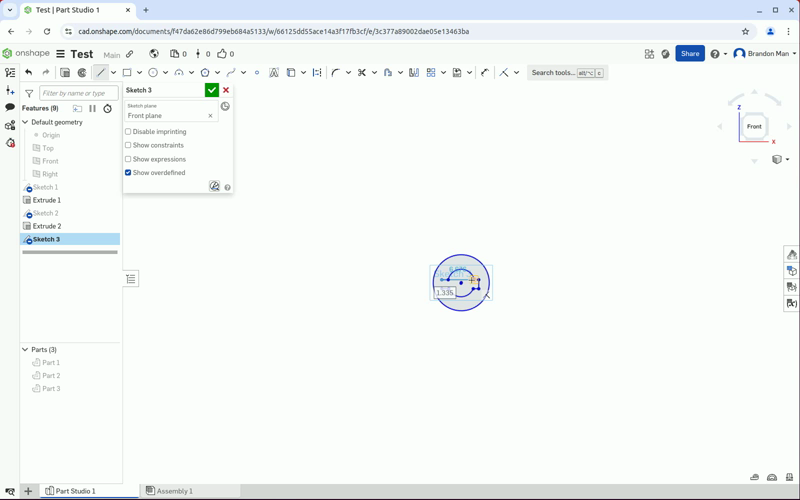
mouse_move(441, 288)
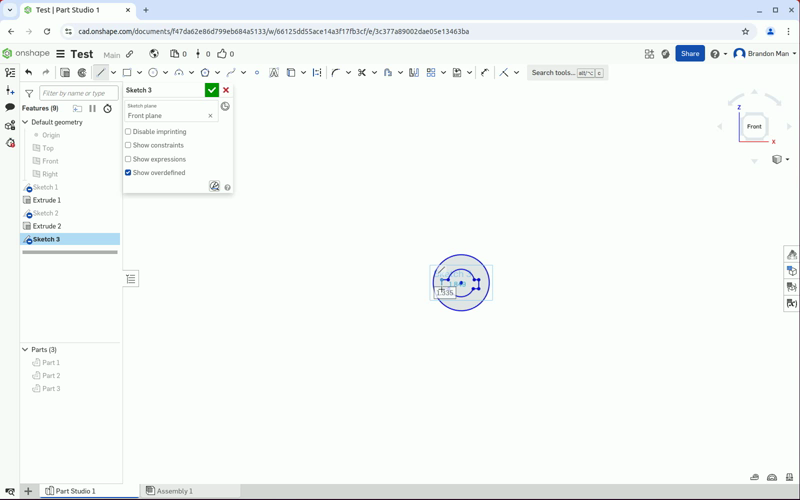
key_up(shift)
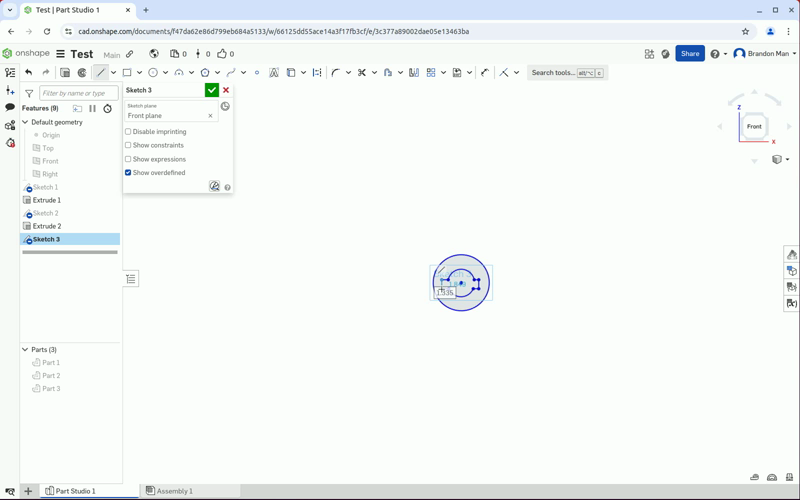
click(441, 288)
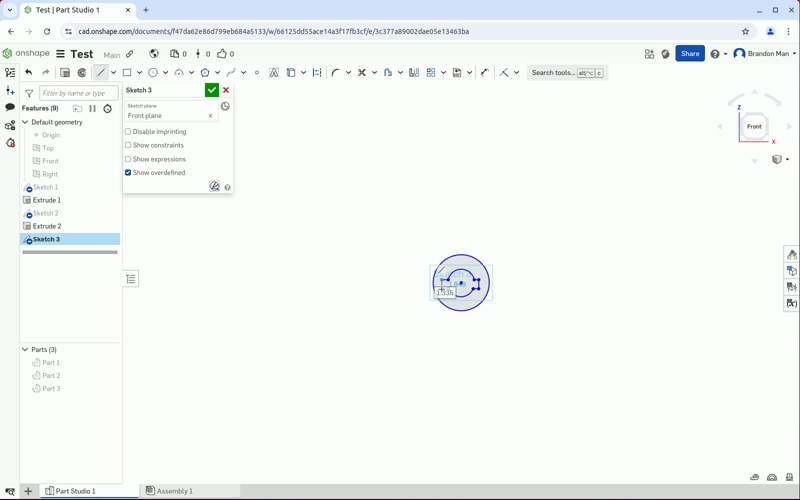
key(esc)
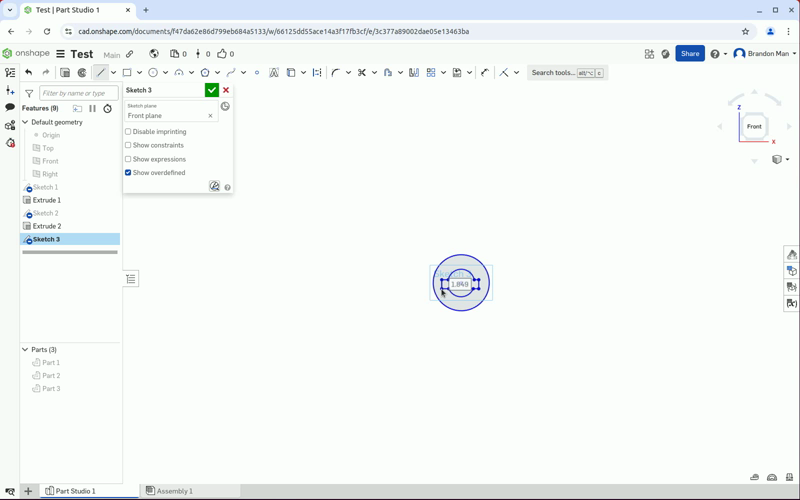
mouse_move(438, 276)
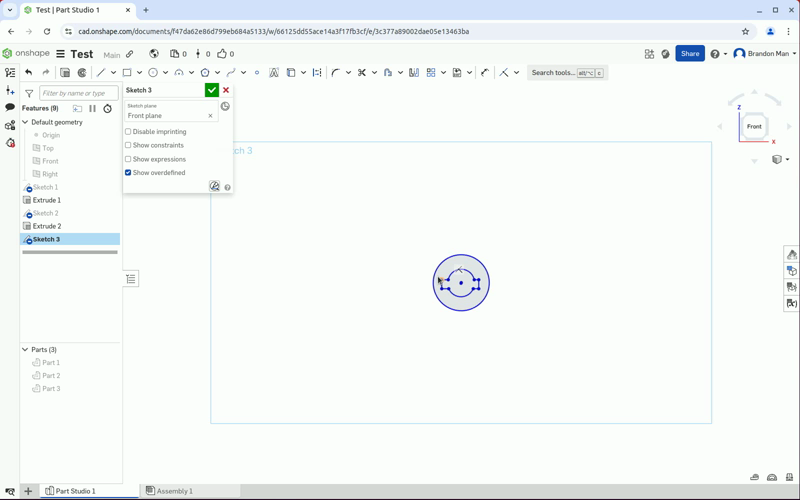
scroll(6)
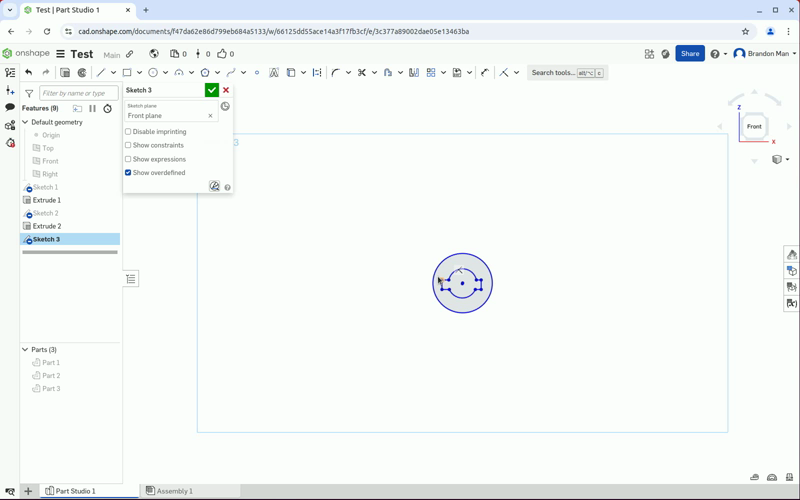
scroll(6)
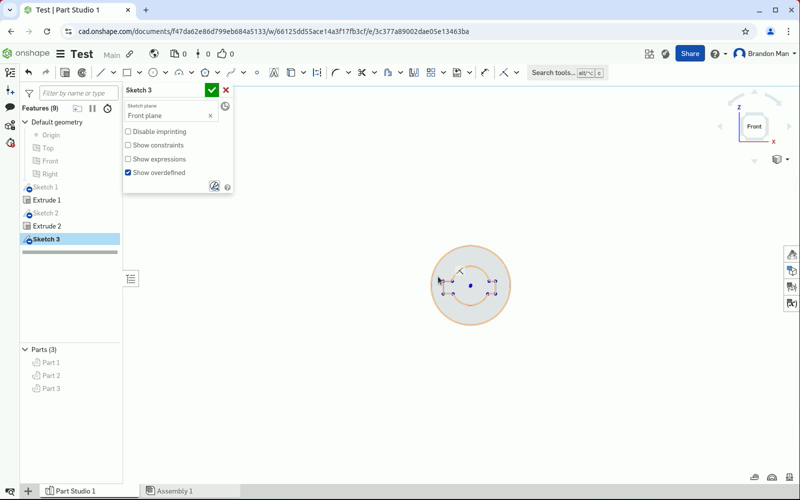
scroll(6)
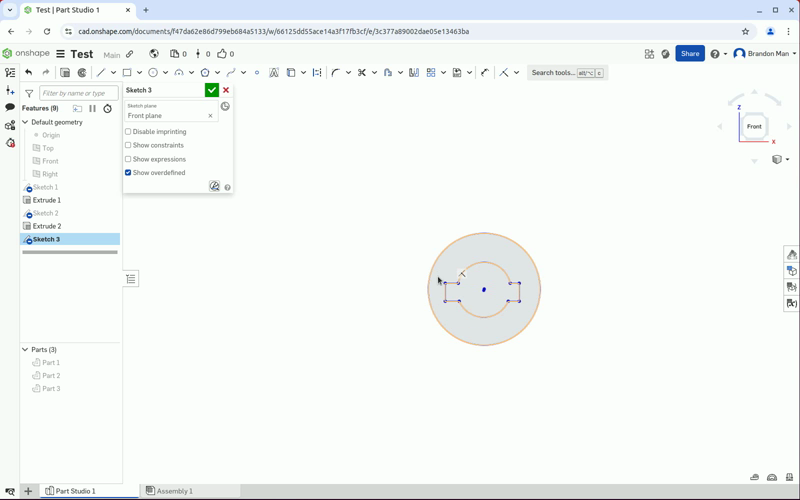
scroll(6)
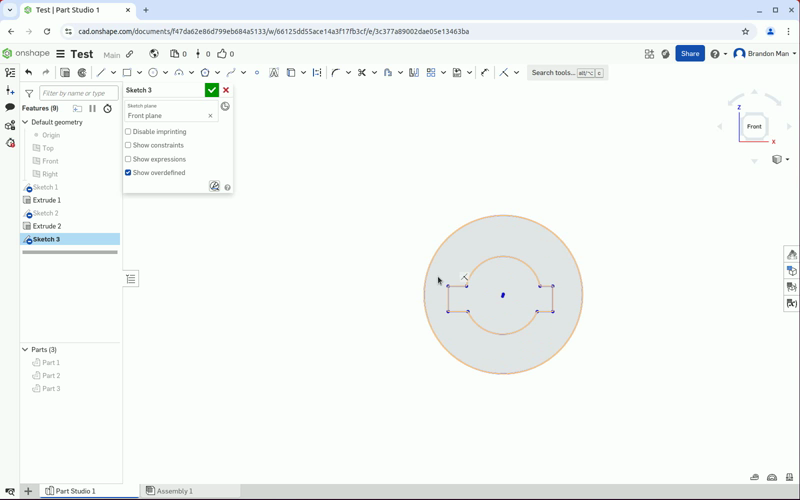
scroll(6)
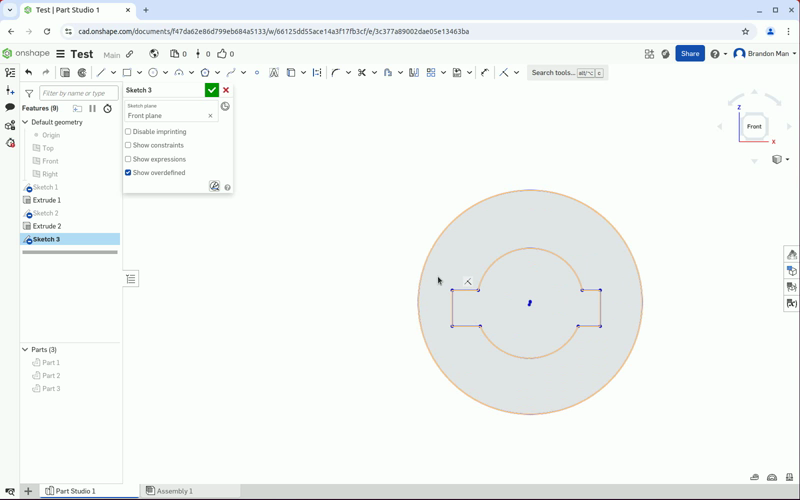
scroll(6)
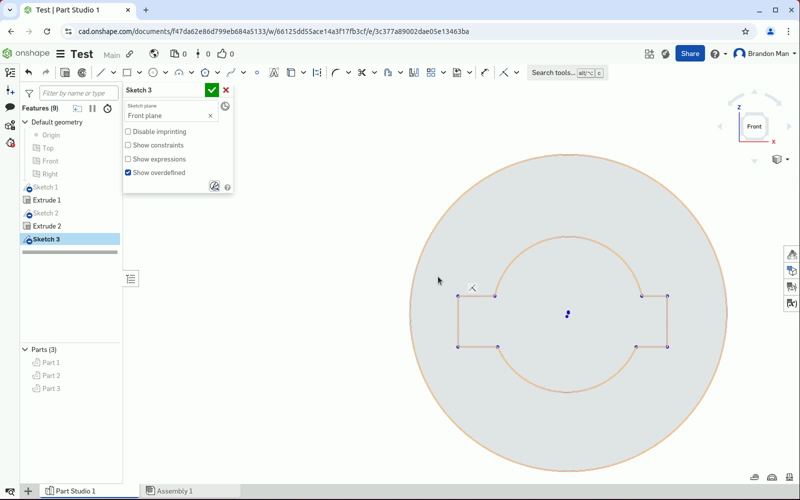
scroll(6)
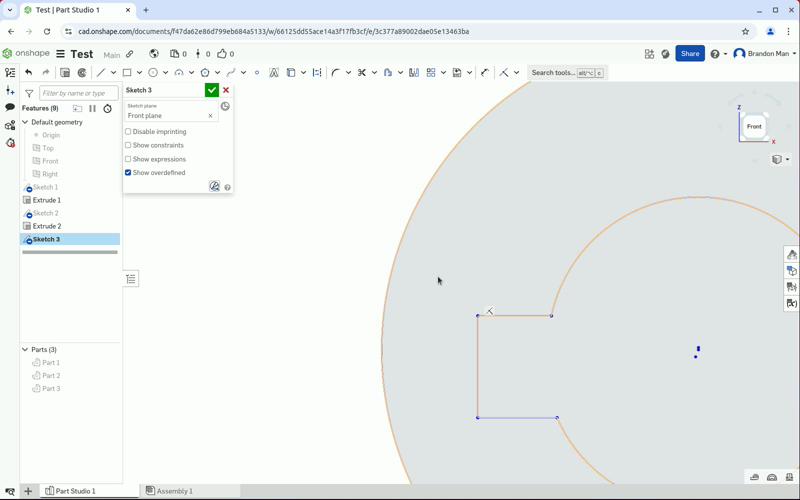
click(438, 276)
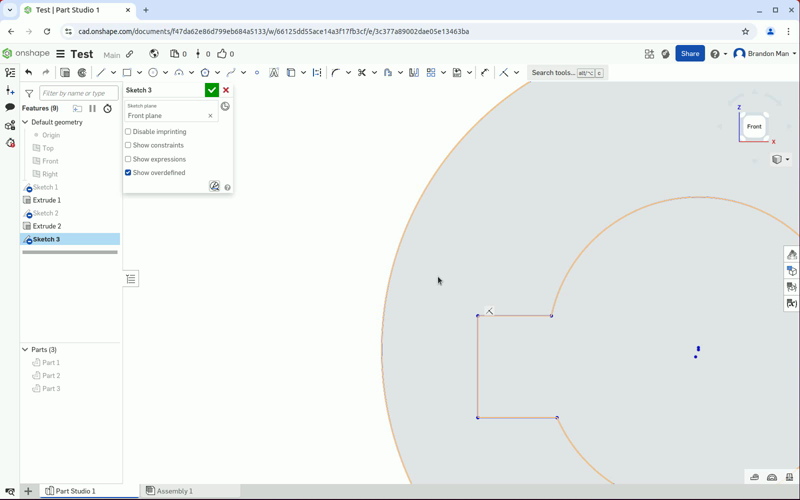
scroll(-6)
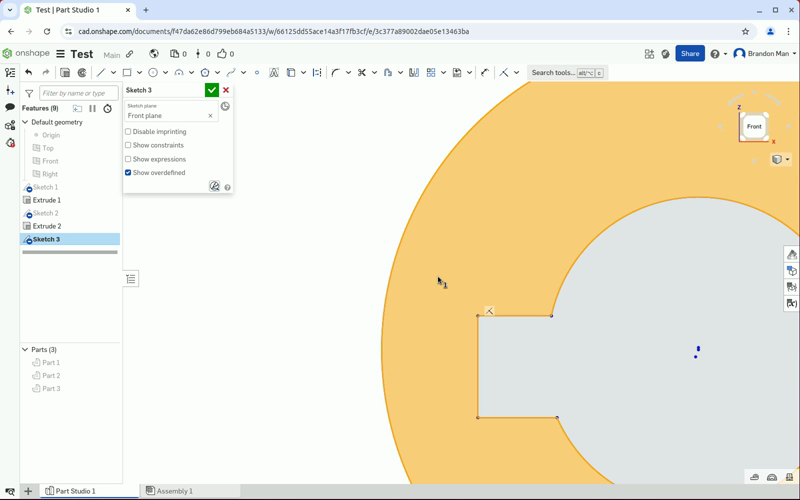
scroll(-6)
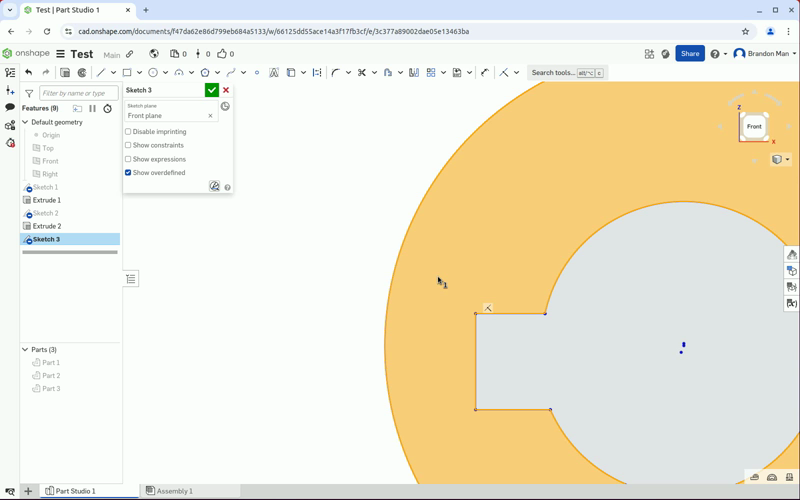
scroll(-6)
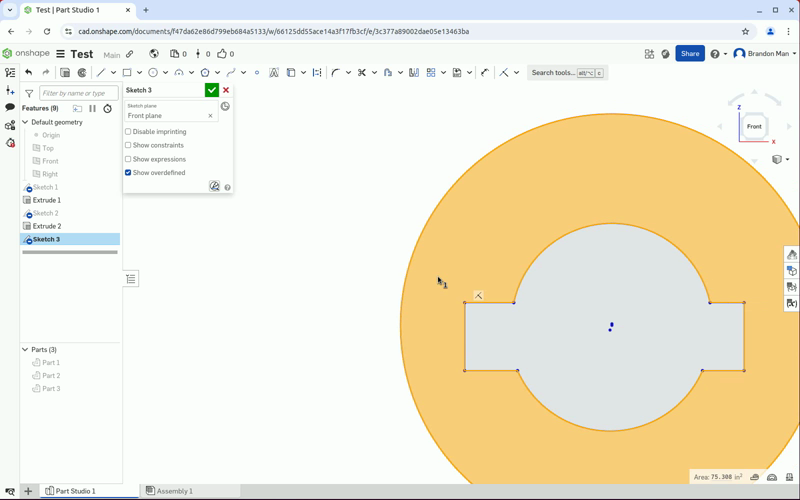
scroll(-6)
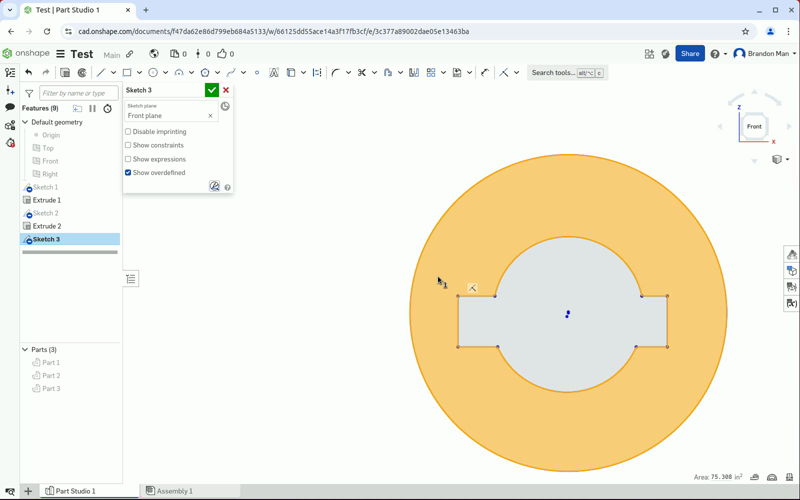
scroll(-6)
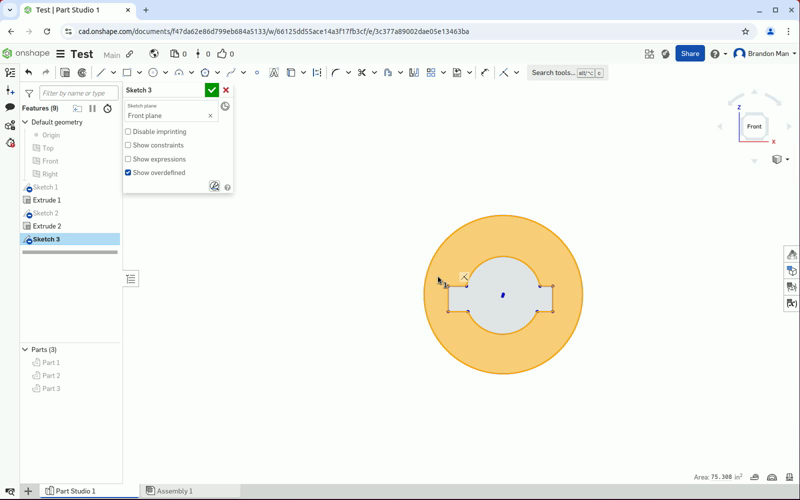
scroll(-6)
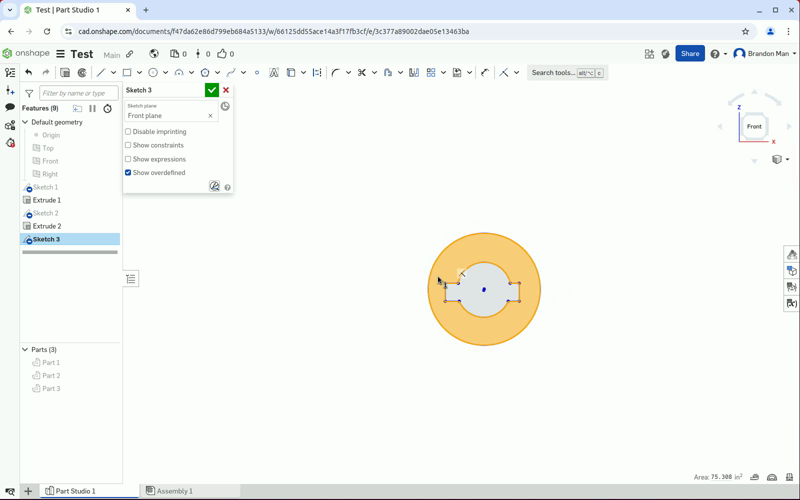
scroll(-6)
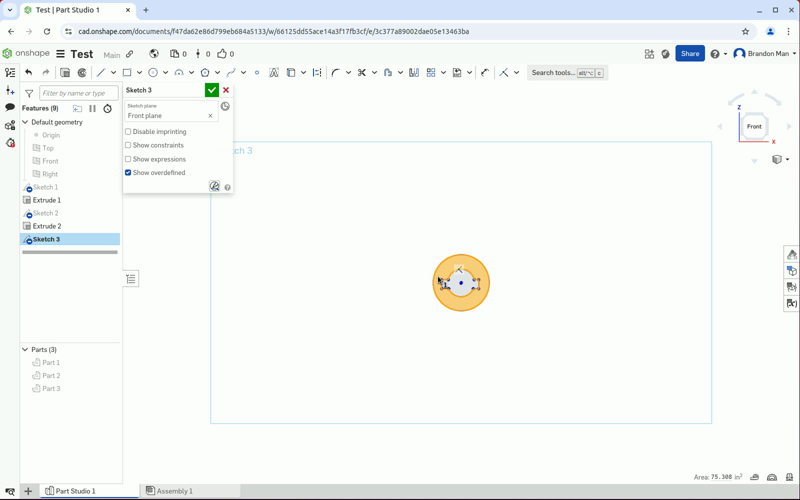
mouse_move(73, 352)
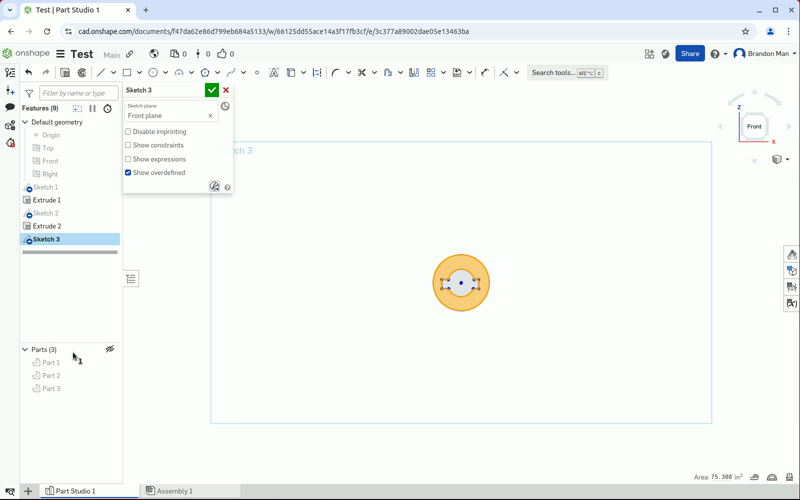
key(shift+y)
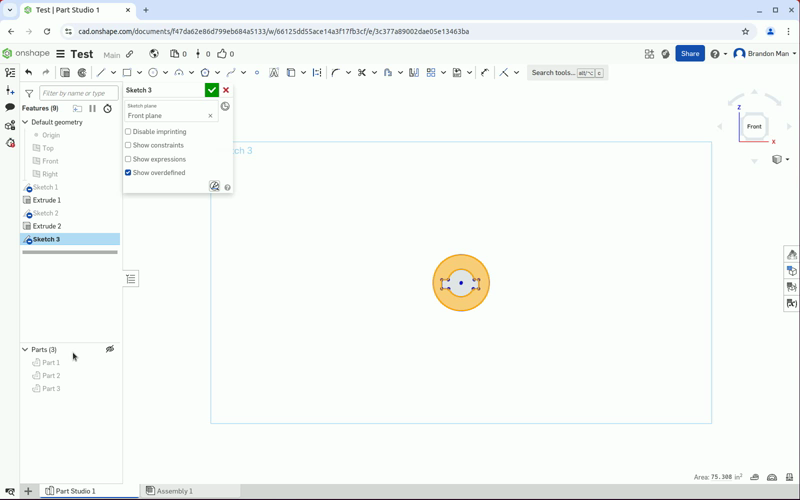
key(shift+e)
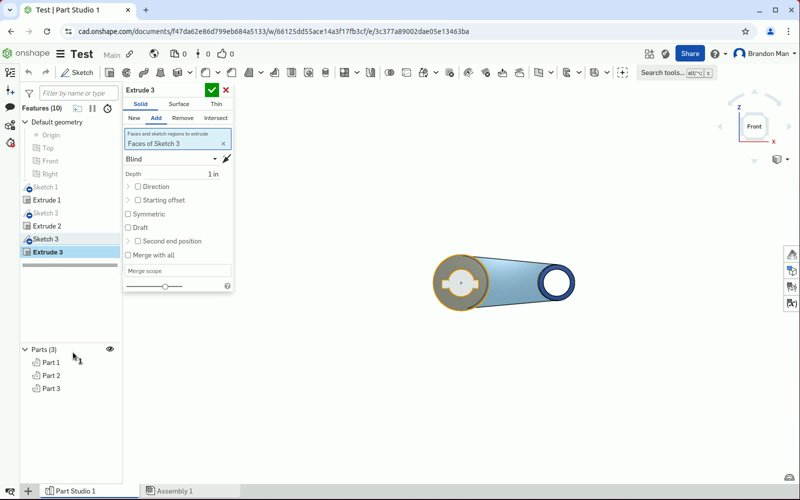
mouse_move(143, 106)
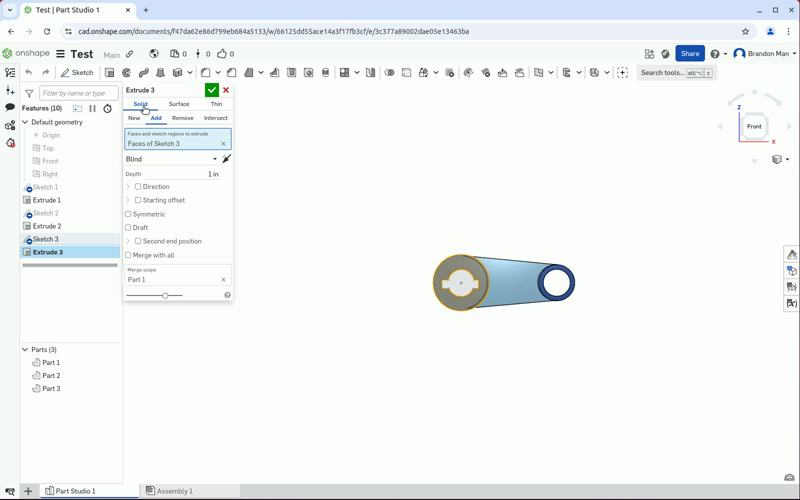
click(143, 106)
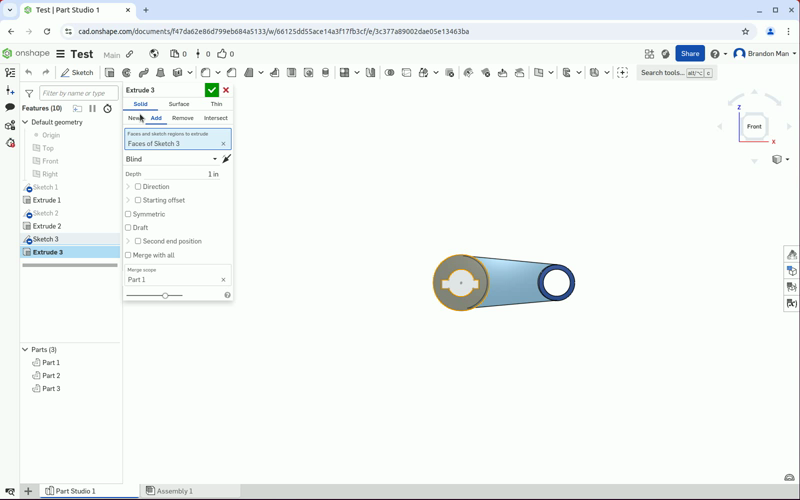
mouse_move(137, 120)
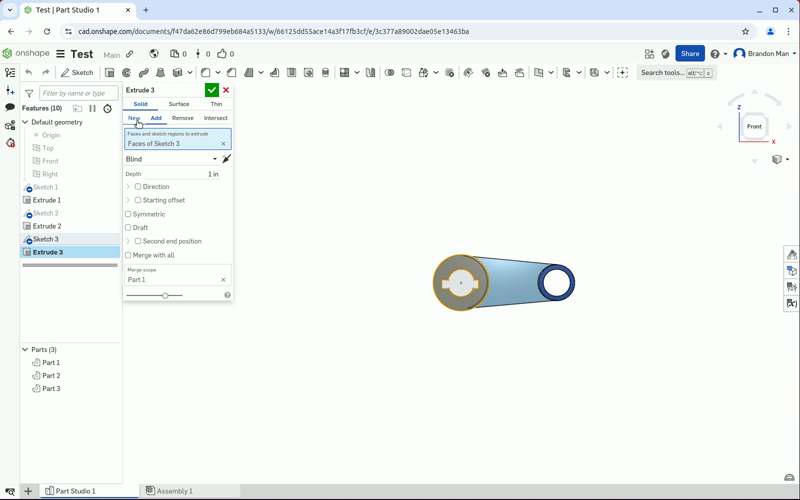
click(137, 120)
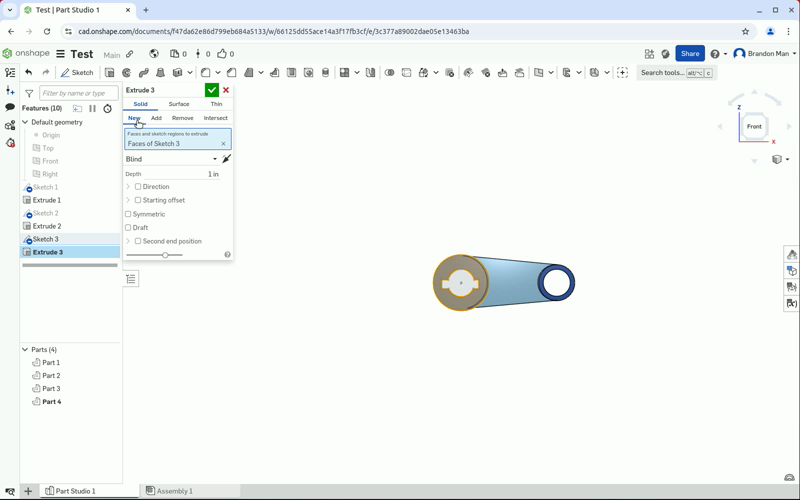
key(tab, 4)
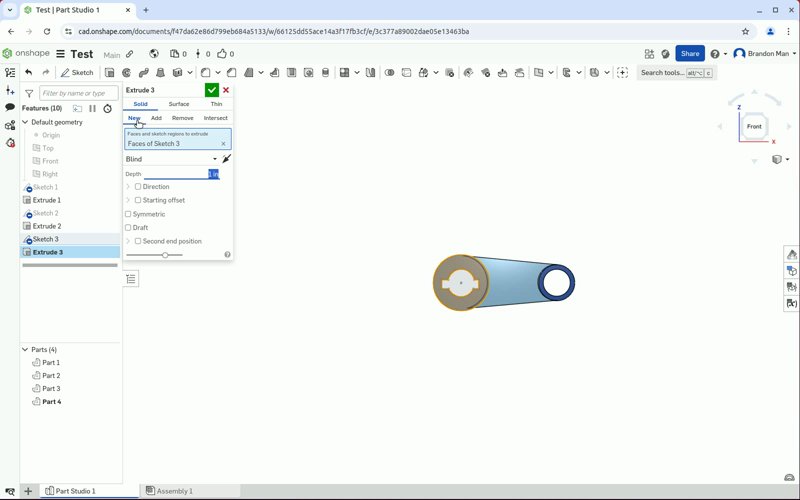
text(9.628)
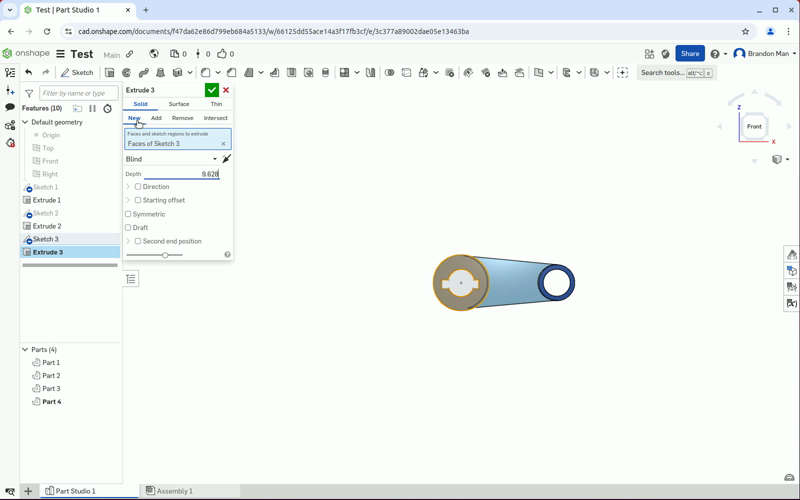
key(enter)
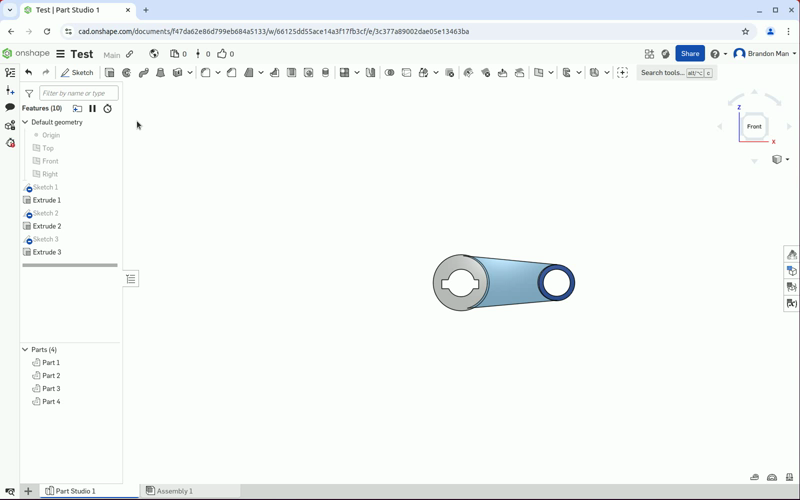
key(shift+h)
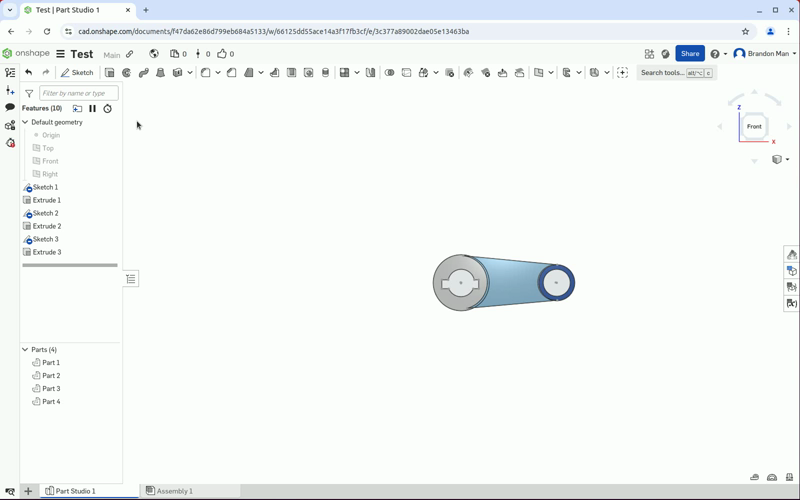
key(shift+h)
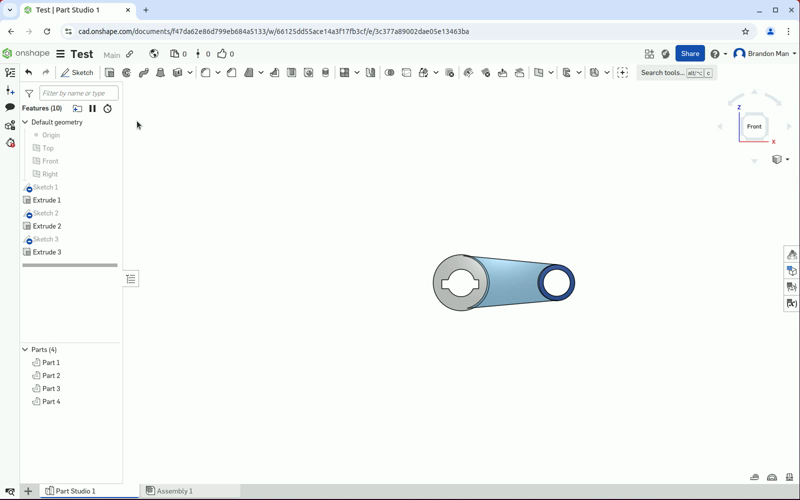
mouse_move(73, 189)
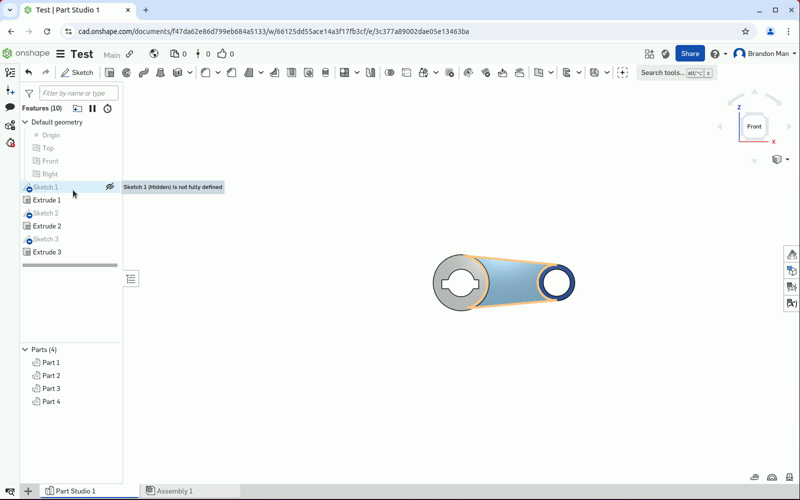
click(73, 189)
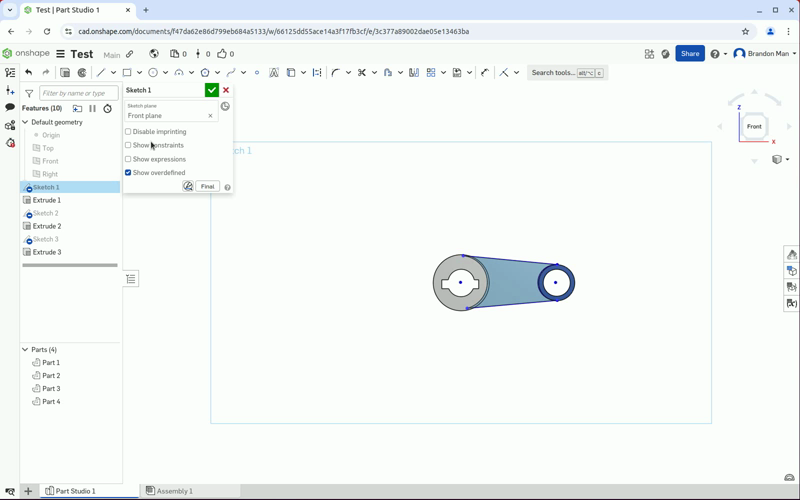
mouse_move(229, 92)
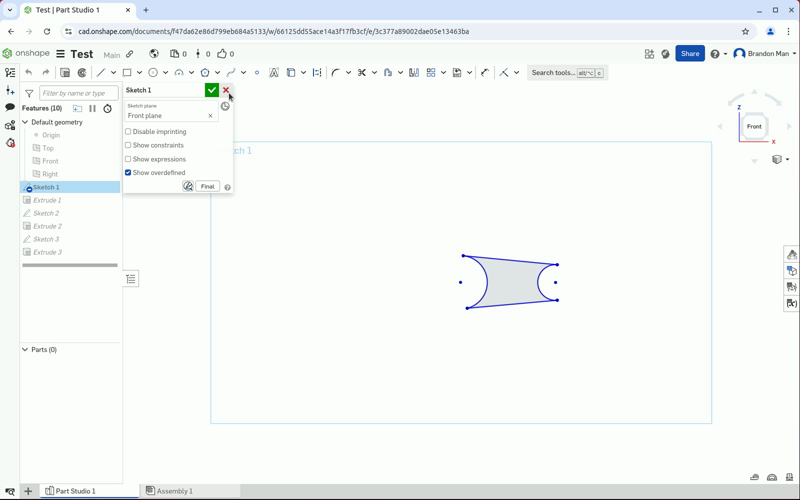
click(229, 92)
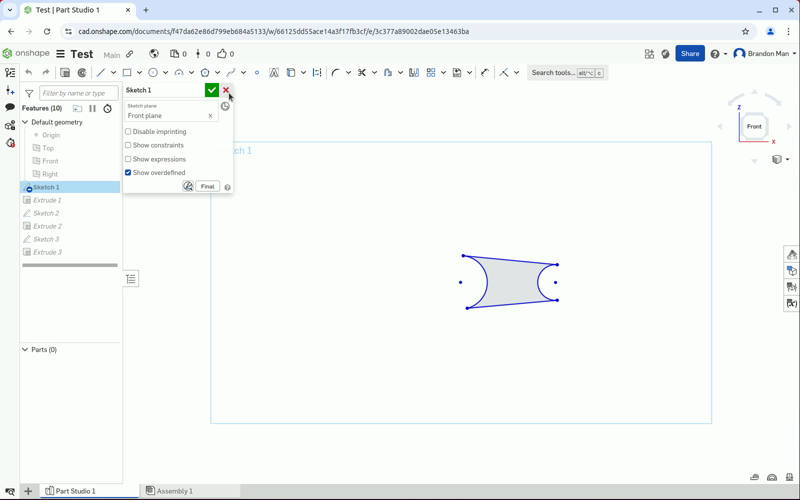
key(shift+s)
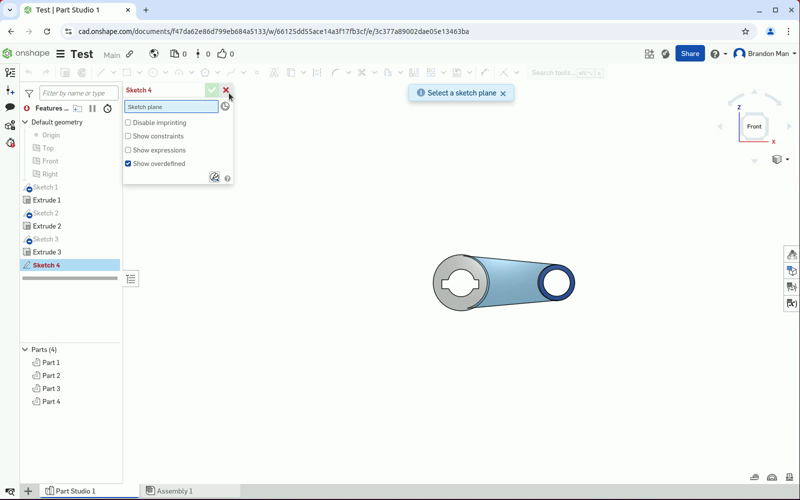
mouse_move(73, 163)
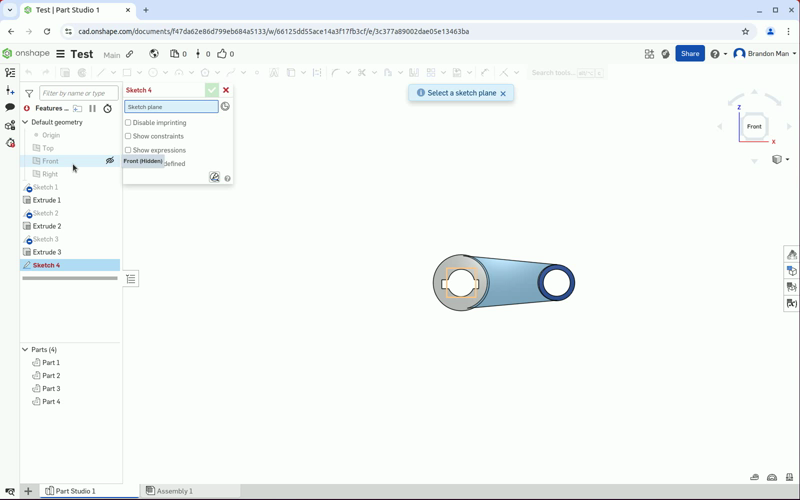
click(73, 163)
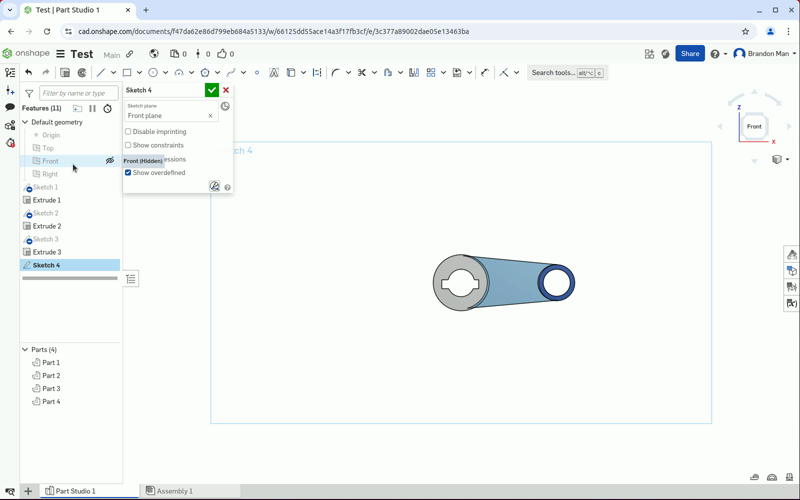
mouse_move(73, 352)
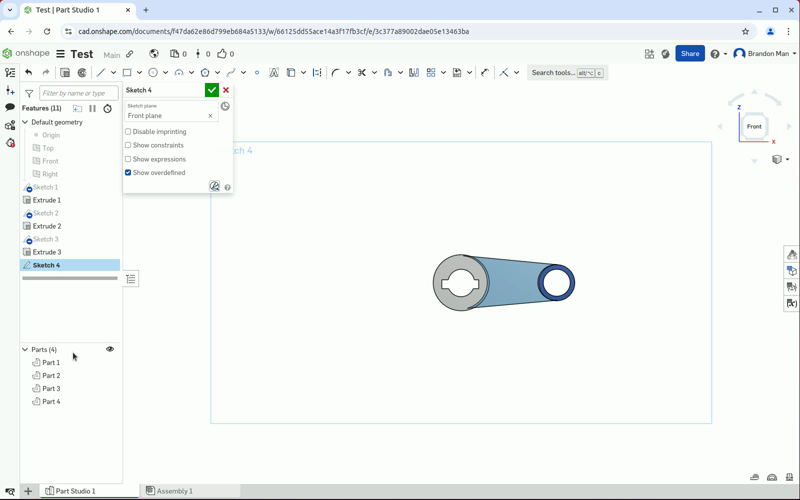
key(y)
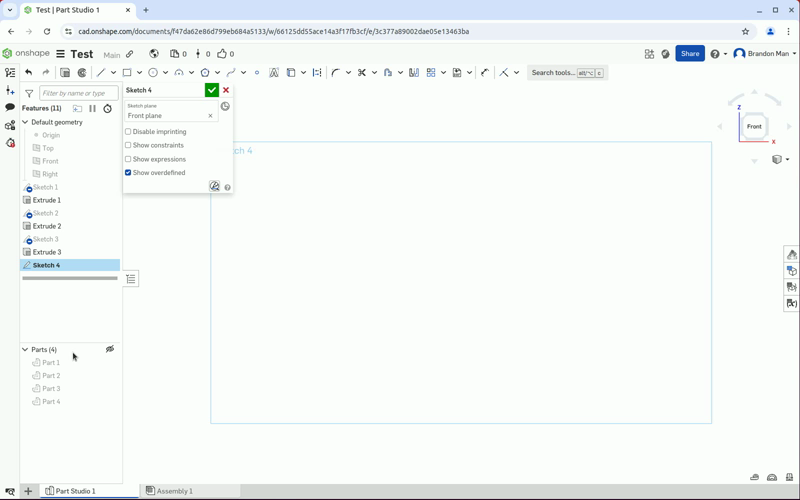
key(l)
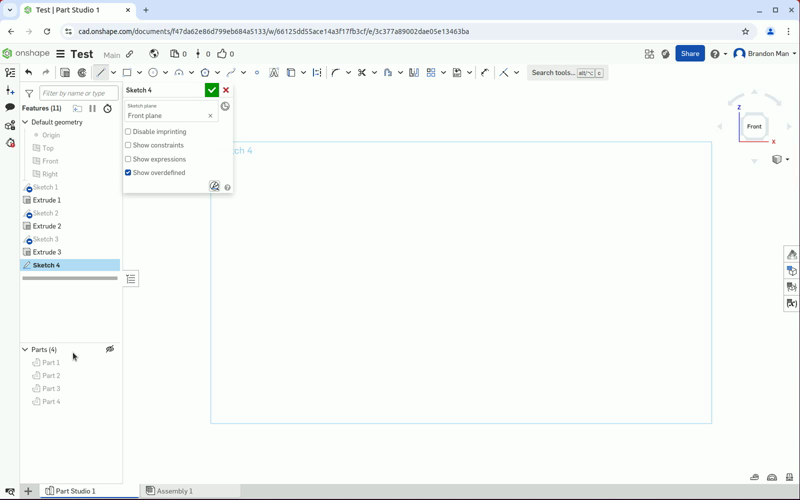
key_down(shift)
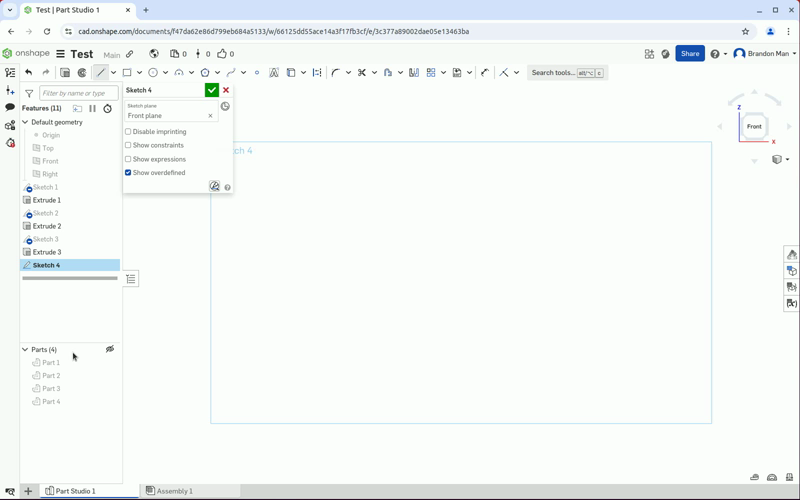
mouse_move(441, 288)
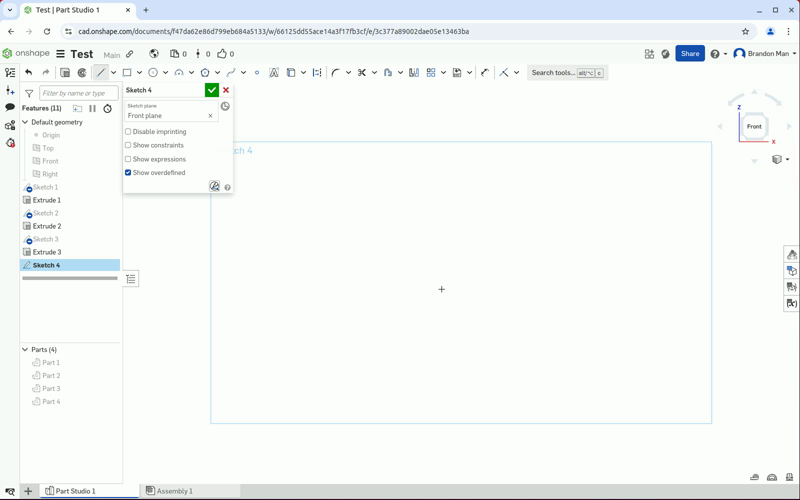
click(441, 288)
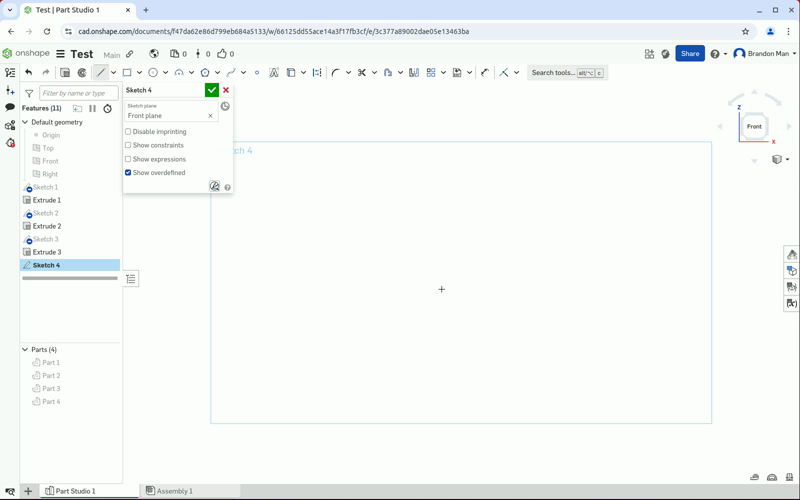
key_up(shift)
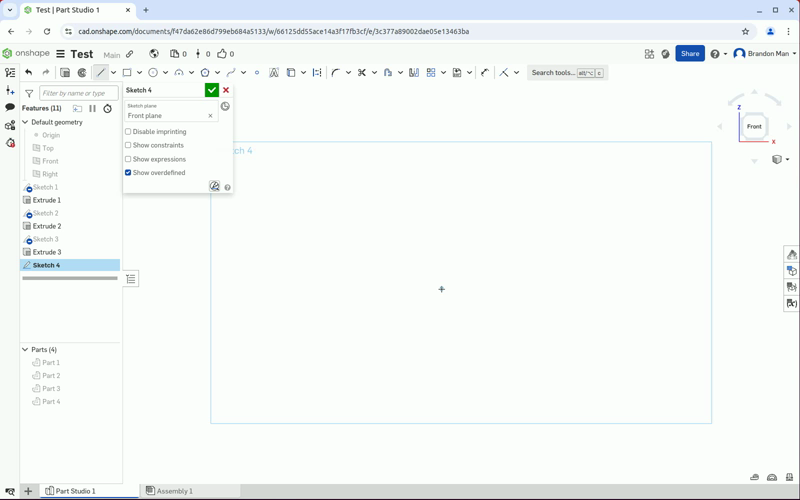
key_down(shift)
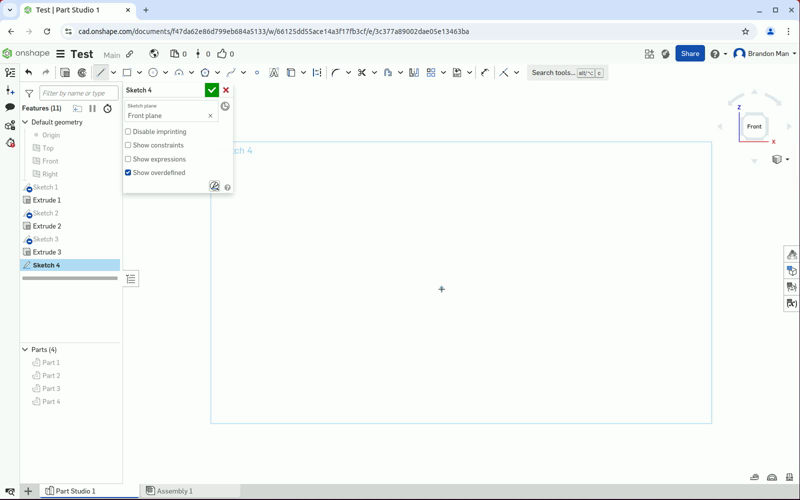
mouse_move(471, 288)
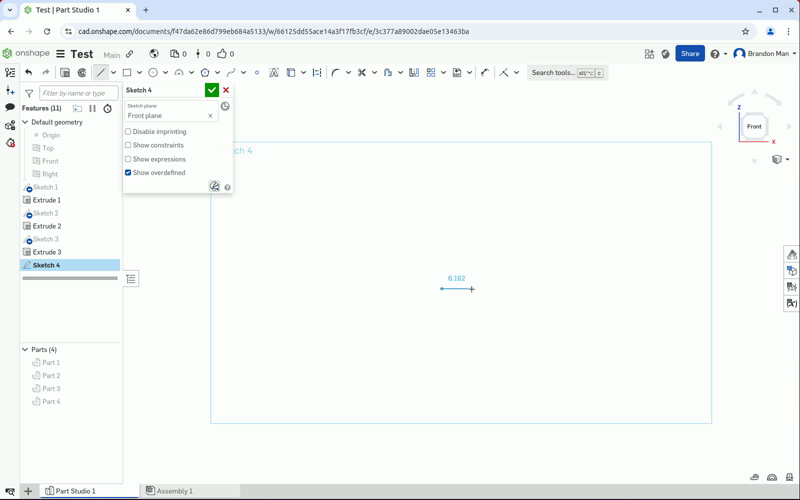
mouse_move(449, 288)
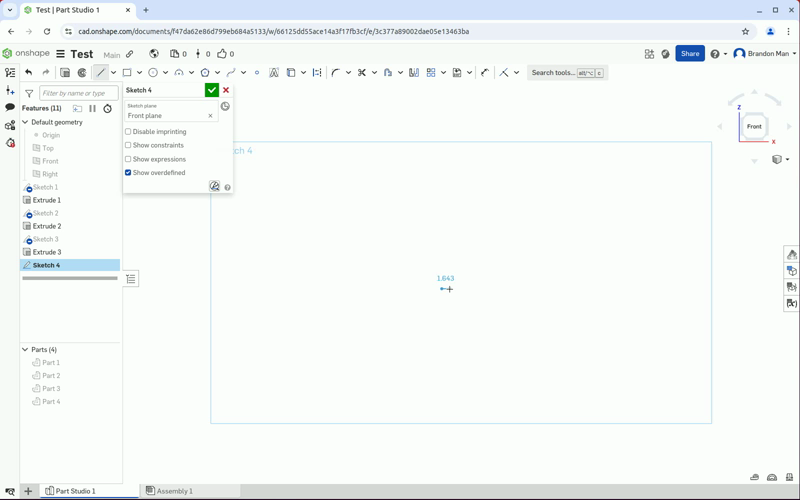
click(449, 288)
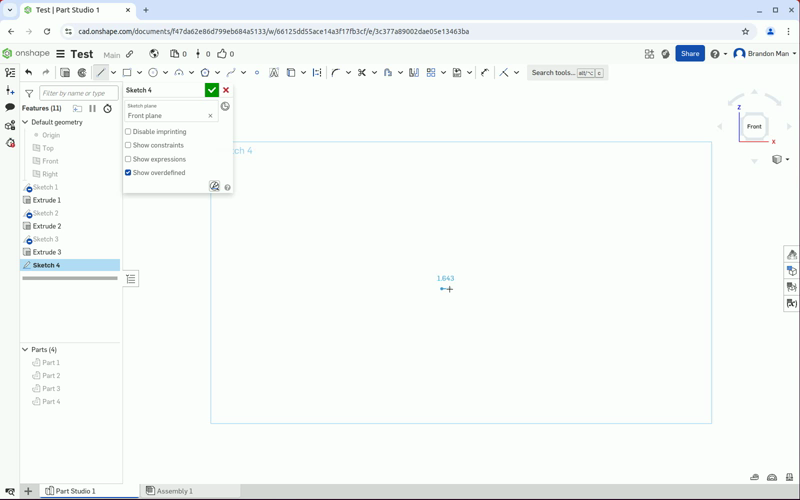
key_up(shift)
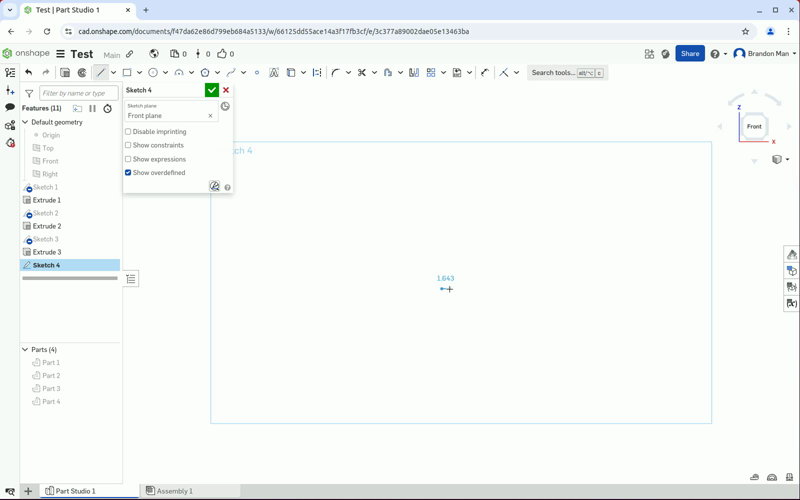
key(esc)
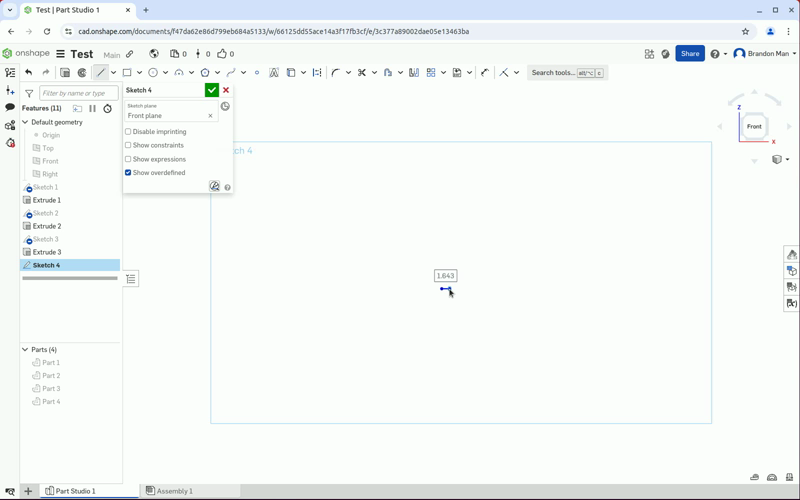
key(a)
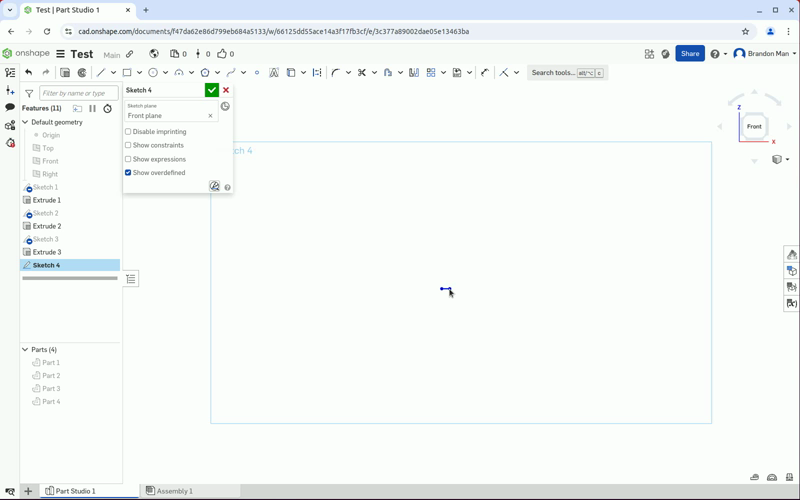
mouse_move(449, 288)
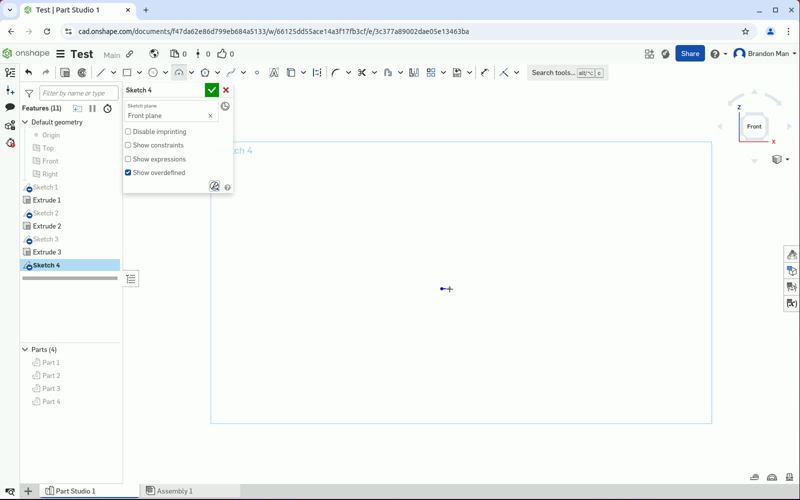
click(449, 288)
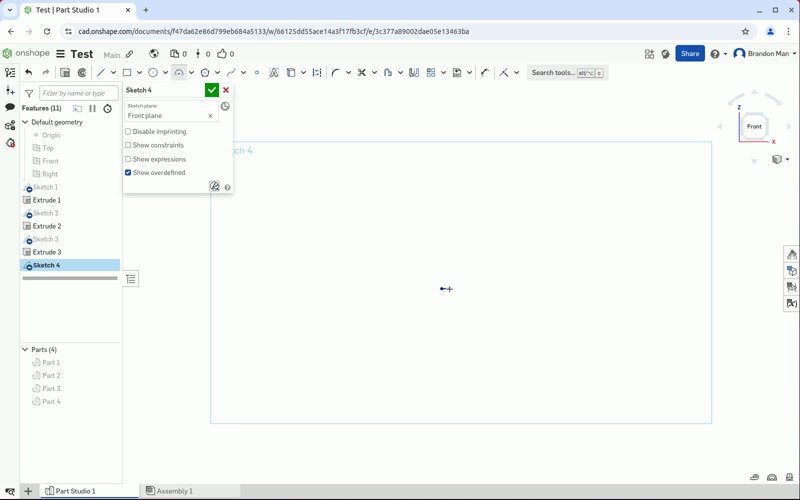
key_down(shift)
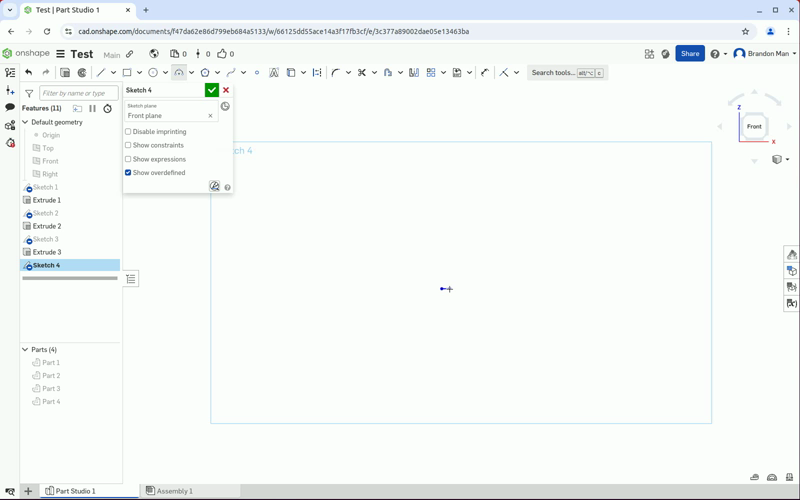
mouse_move(448, 278)
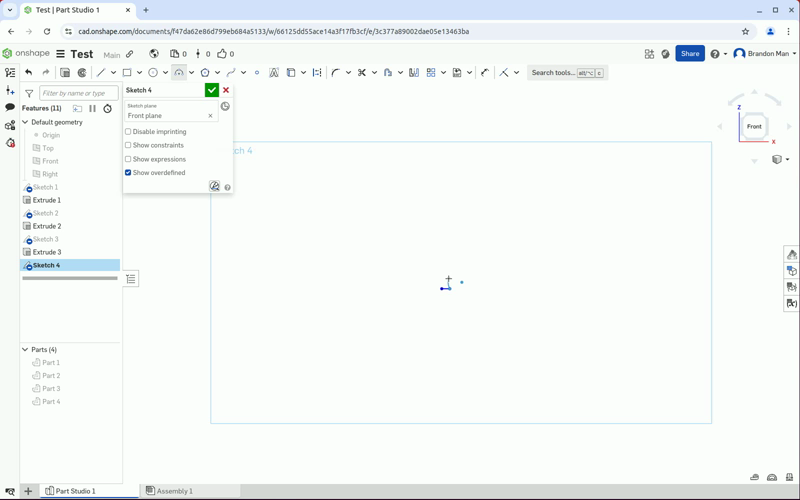
click(448, 278)
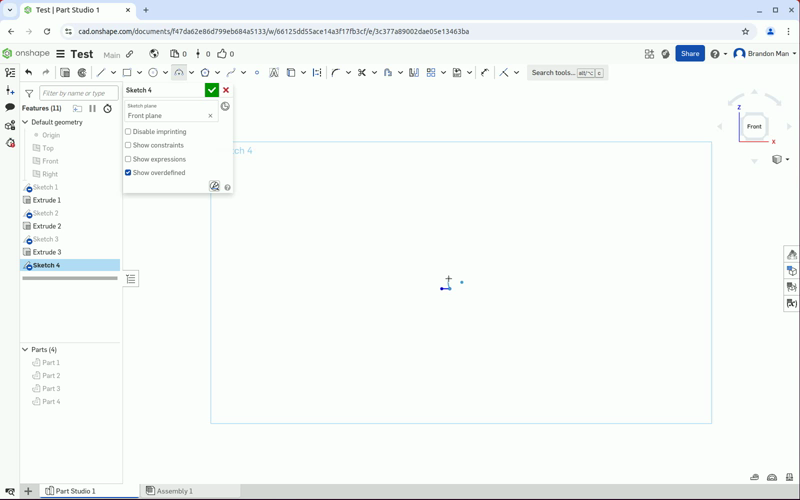
mouse_move(448, 283)
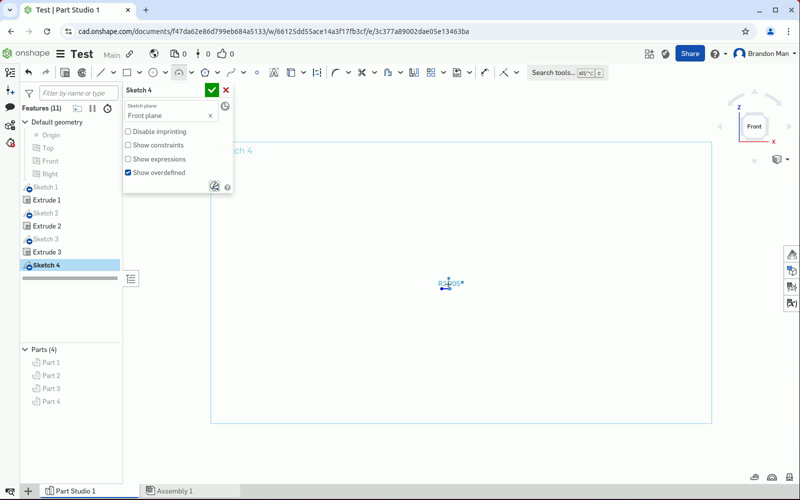
click(448, 283)
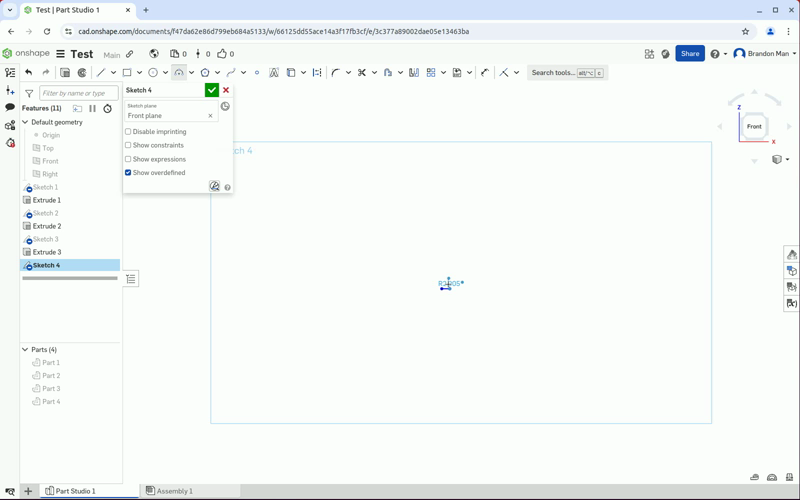
key_up(shift)
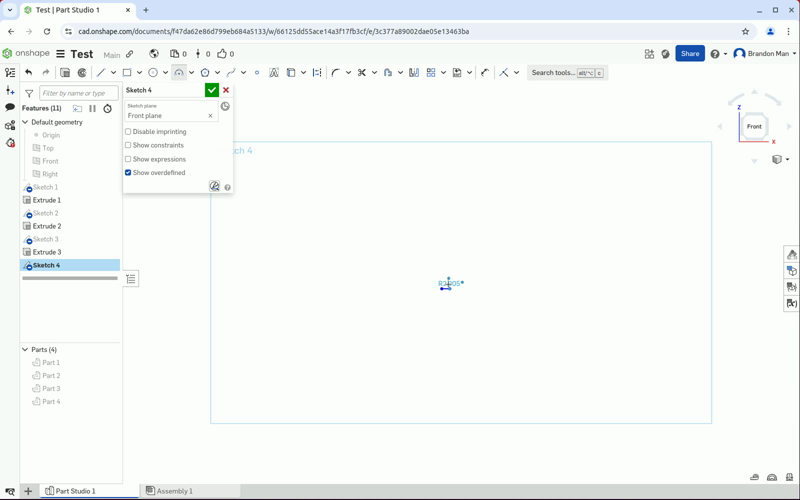
key(esc)
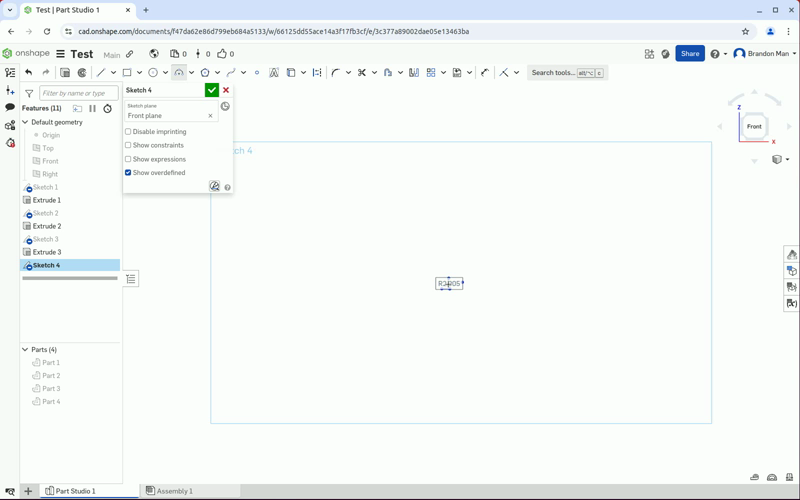
key(l)
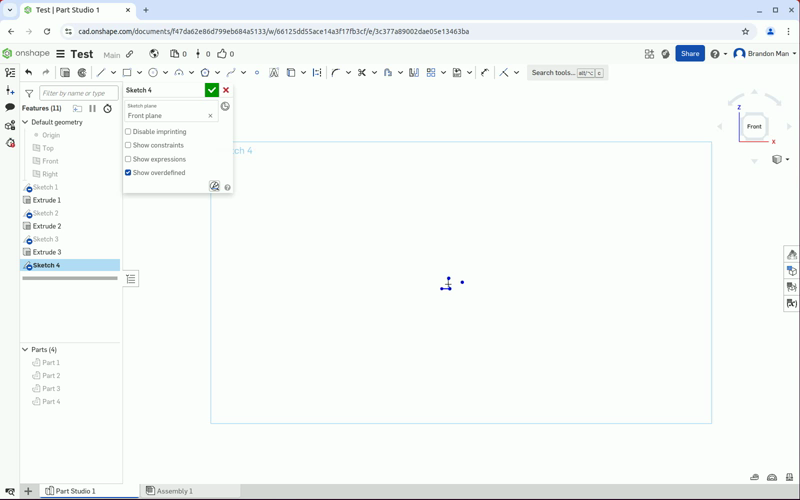
mouse_move(448, 278)
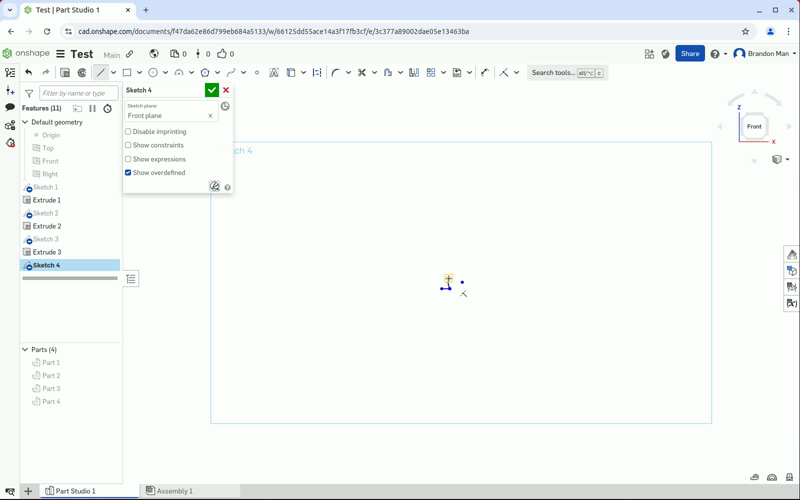
click(448, 278)
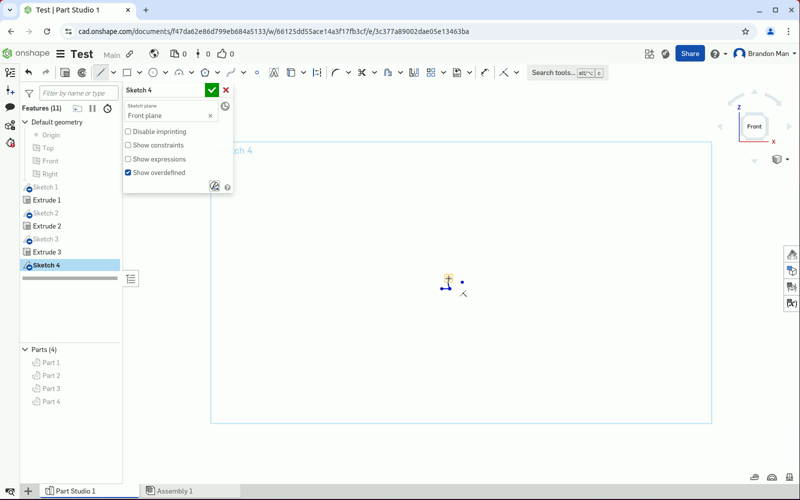
key_down(shift)
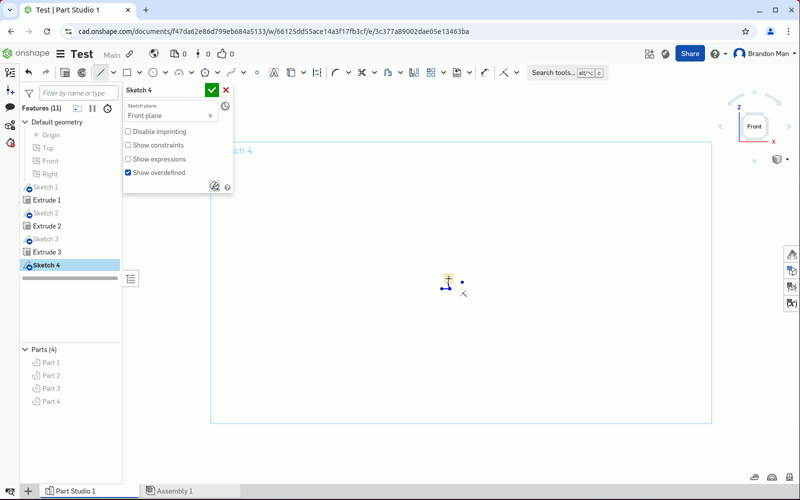
mouse_move(478, 278)
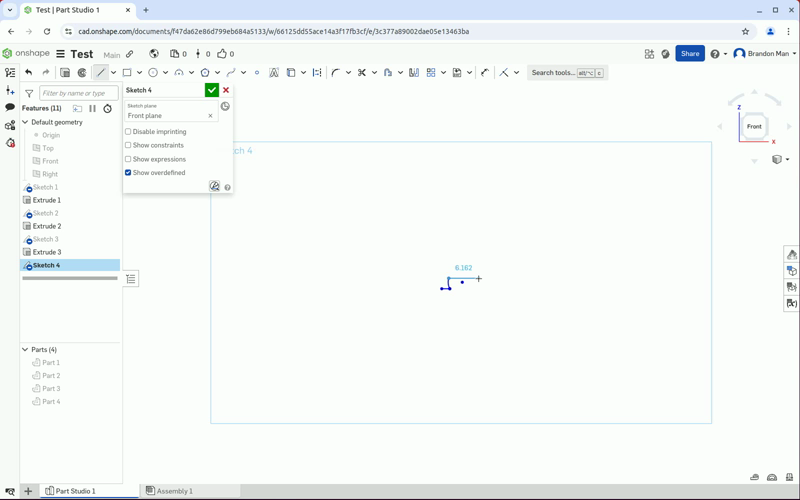
mouse_move(441, 278)
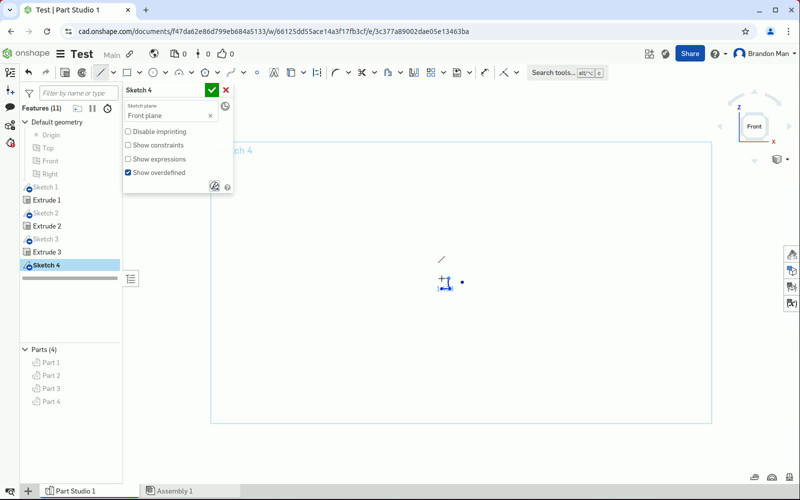
scroll(6)
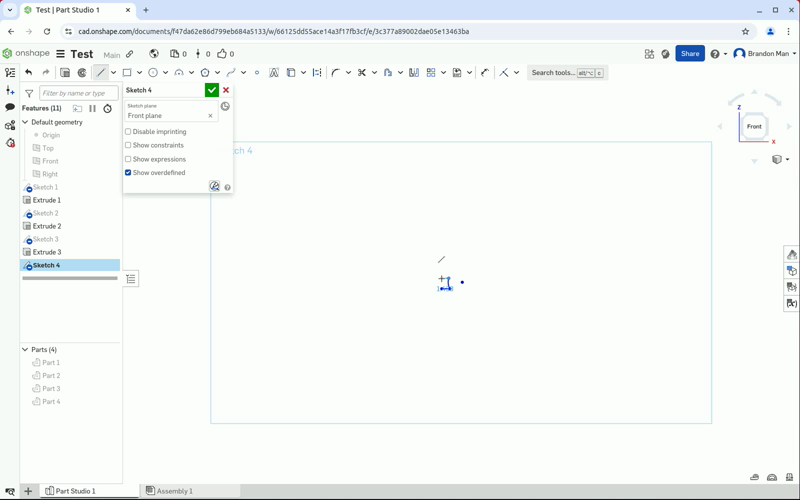
scroll(6)
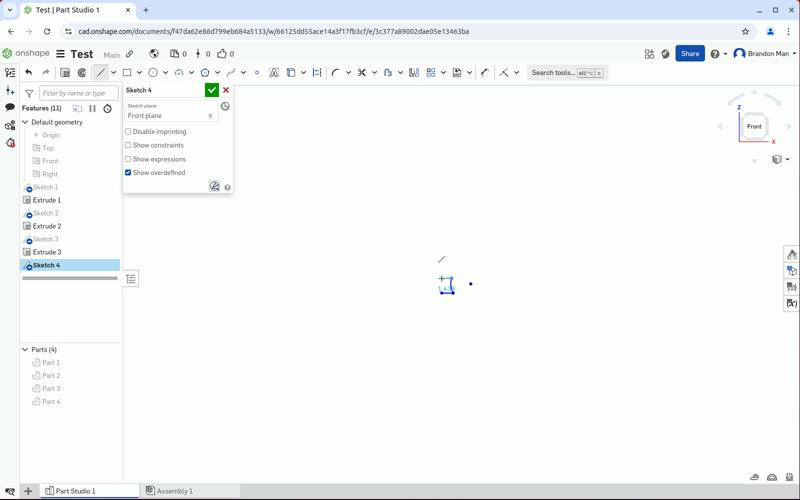
scroll(6)
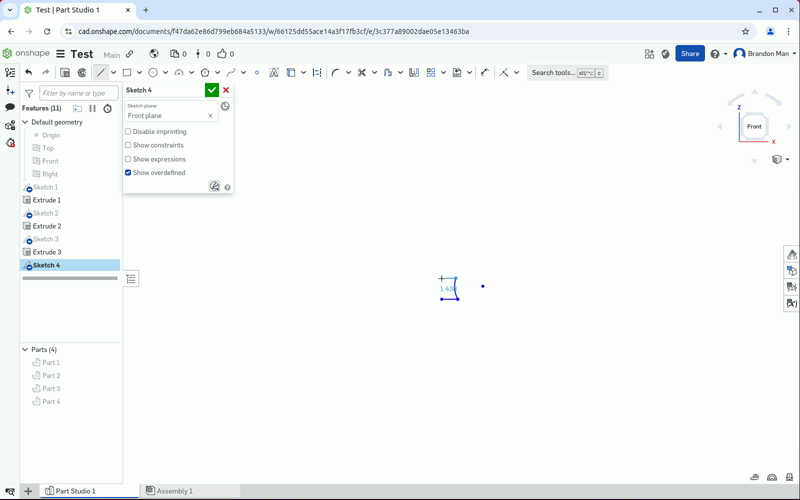
scroll(6)
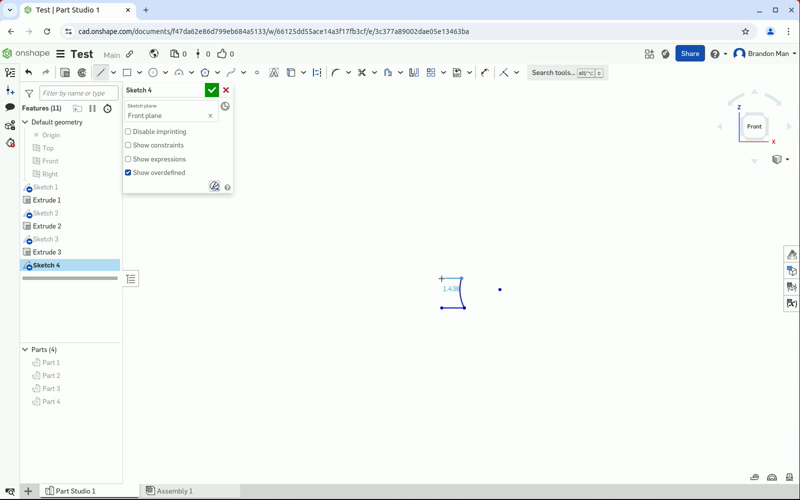
scroll(6)
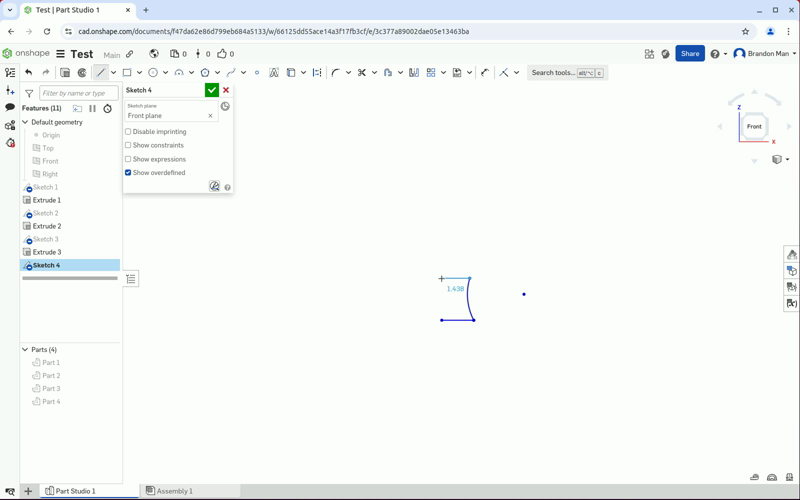
scroll(6)
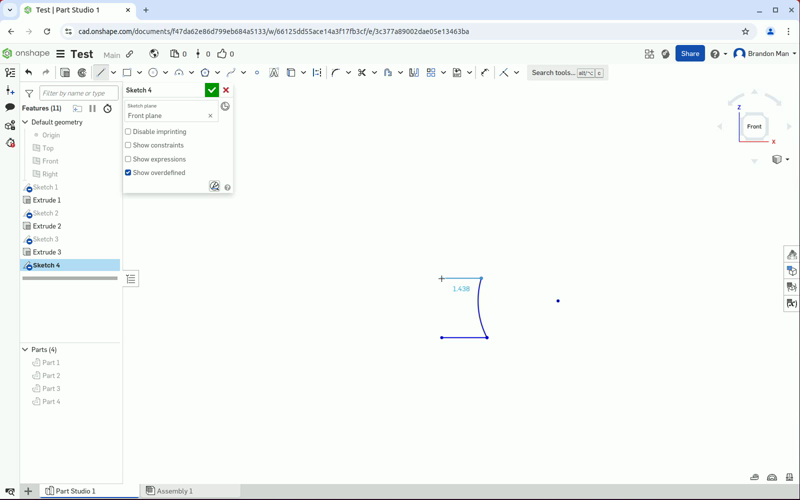
scroll(6)
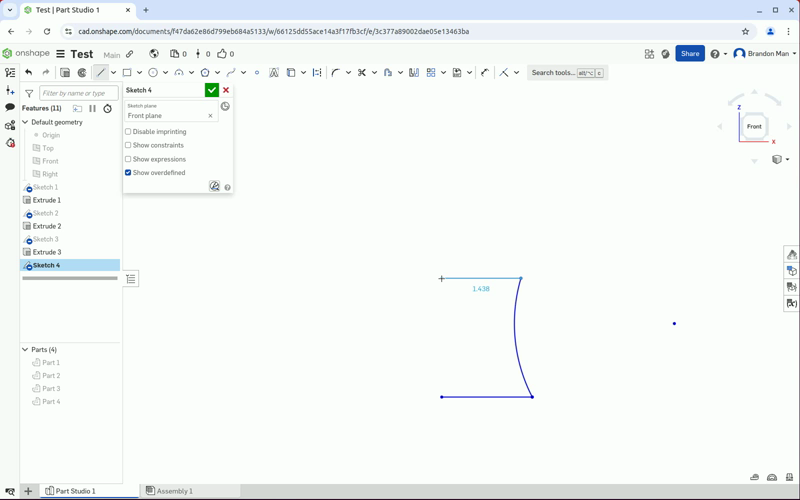
click(441, 278)
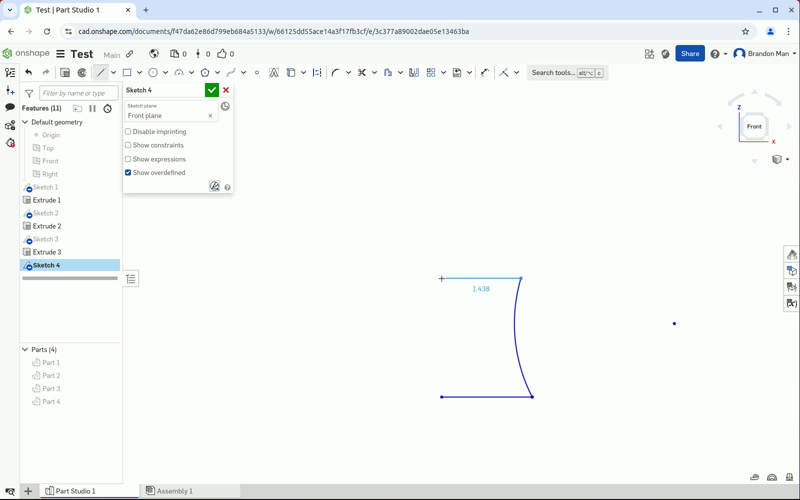
scroll(-6)
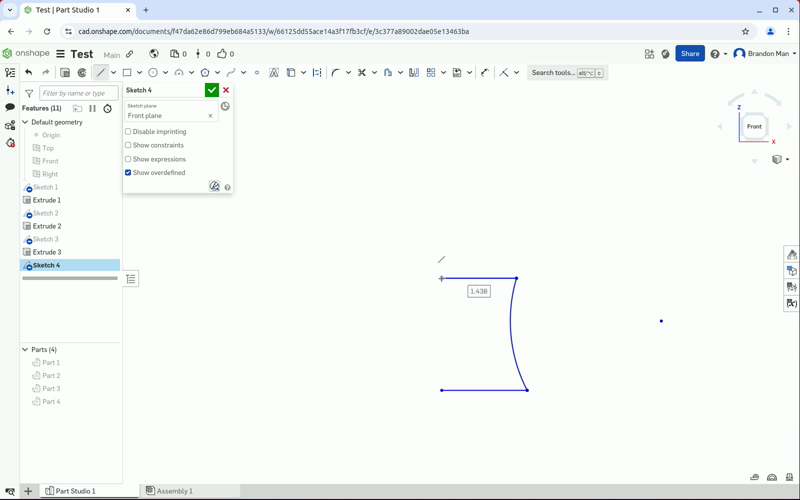
scroll(-6)
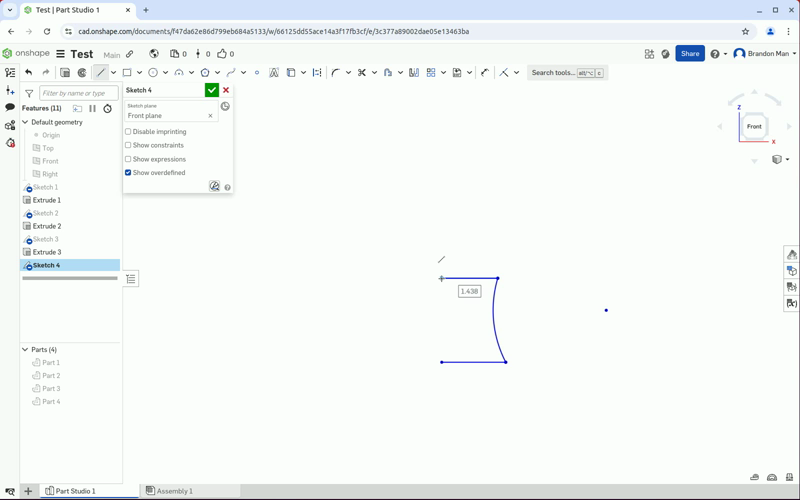
scroll(-6)
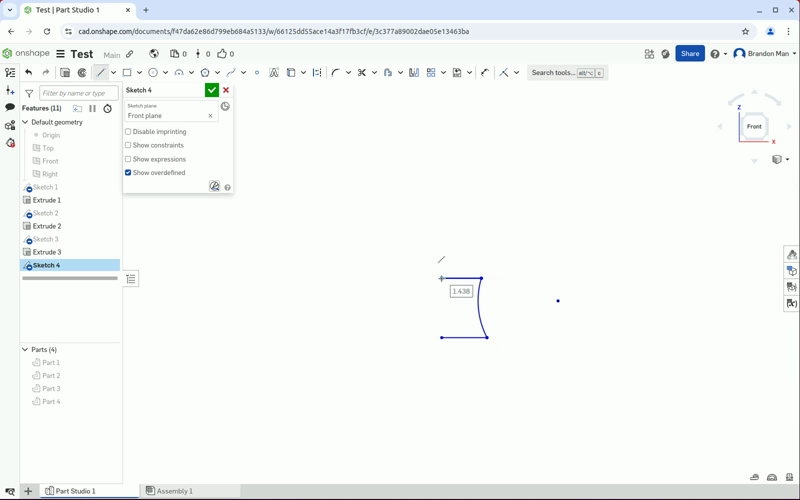
scroll(-6)
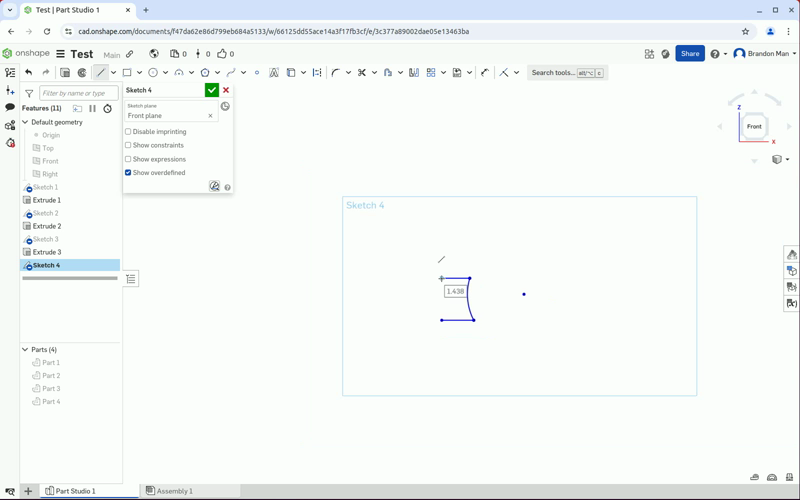
scroll(-6)
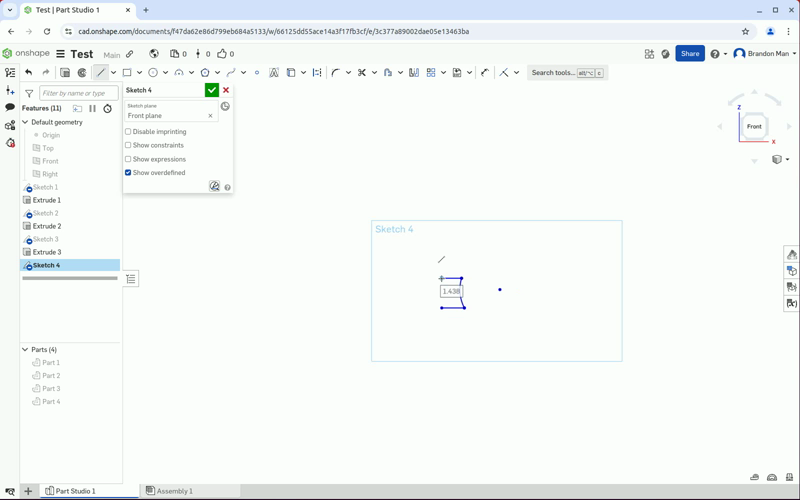
scroll(-6)
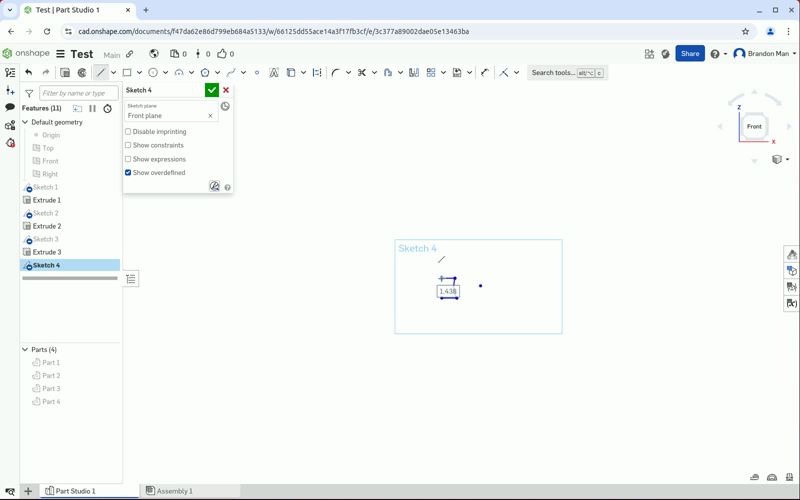
scroll(-6)
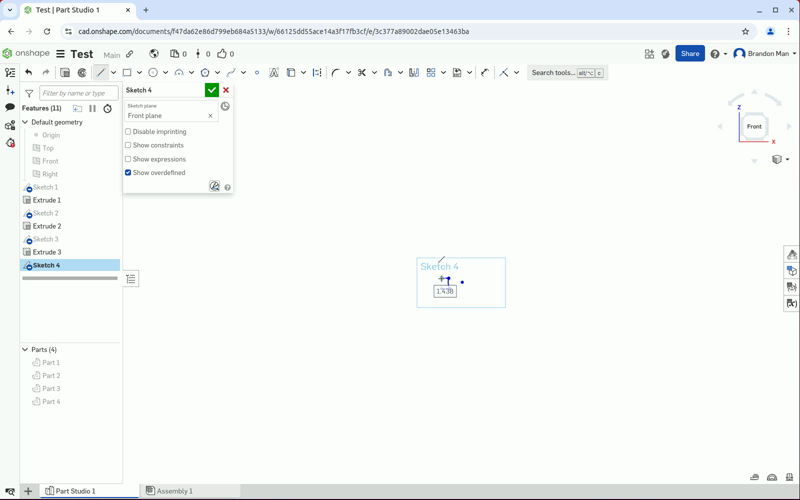
key_up(shift)
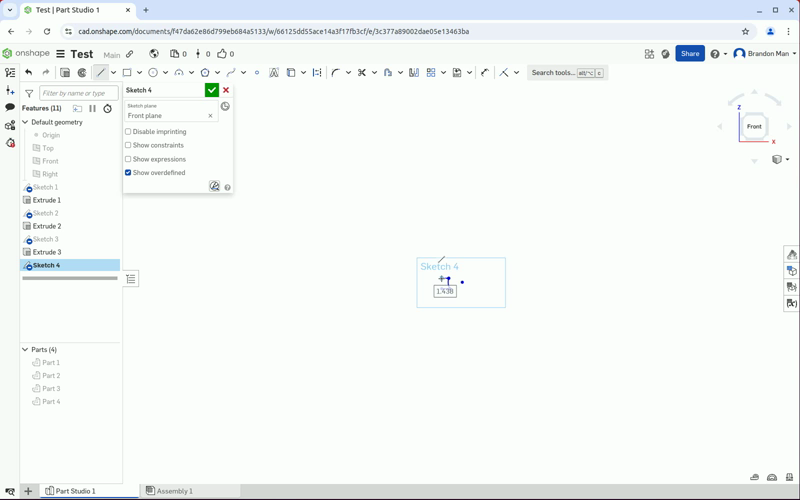
mouse_move(471, 278)
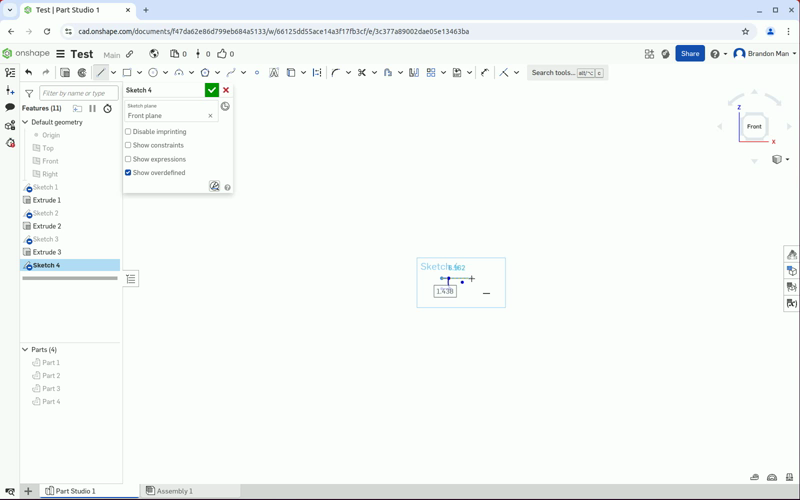
key_down(shift)
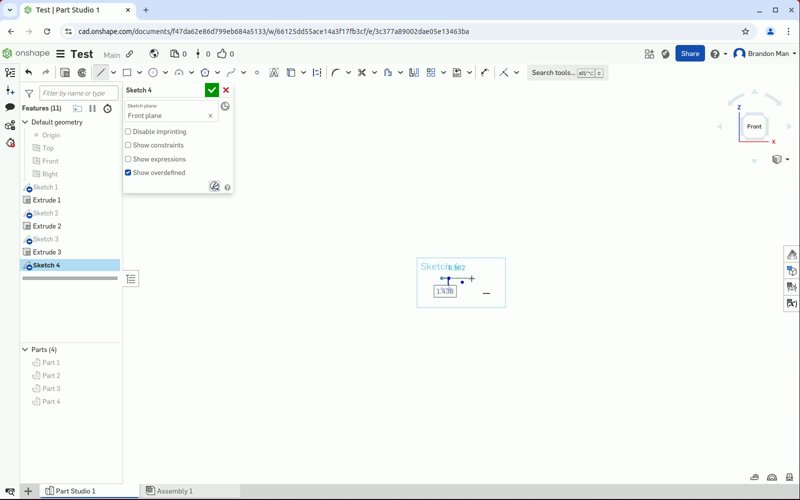
mouse_move(441, 288)
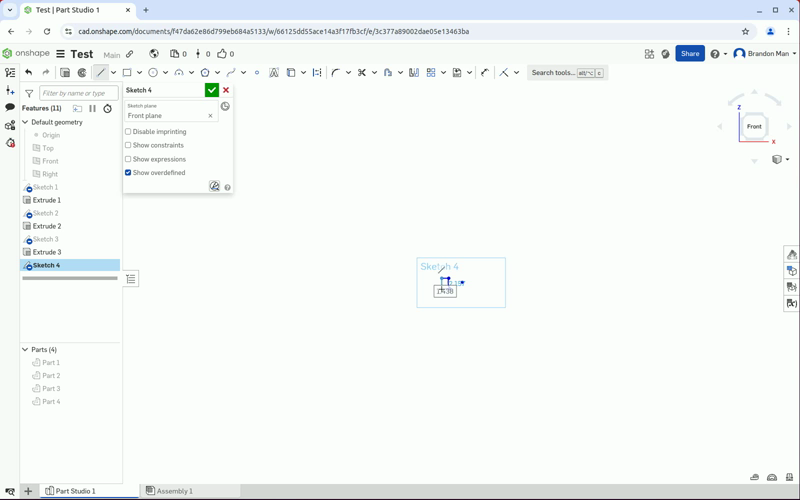
key_up(shift)
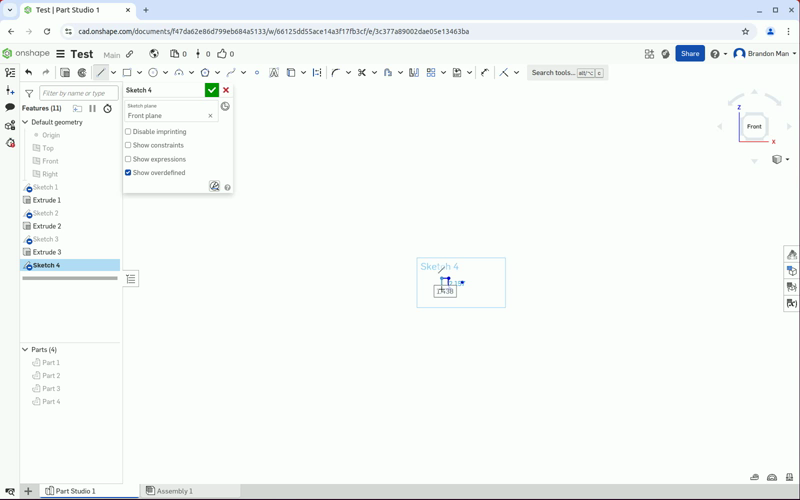
click(441, 288)
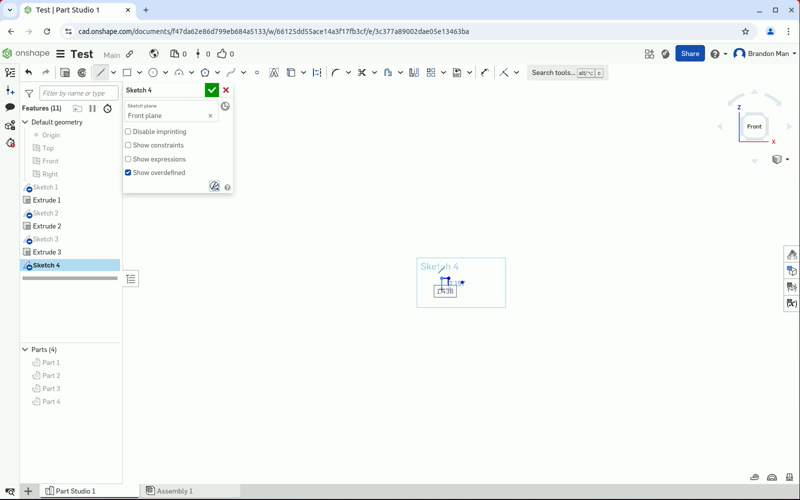
key(esc)
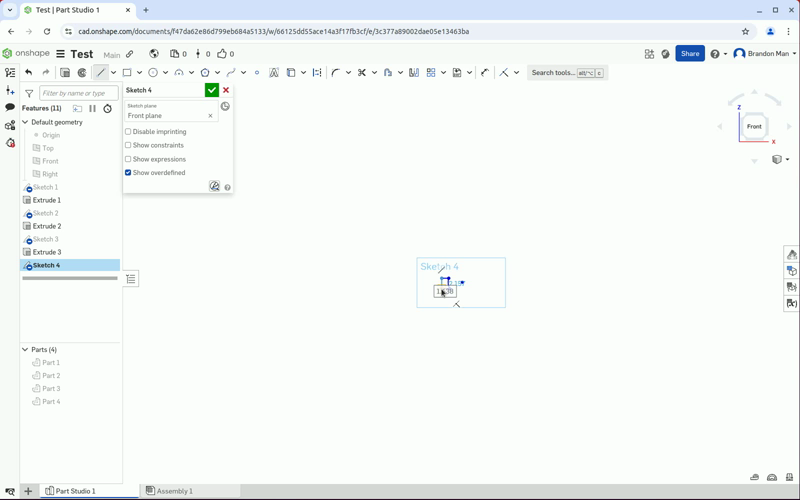
mouse_move(445, 283)
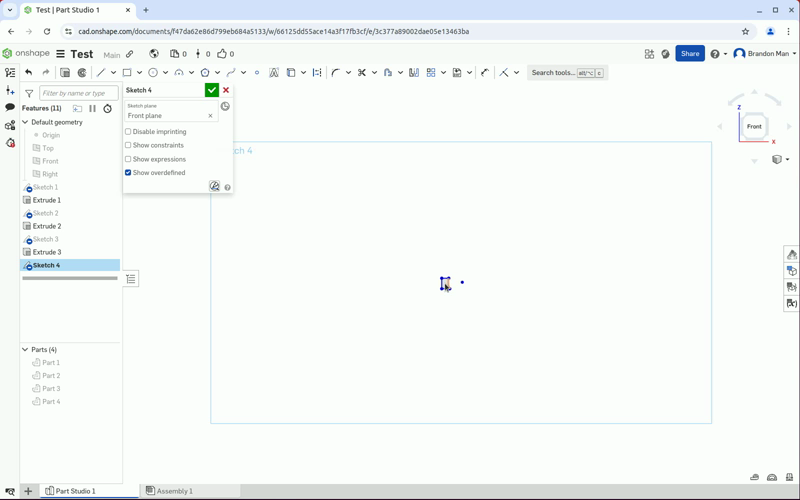
scroll(6)
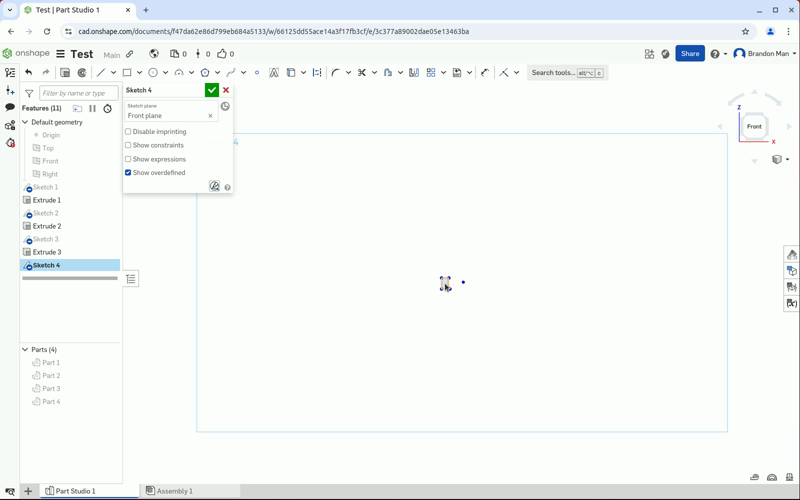
scroll(6)
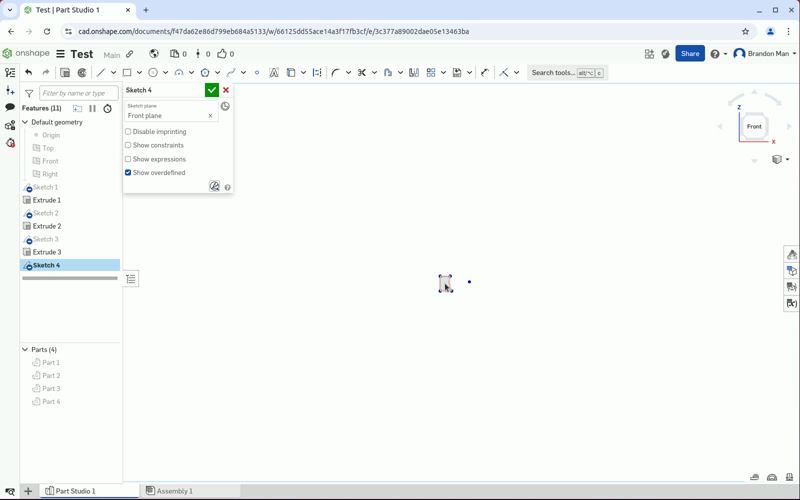
scroll(6)
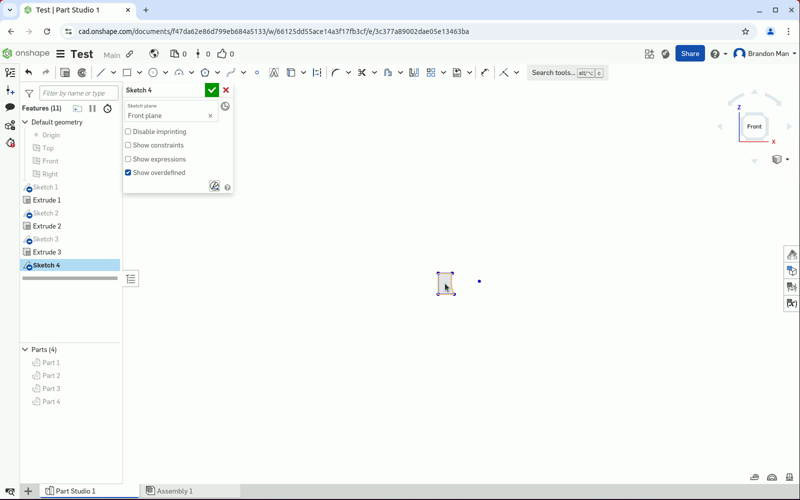
scroll(6)
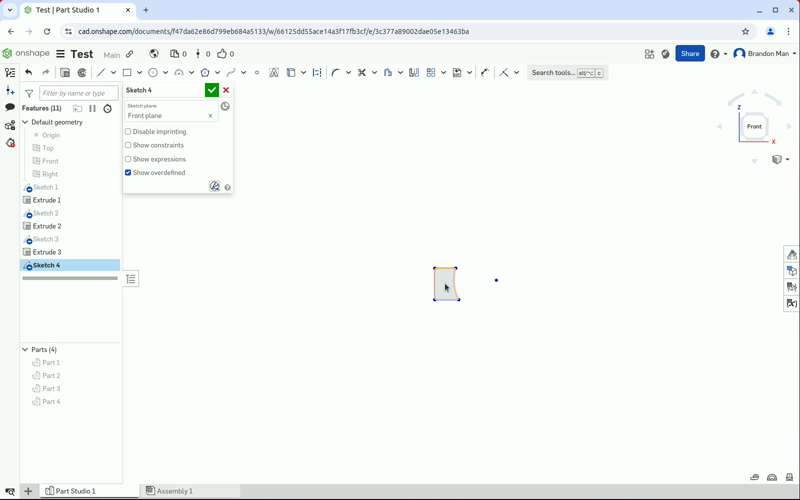
scroll(6)
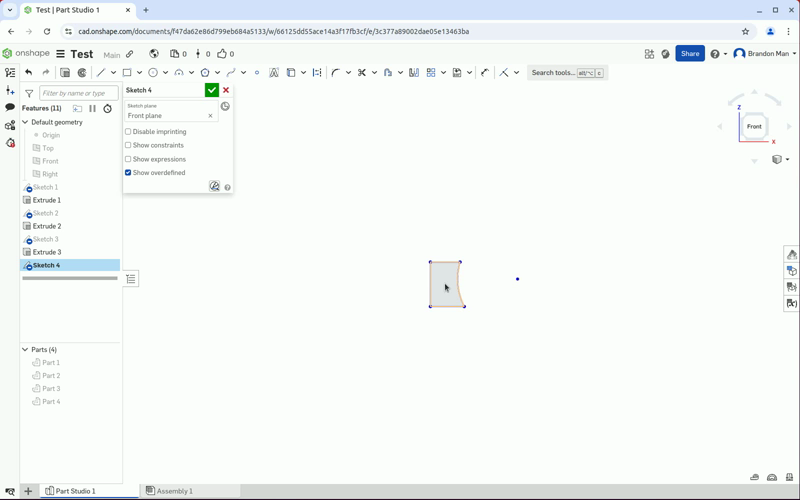
scroll(6)
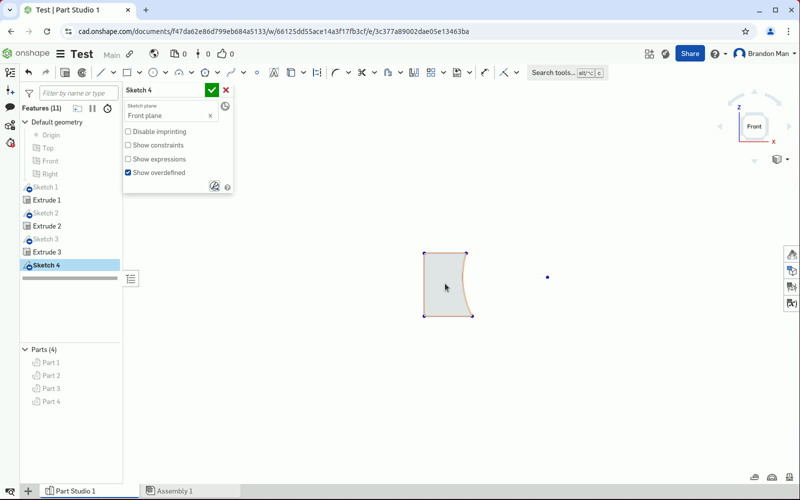
scroll(6)
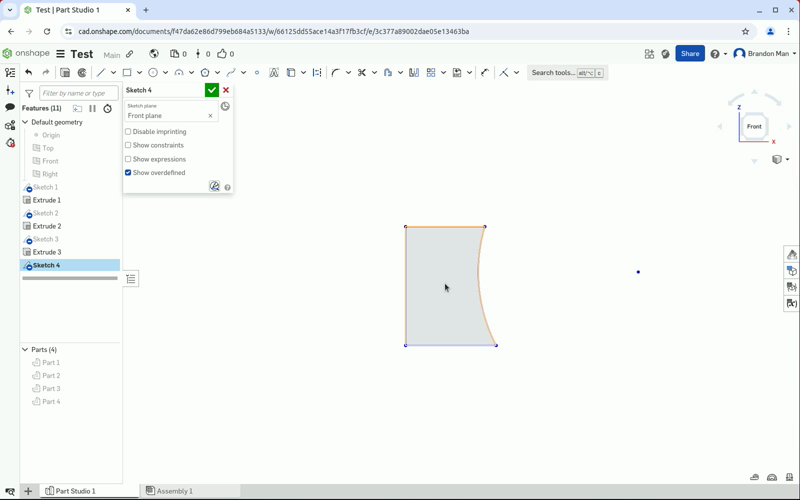
click(445, 283)
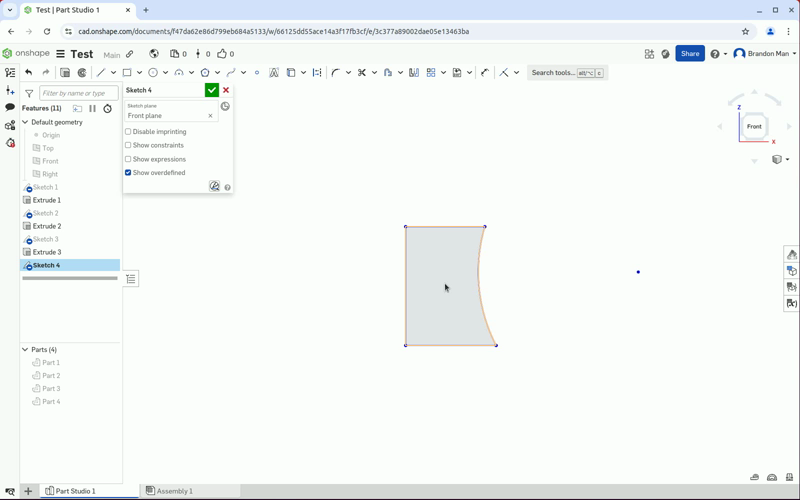
scroll(-6)
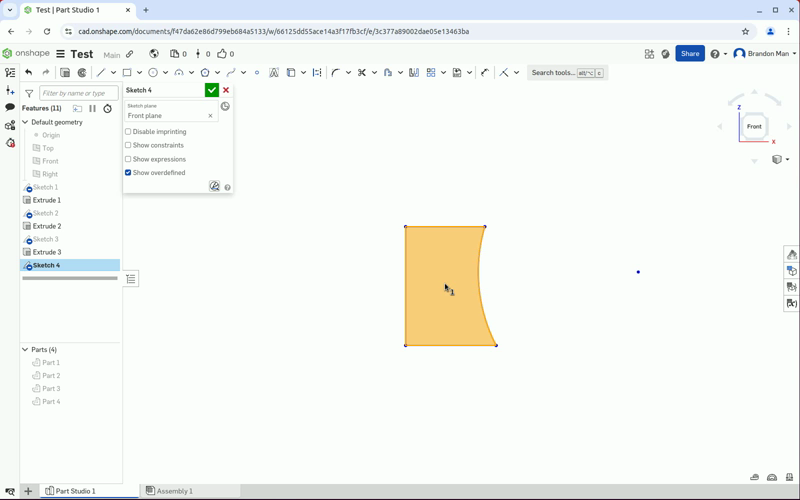
scroll(-6)
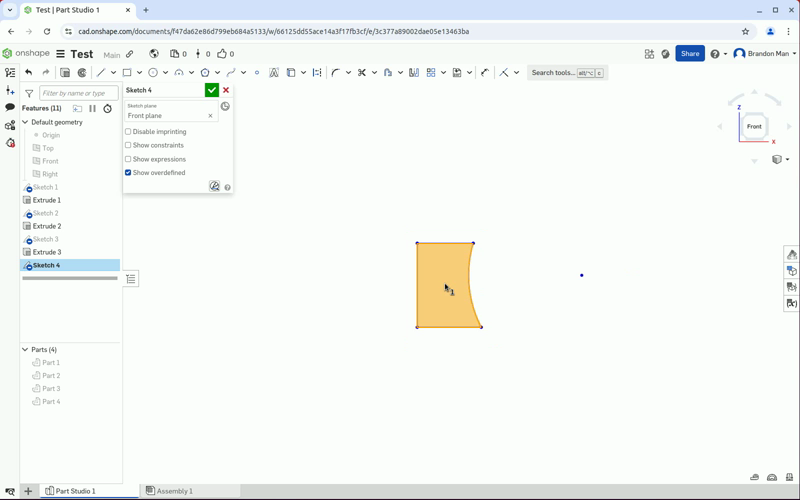
scroll(-6)
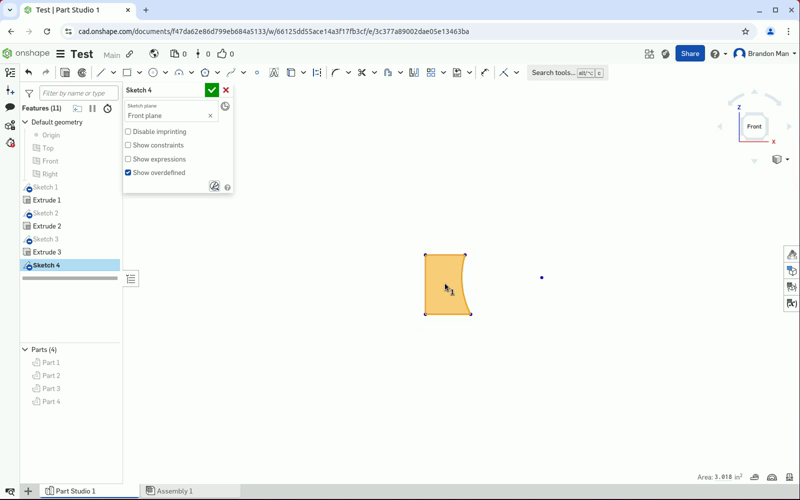
scroll(-6)
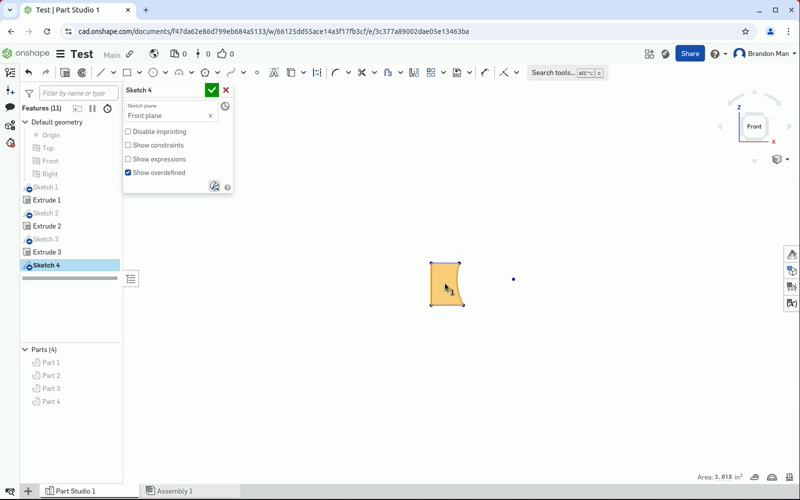
scroll(-6)
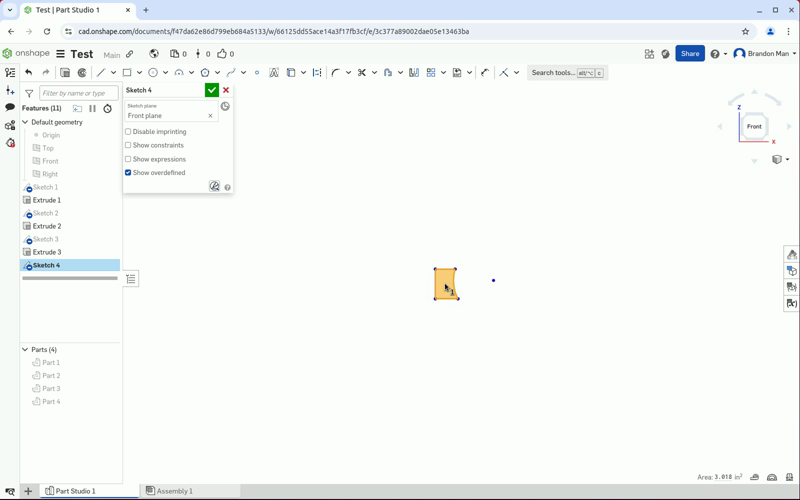
scroll(-6)
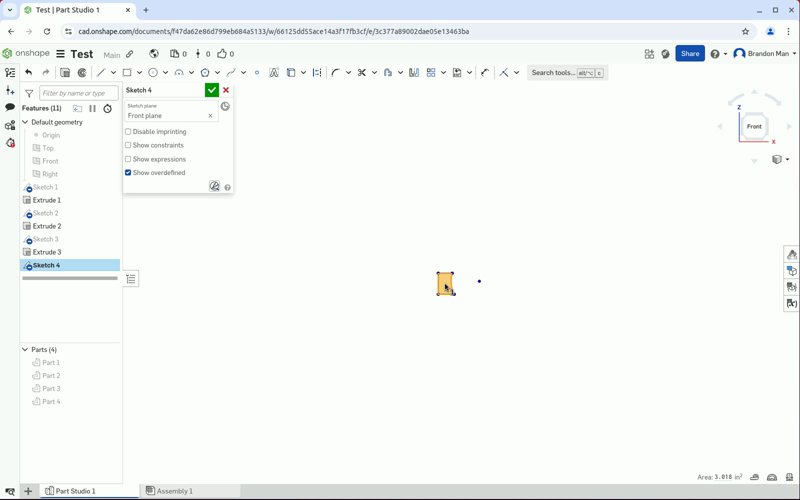
scroll(-6)
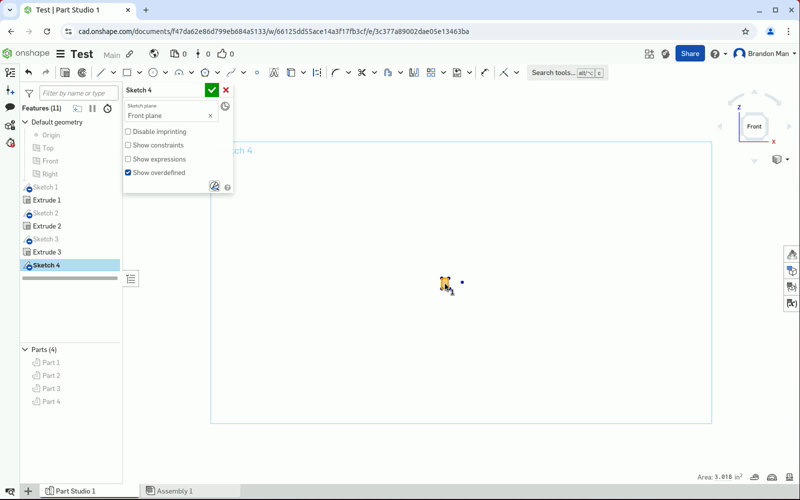
mouse_move(73, 352)
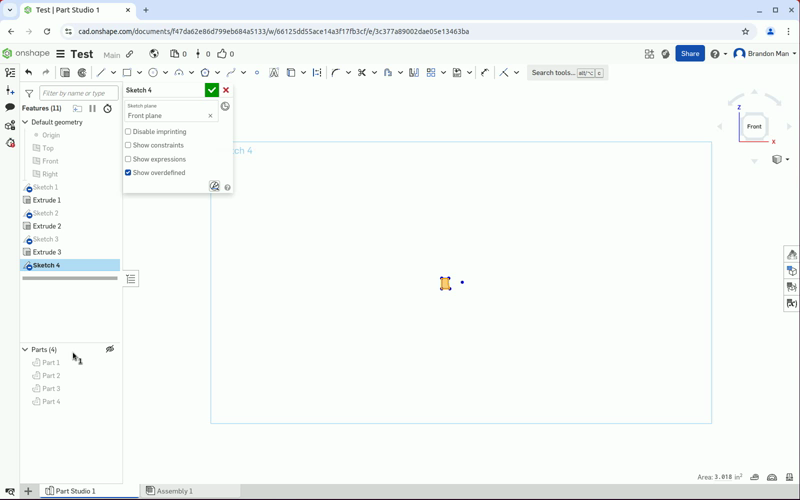
key(shift+y)
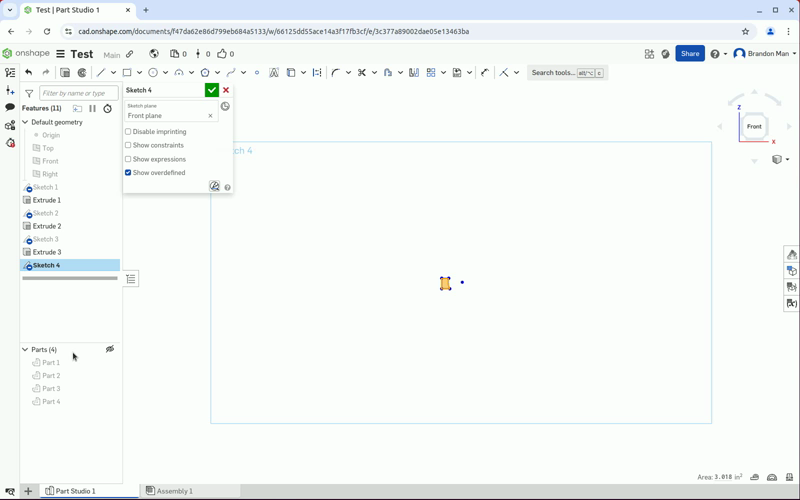
key(shift+e)
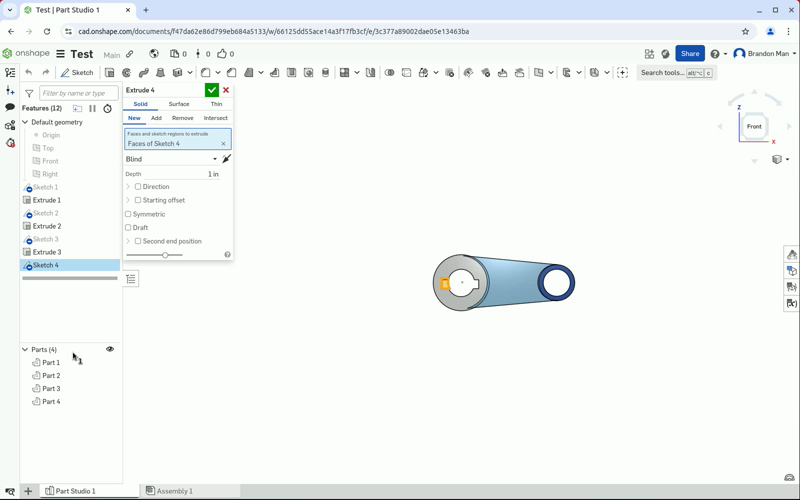
mouse_move(143, 106)
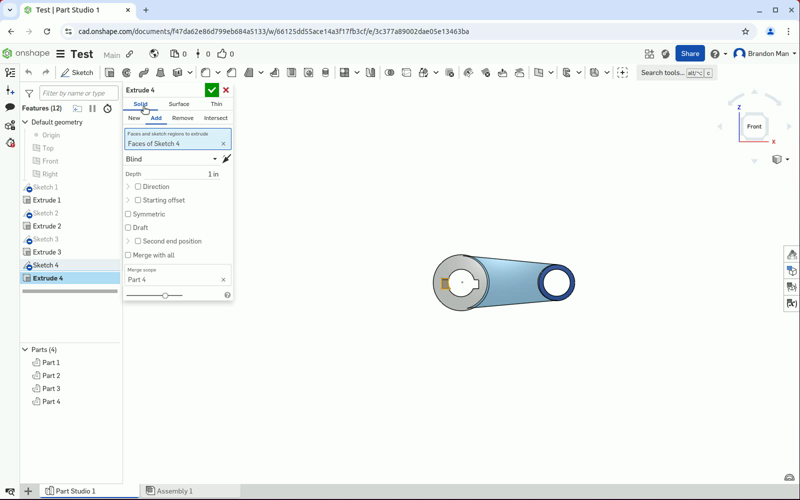
click(143, 106)
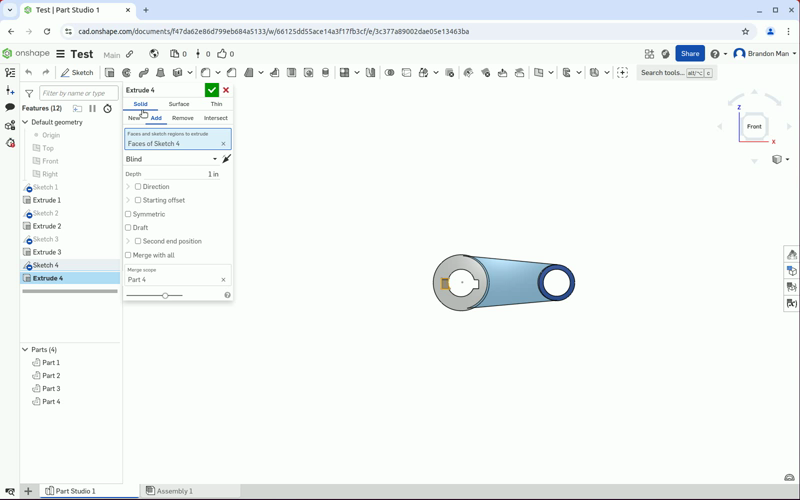
mouse_move(137, 120)
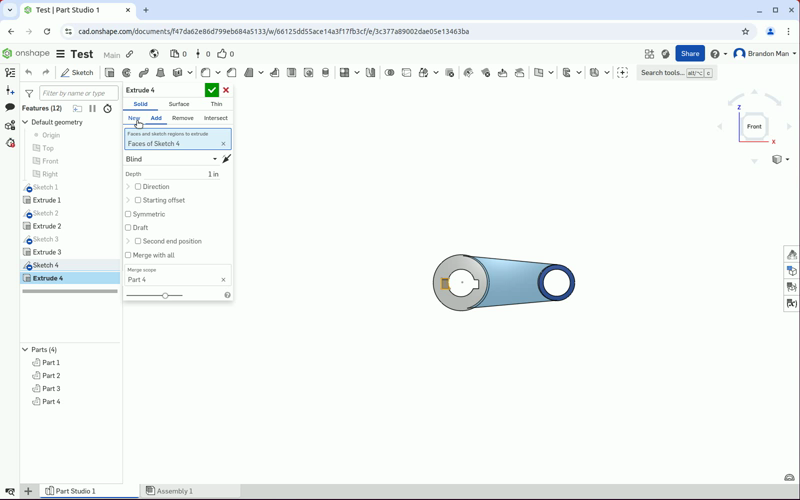
click(137, 120)
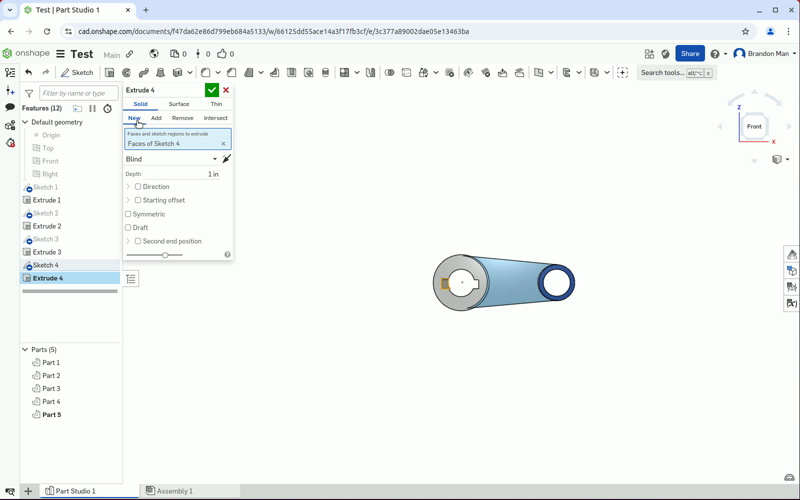
key(tab, 4)
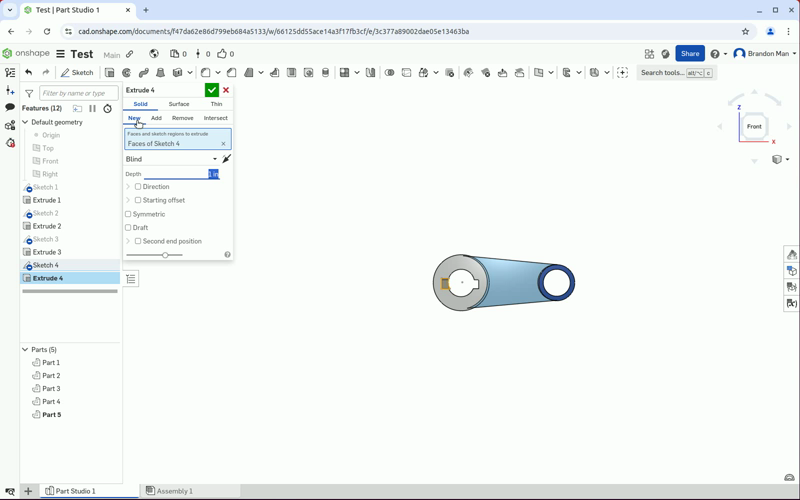
text(9.628)
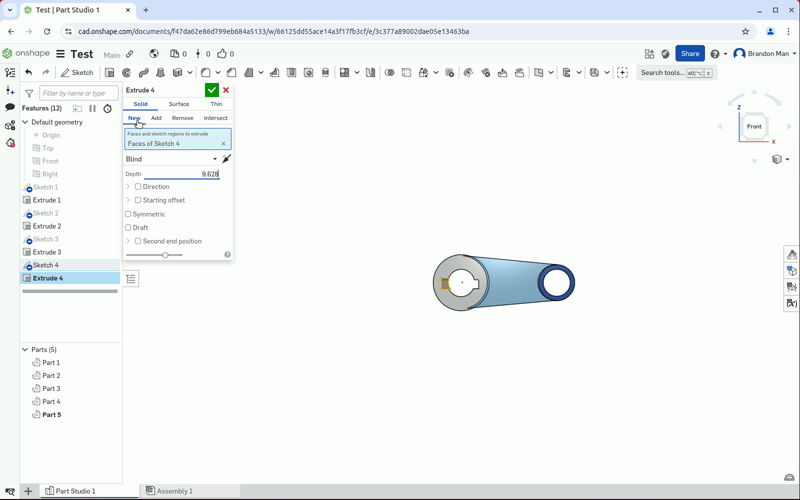
key(enter)
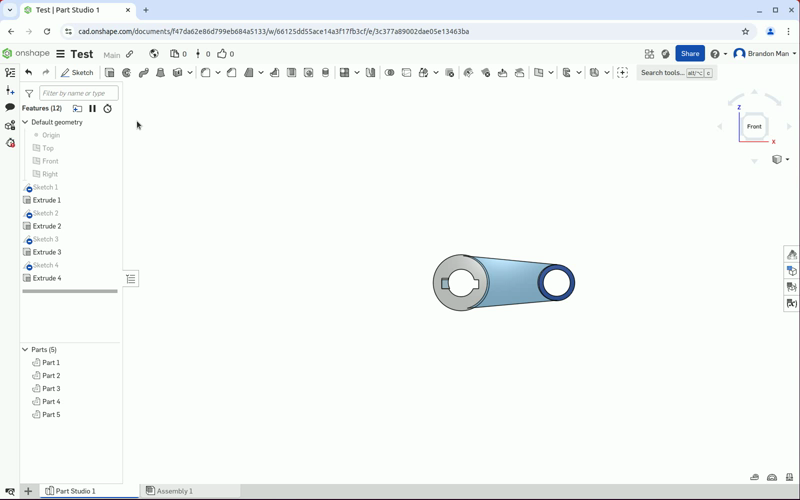
key(shift+h)
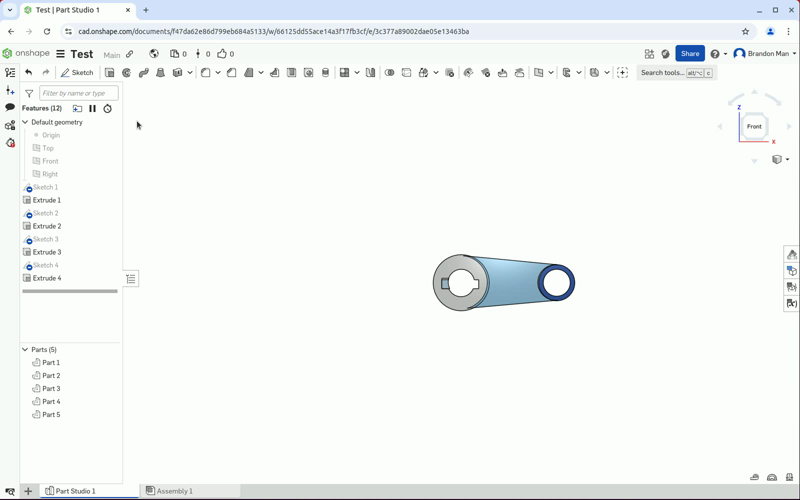
key(shift+h)
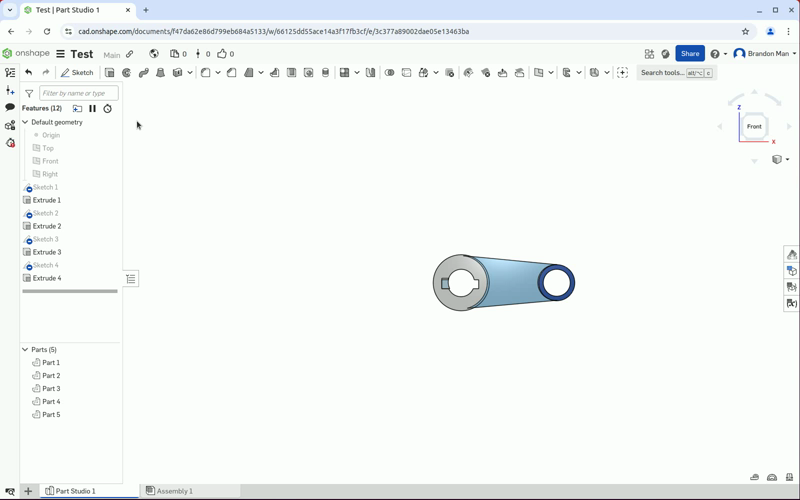
mouse_move(73, 189)
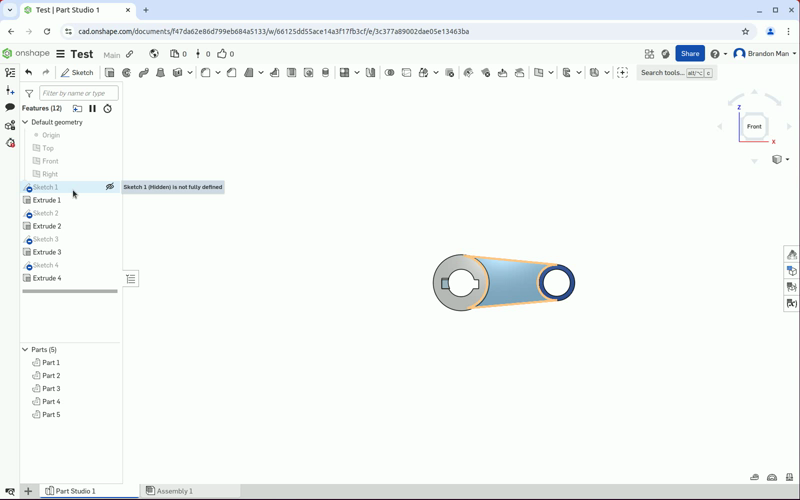
click(73, 189)
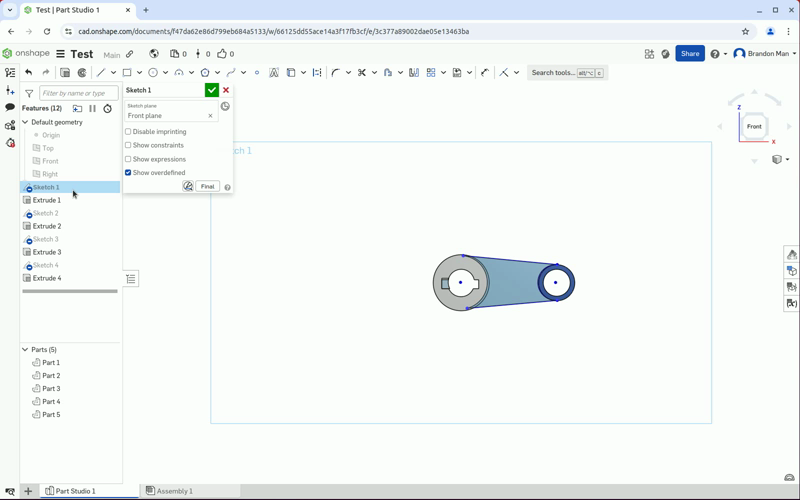
mouse_move(229, 92)
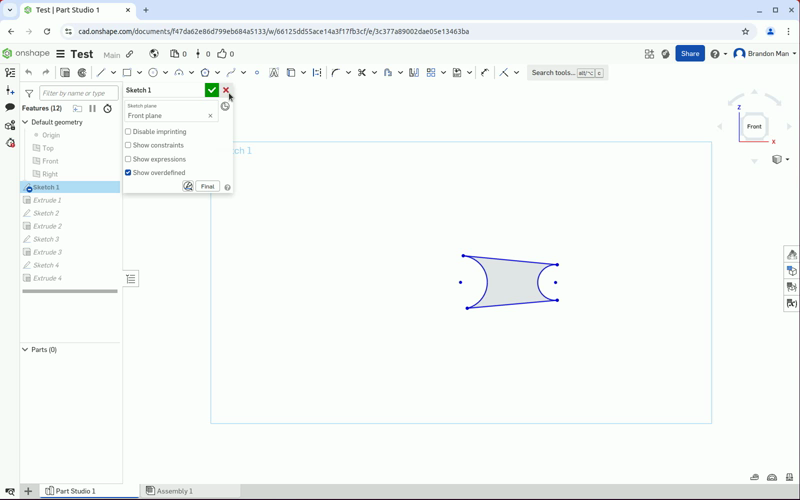
click(229, 92)
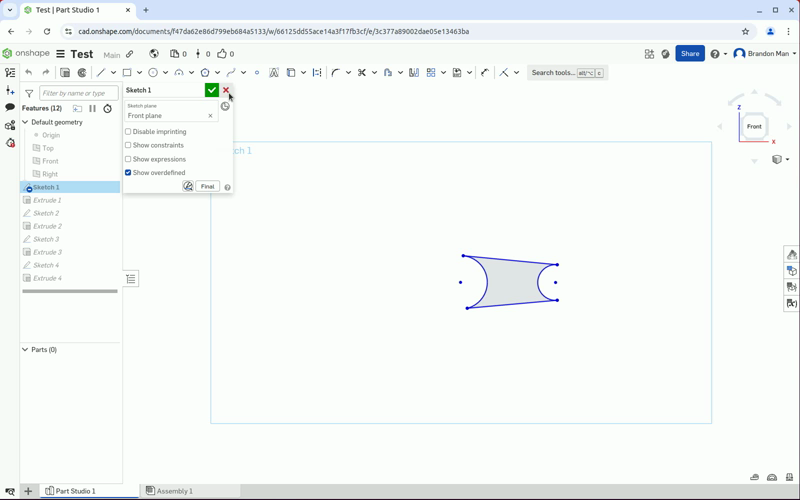
key(shift+s)
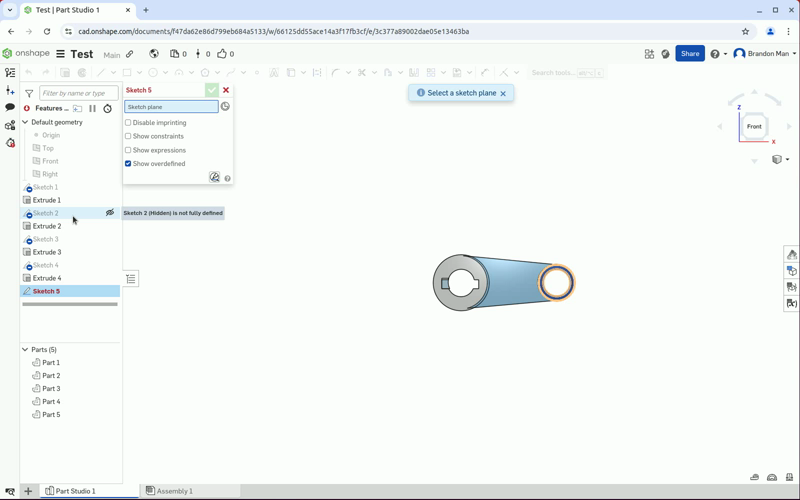
scroll(3)
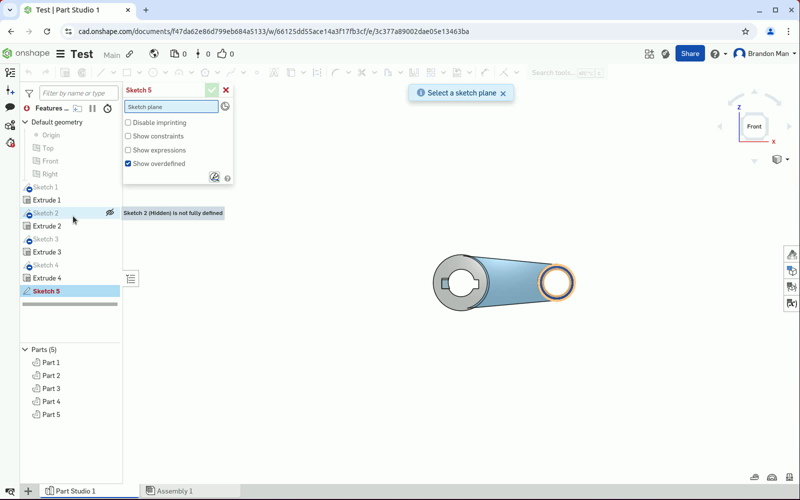
mouse_move(73, 163)
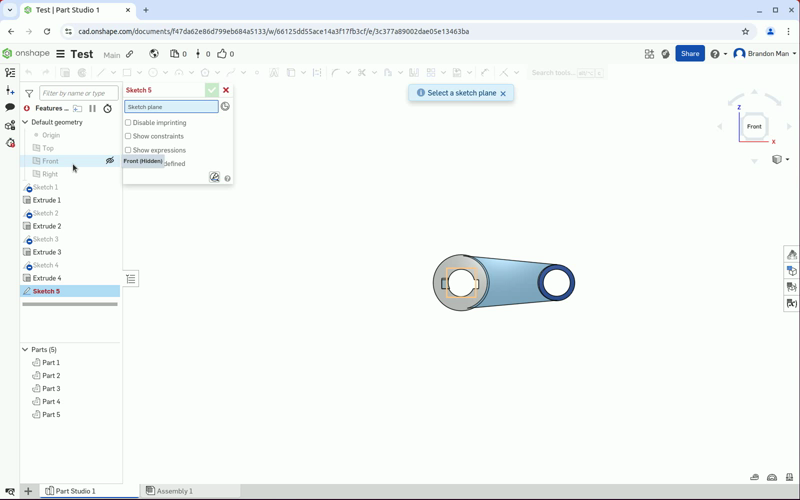
click(73, 163)
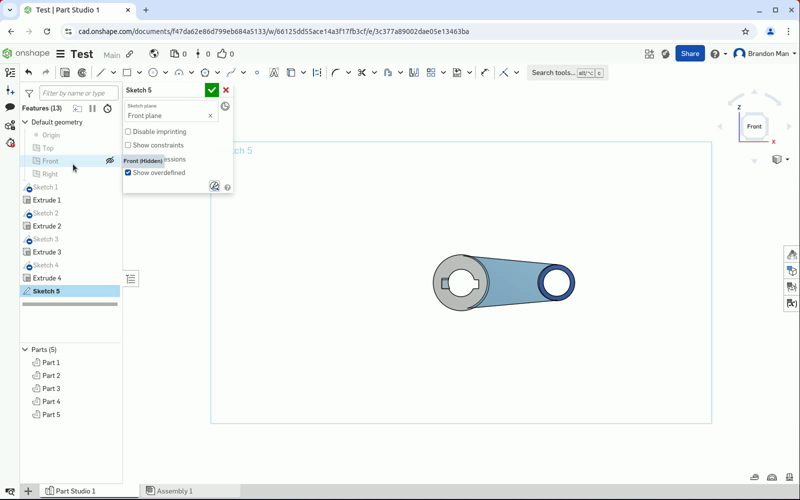
mouse_move(73, 352)
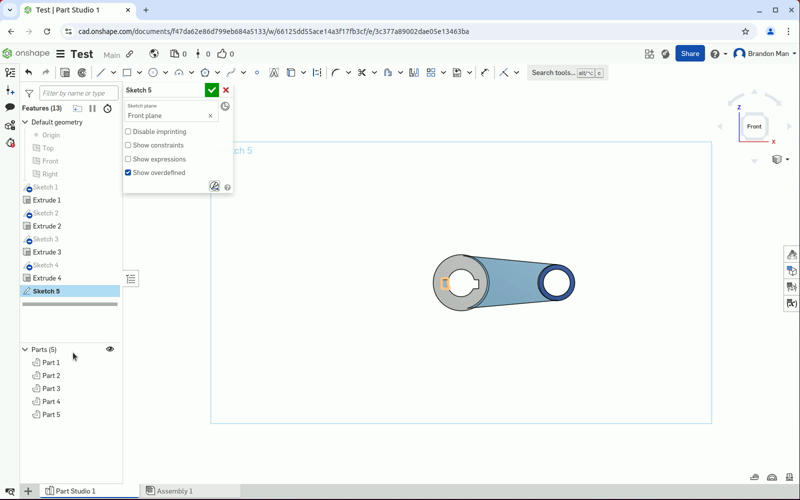
key(y)
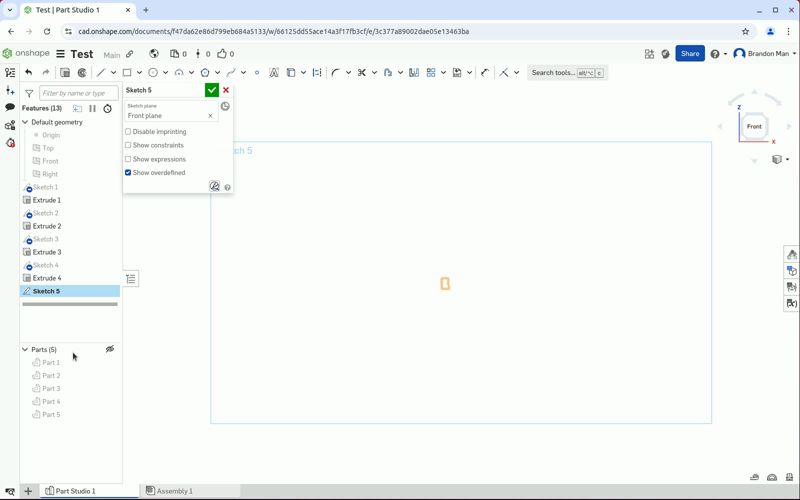
key(l)
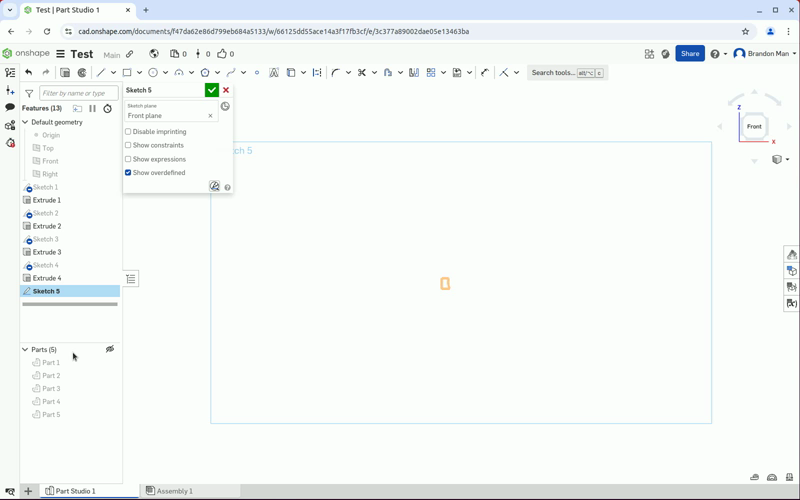
key_down(shift)
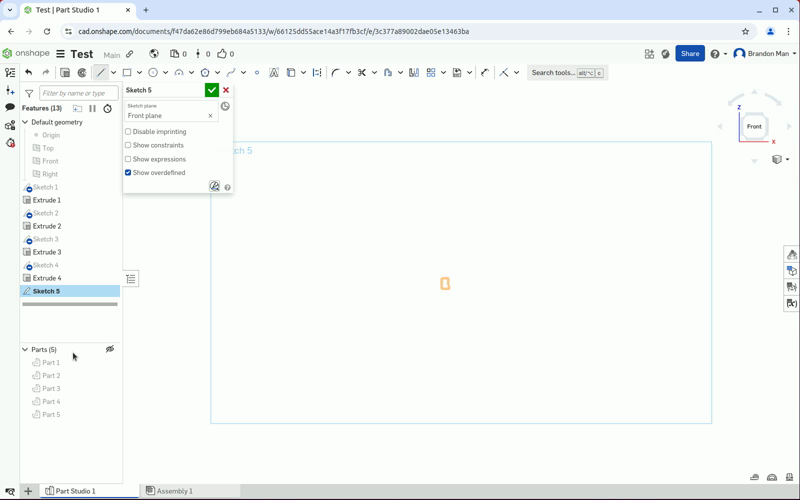
mouse_move(441, 288)
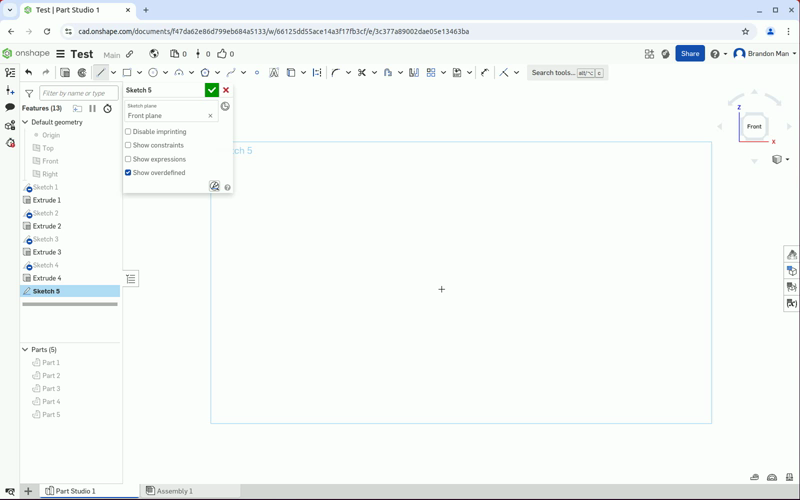
click(441, 288)
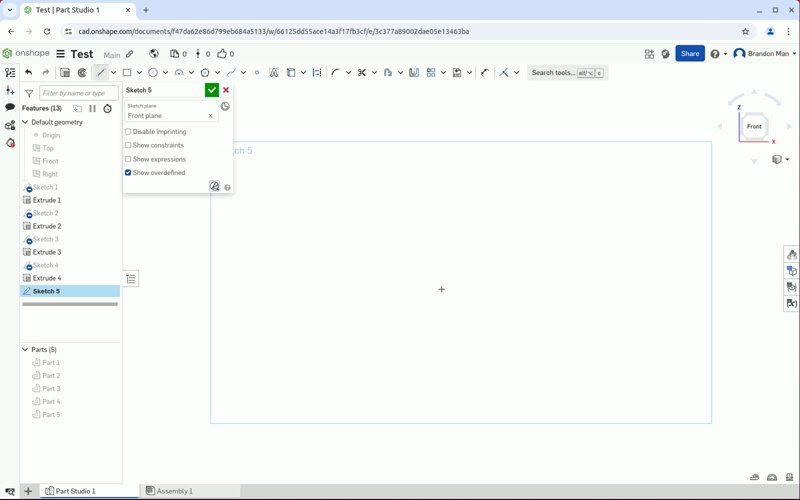
key_up(shift)
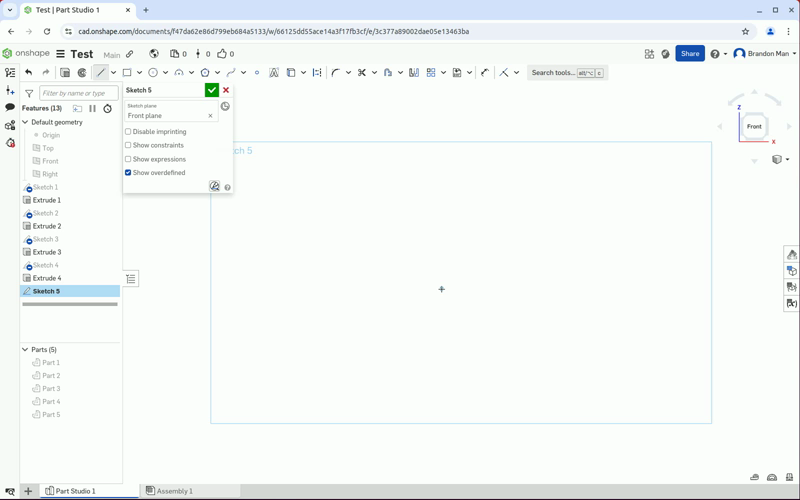
key_down(shift)
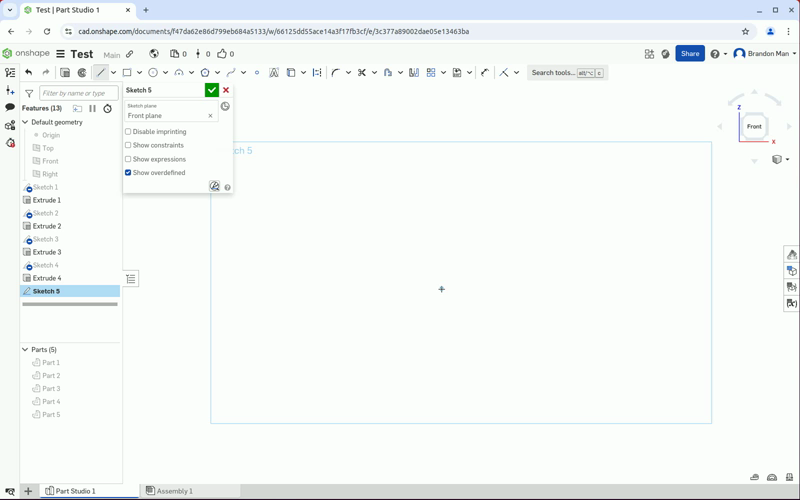
mouse_move(471, 288)
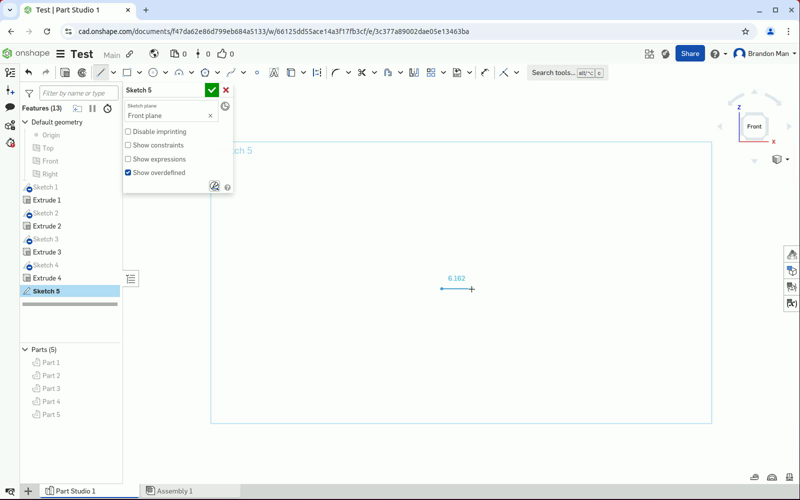
mouse_move(449, 288)
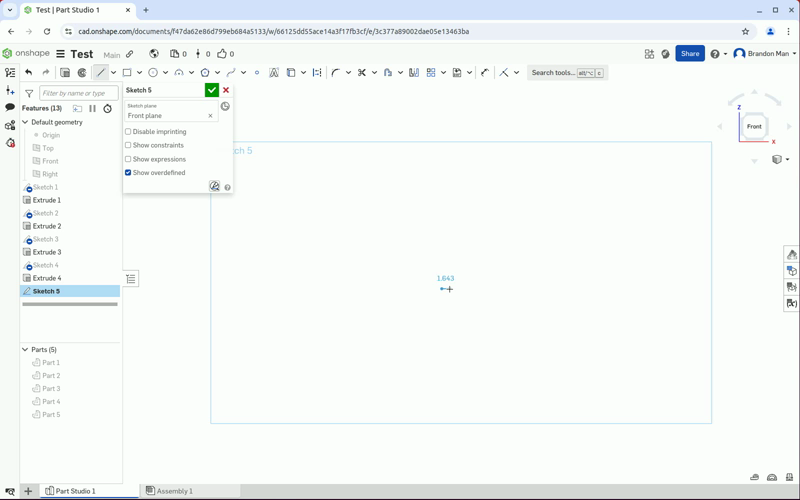
click(449, 288)
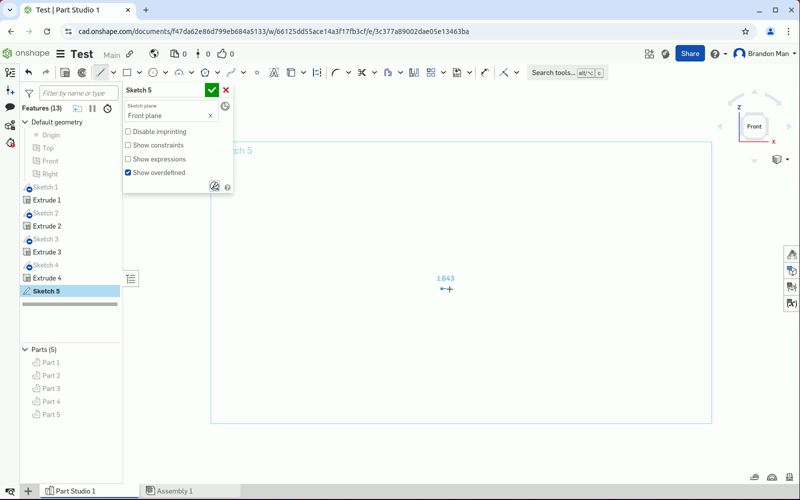
key_up(shift)
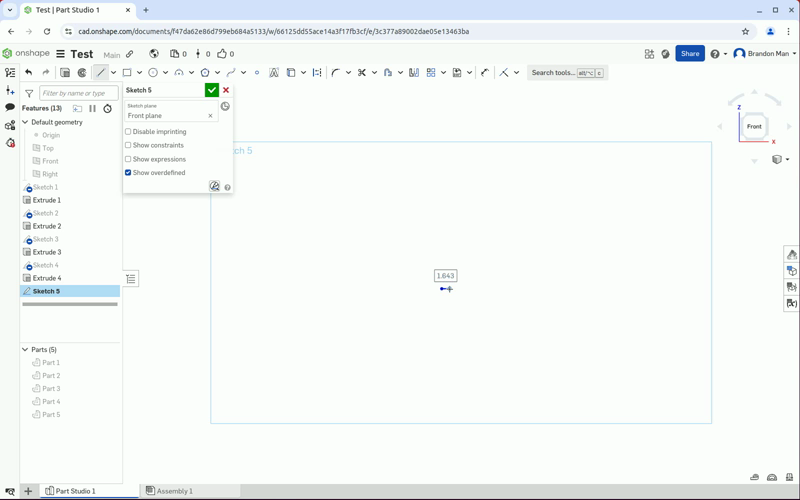
key(esc)
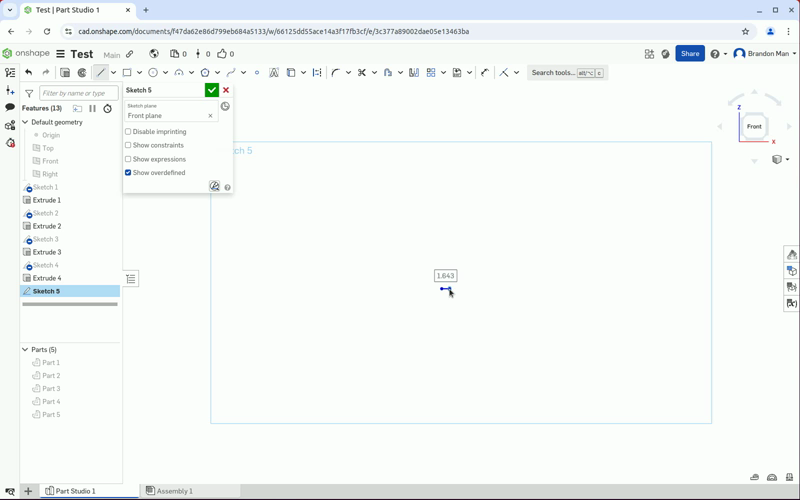
key(a)
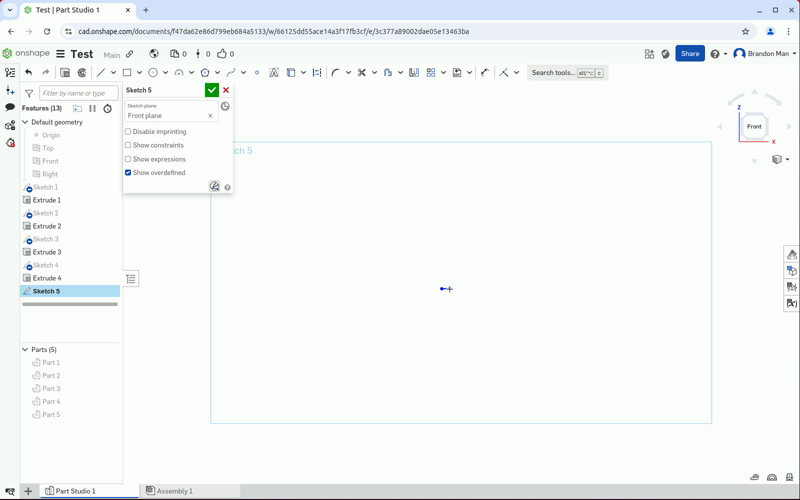
mouse_move(449, 288)
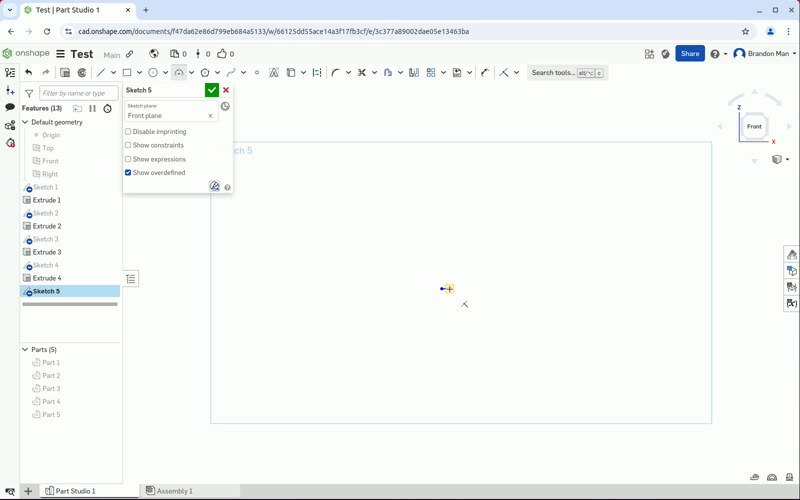
click(449, 288)
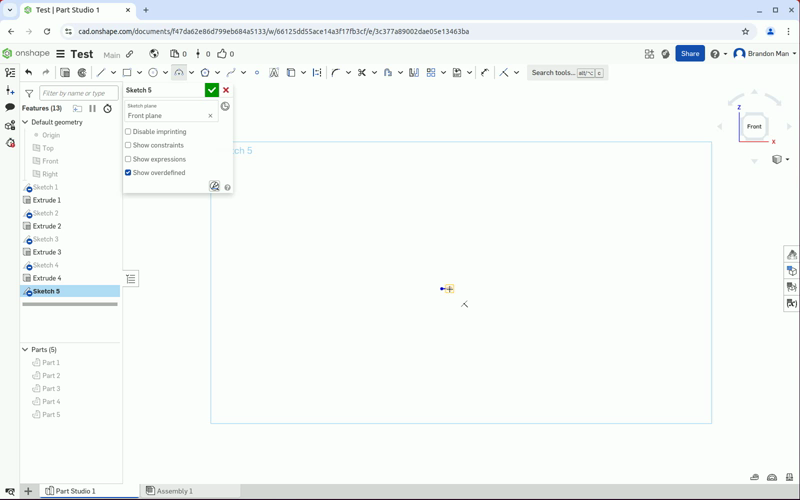
key_down(shift)
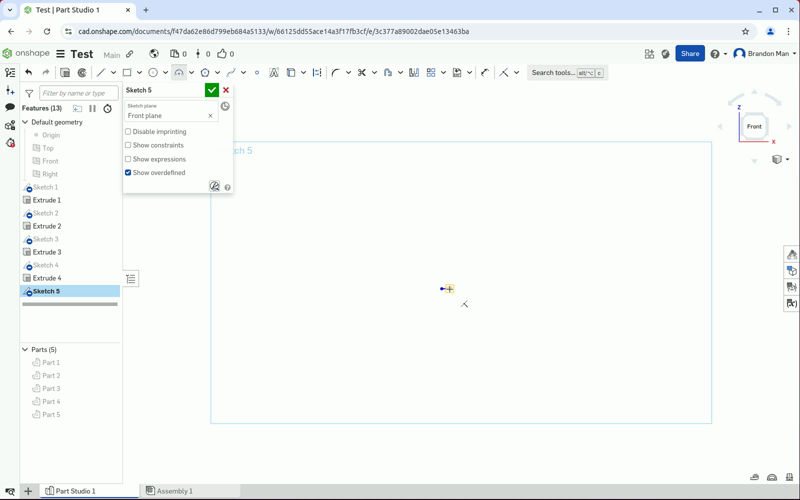
mouse_move(448, 278)
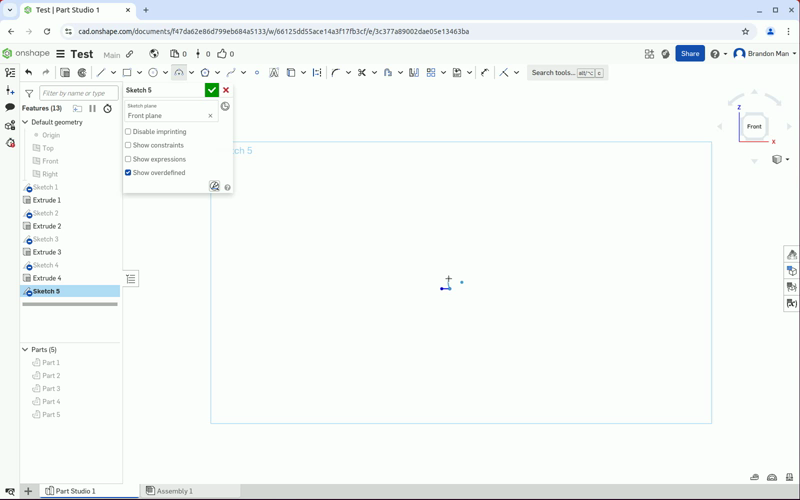
click(448, 278)
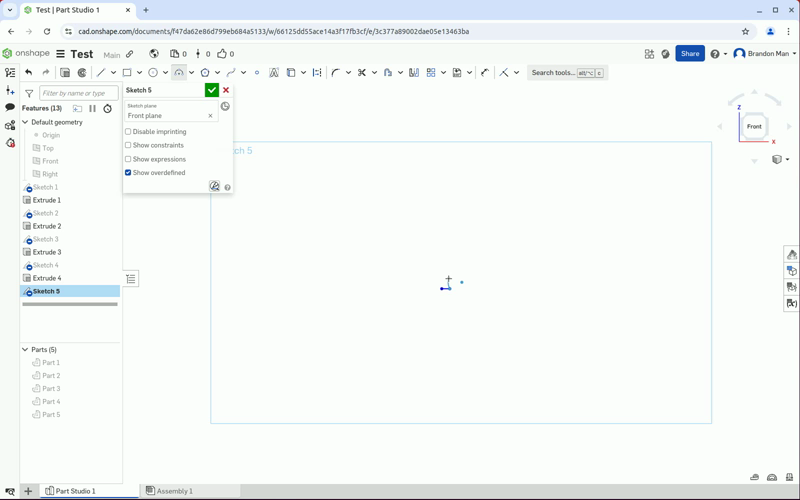
mouse_move(448, 283)
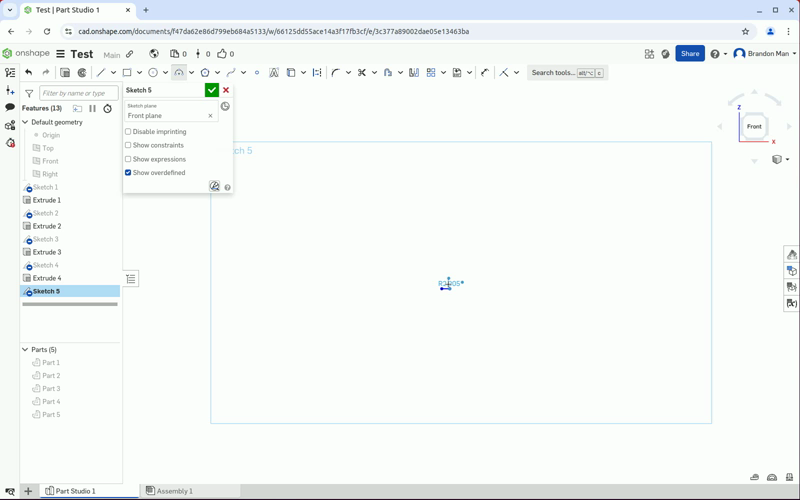
click(448, 283)
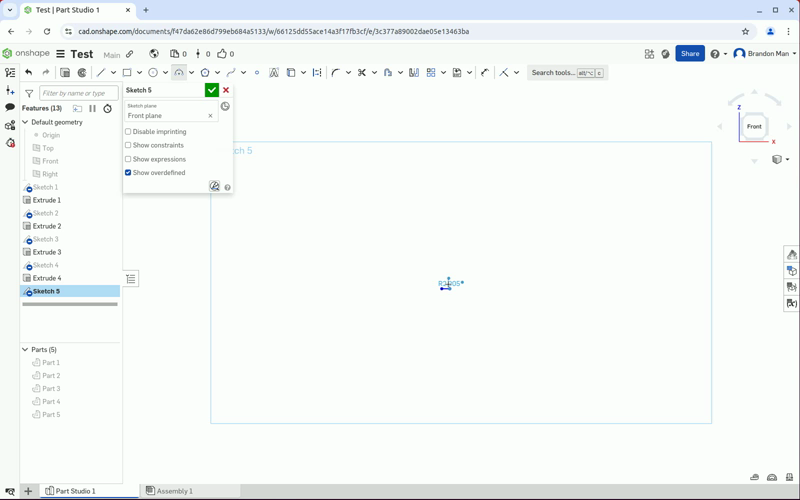
key_up(shift)
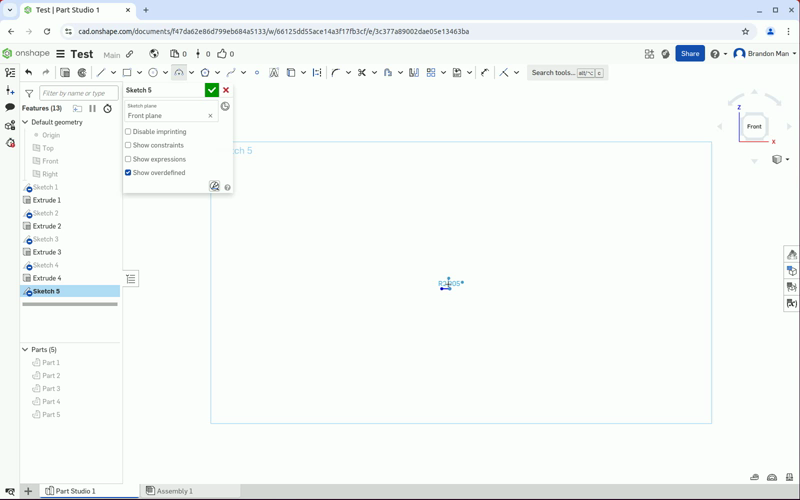
key(esc)
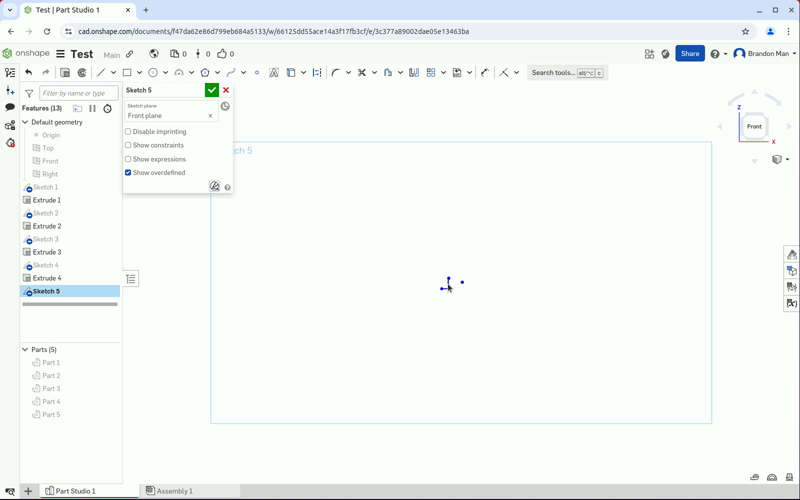
key(l)
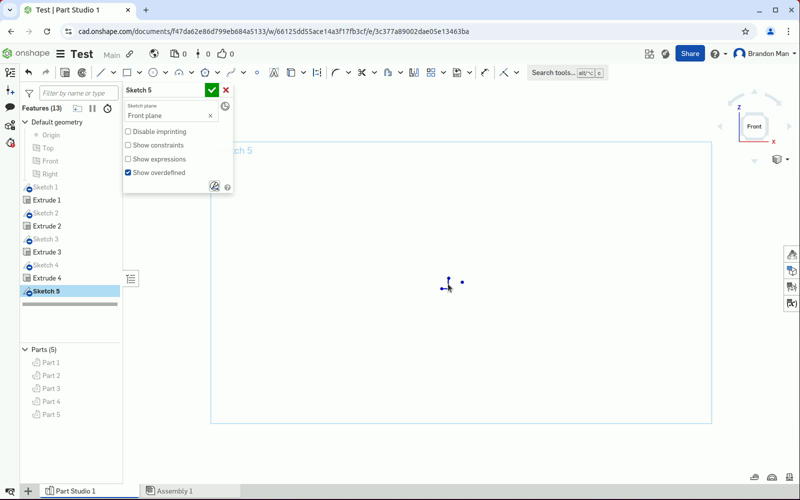
mouse_move(448, 278)
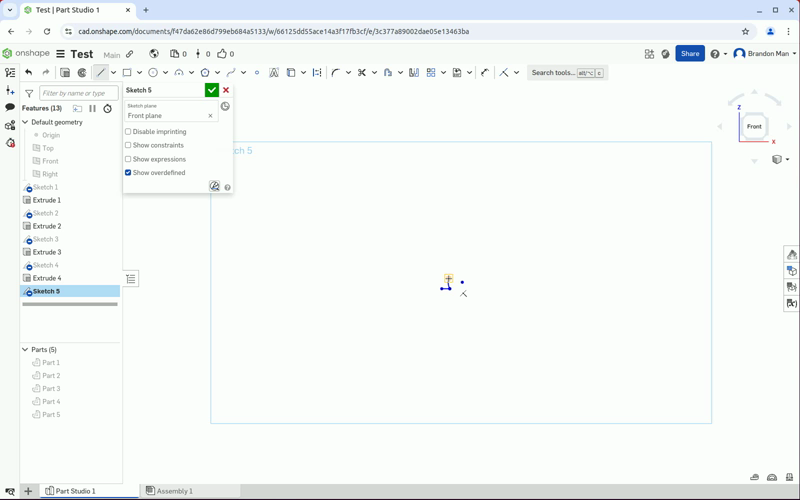
click(448, 278)
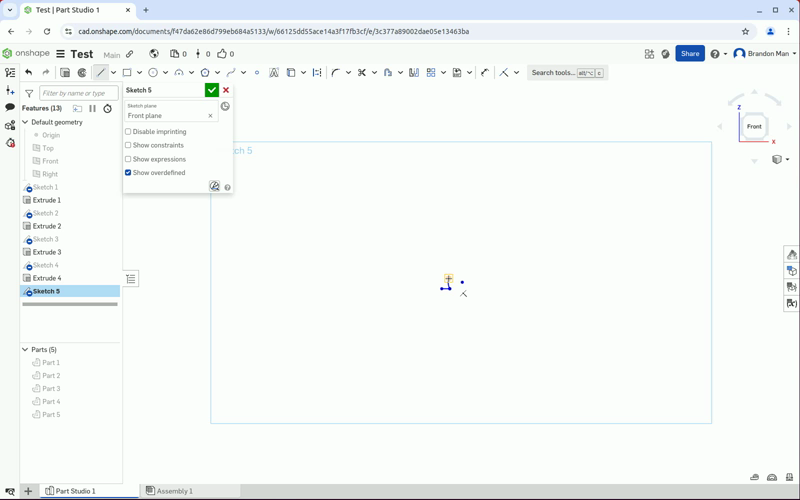
key_down(shift)
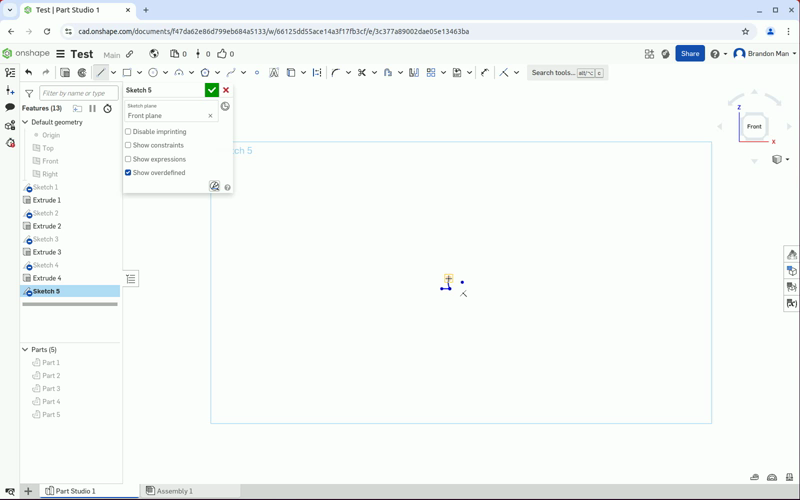
mouse_move(478, 278)
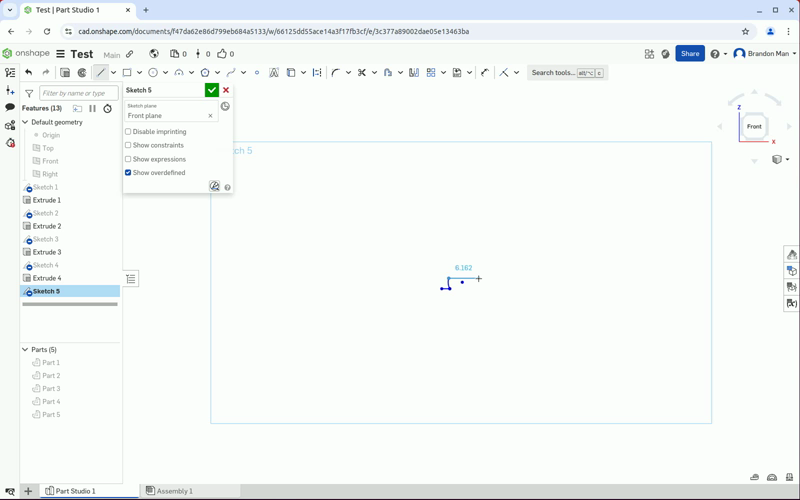
mouse_move(441, 278)
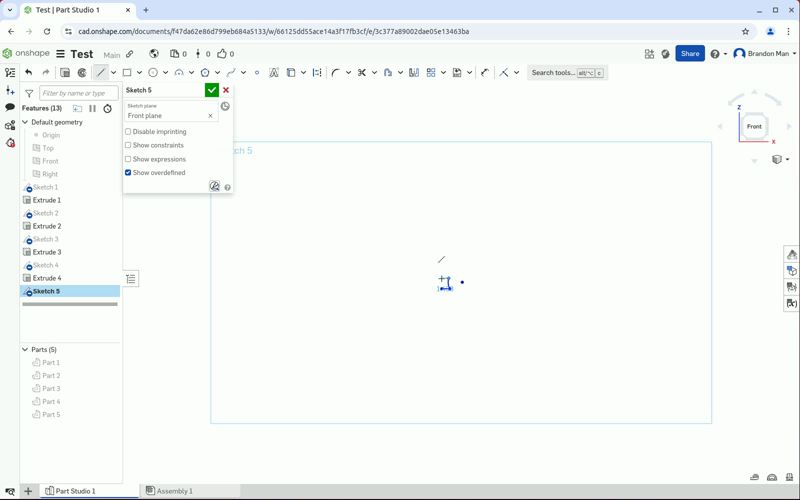
scroll(6)
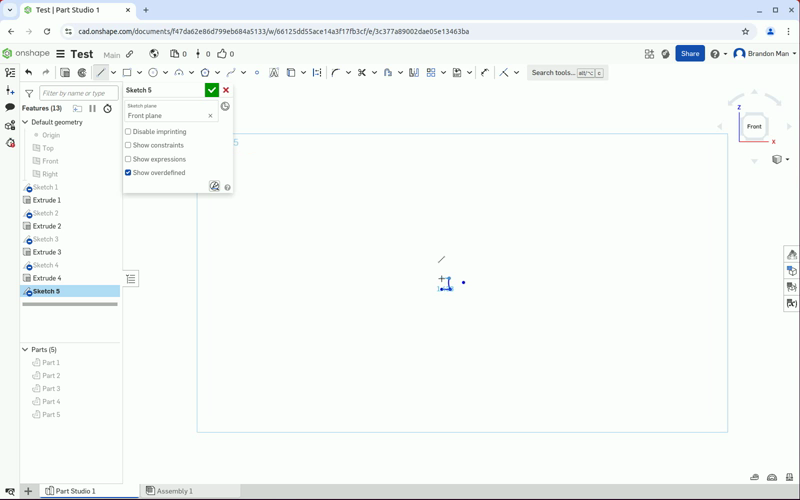
scroll(6)
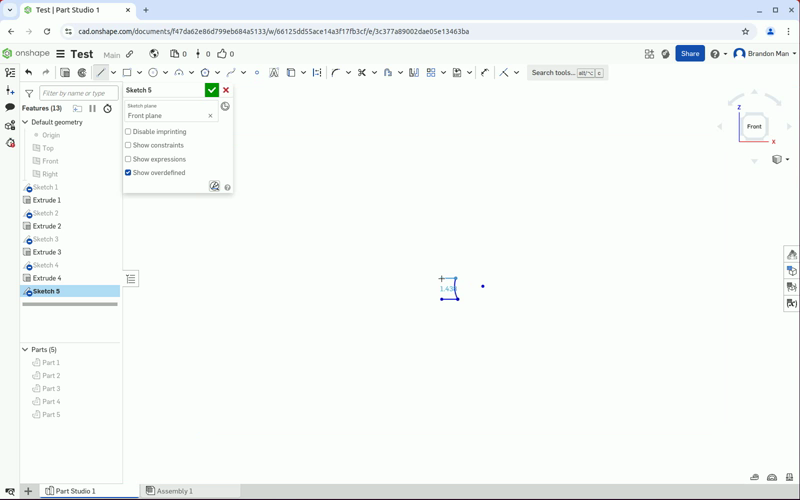
scroll(6)
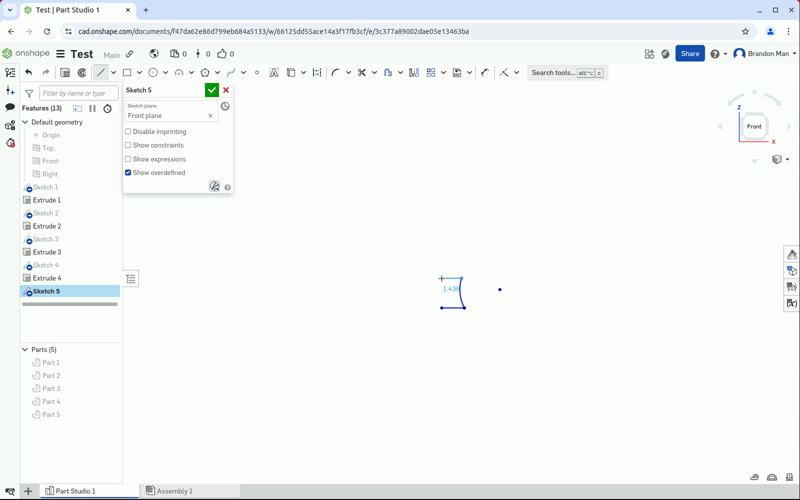
scroll(6)
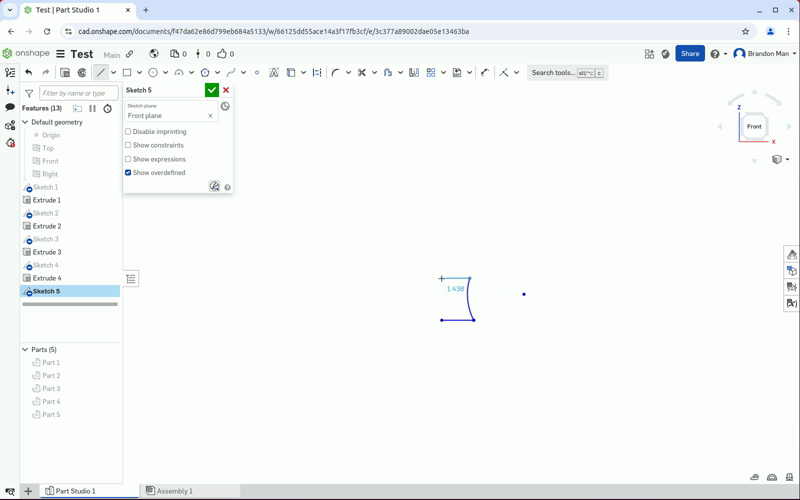
scroll(6)
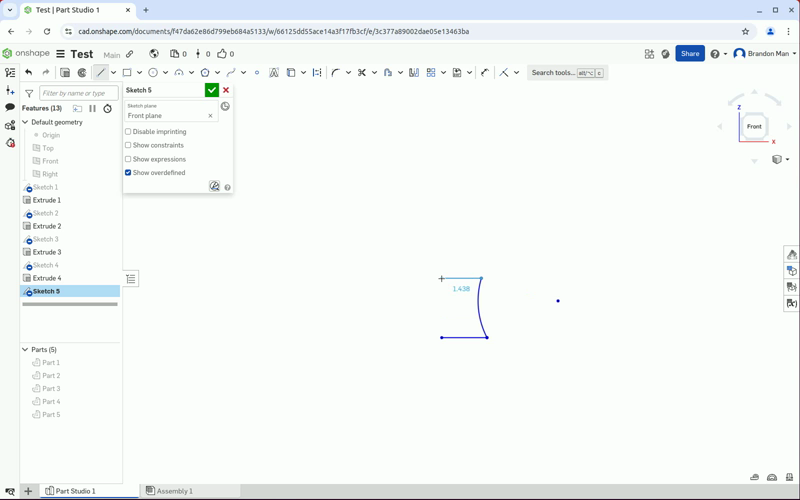
scroll(6)
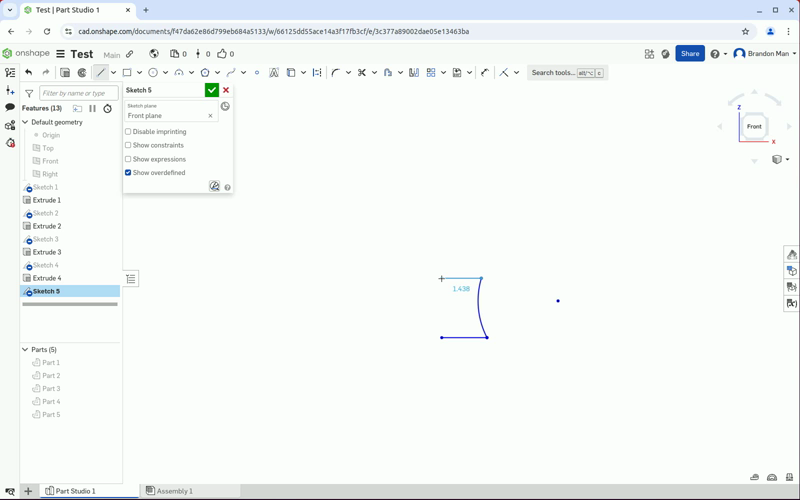
scroll(6)
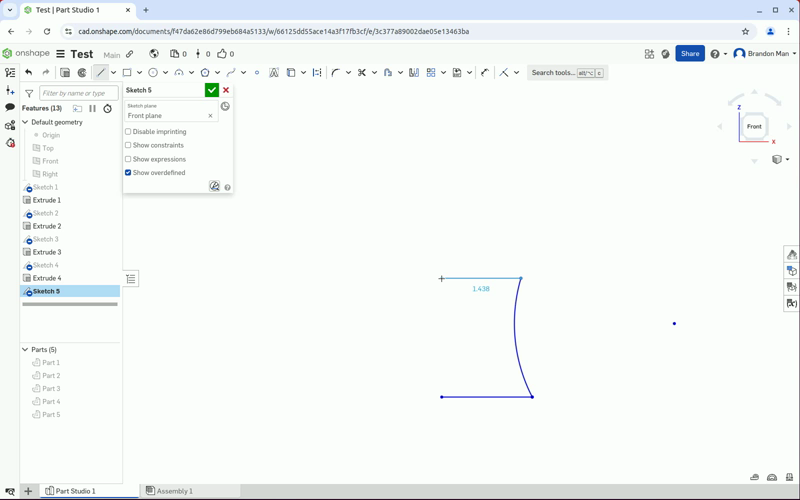
click(441, 278)
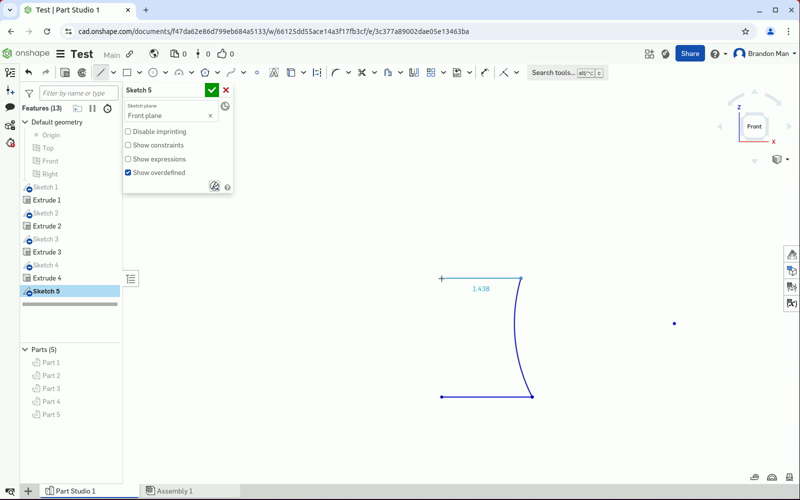
scroll(-6)
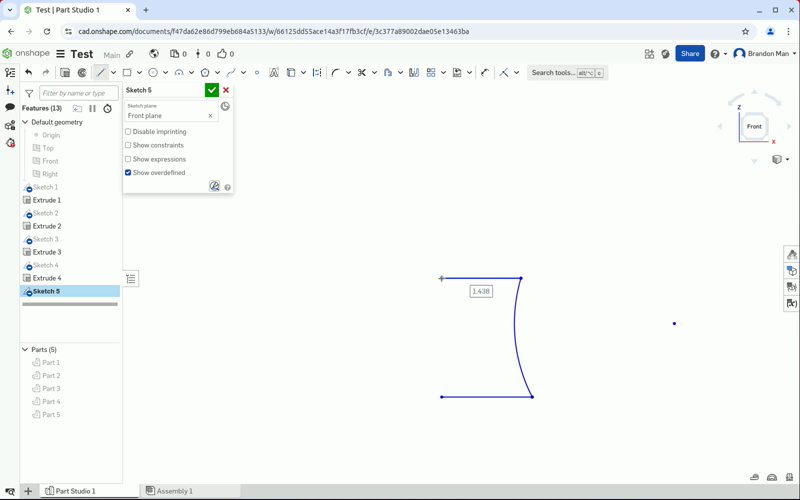
scroll(-6)
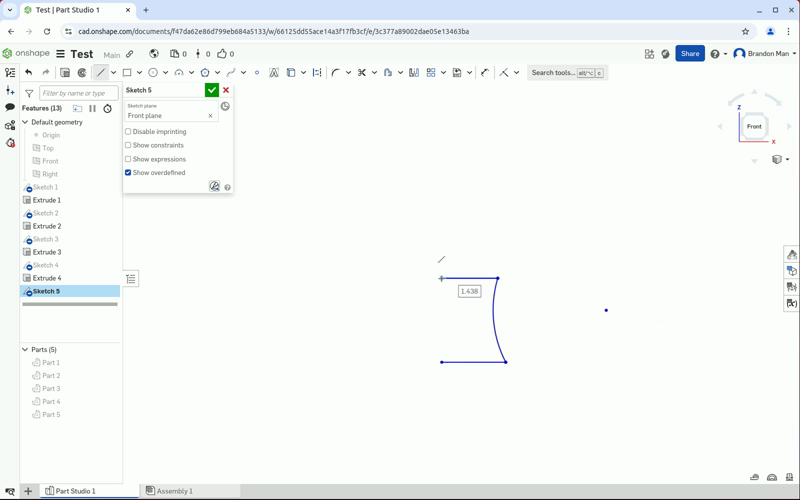
scroll(-6)
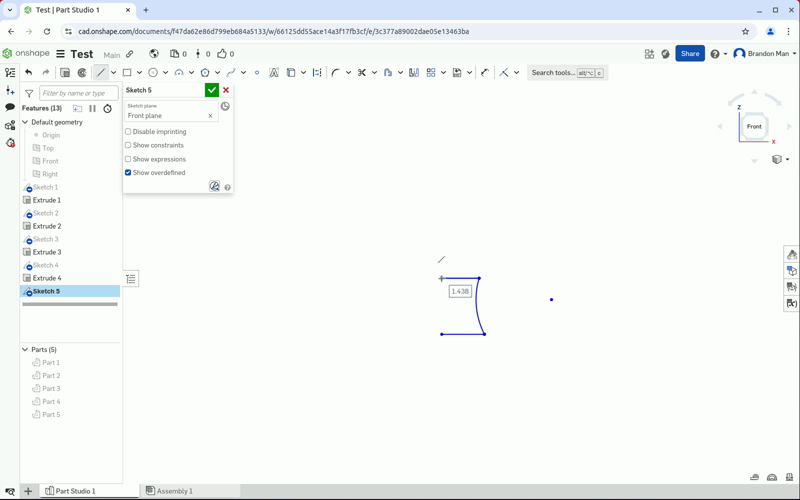
scroll(-6)
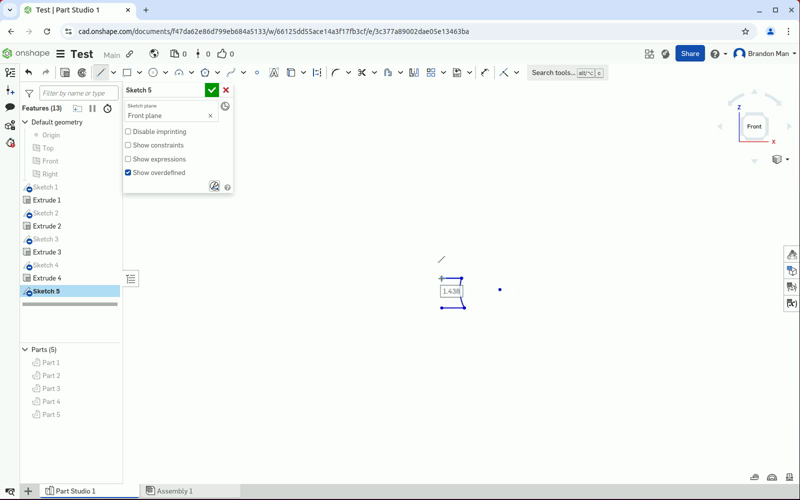
scroll(-6)
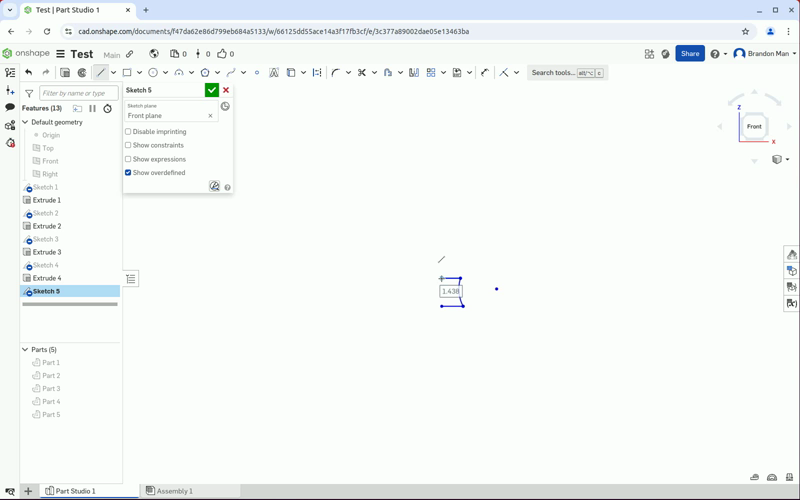
scroll(-6)
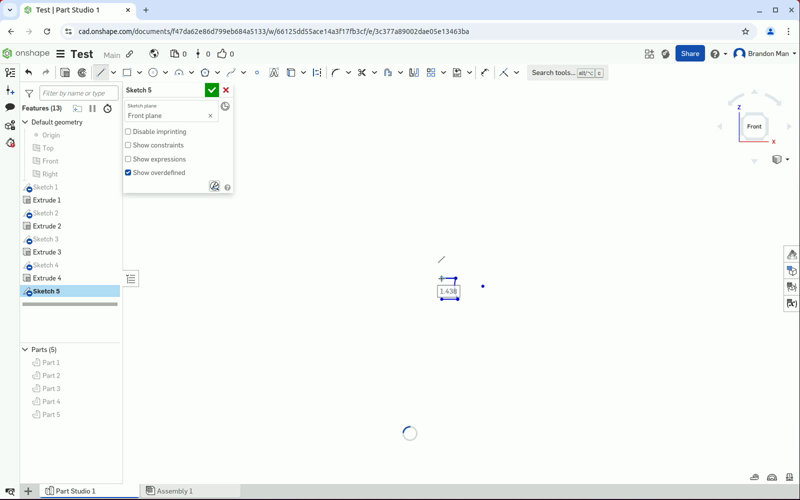
scroll(-6)
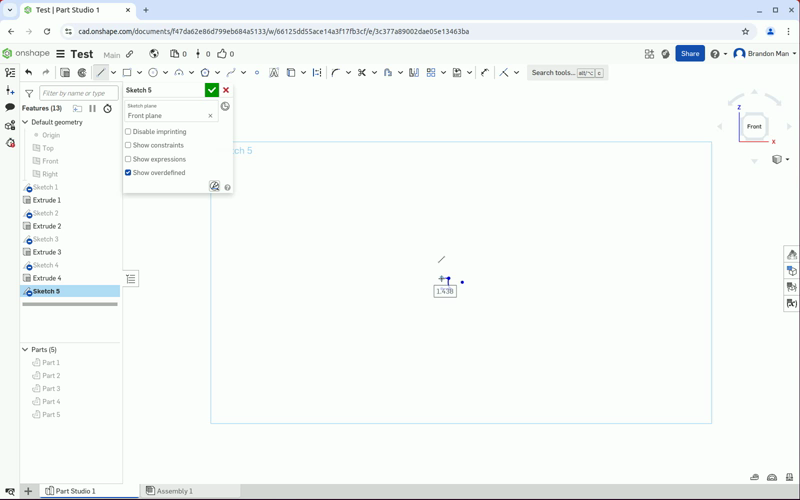
key_up(shift)
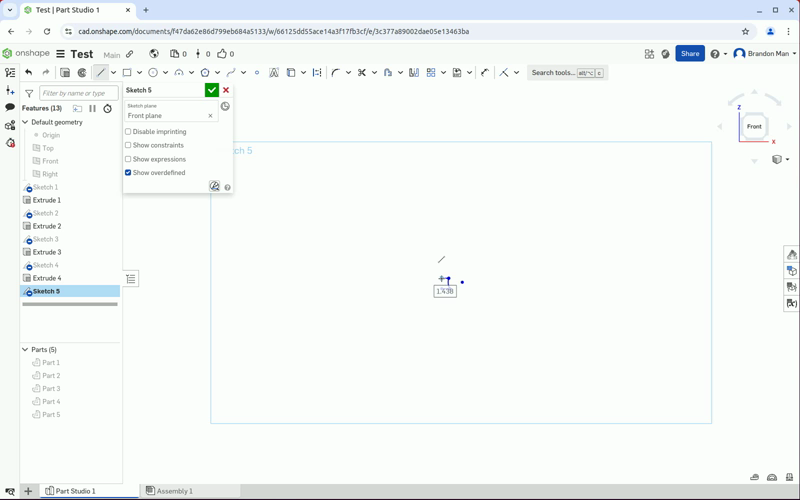
mouse_move(471, 278)
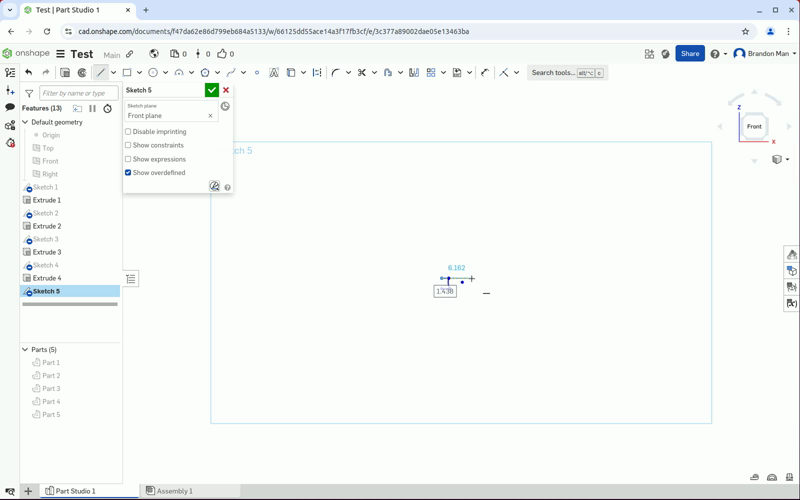
key_down(shift)
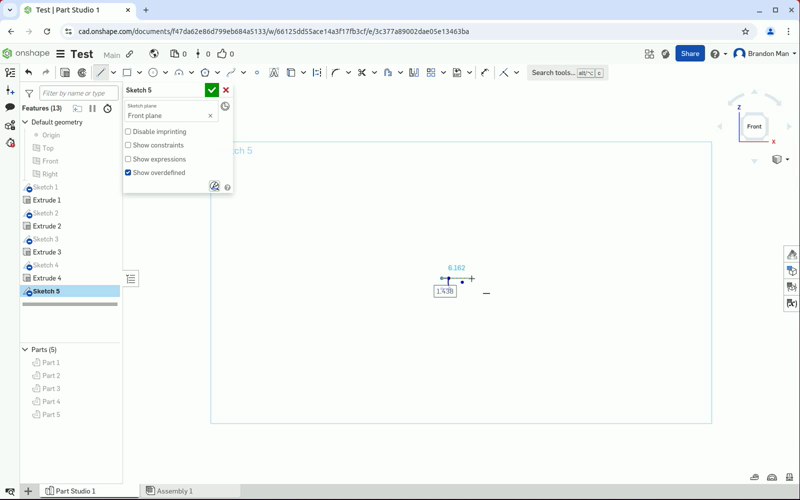
mouse_move(441, 288)
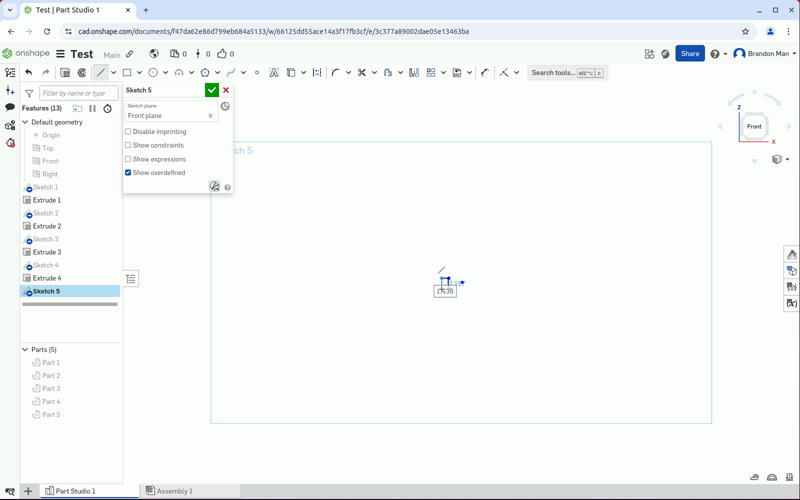
key_up(shift)
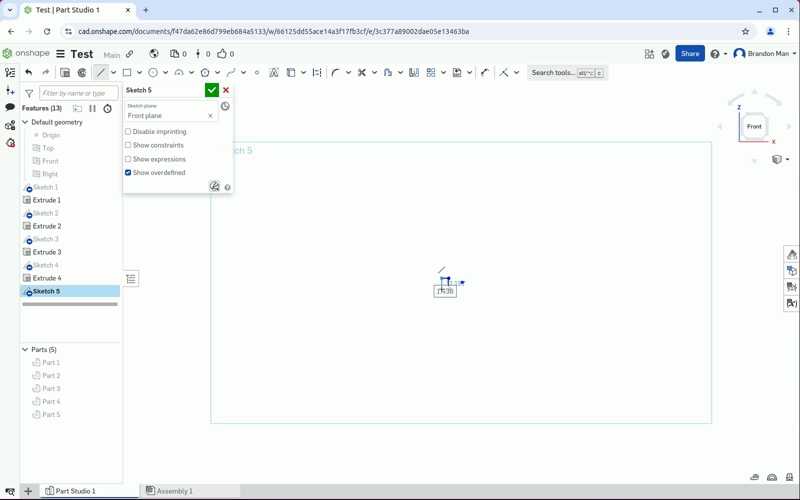
click(441, 288)
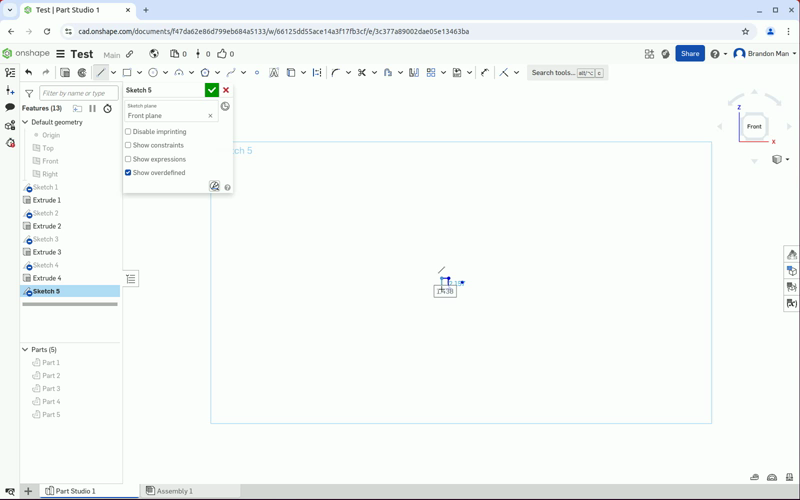
key(esc)
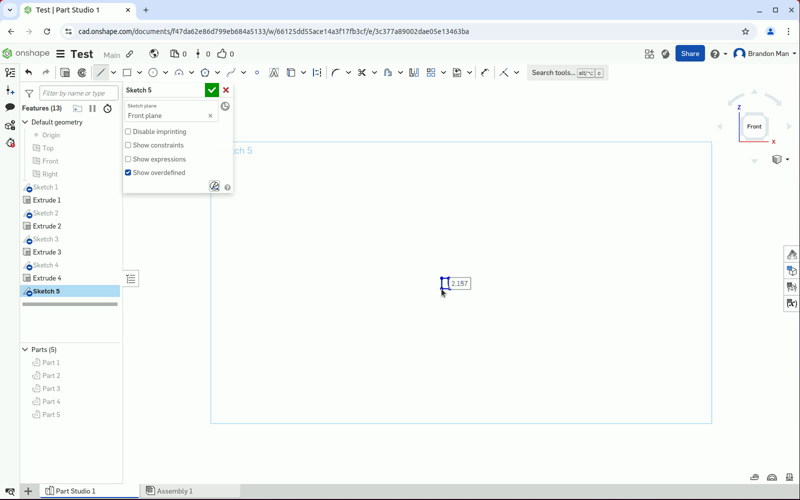
mouse_move(444, 283)
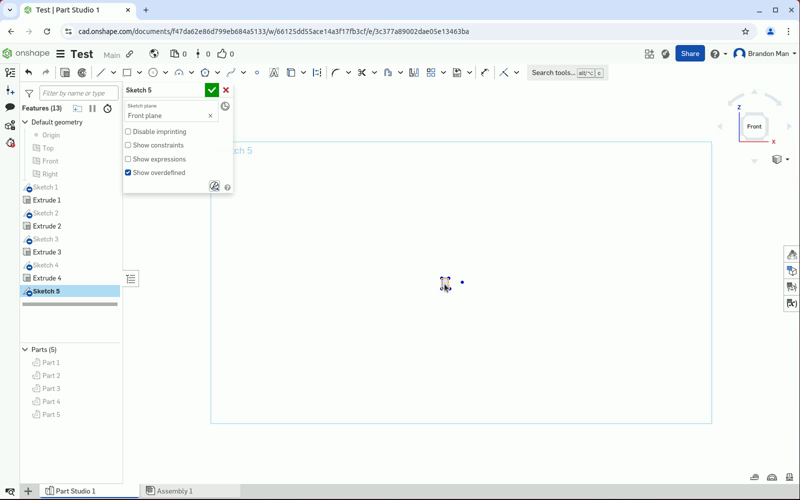
scroll(6)
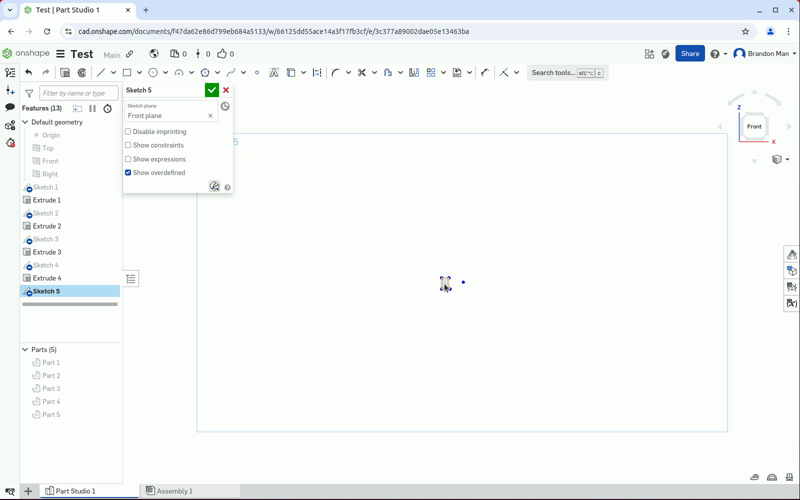
scroll(6)
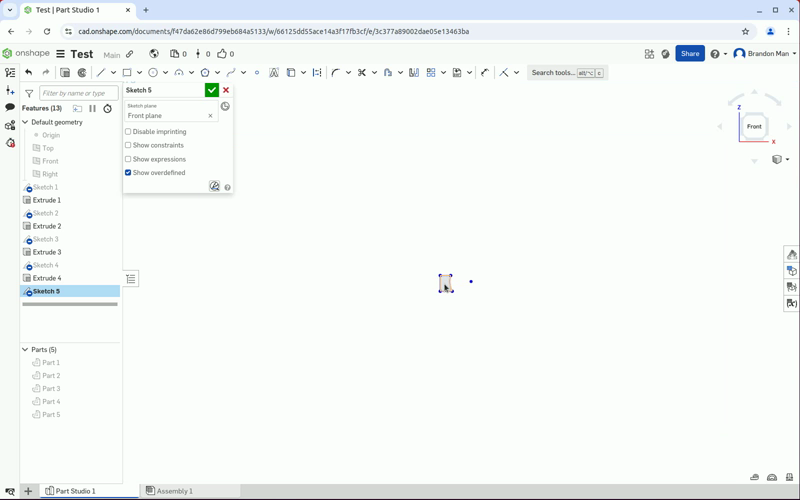
scroll(6)
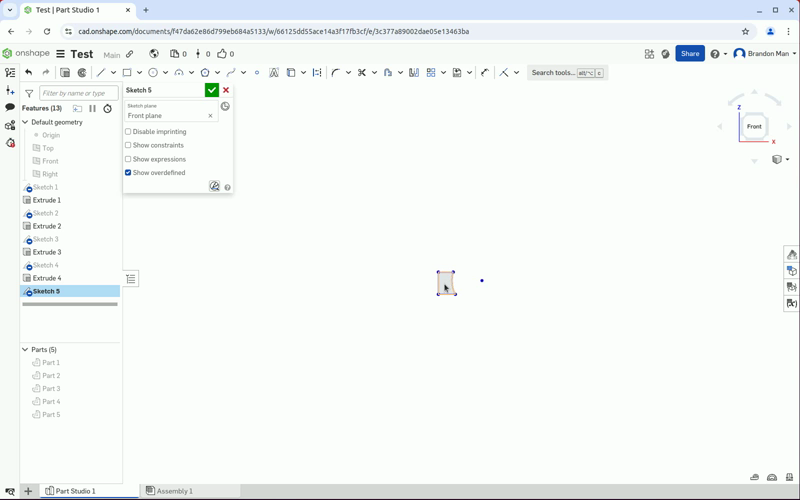
scroll(6)
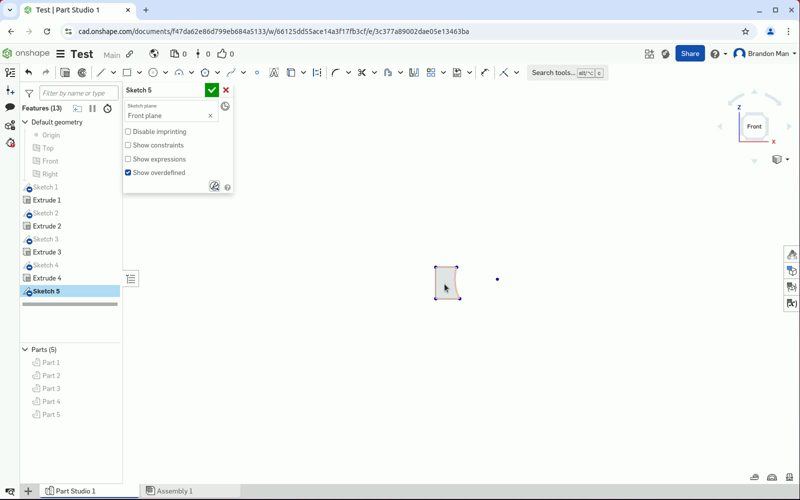
scroll(6)
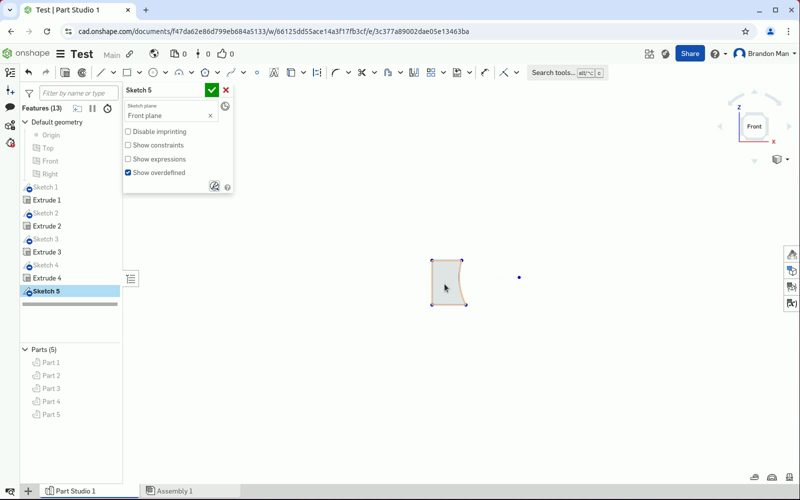
scroll(6)
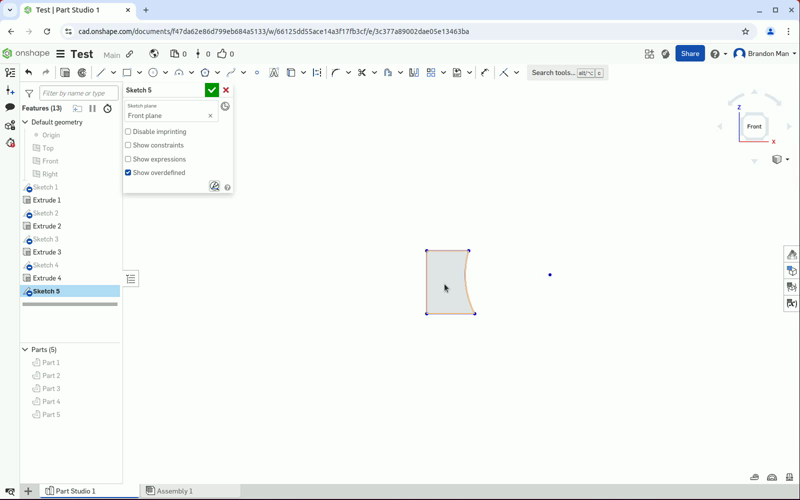
scroll(6)
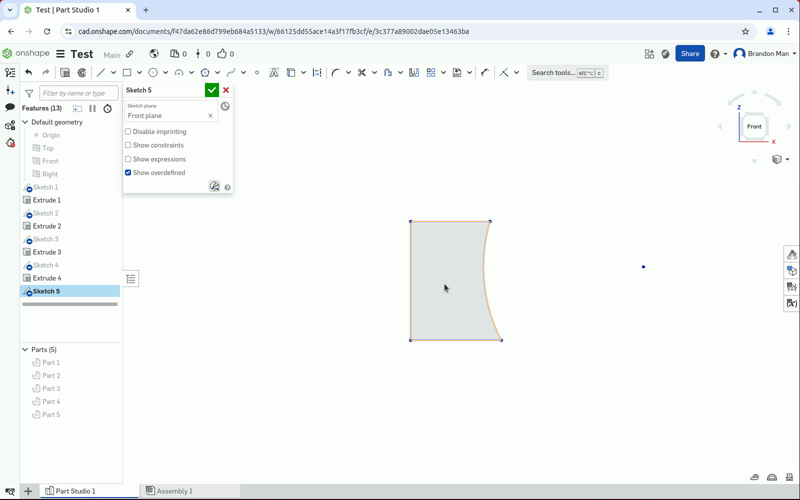
click(444, 283)
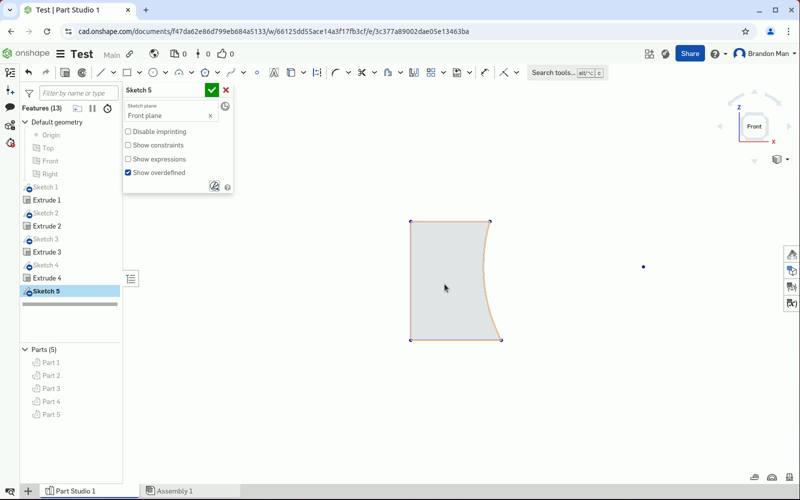
scroll(-6)
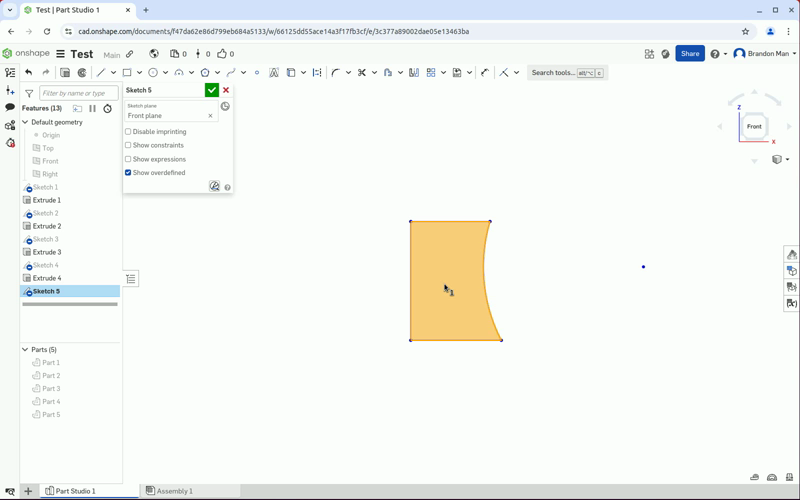
scroll(-6)
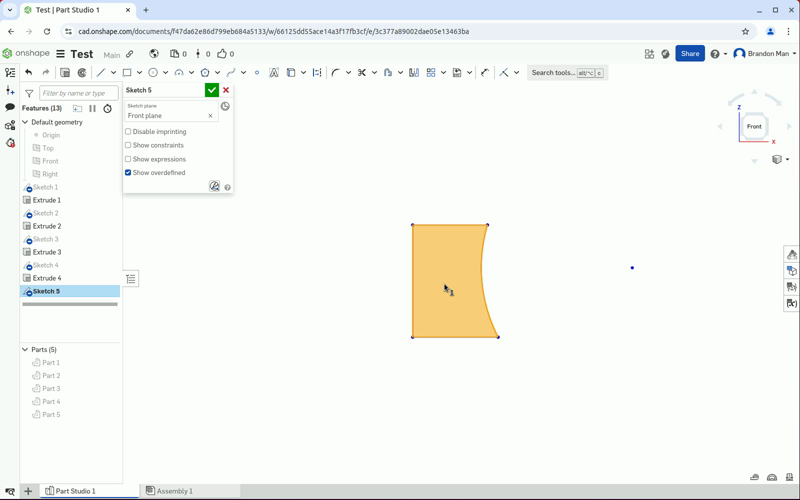
scroll(-6)
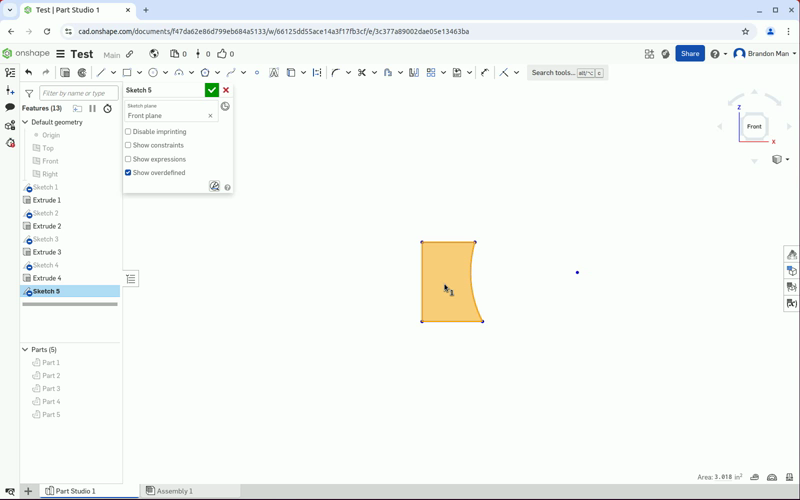
scroll(-6)
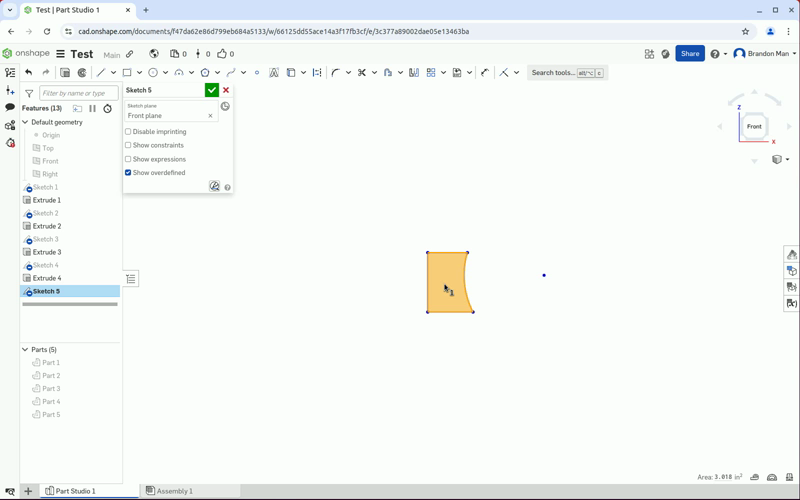
scroll(-6)
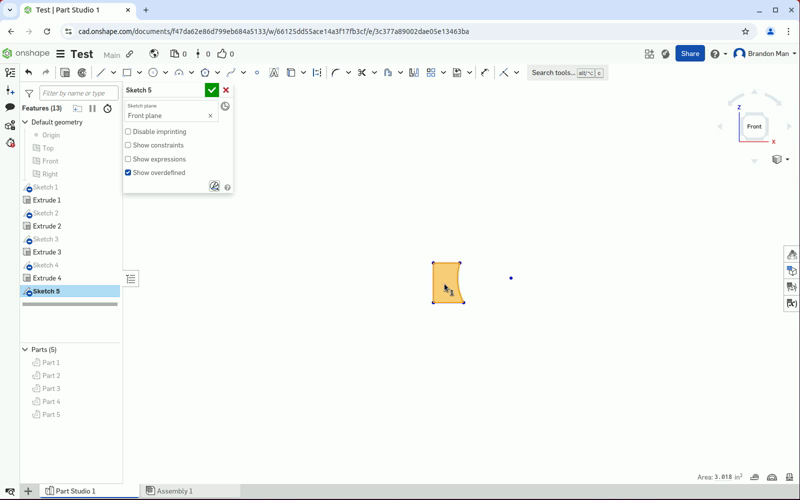
scroll(-6)
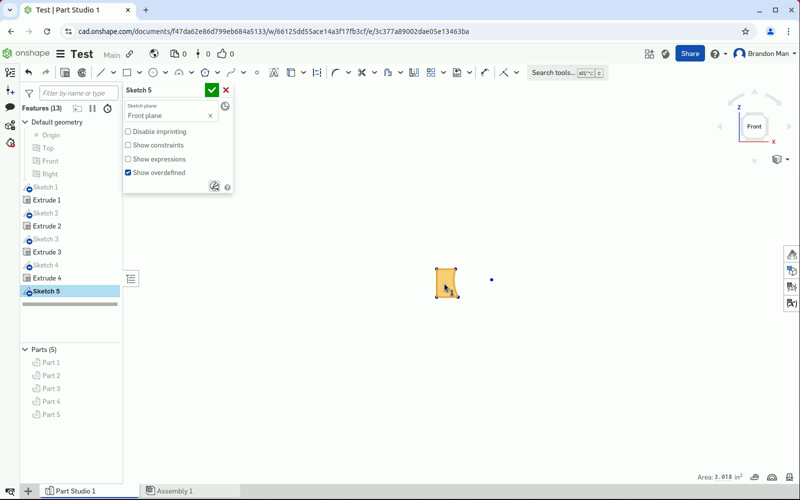
scroll(-6)
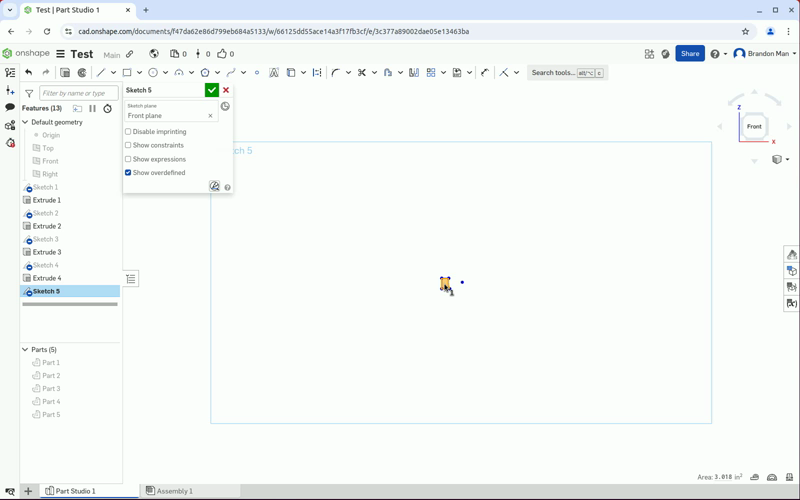
mouse_move(73, 352)
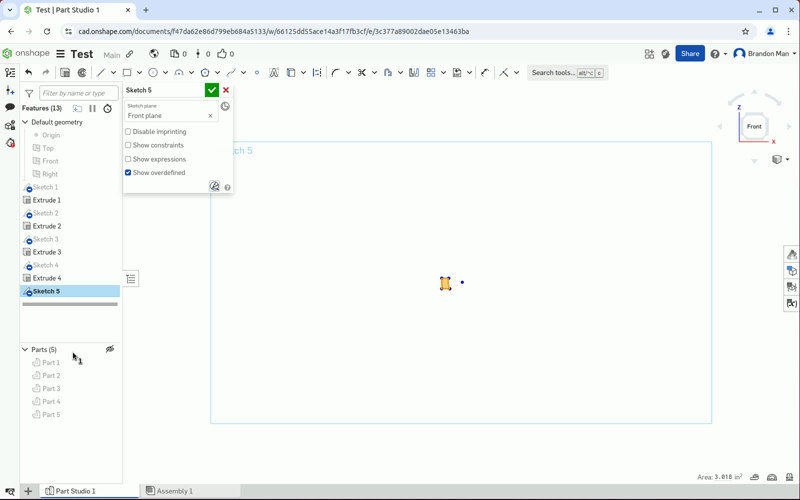
key(shift+y)
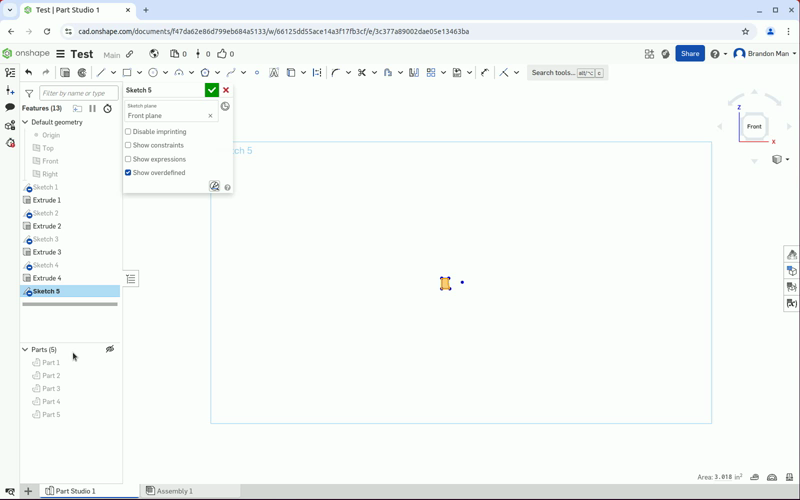
key(shift+e)
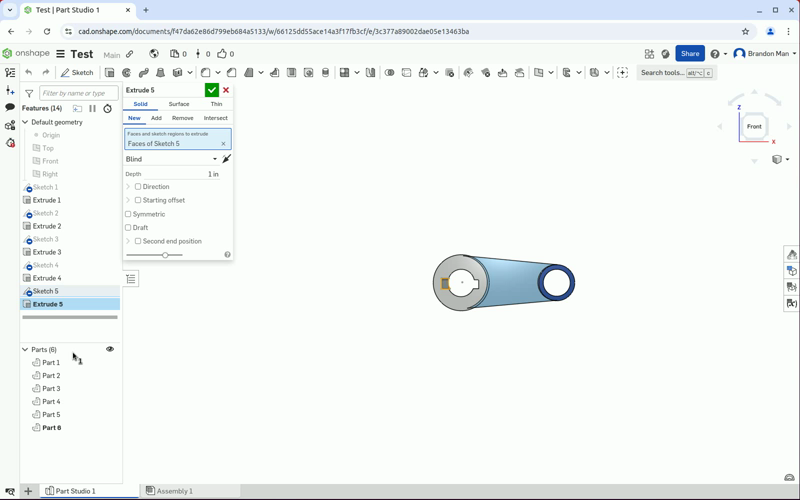
mouse_move(143, 106)
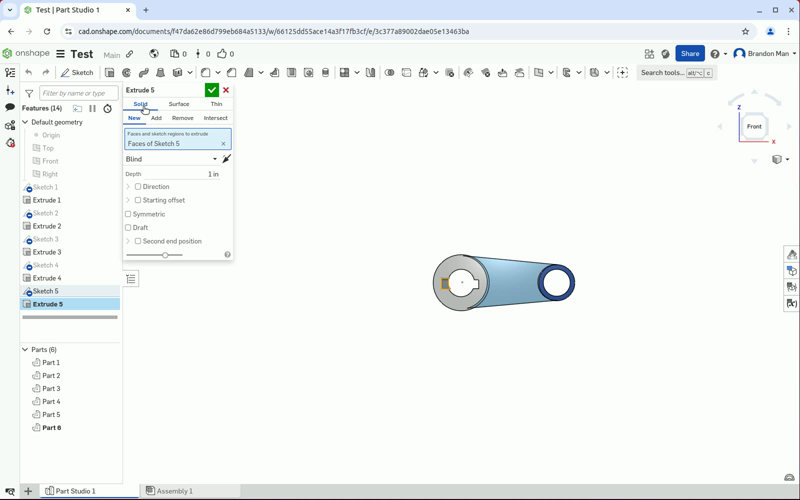
click(143, 106)
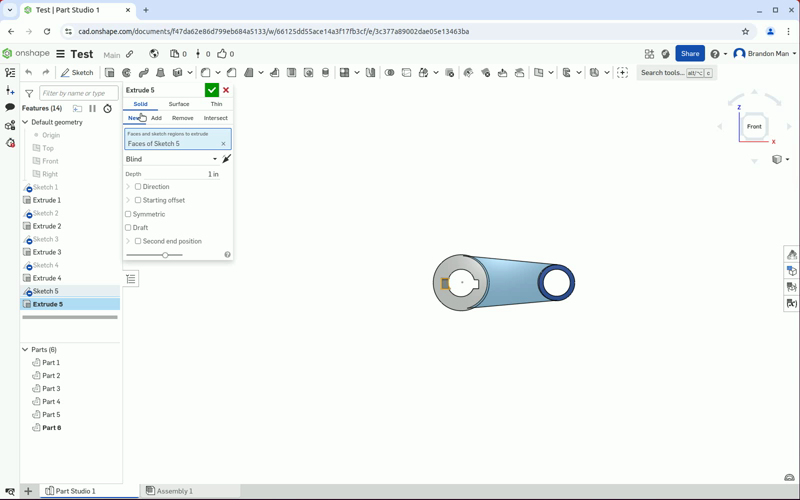
mouse_move(137, 120)
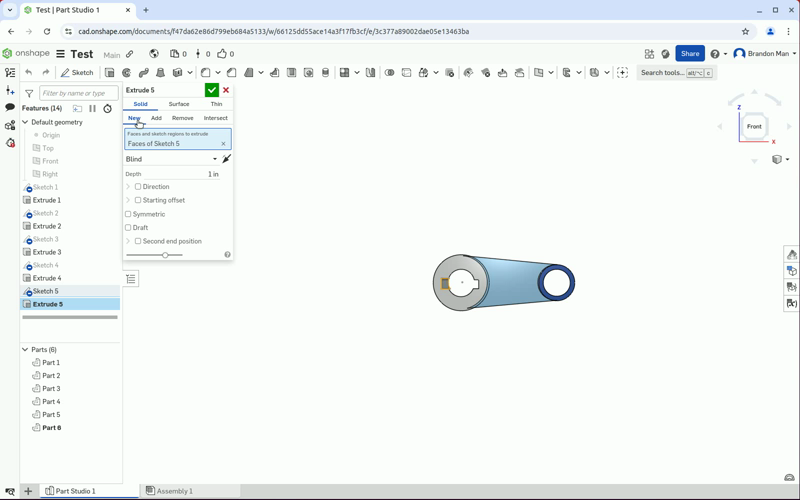
click(137, 120)
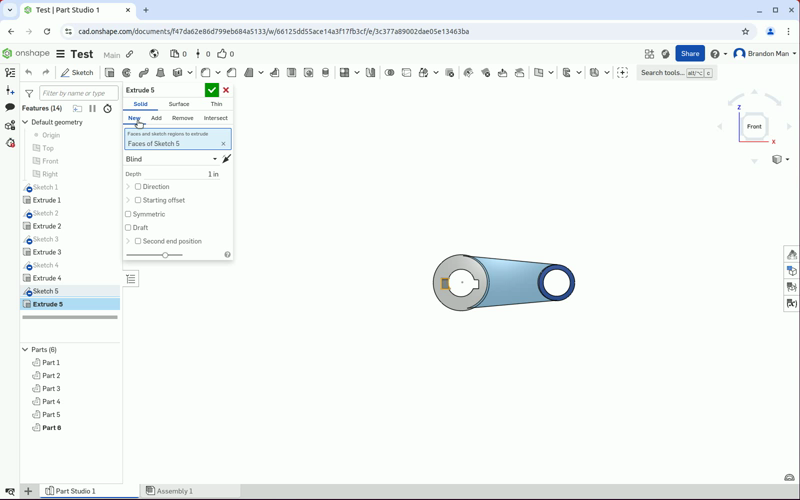
key(tab, 4)
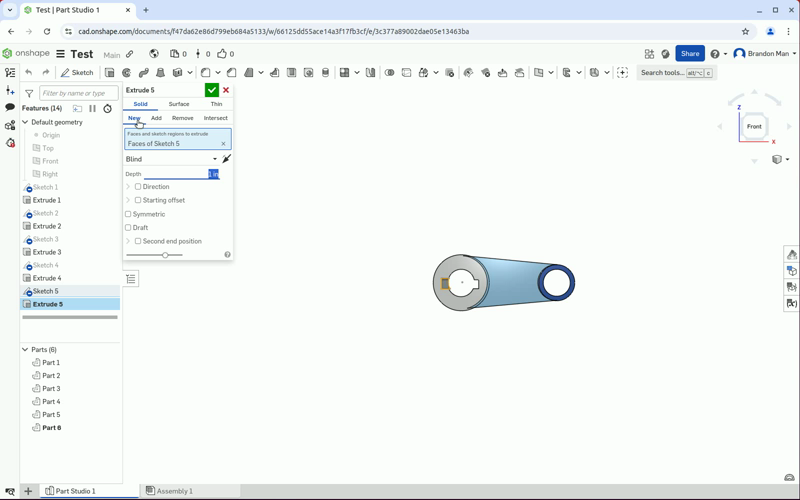
text(-6.74)
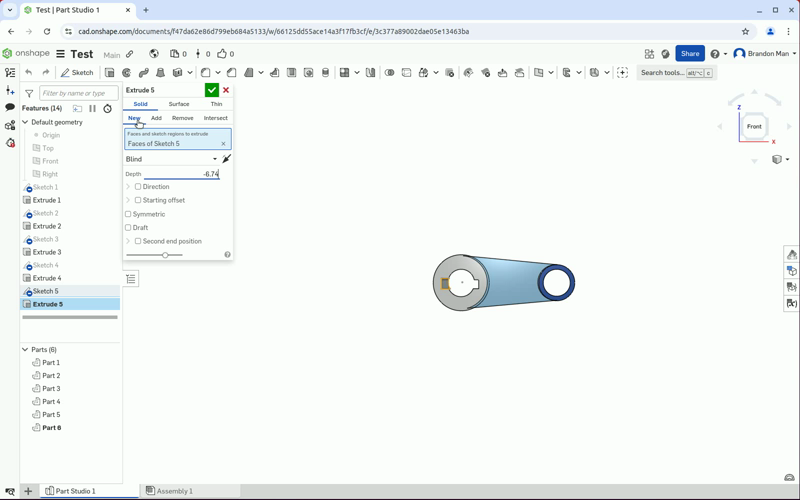
key(enter)
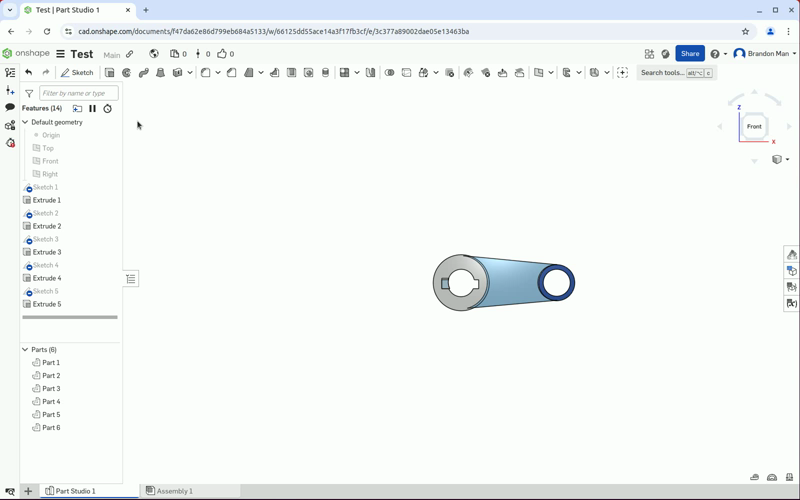
key(shift+h)
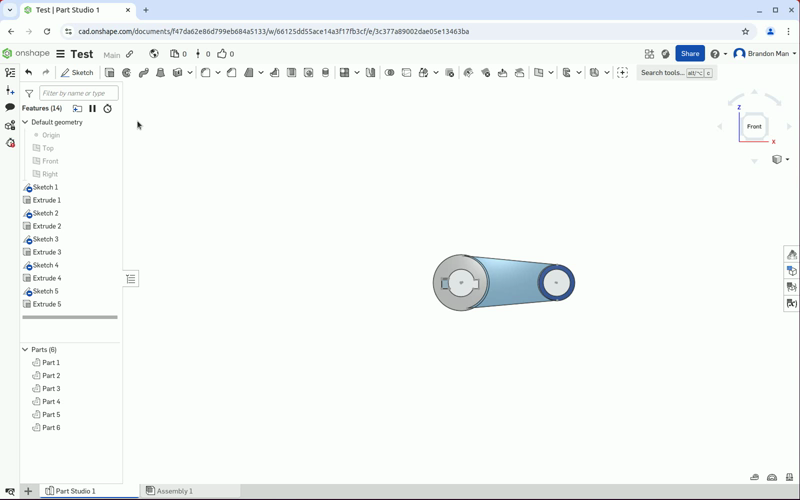
key(shift+h)
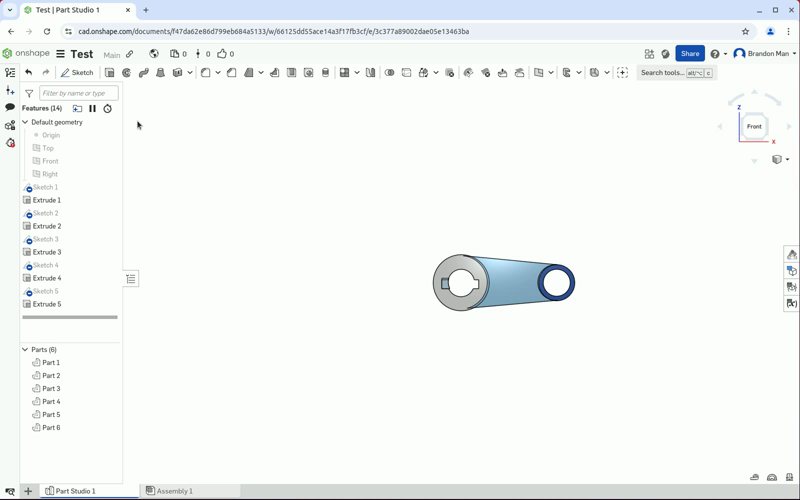
mouse_move(73, 189)
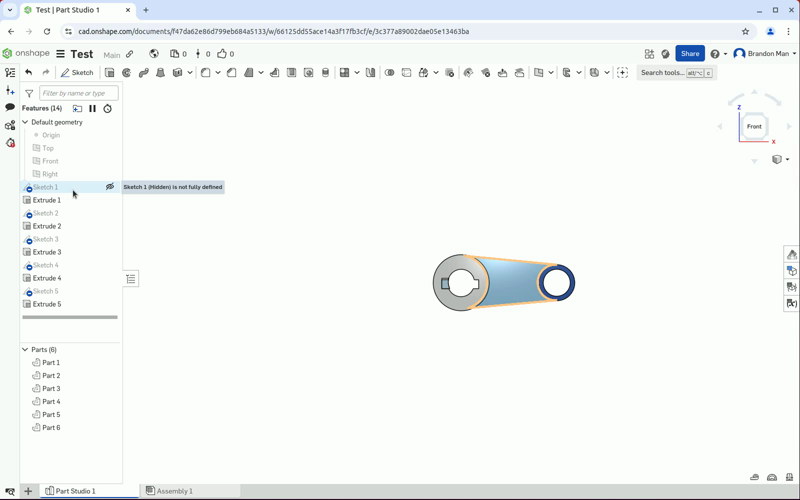
click(73, 189)
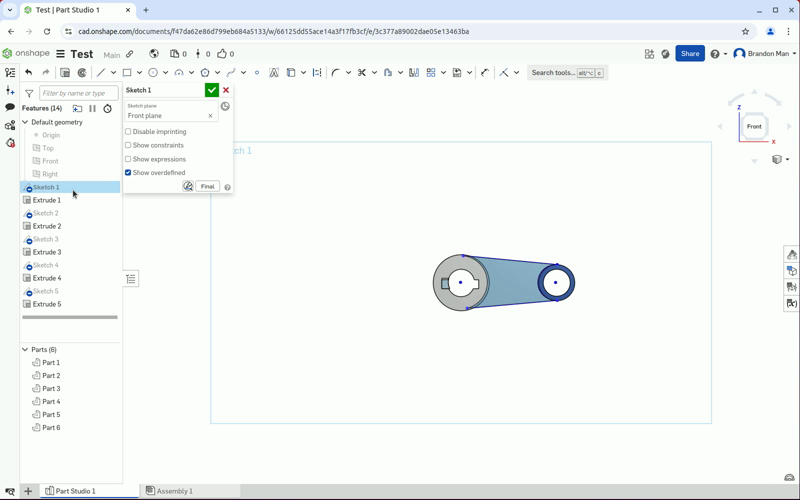
mouse_move(229, 92)
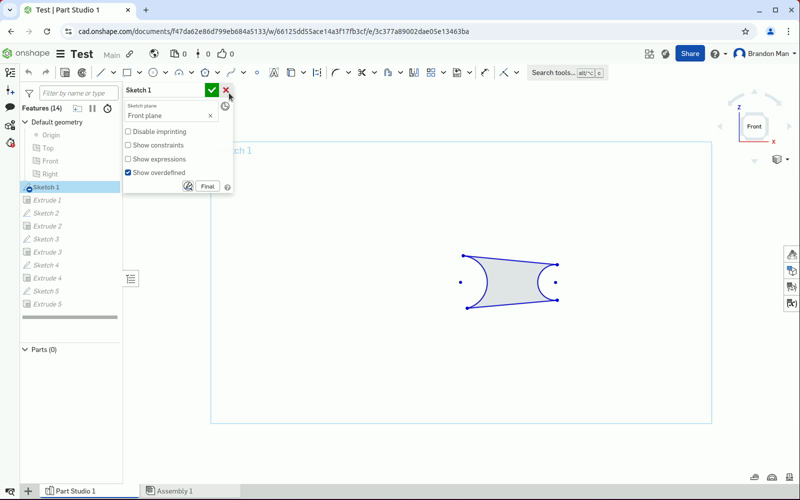
click(229, 92)
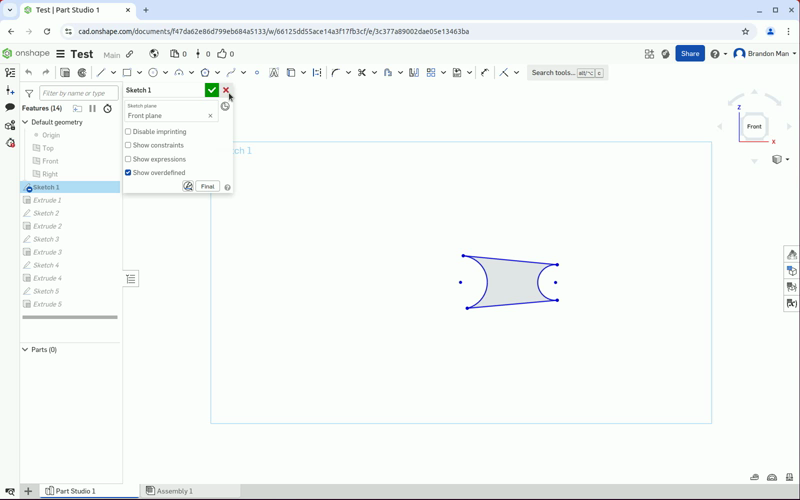
key(shift+s)
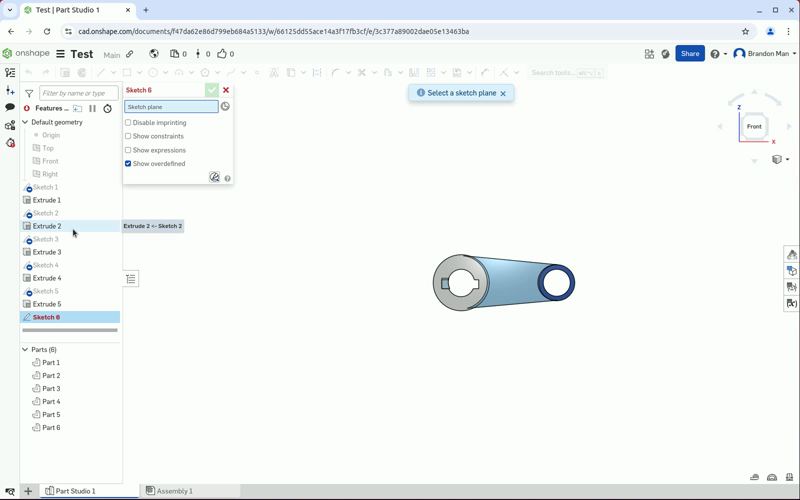
scroll(3)
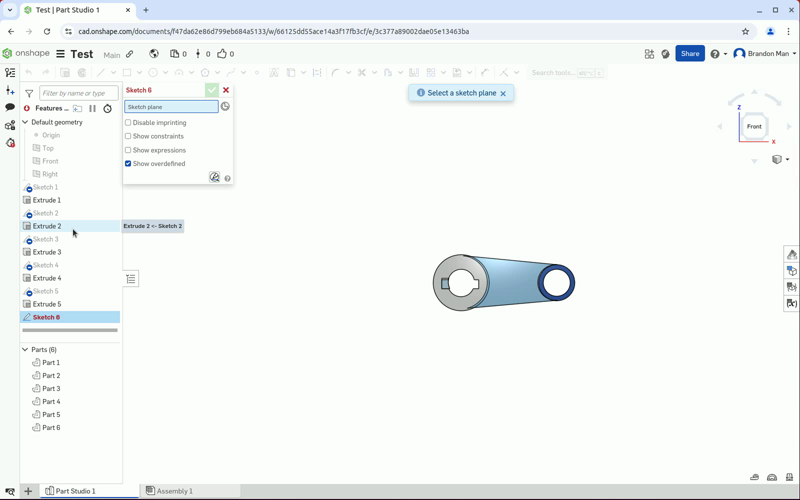
mouse_move(73, 163)
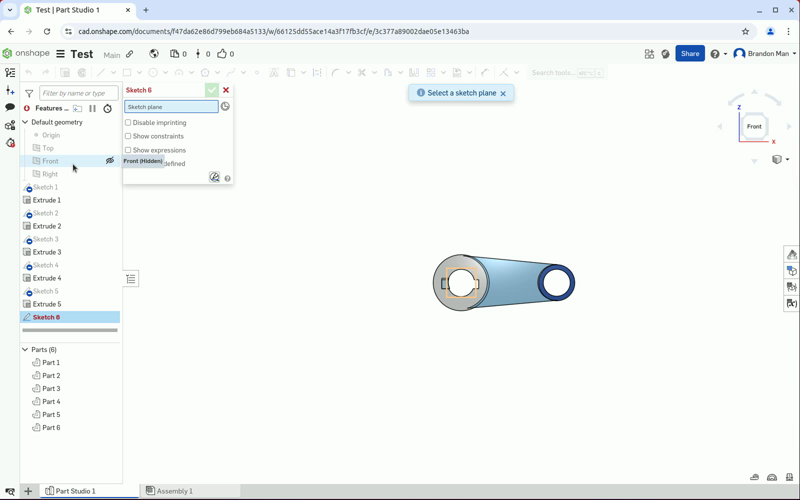
click(73, 163)
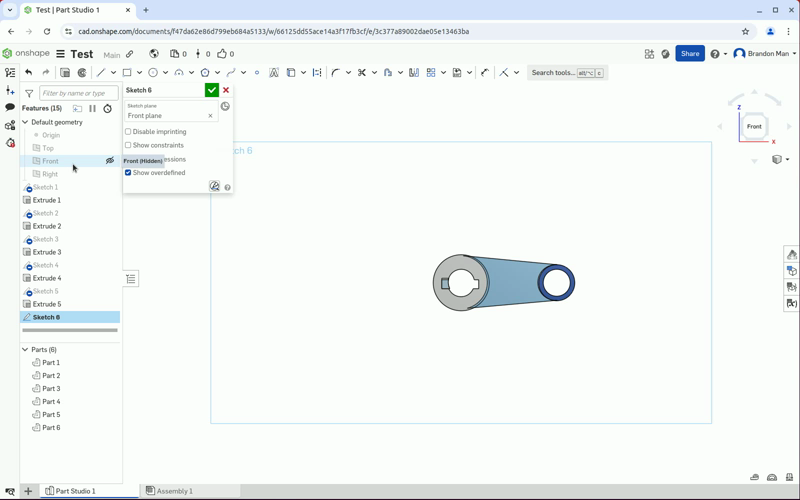
mouse_move(73, 352)
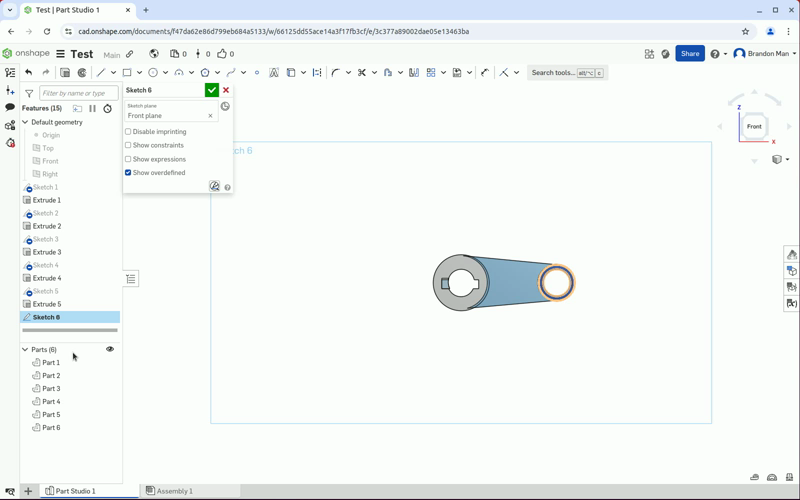
key(y)
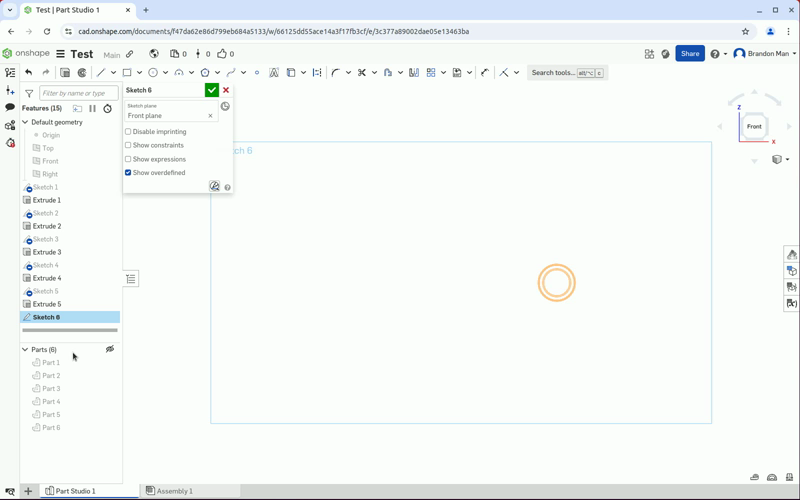
key(c)
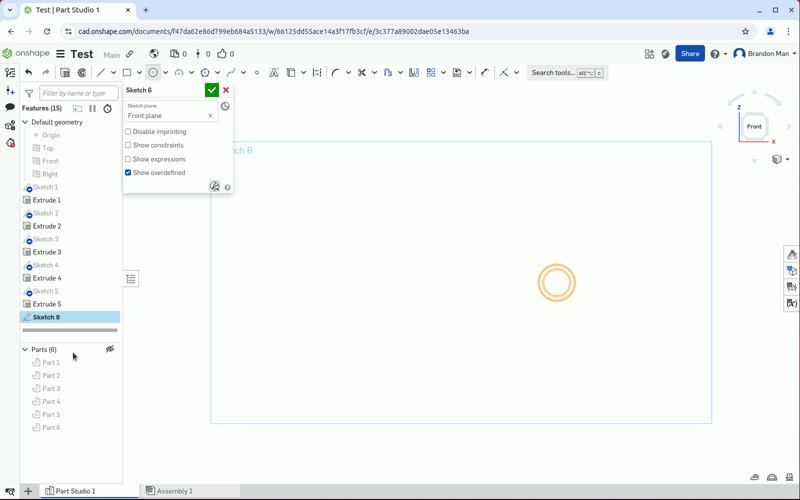
key_down(shift)
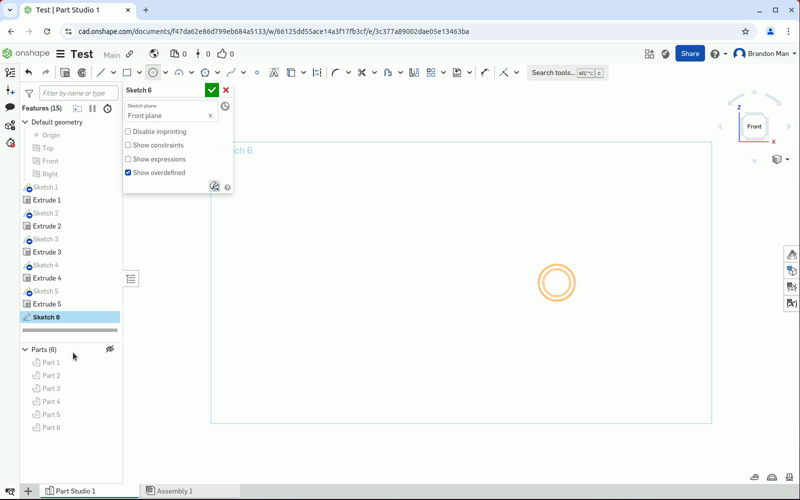
mouse_move(461, 282)
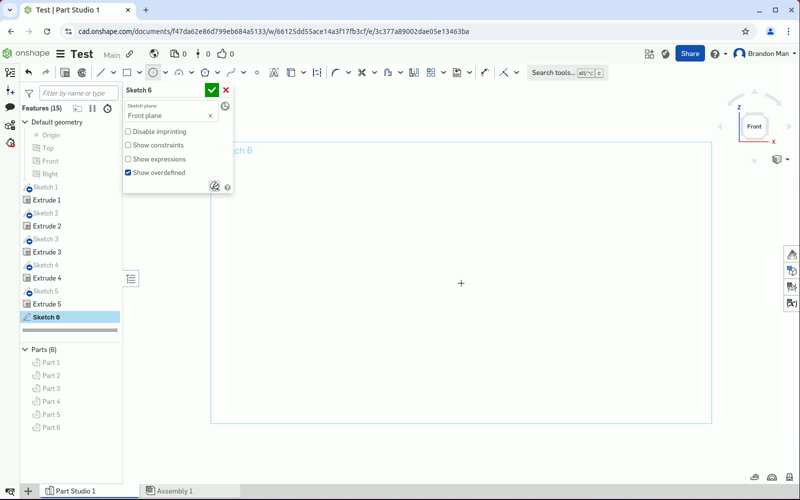
click(461, 282)
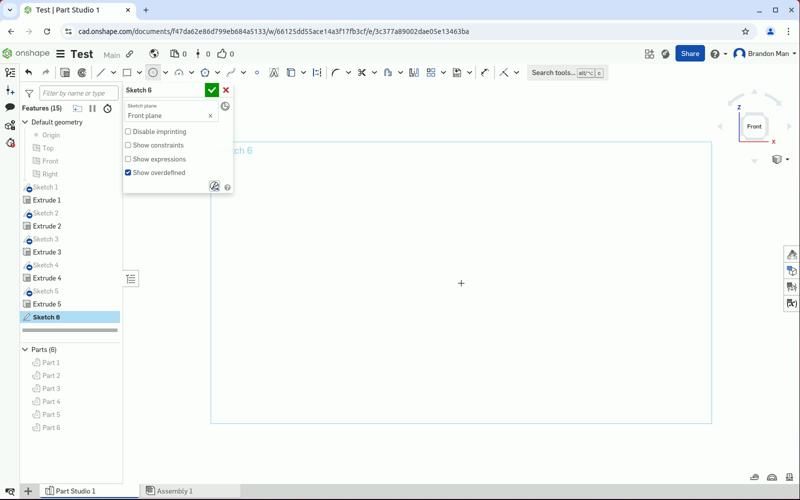
key_up(shift)
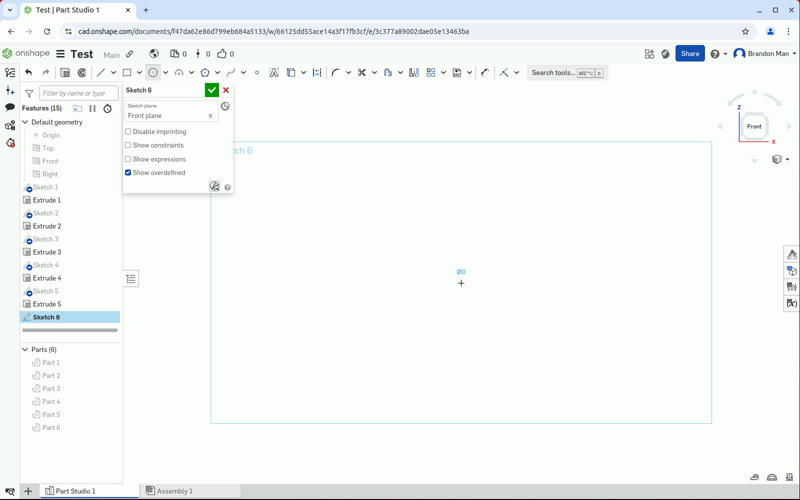
mouse_move(489, 282)
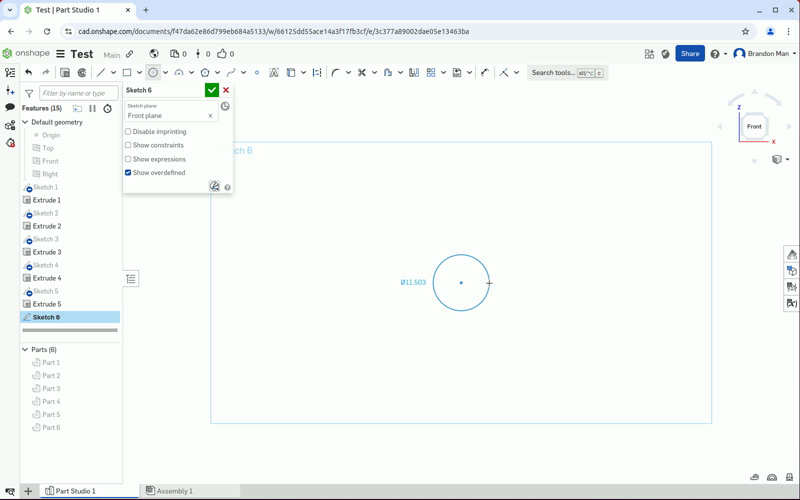
click(489, 282)
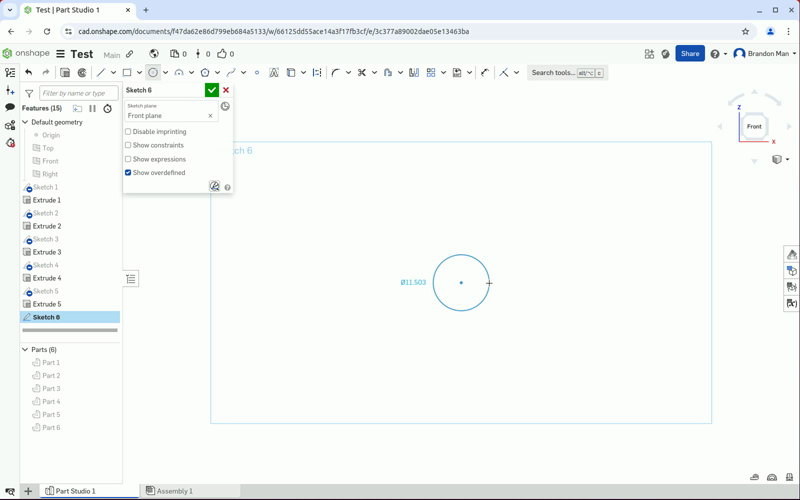
key(esc)
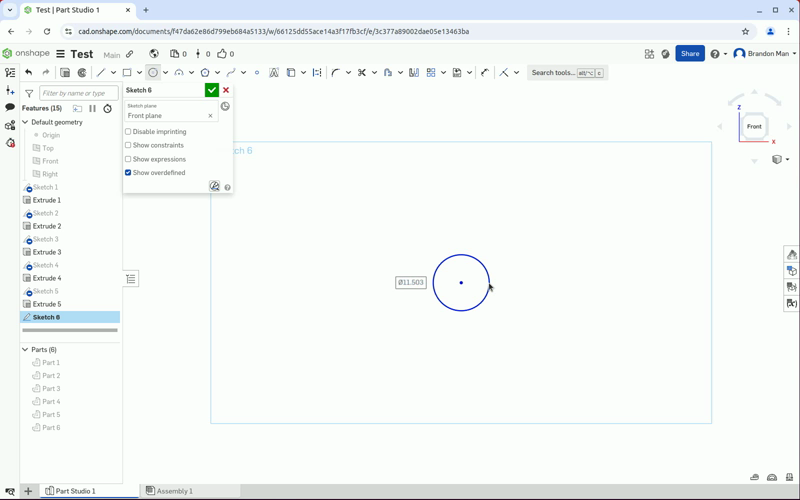
key(l)
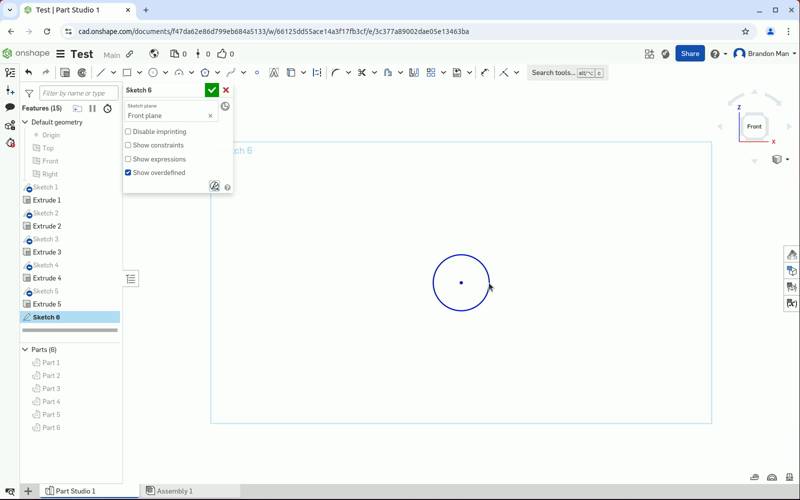
key_down(shift)
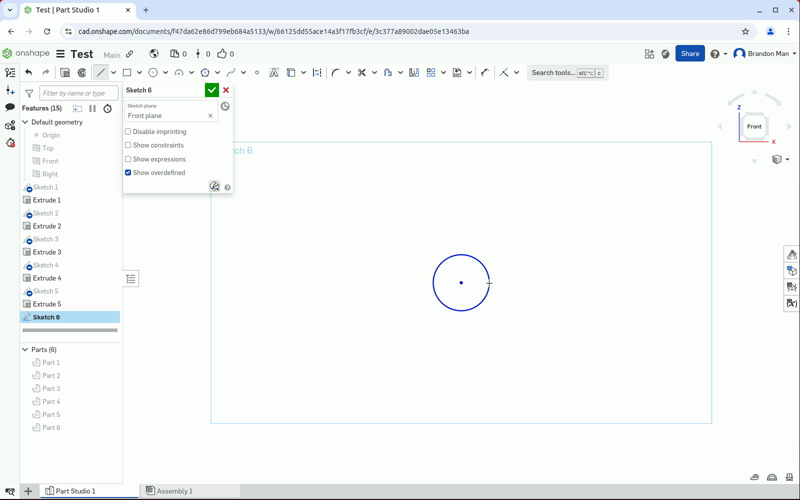
mouse_move(441, 288)
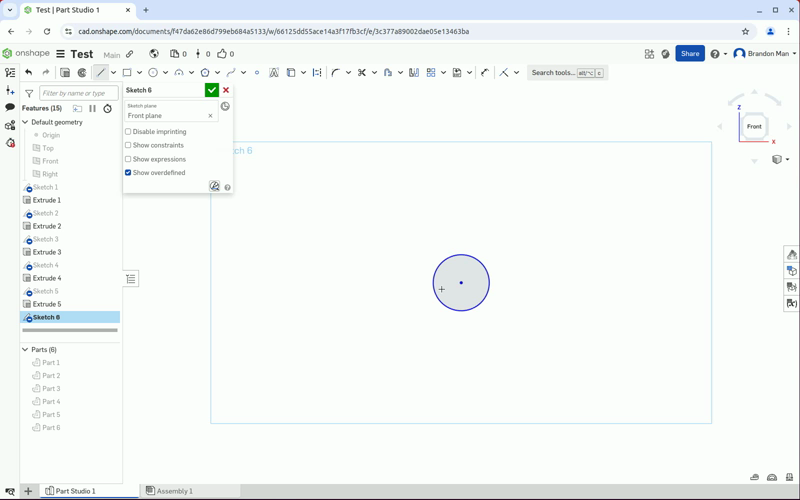
click(441, 288)
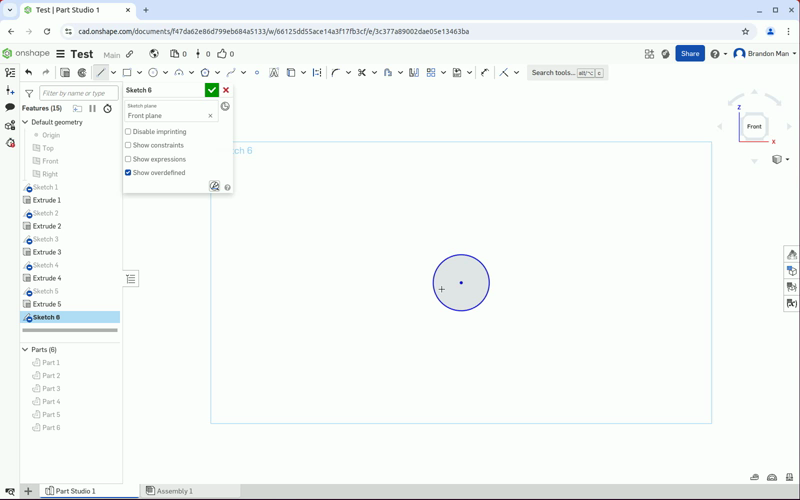
key_up(shift)
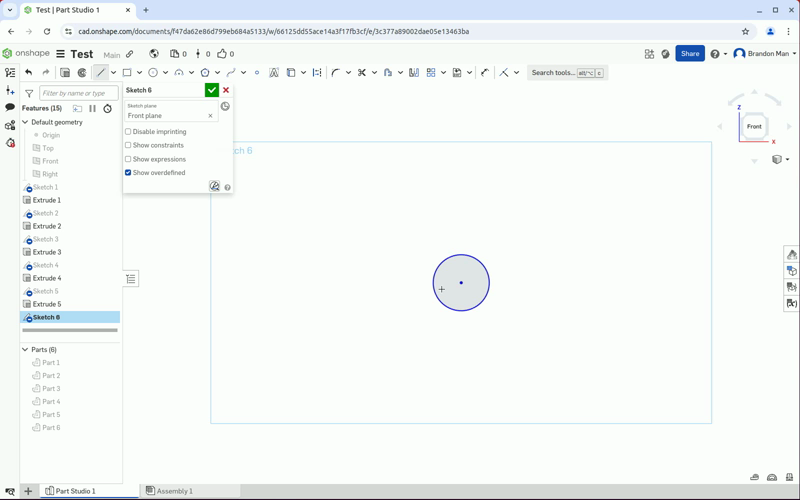
key_down(shift)
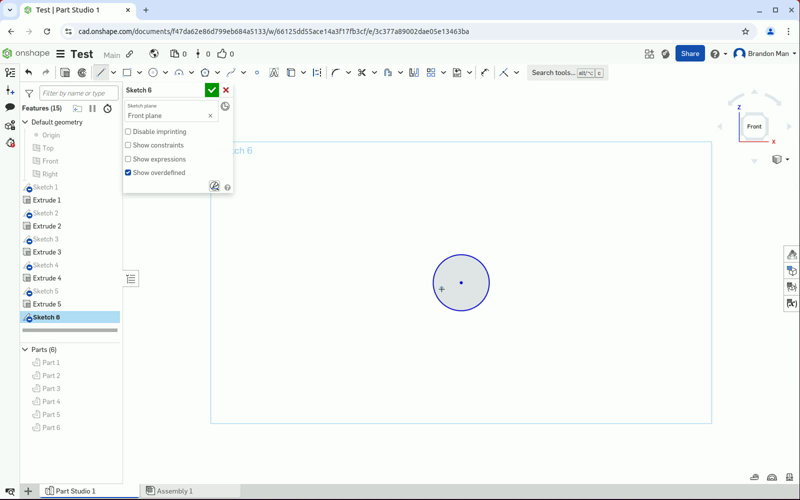
mouse_move(471, 288)
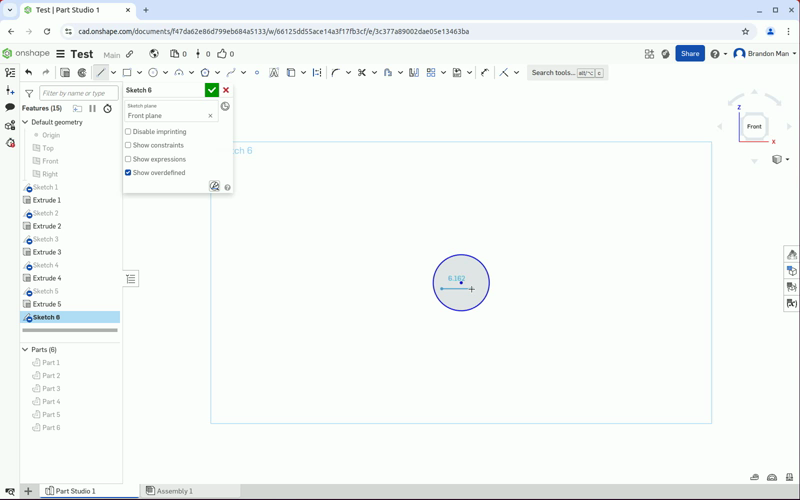
mouse_move(448, 288)
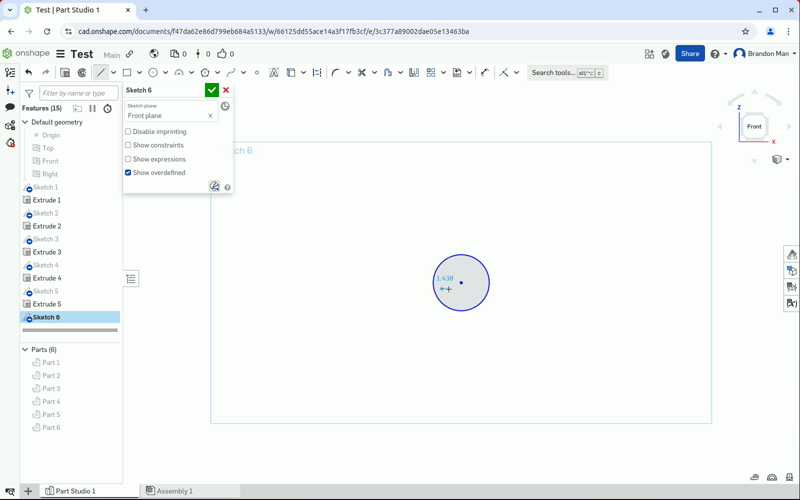
scroll(6)
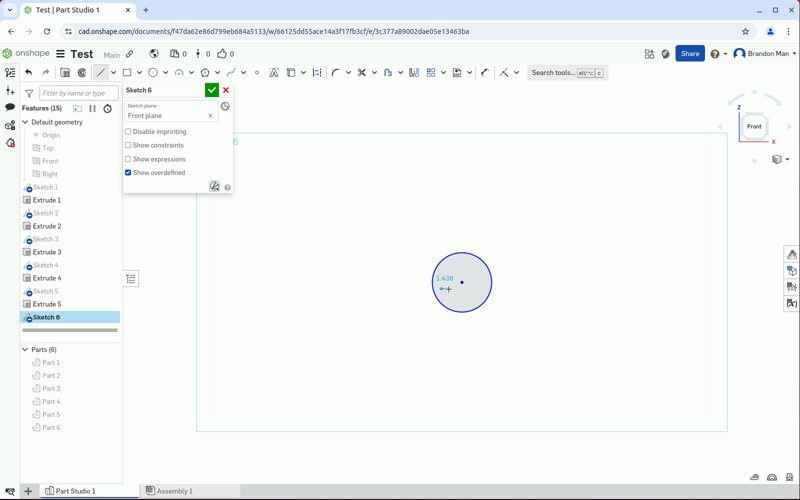
scroll(6)
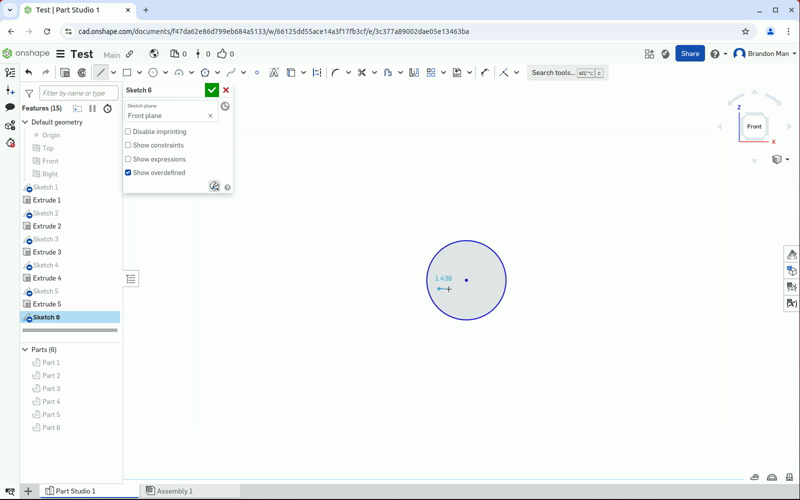
scroll(6)
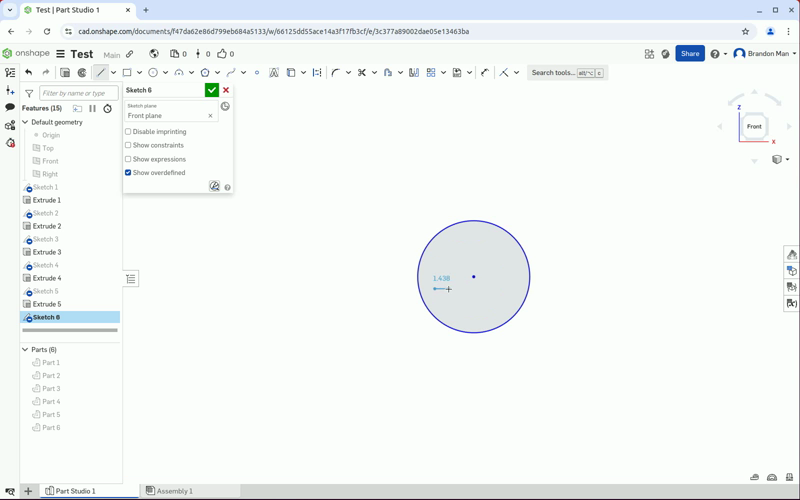
scroll(6)
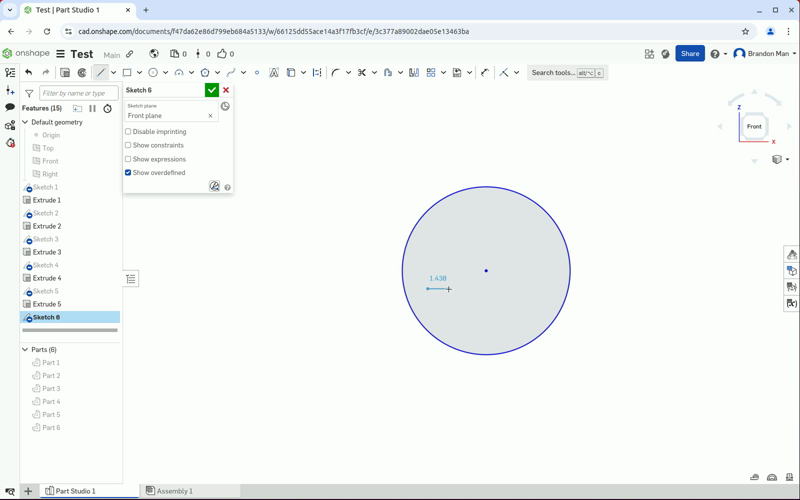
scroll(6)
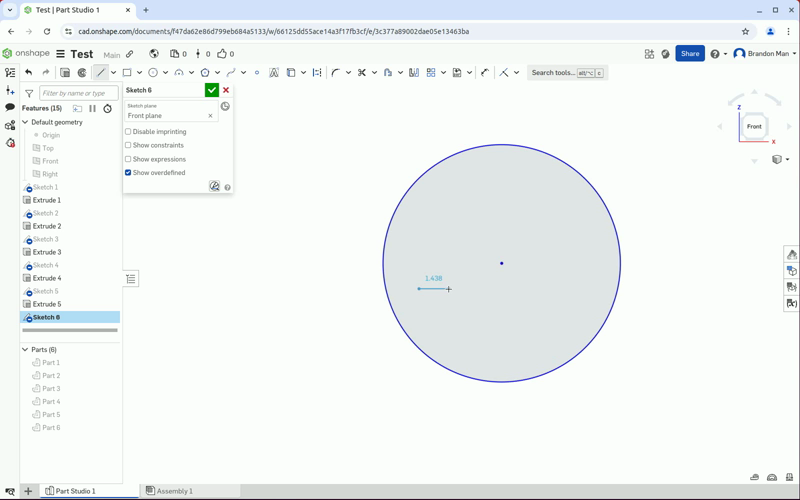
scroll(6)
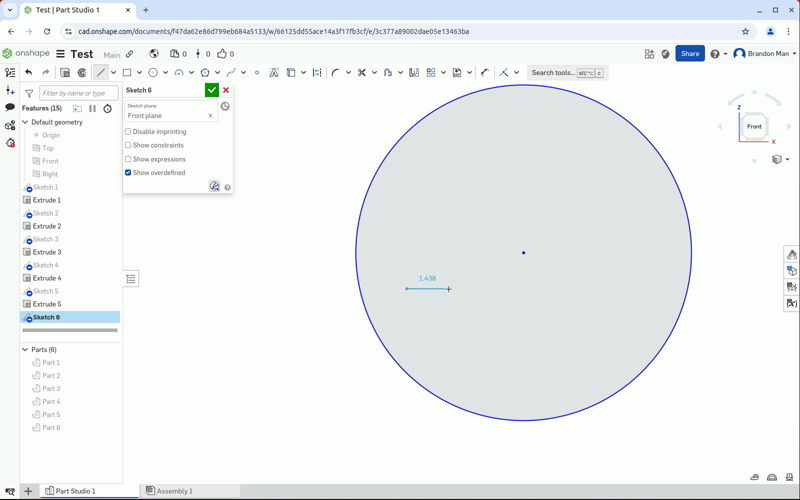
scroll(6)
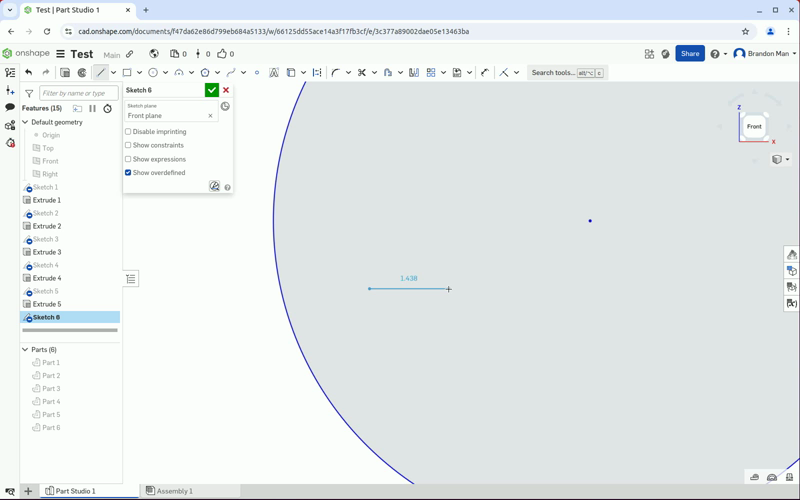
click(448, 288)
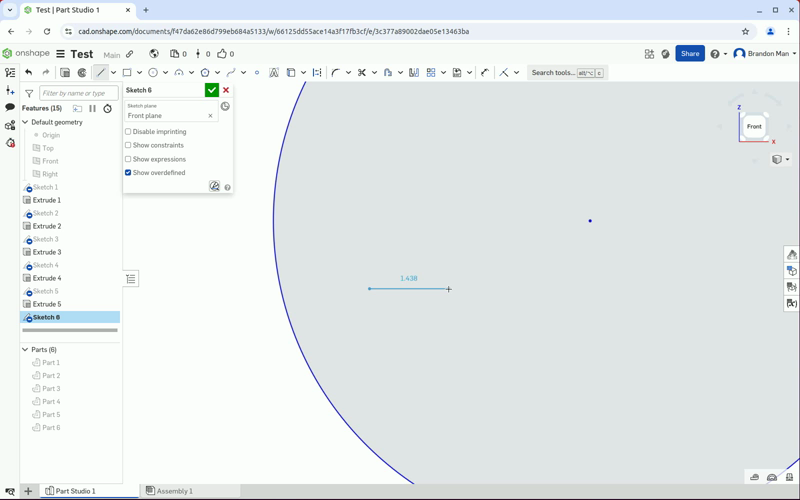
scroll(-6)
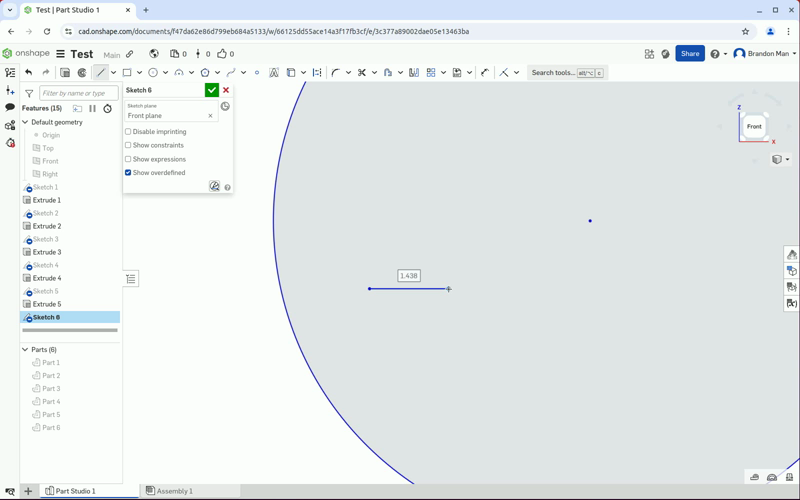
scroll(-6)
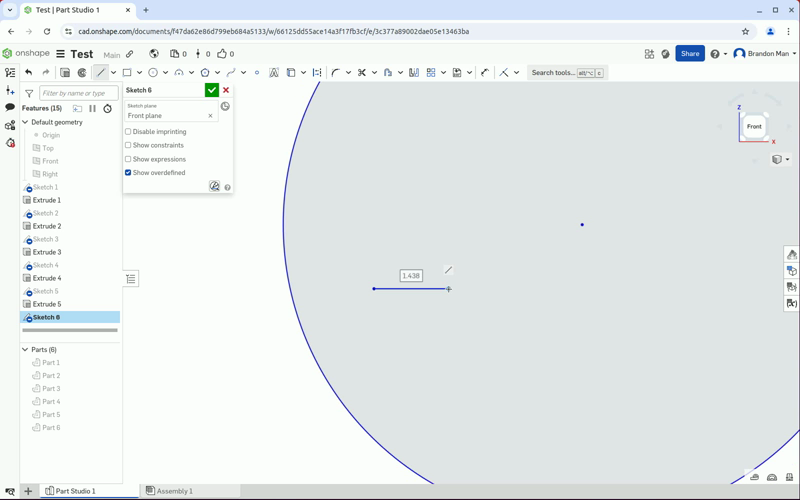
scroll(-6)
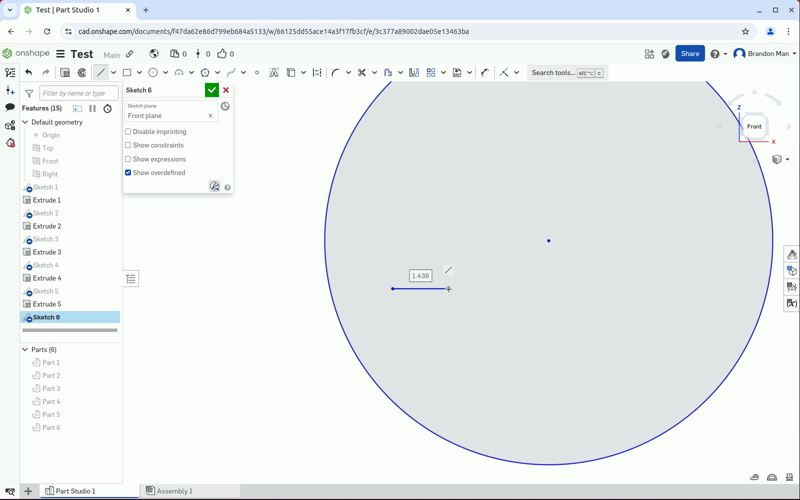
scroll(-6)
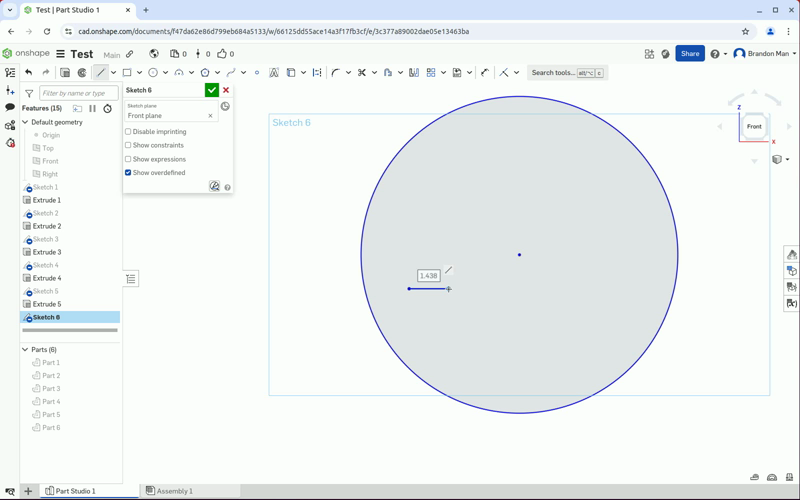
scroll(-6)
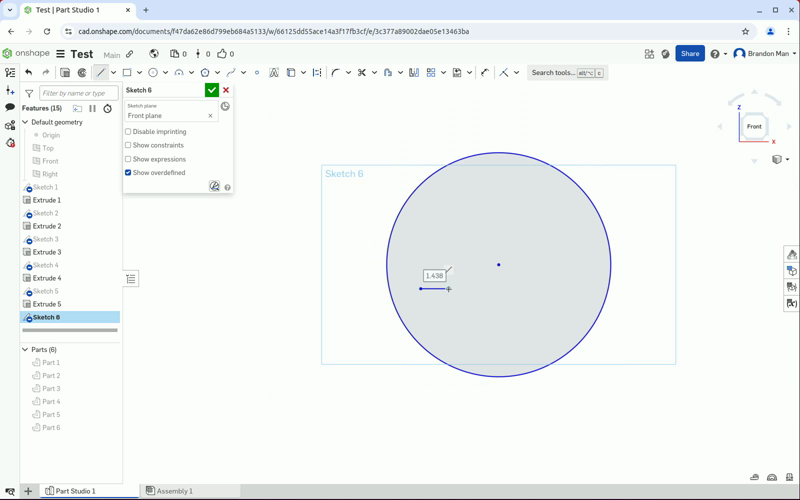
scroll(-6)
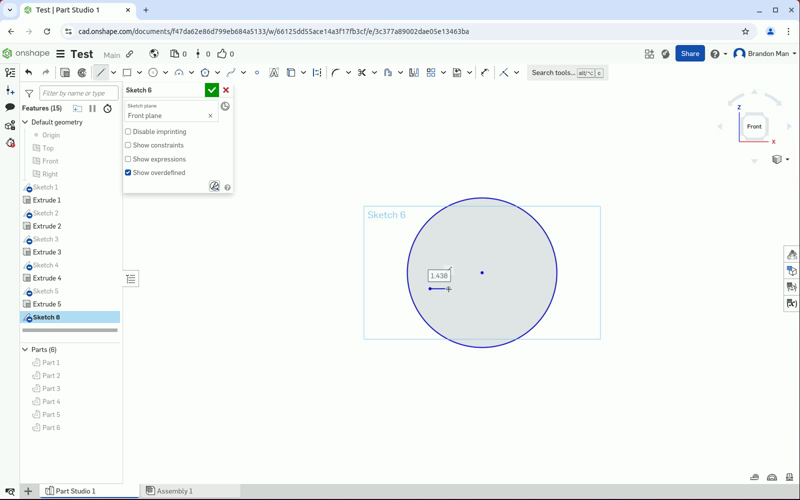
scroll(-6)
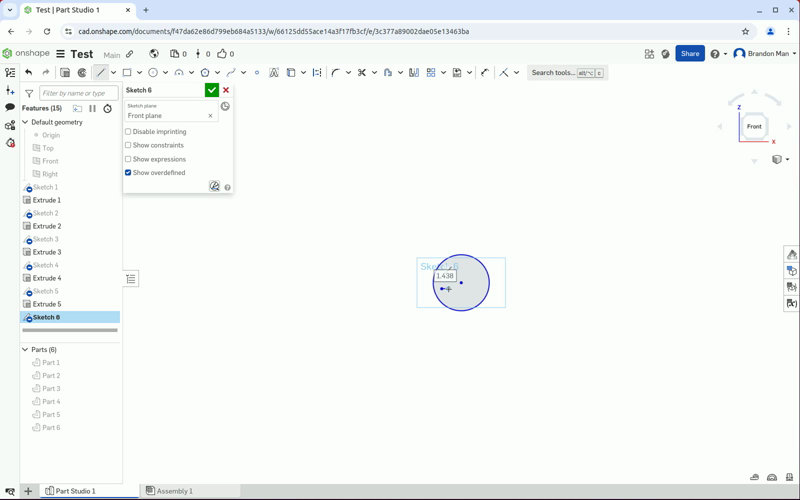
key_up(shift)
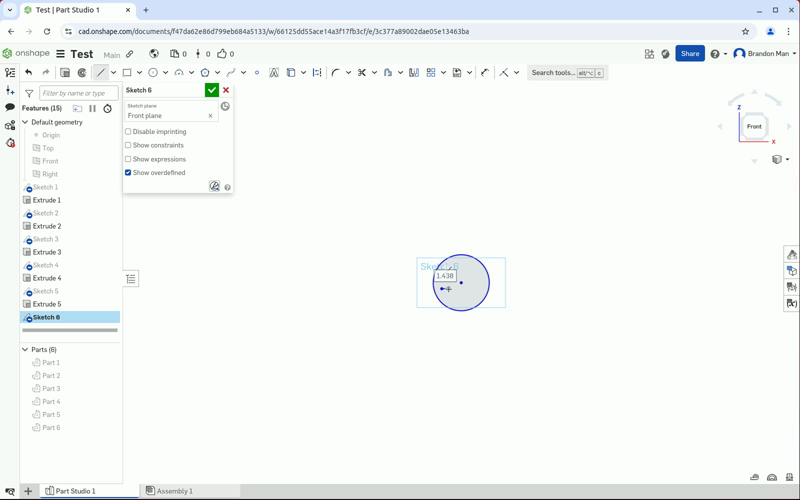
key(esc)
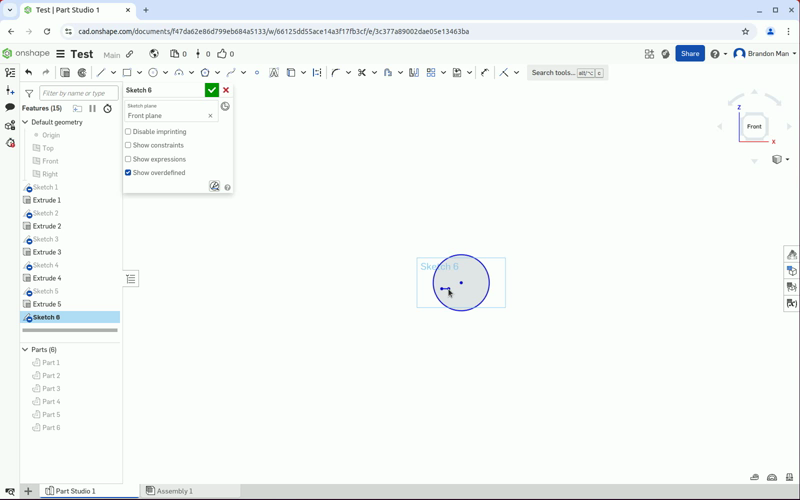
key(a)
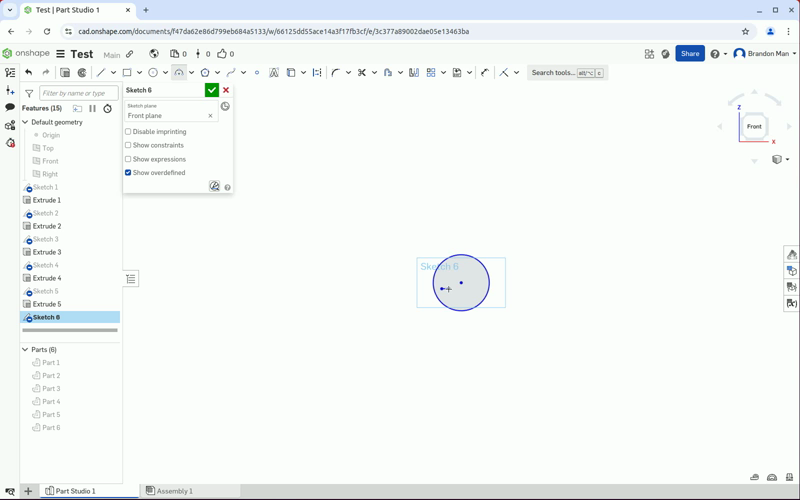
mouse_move(448, 288)
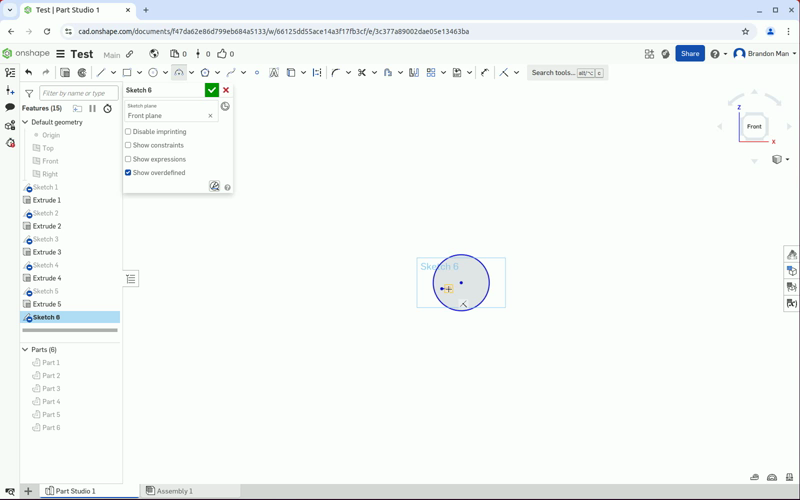
click(448, 288)
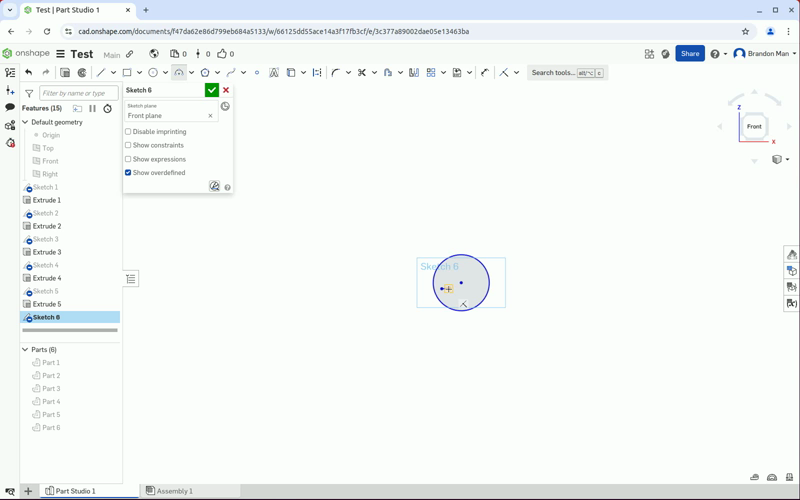
key_down(shift)
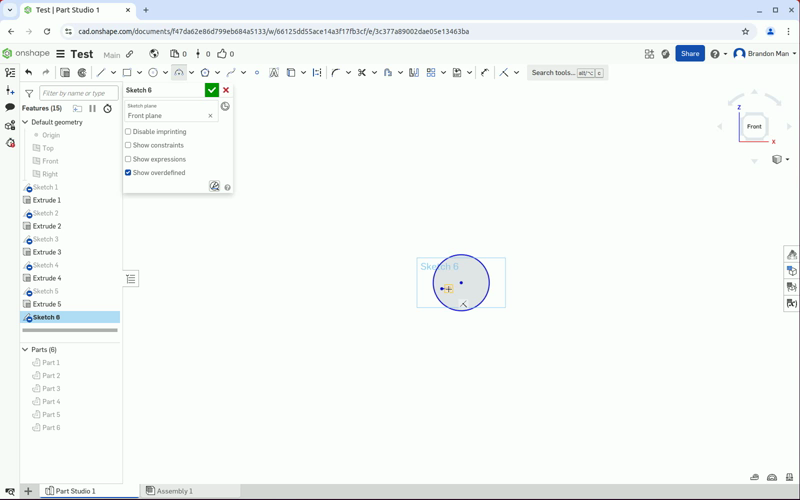
mouse_move(473, 288)
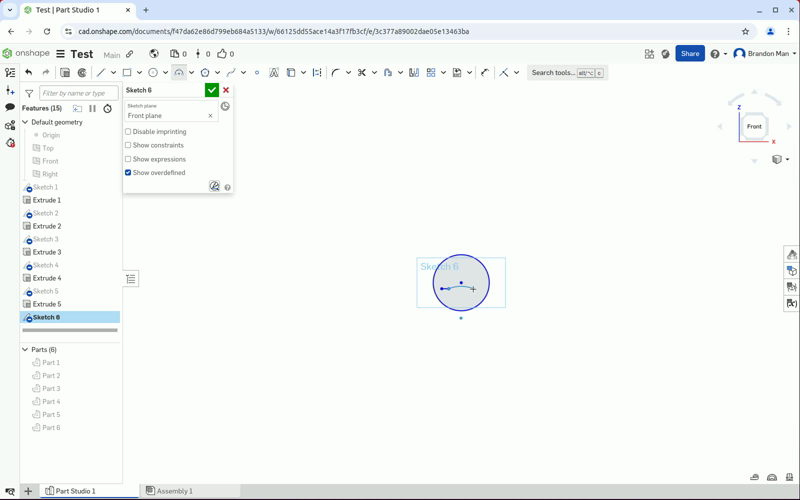
click(473, 288)
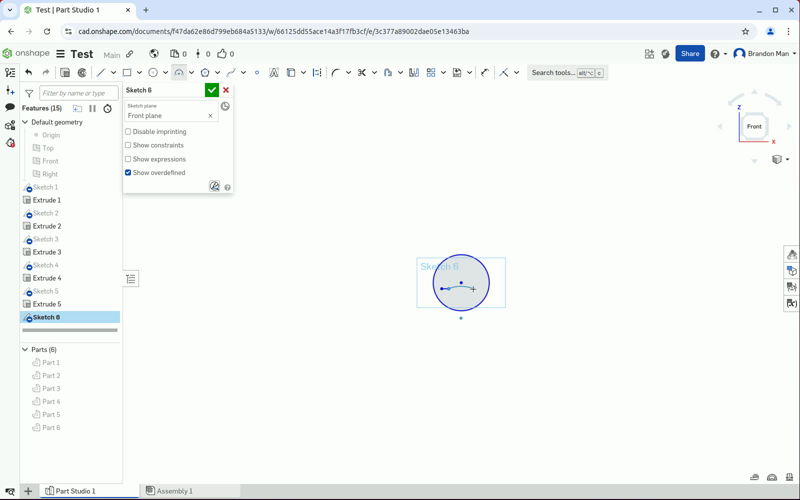
mouse_move(461, 296)
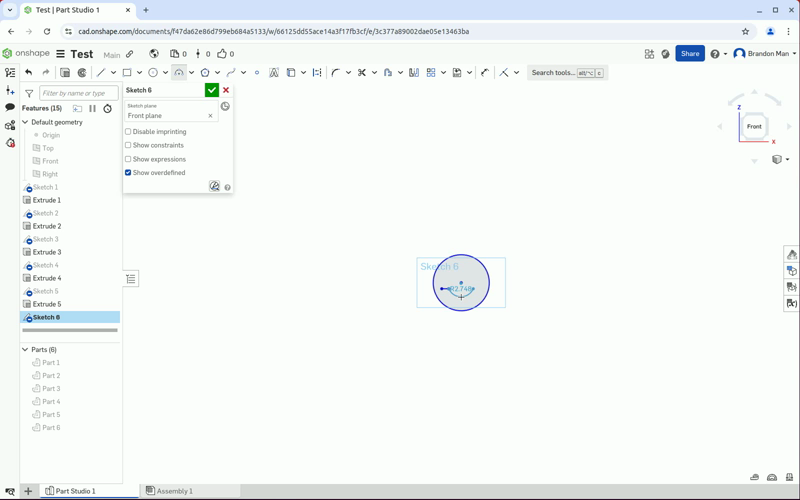
click(461, 296)
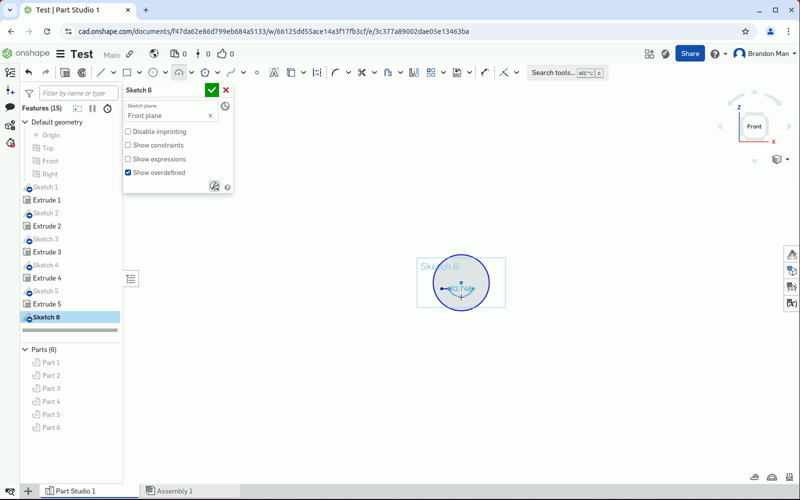
key_up(shift)
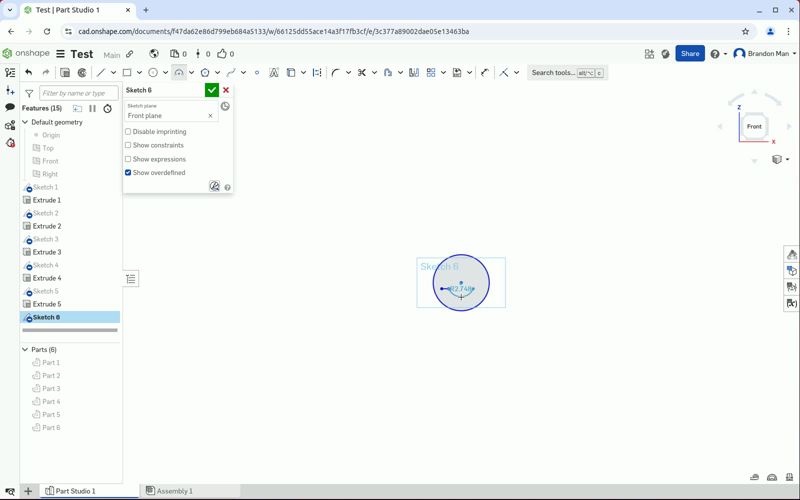
key(esc)
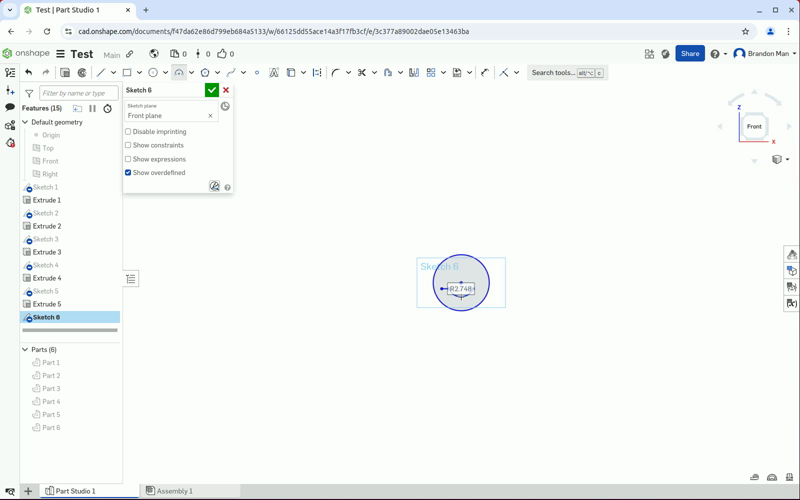
key(l)
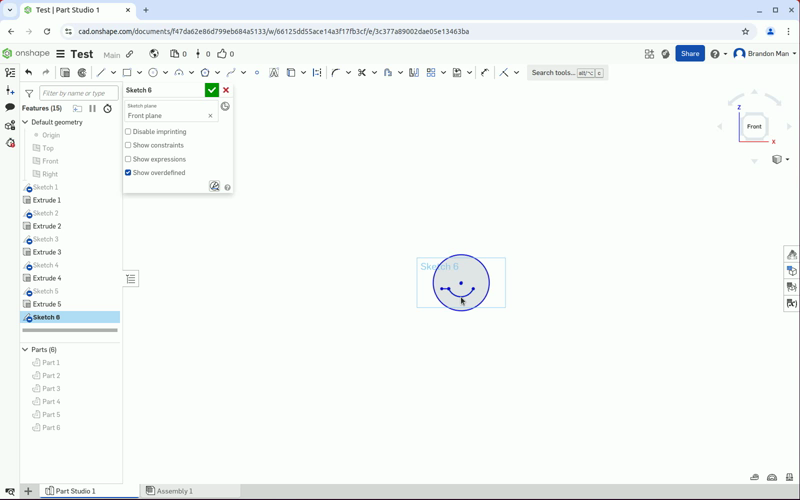
mouse_move(473, 288)
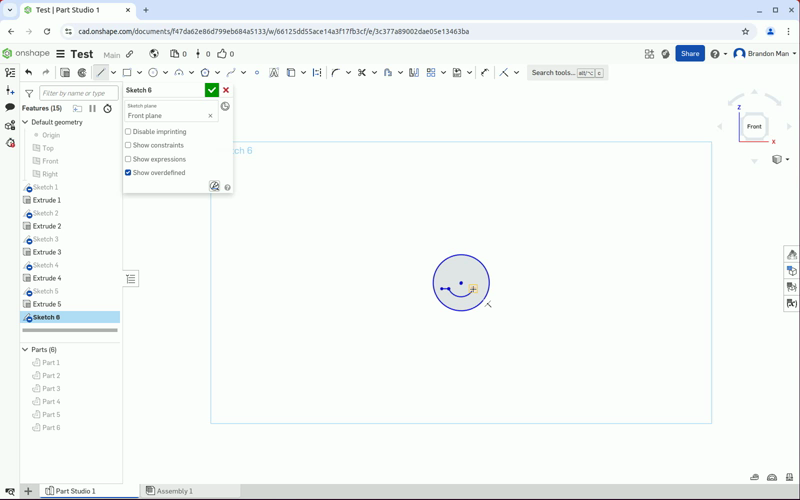
click(473, 288)
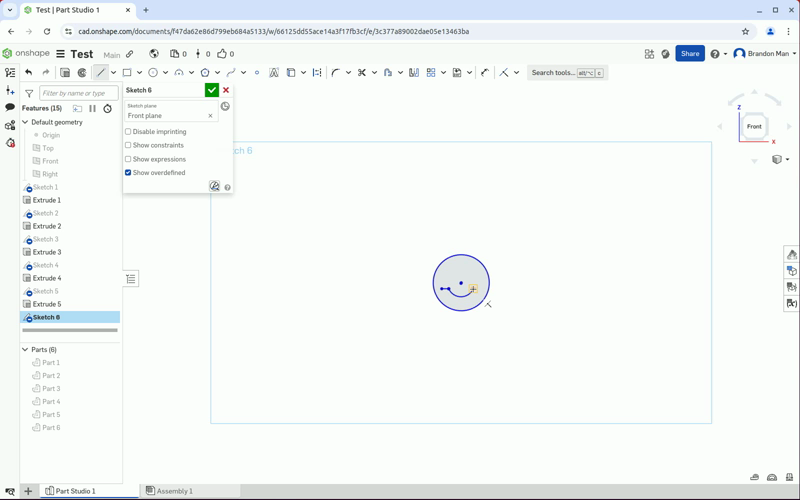
key_down(shift)
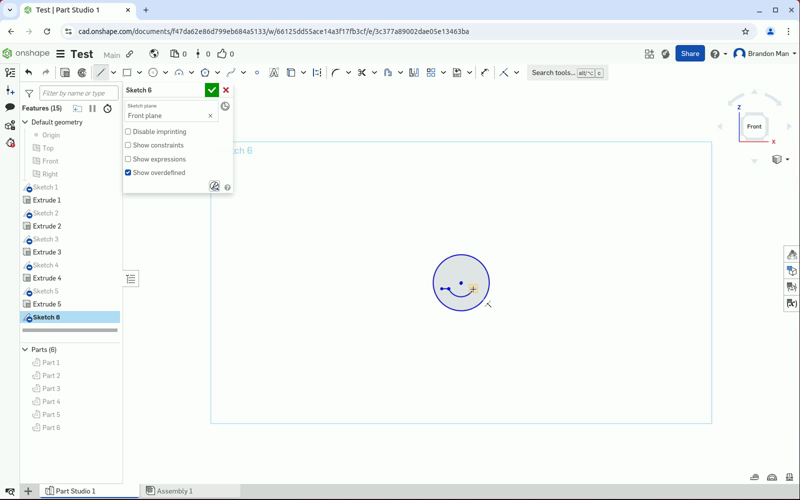
mouse_move(503, 288)
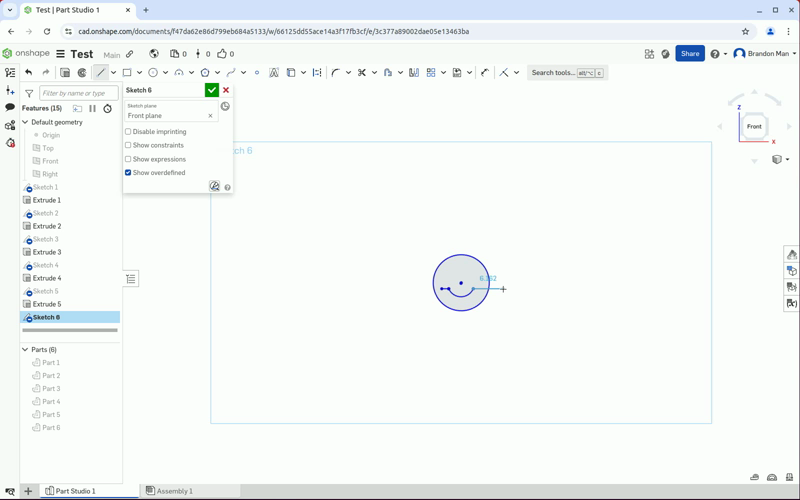
mouse_move(478, 288)
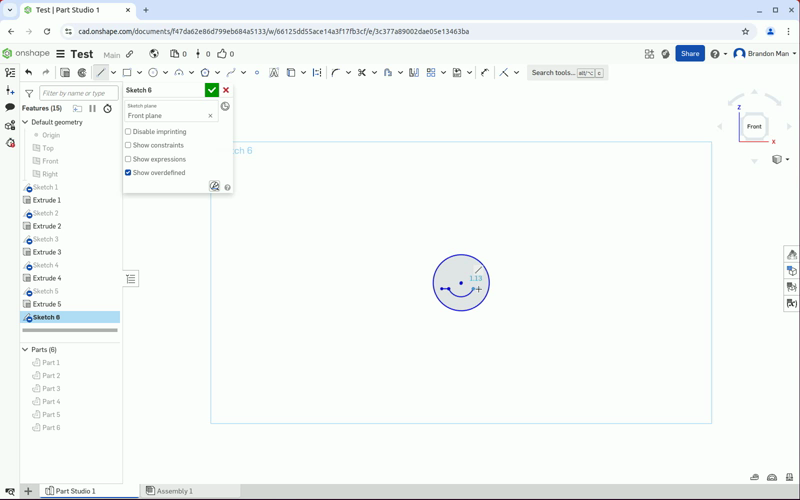
scroll(6)
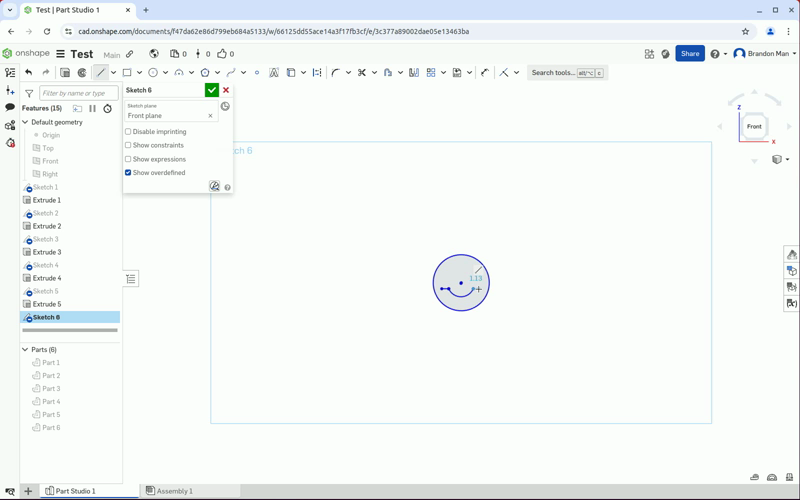
scroll(6)
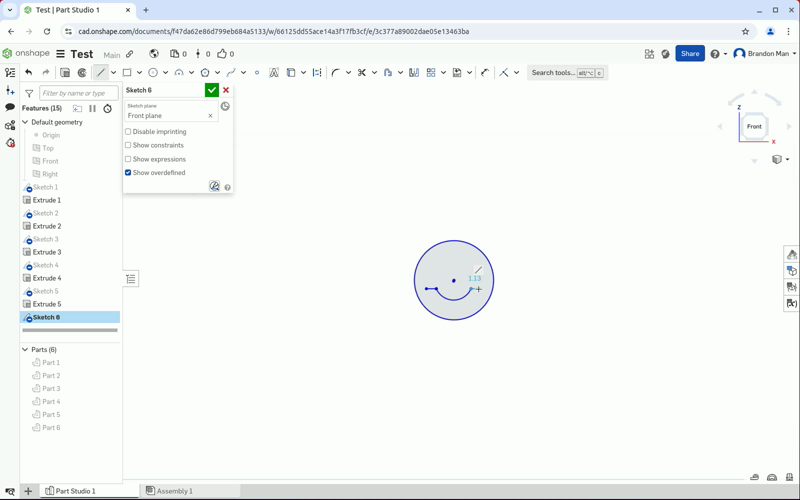
scroll(6)
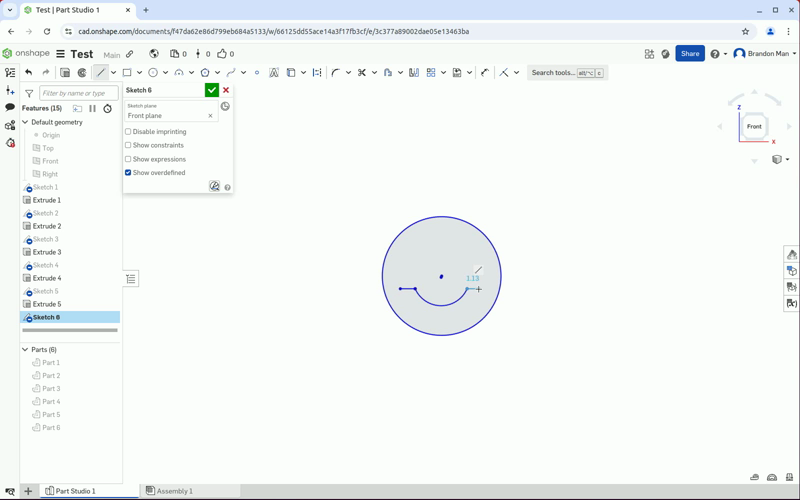
scroll(6)
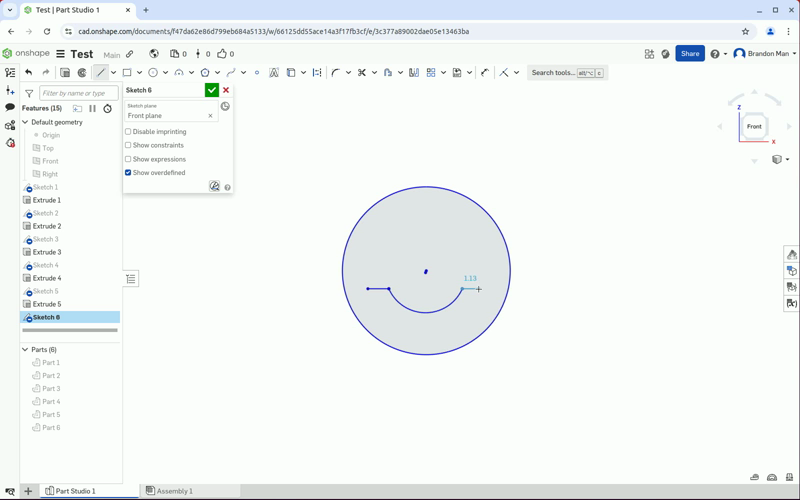
scroll(6)
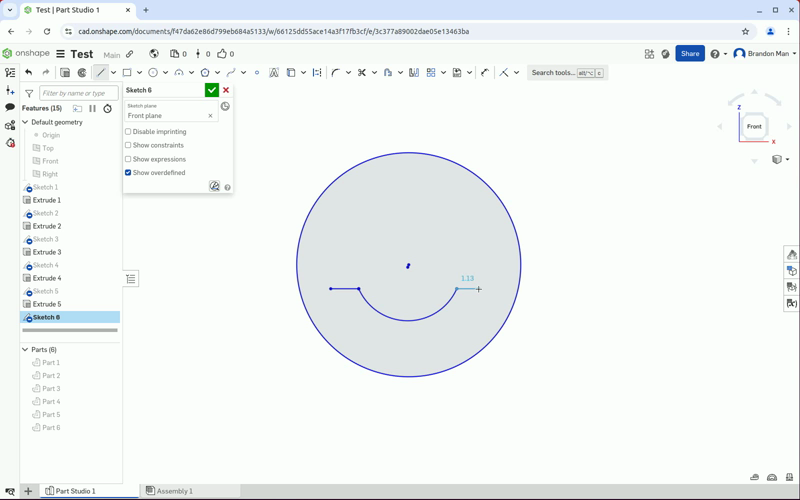
scroll(6)
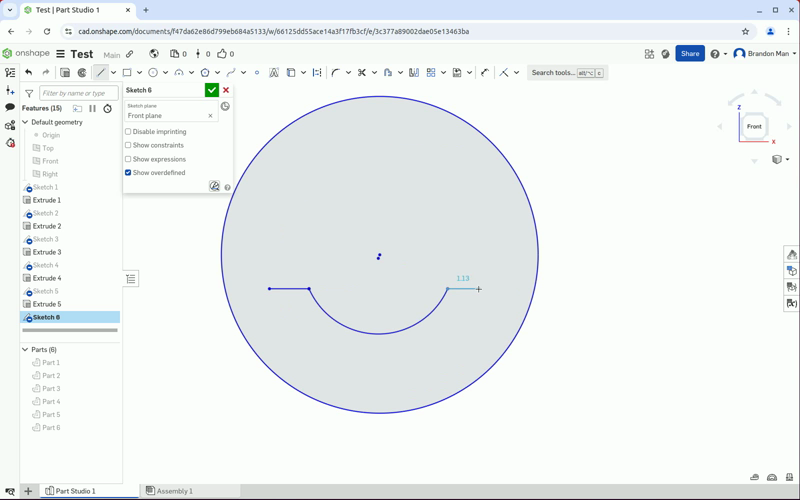
scroll(6)
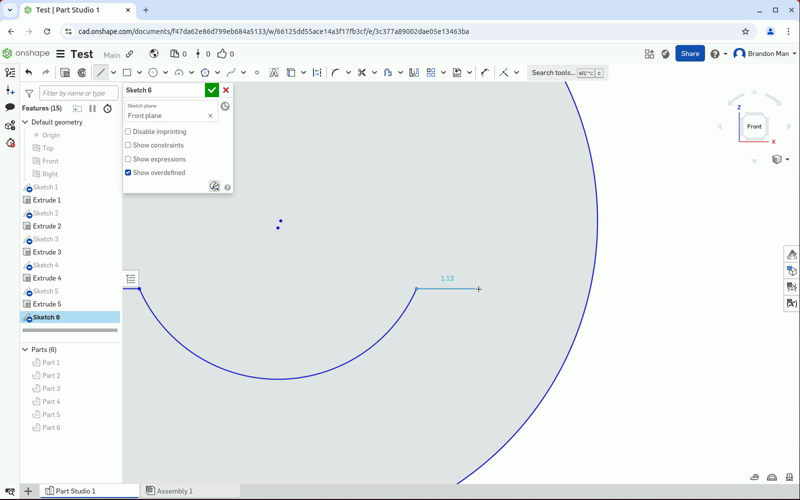
click(478, 288)
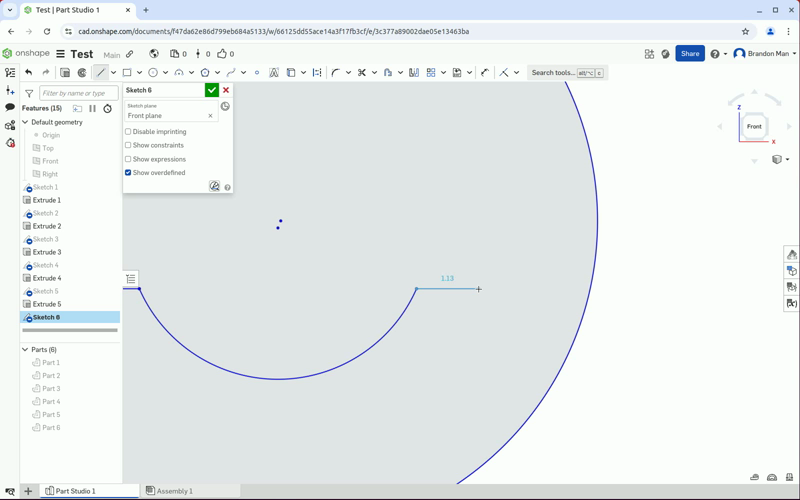
scroll(-6)
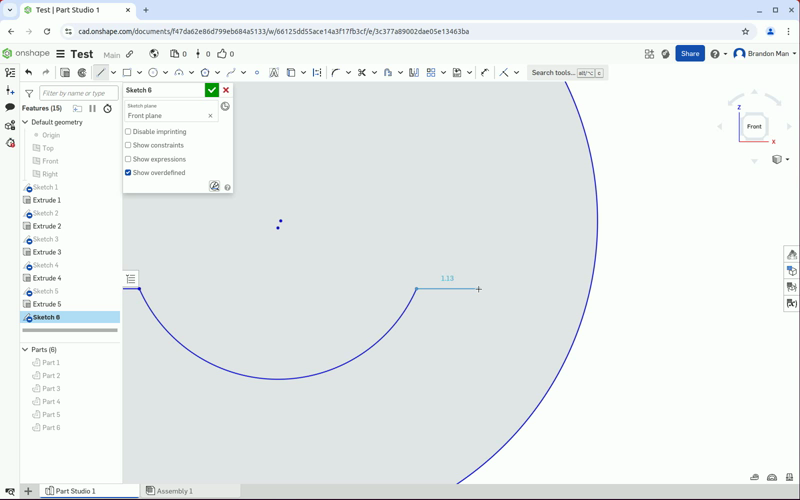
scroll(-6)
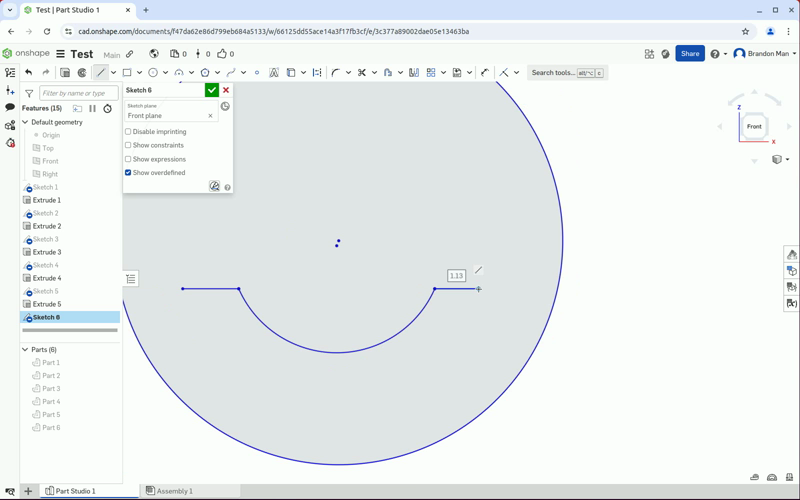
scroll(-6)
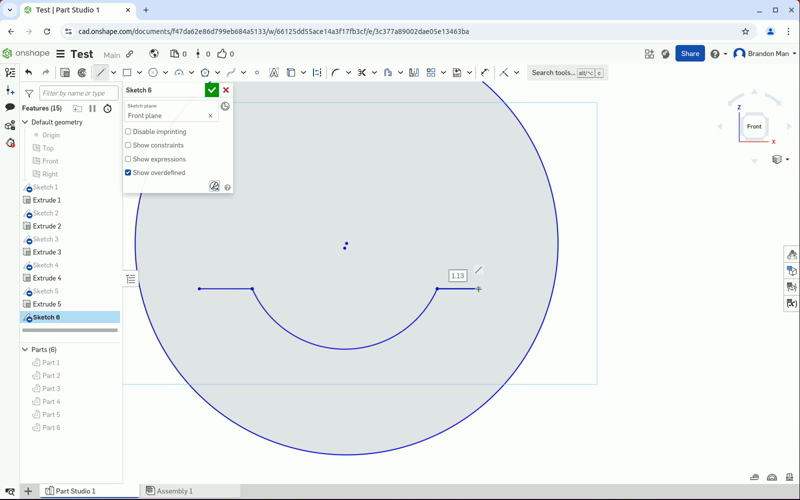
scroll(-6)
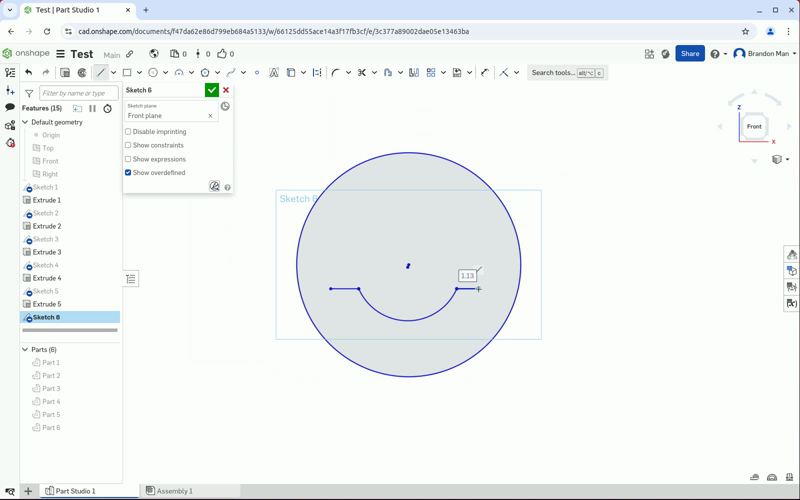
scroll(-6)
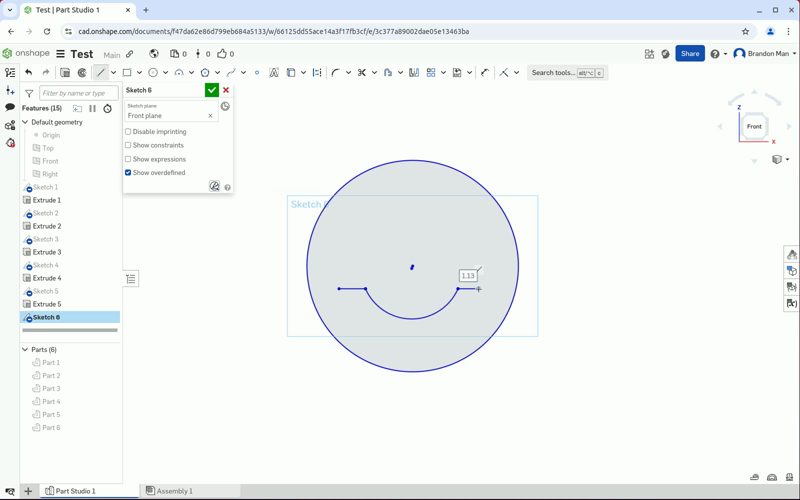
scroll(-6)
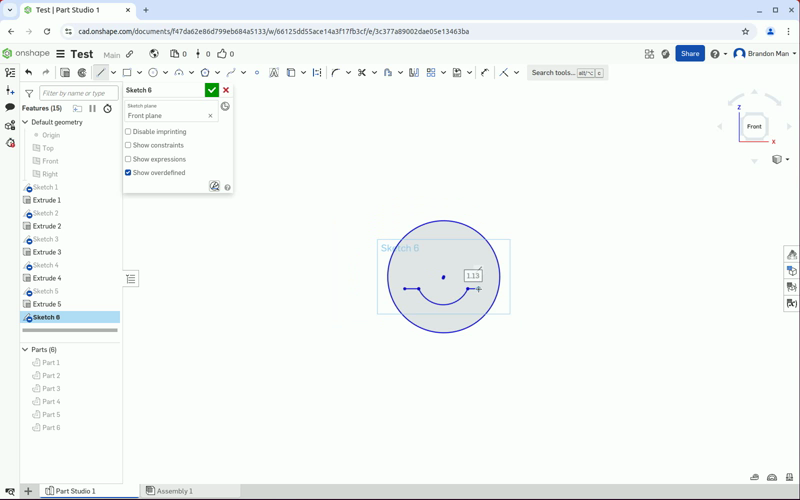
scroll(-6)
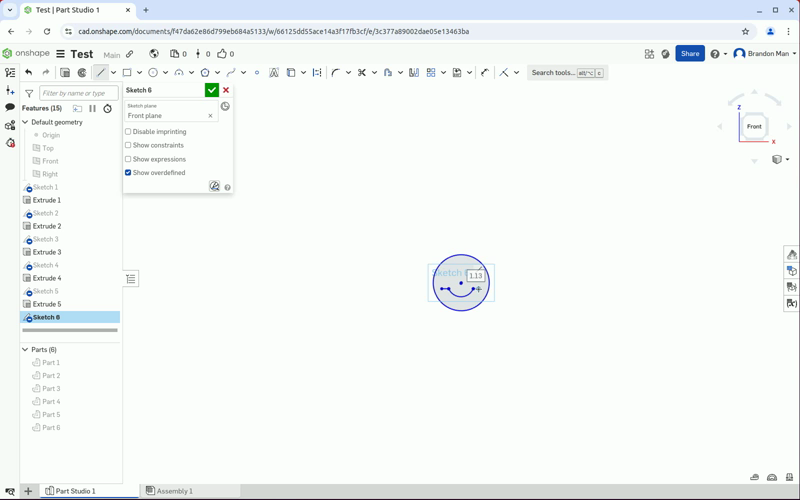
key_up(shift)
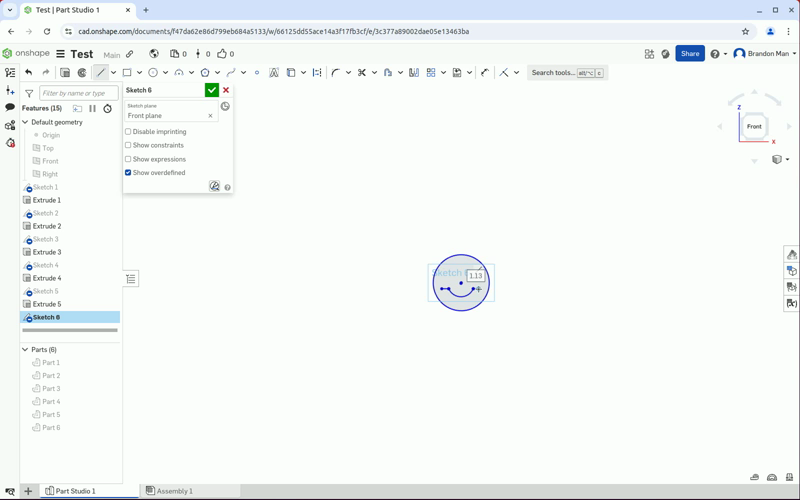
key_down(shift)
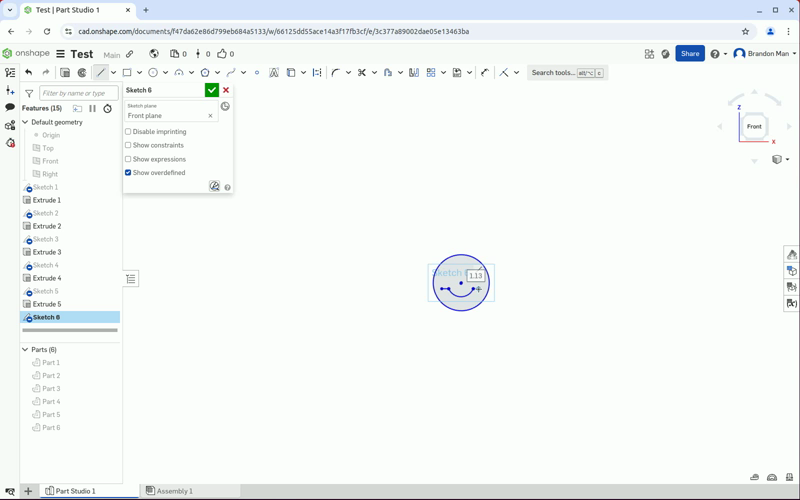
mouse_move(508, 288)
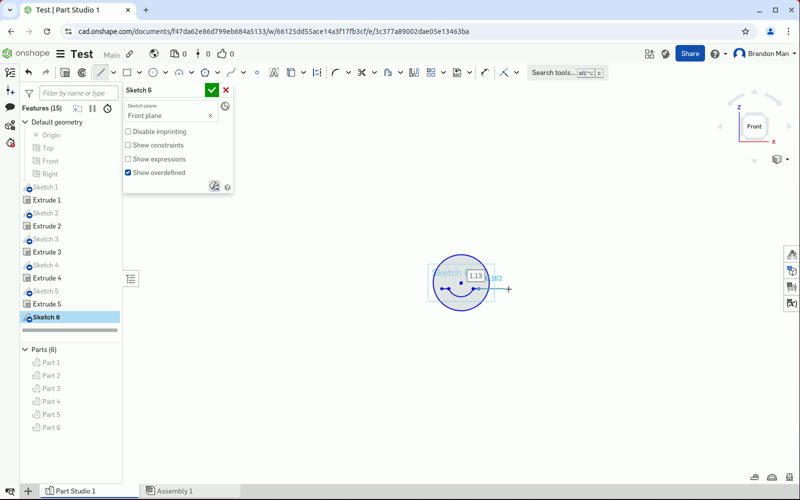
mouse_move(478, 279)
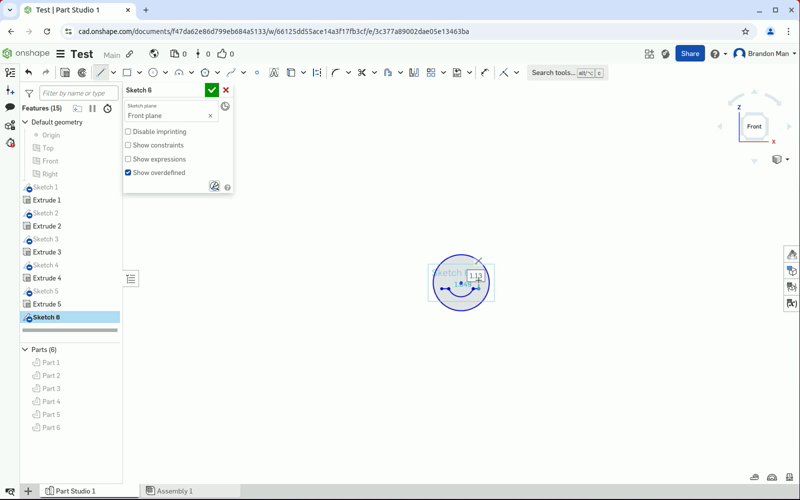
click(478, 279)
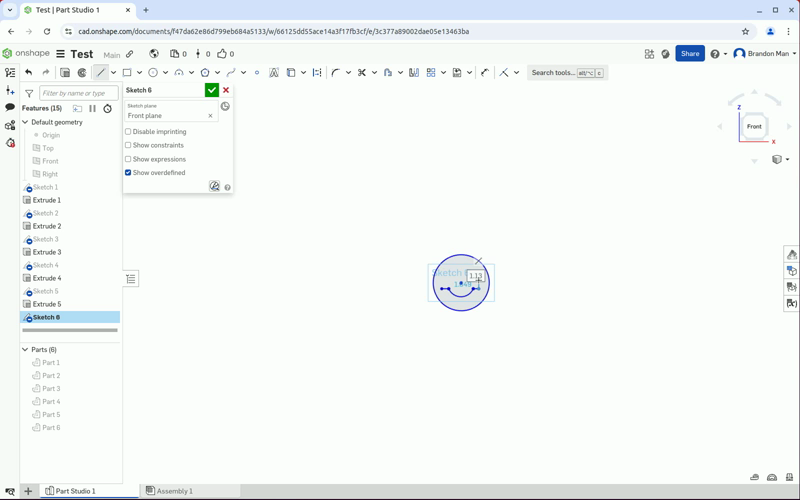
key_up(shift)
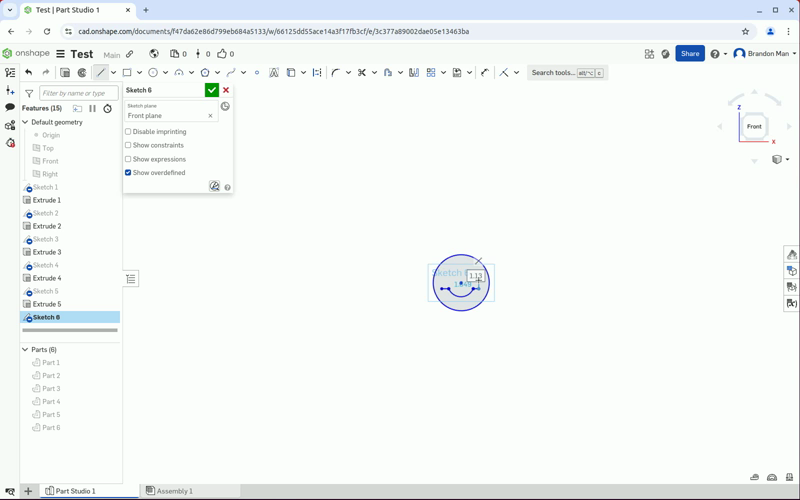
key_down(shift)
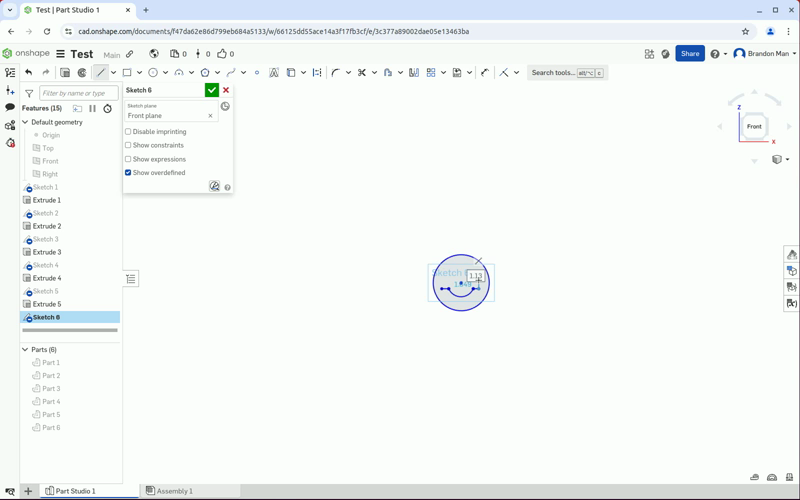
mouse_move(508, 279)
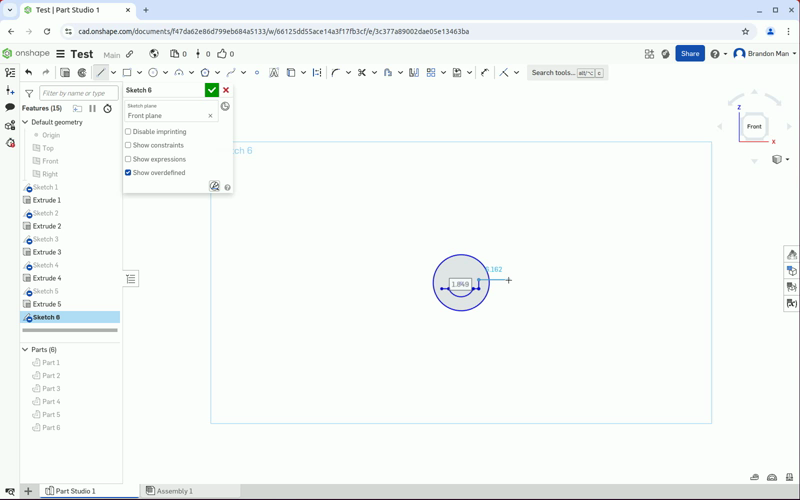
mouse_move(474, 279)
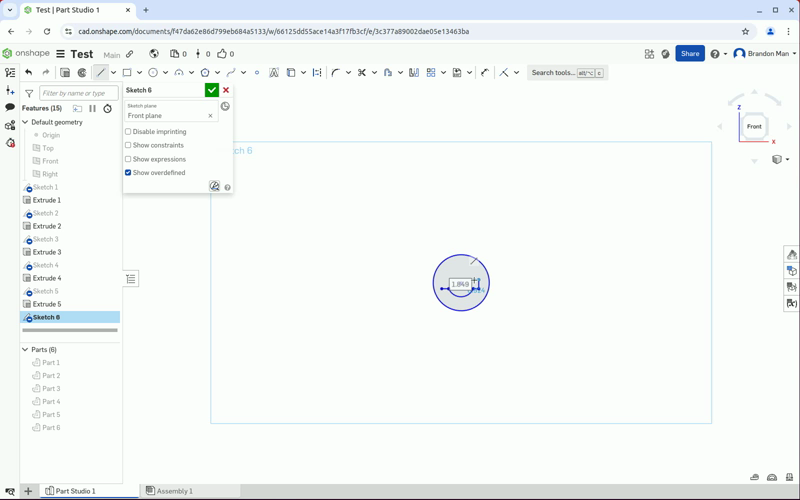
scroll(6)
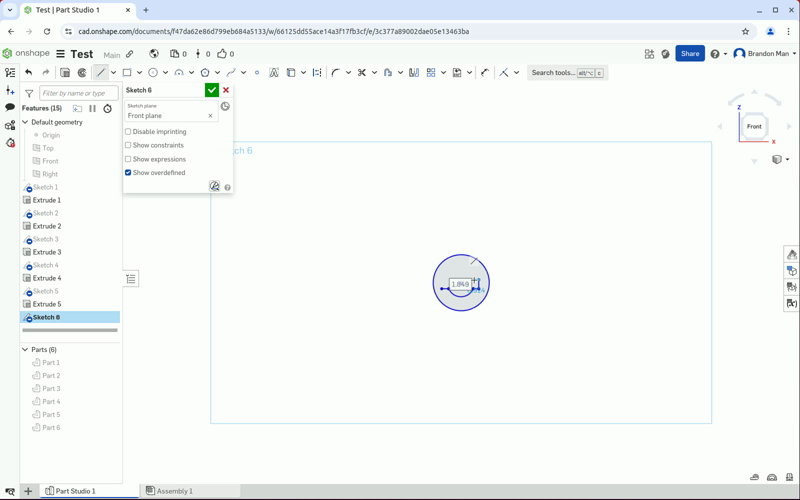
scroll(6)
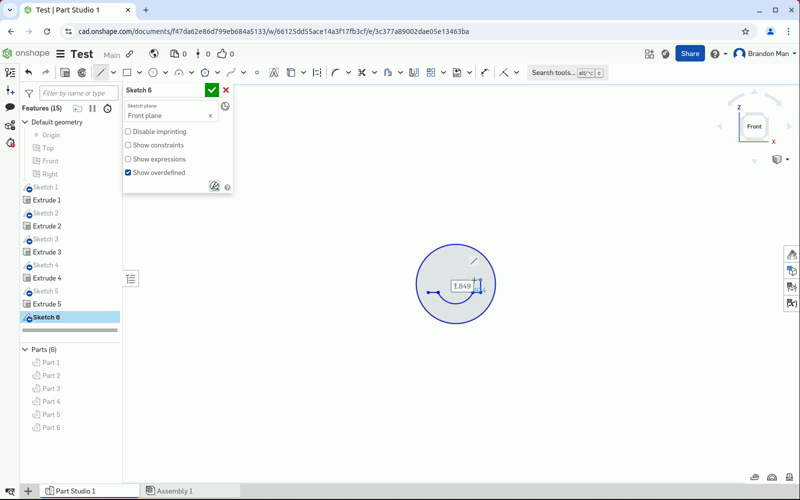
scroll(6)
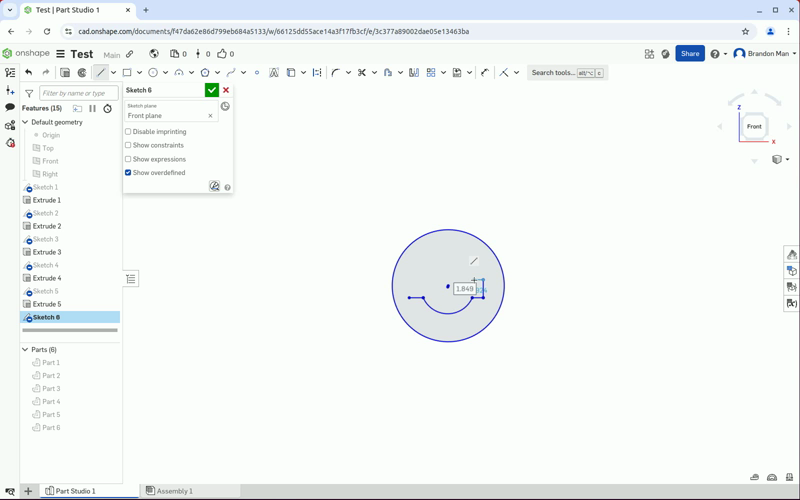
scroll(6)
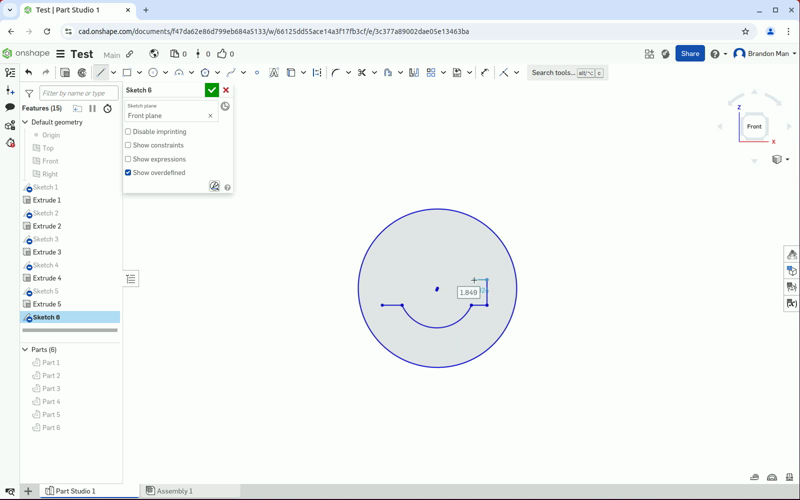
scroll(6)
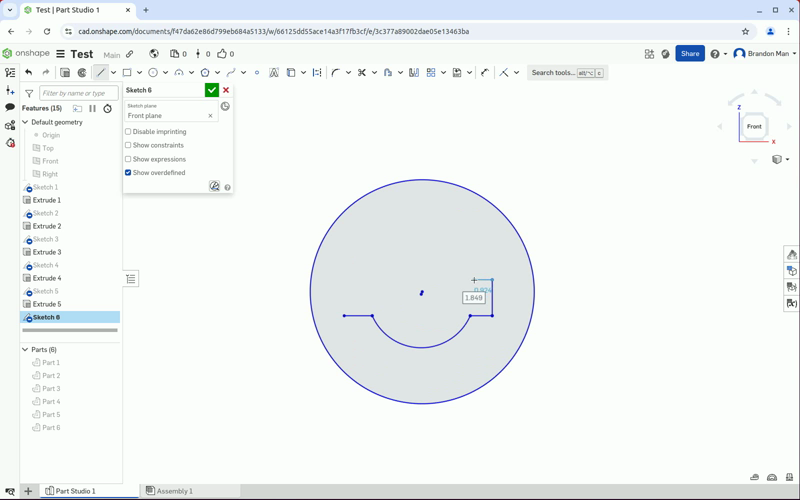
scroll(6)
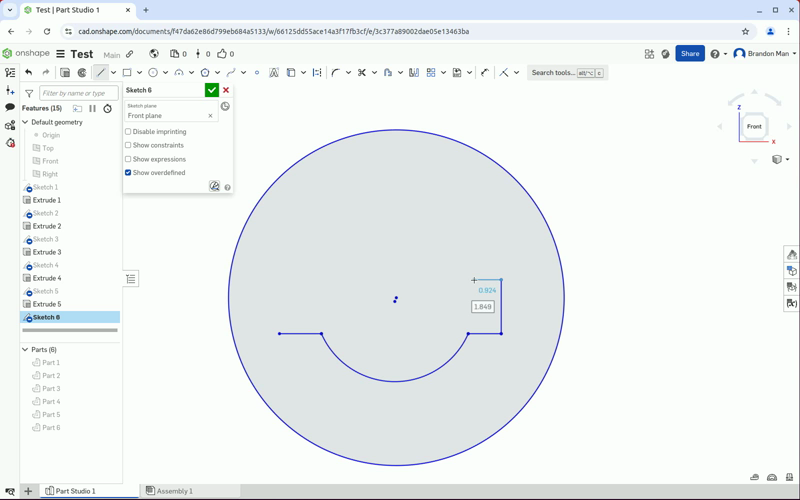
scroll(6)
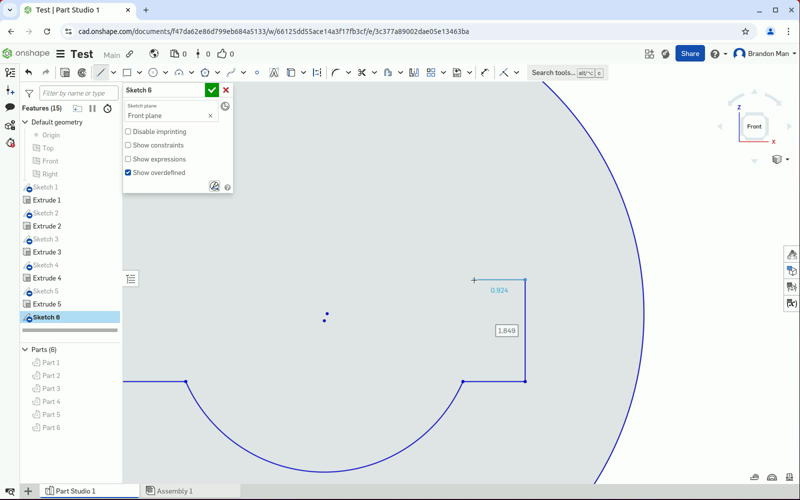
click(474, 279)
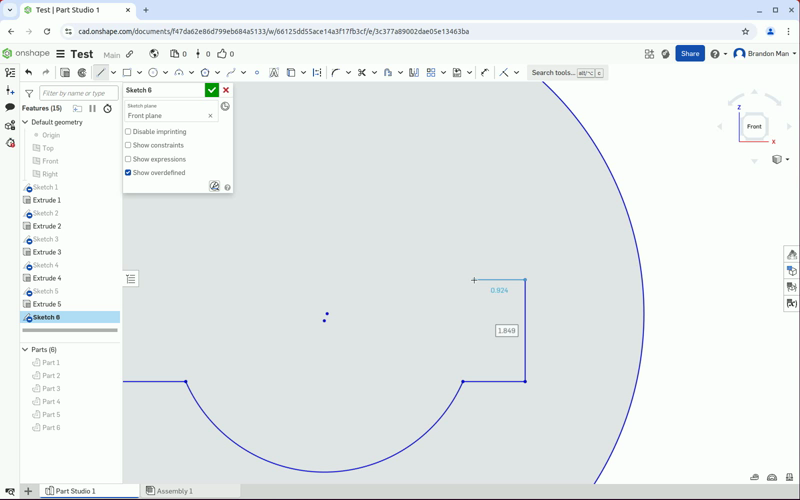
scroll(-6)
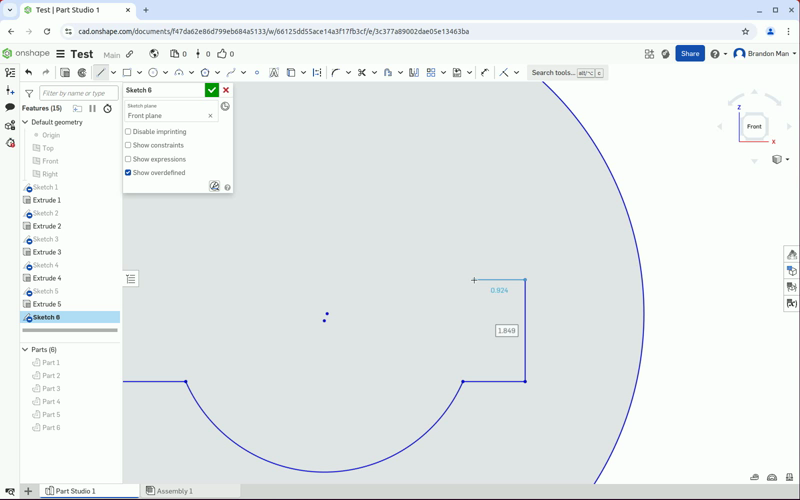
scroll(-6)
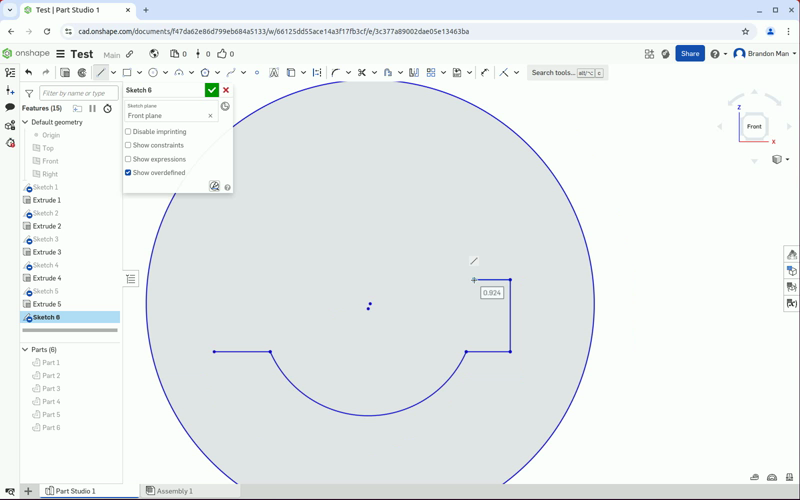
scroll(-6)
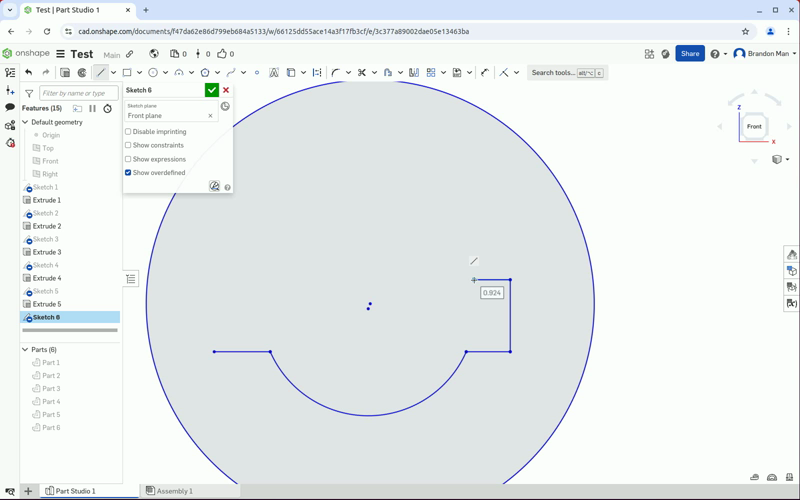
scroll(-6)
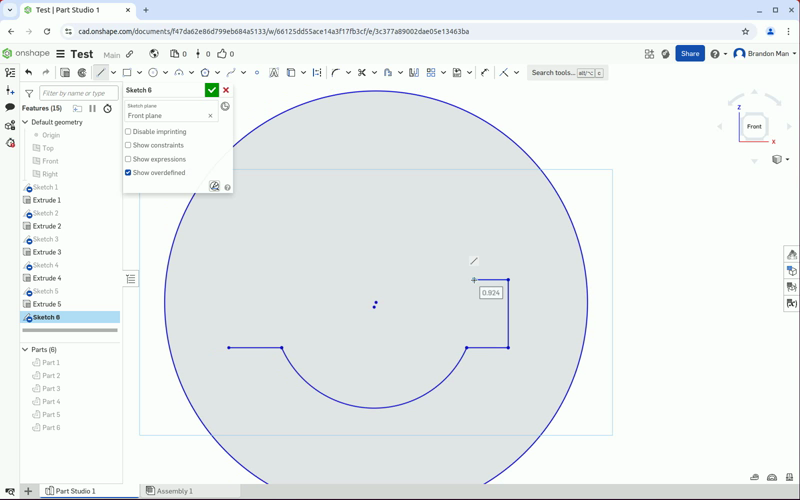
scroll(-6)
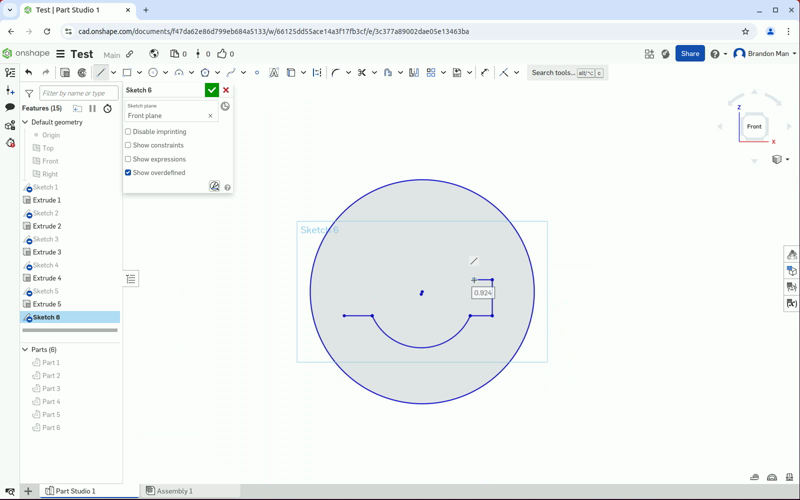
scroll(-6)
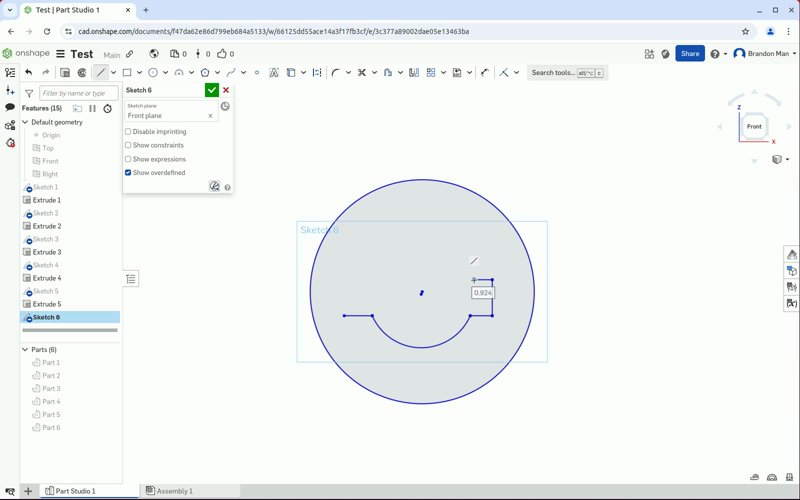
scroll(-6)
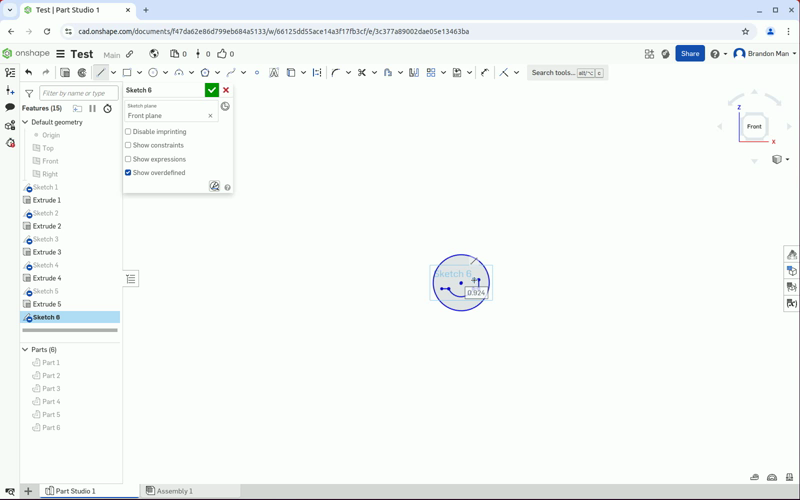
key_up(shift)
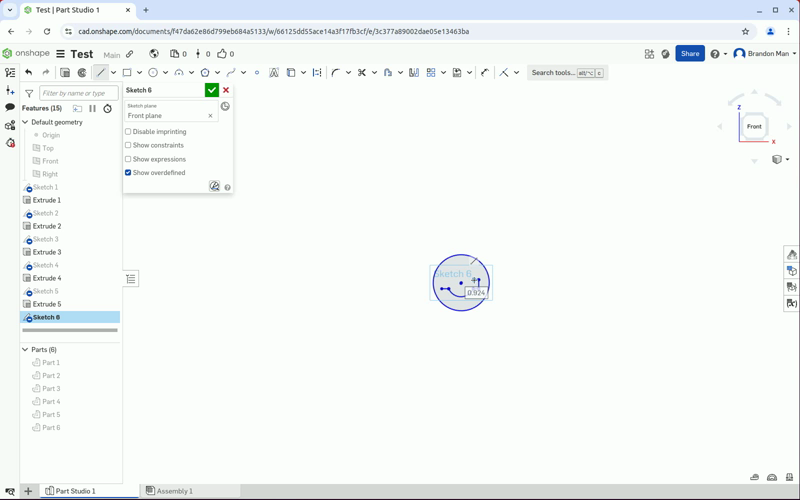
key(esc)
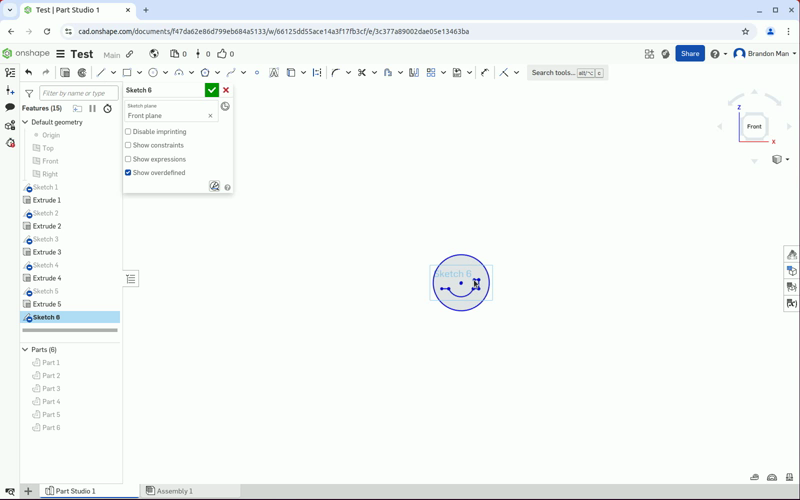
key(a)
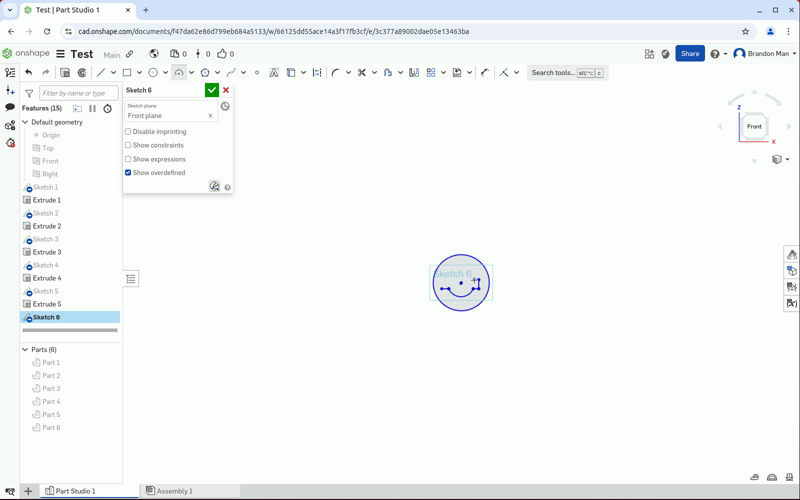
mouse_move(474, 279)
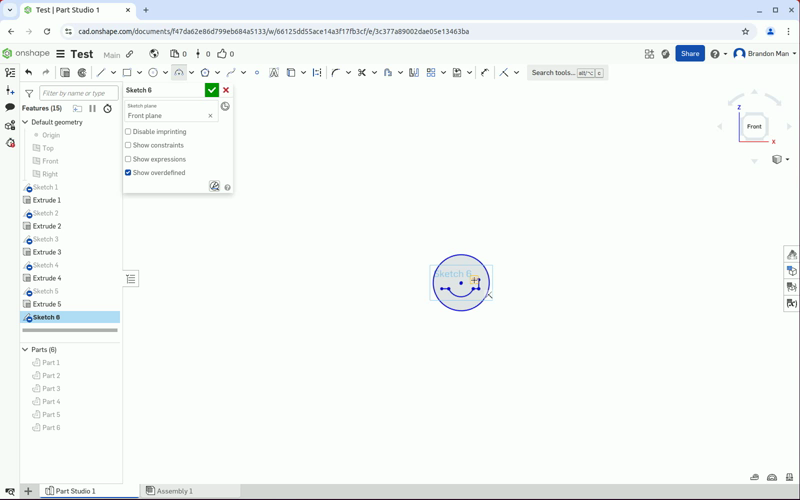
click(474, 279)
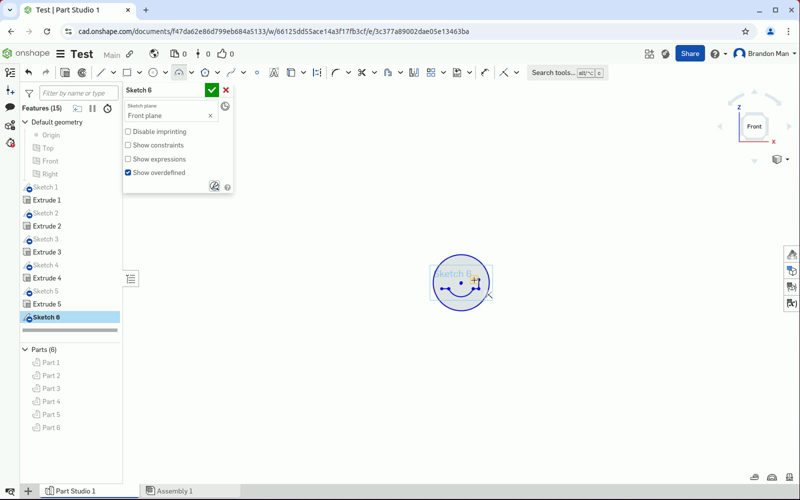
key_down(shift)
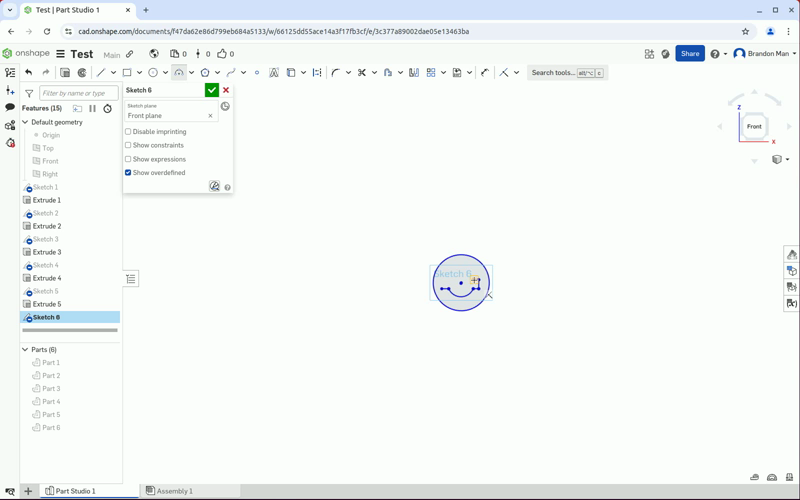
mouse_move(448, 279)
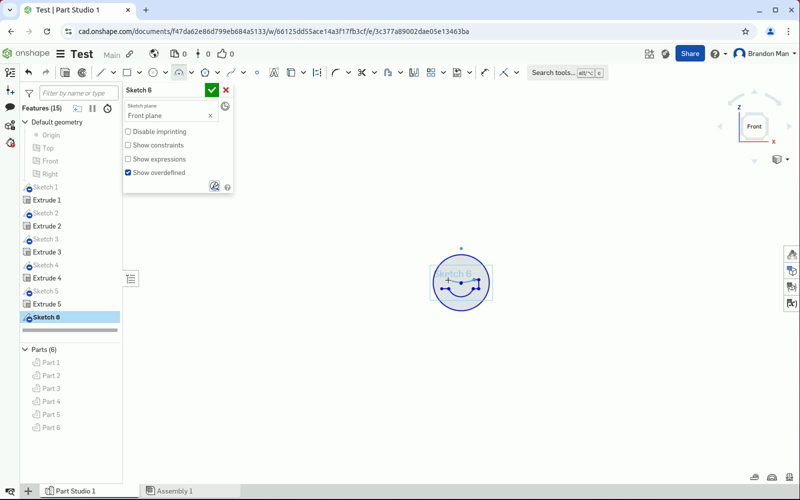
click(448, 279)
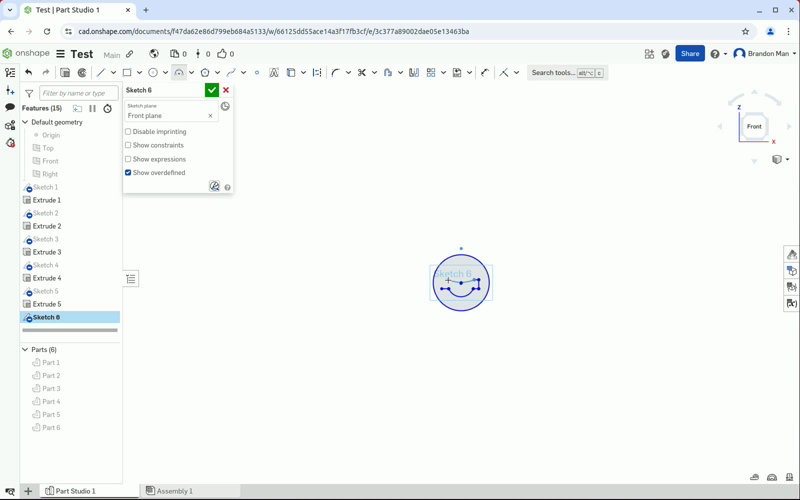
mouse_move(461, 269)
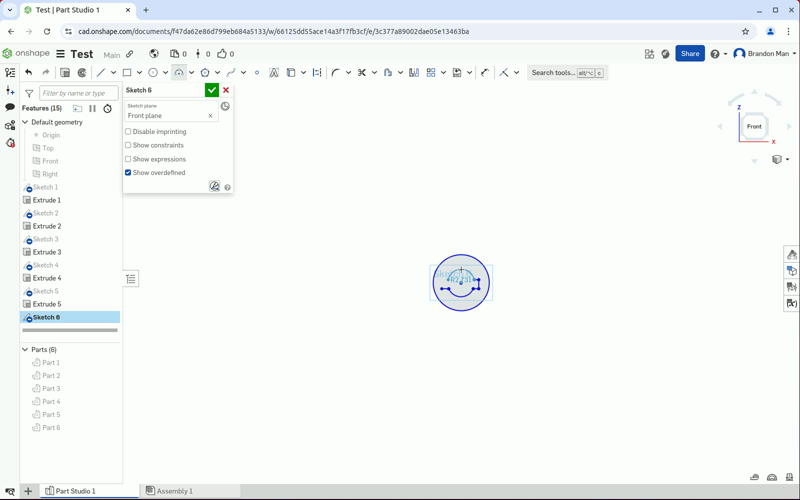
click(461, 269)
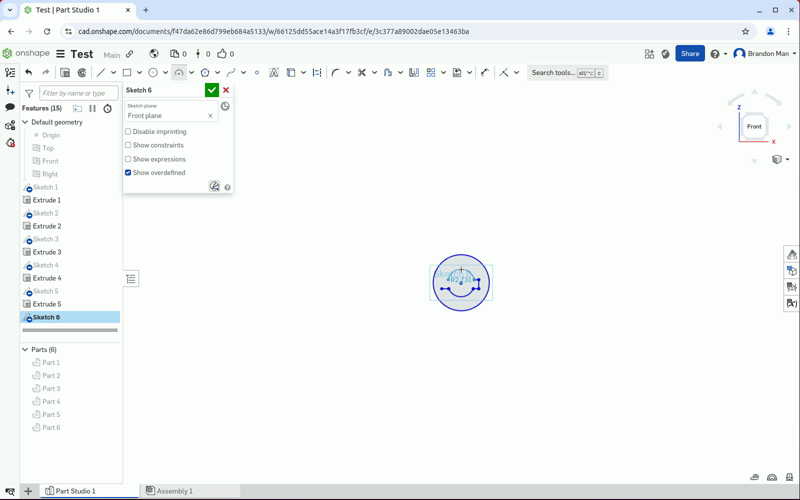
key_up(shift)
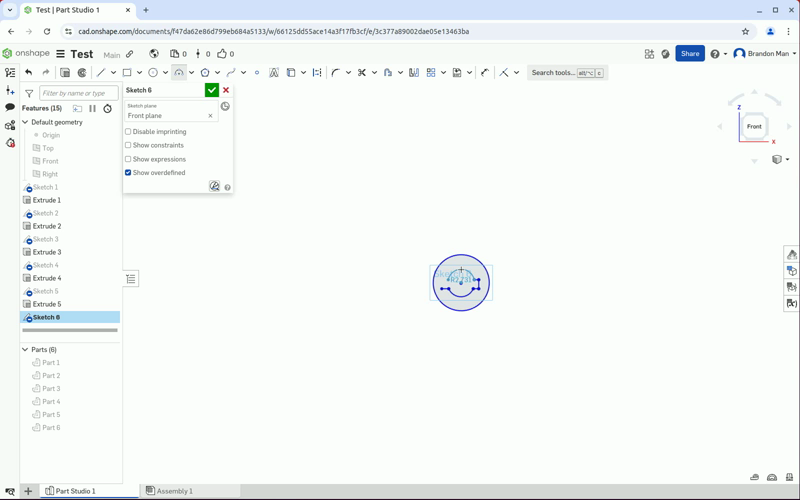
key(esc)
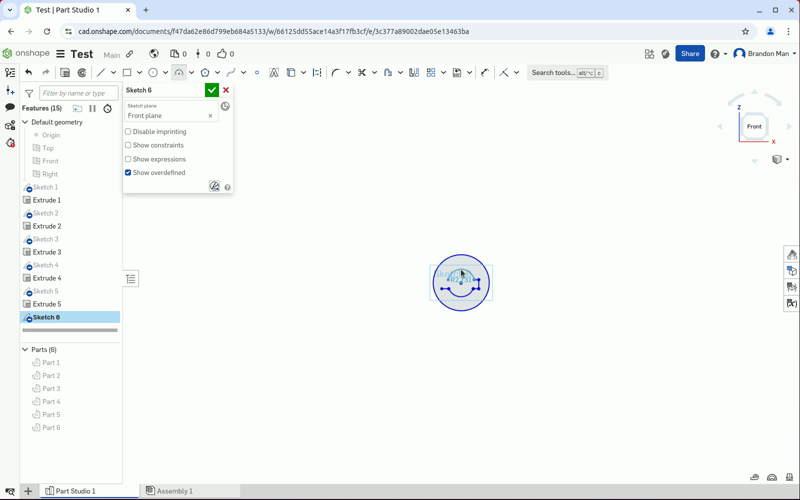
key(l)
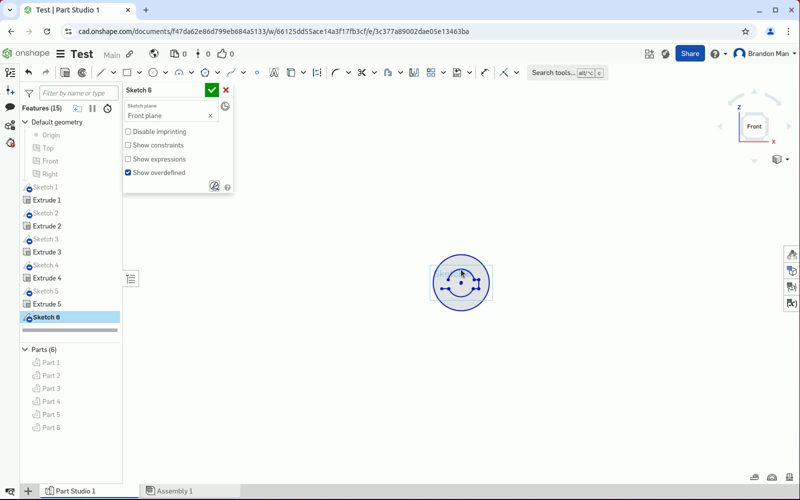
mouse_move(448, 279)
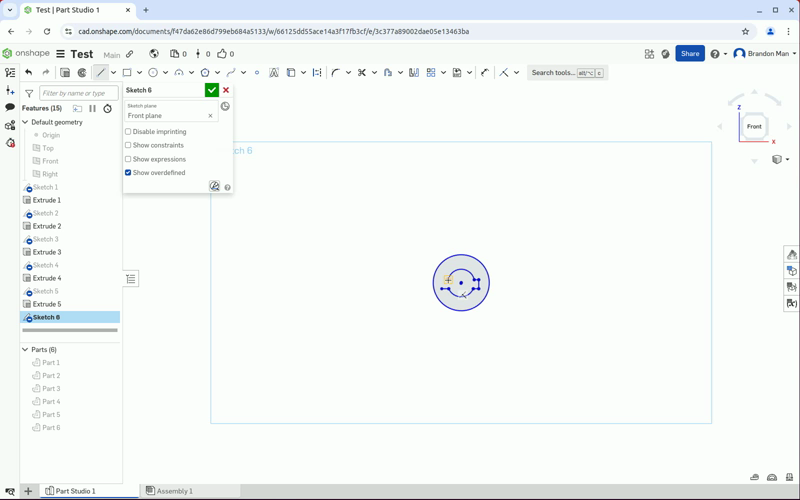
click(448, 279)
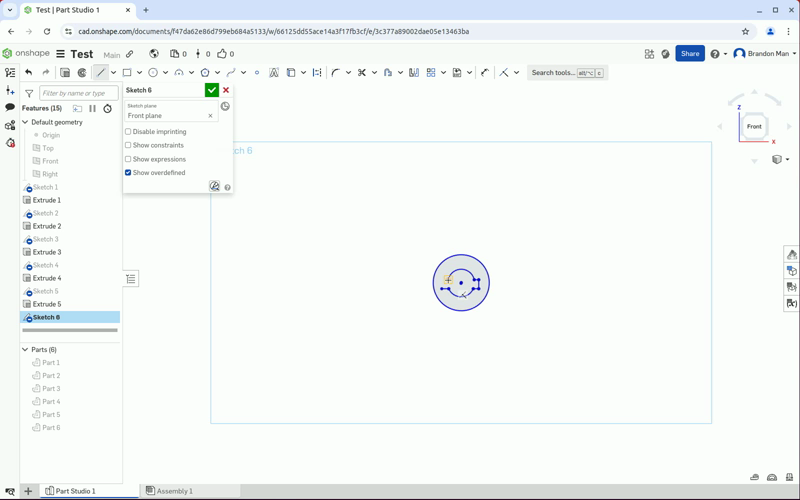
key_down(shift)
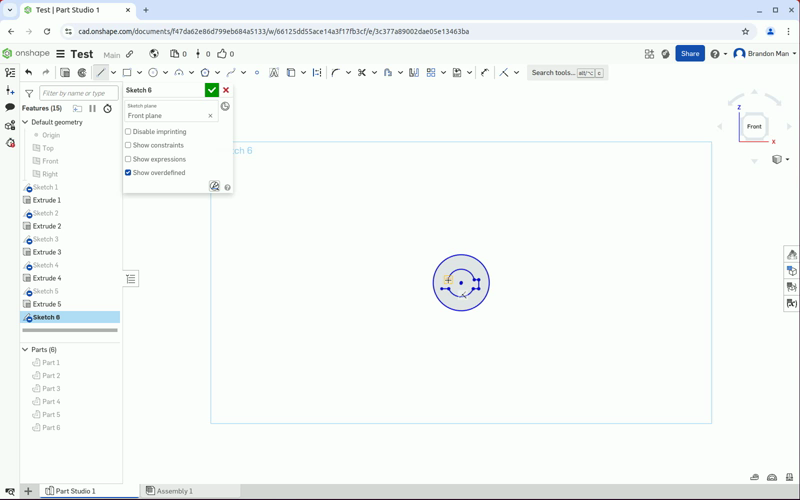
mouse_move(478, 279)
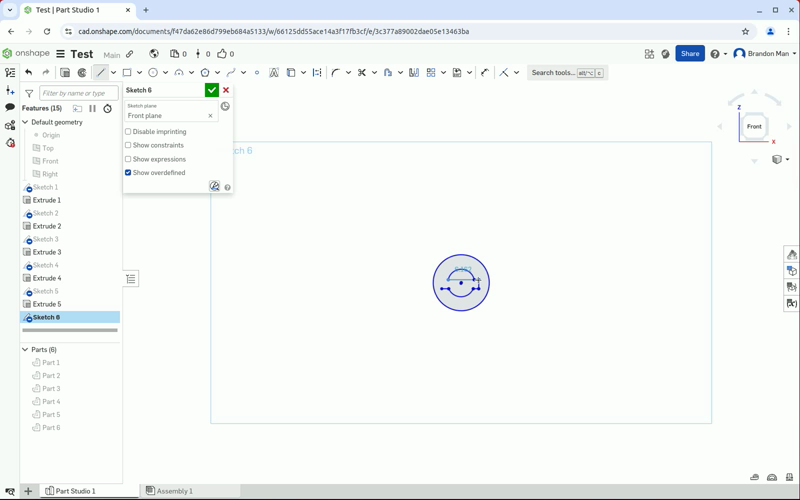
mouse_move(441, 279)
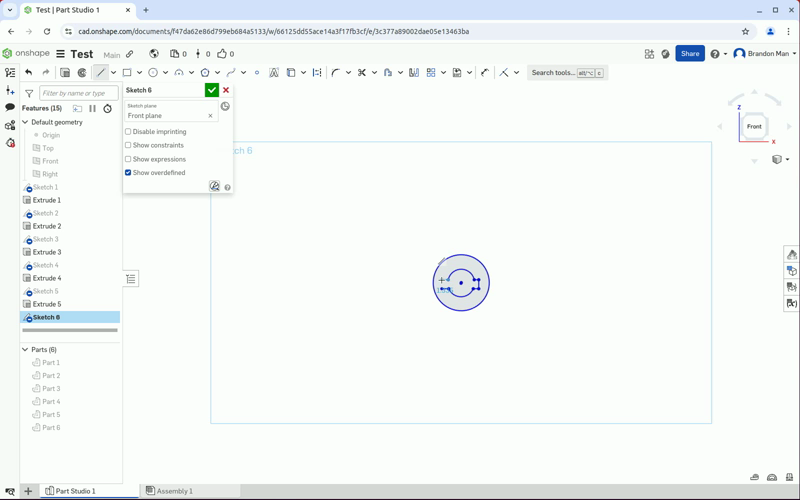
scroll(6)
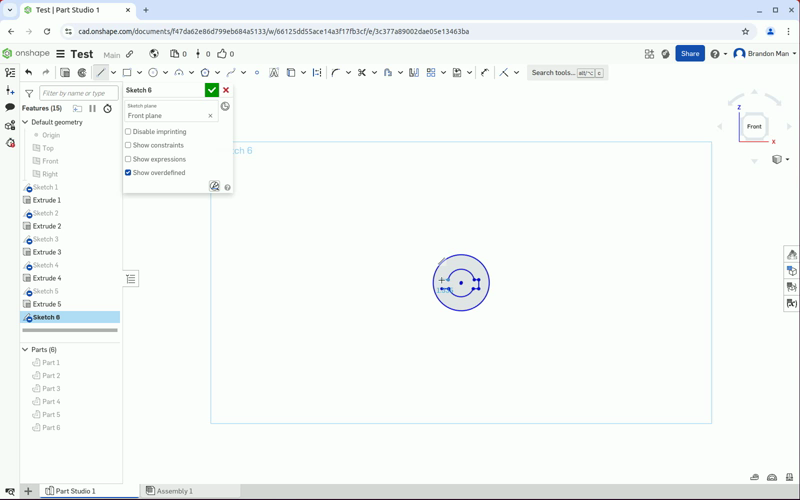
scroll(6)
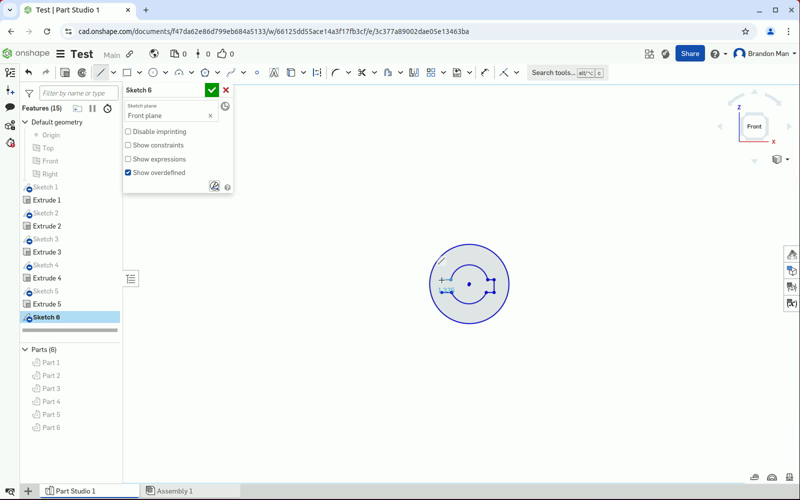
scroll(6)
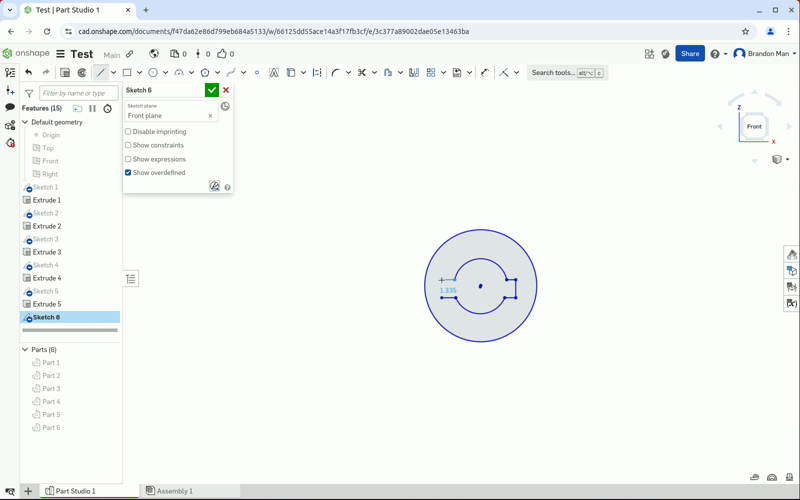
scroll(6)
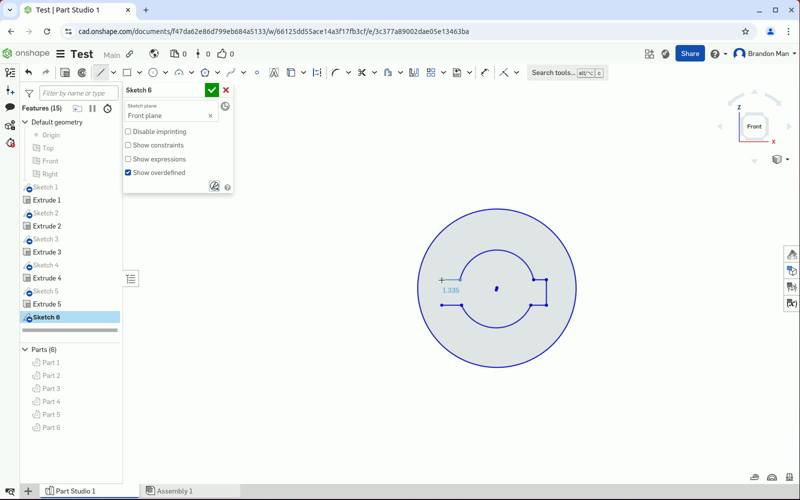
scroll(6)
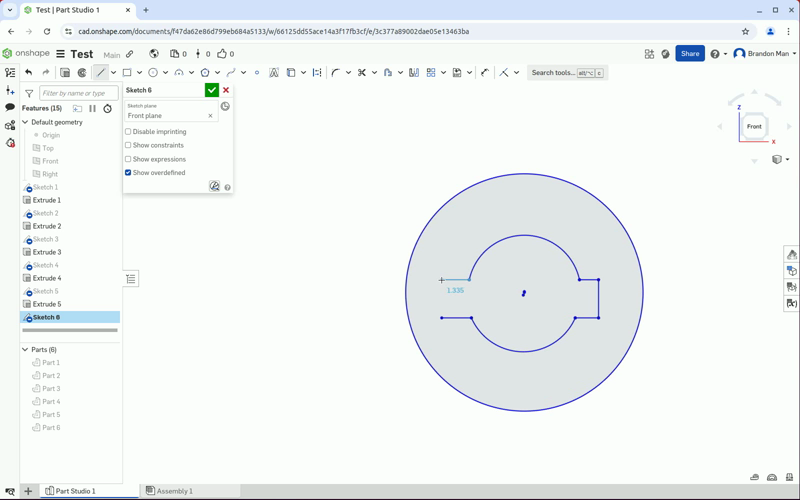
scroll(6)
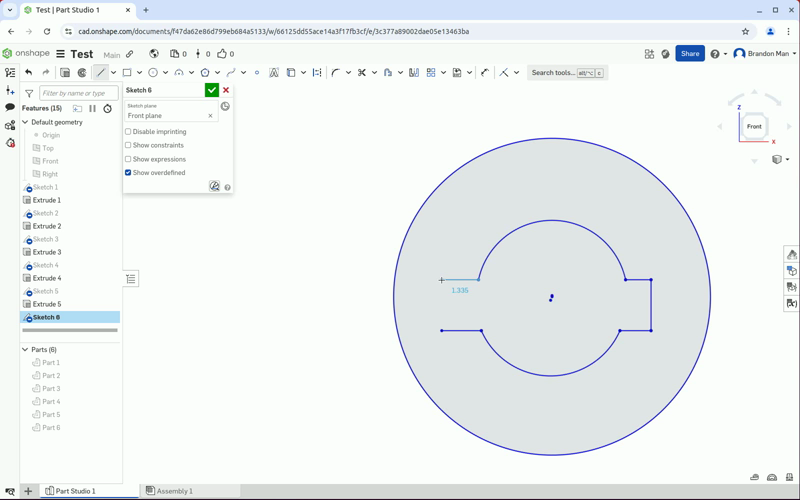
scroll(6)
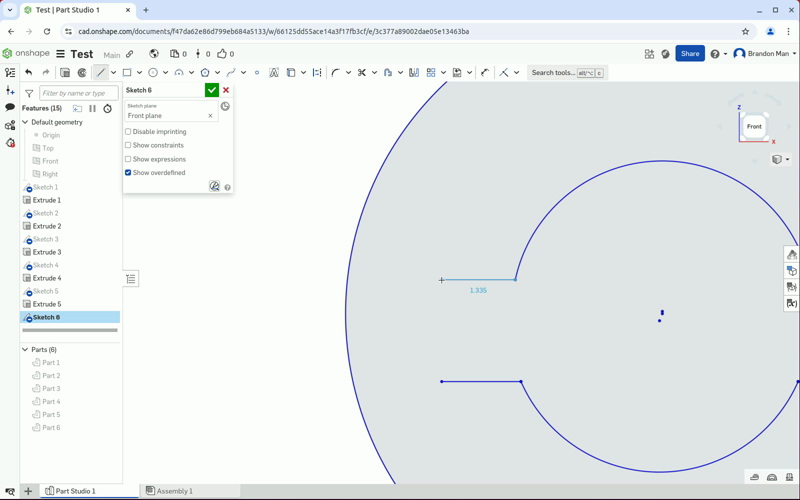
click(441, 279)
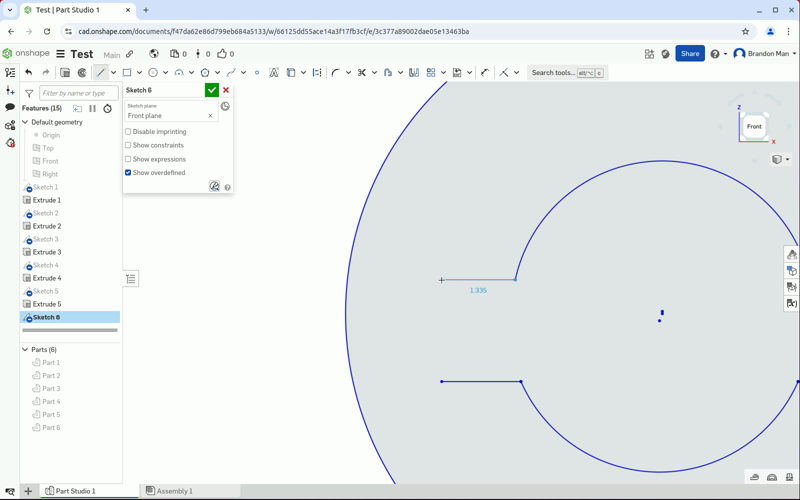
scroll(-6)
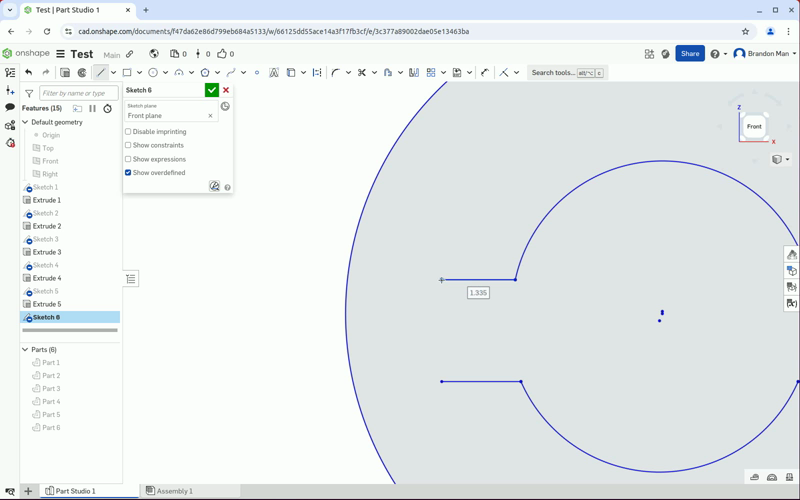
scroll(-6)
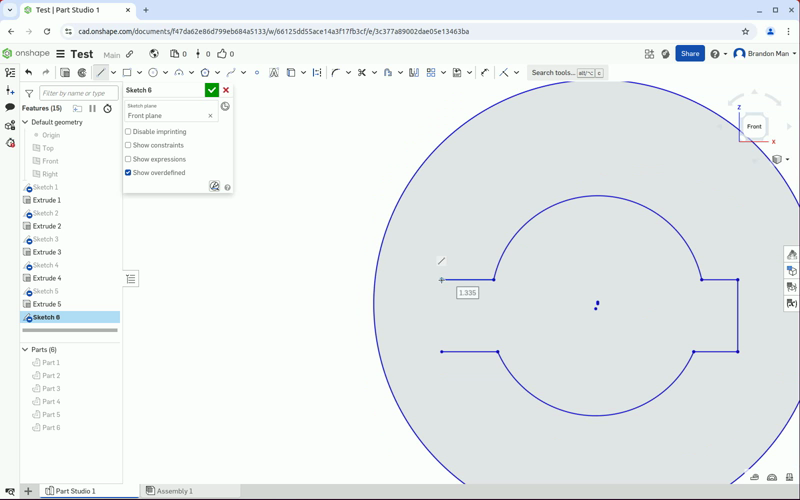
scroll(-6)
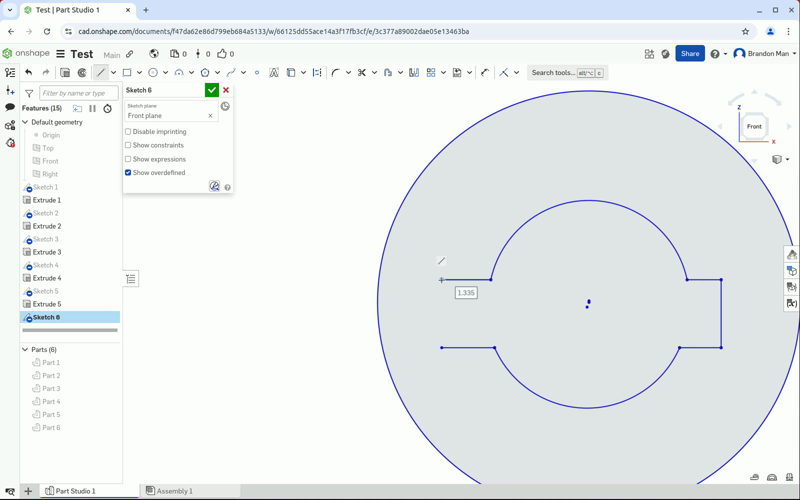
scroll(-6)
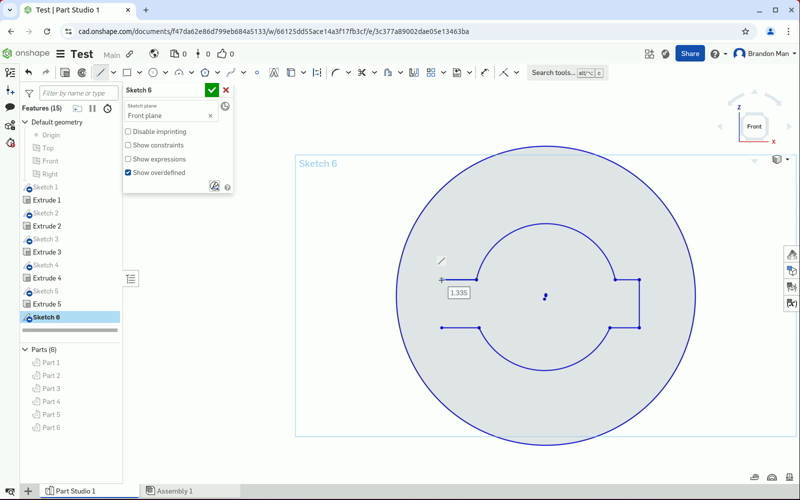
scroll(-6)
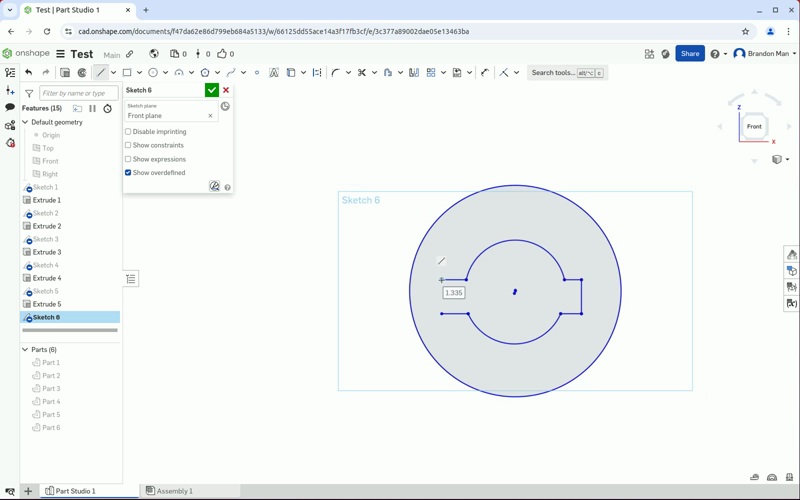
scroll(-6)
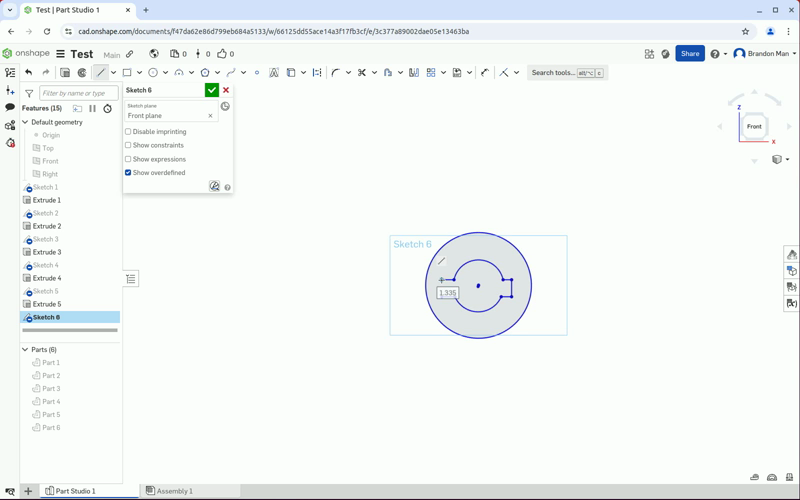
scroll(-6)
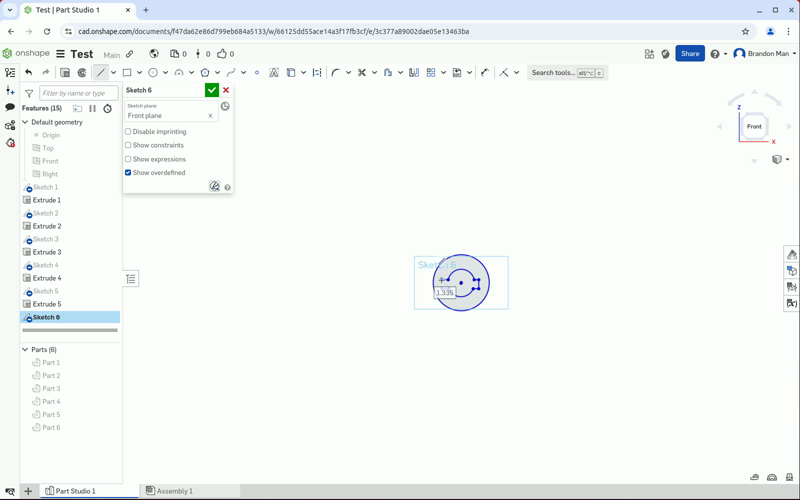
key_up(shift)
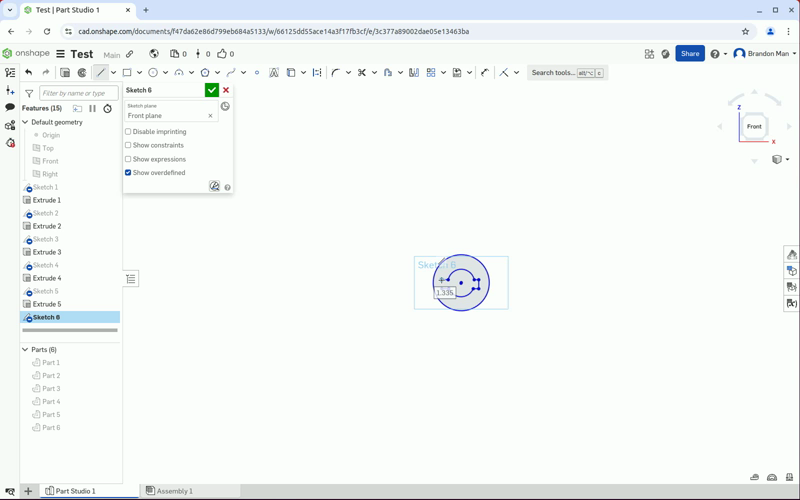
mouse_move(471, 279)
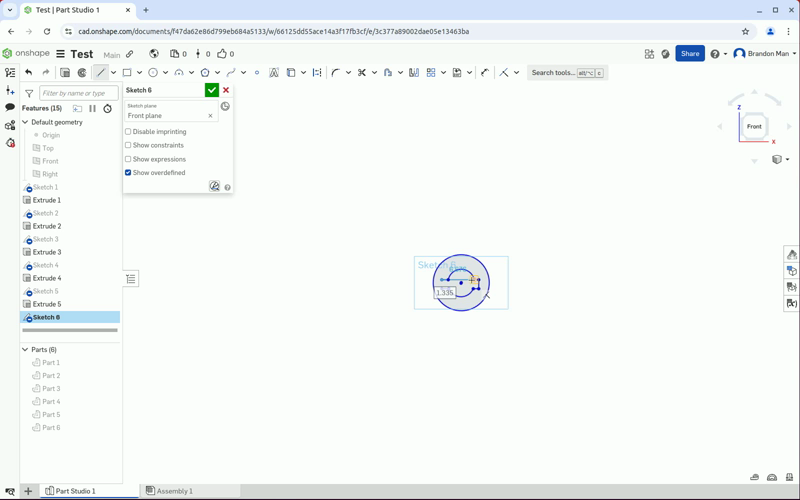
key_down(shift)
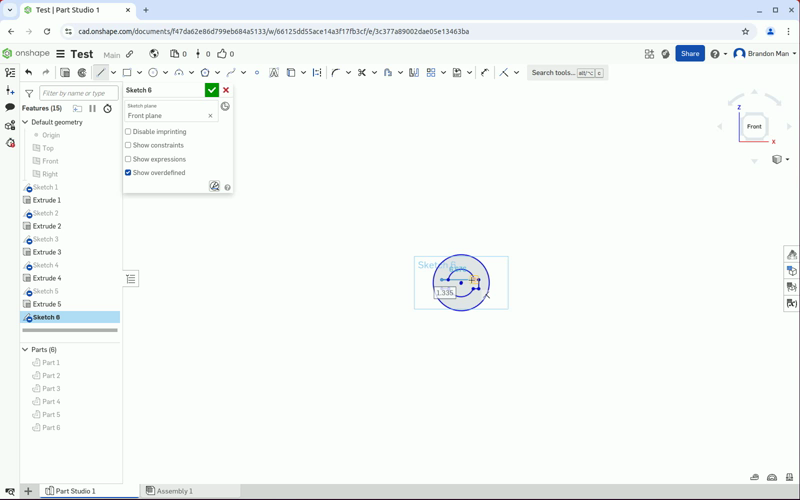
mouse_move(441, 288)
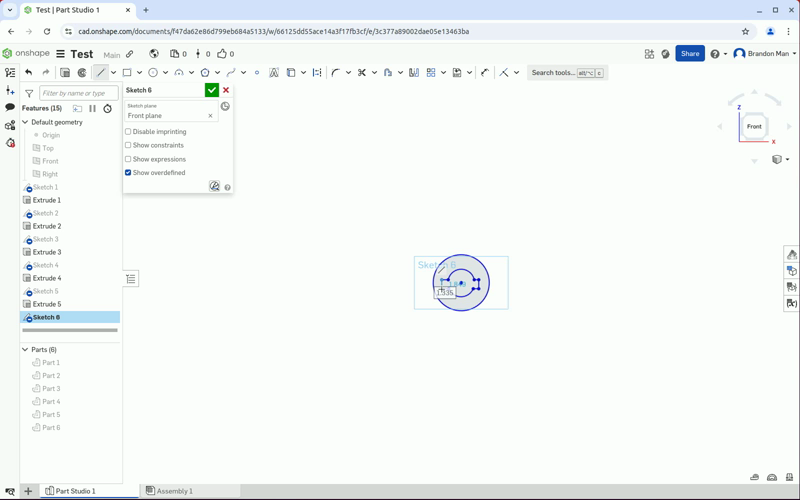
key_up(shift)
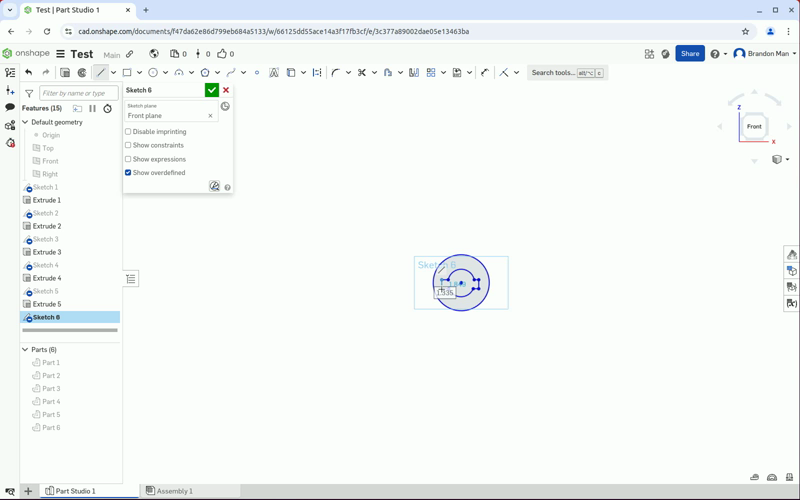
click(441, 288)
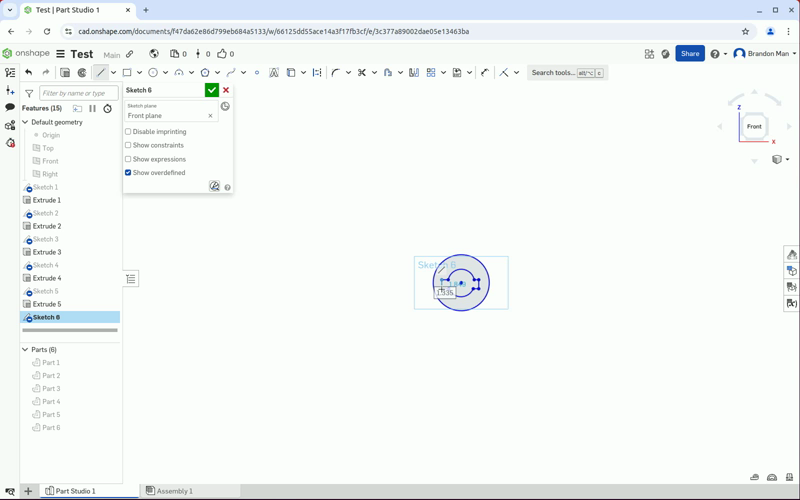
key(esc)
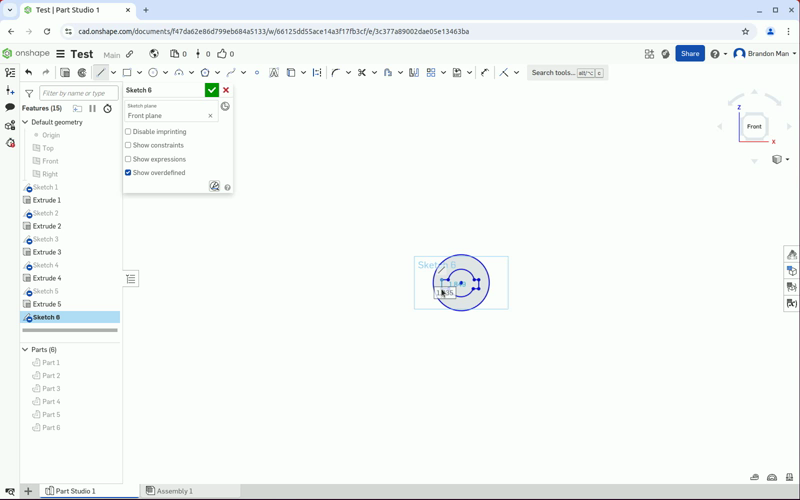
mouse_move(468, 306)
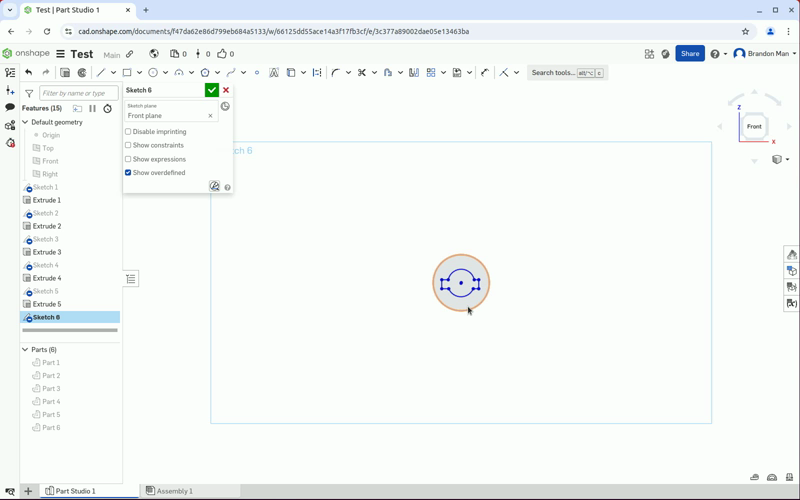
scroll(6)
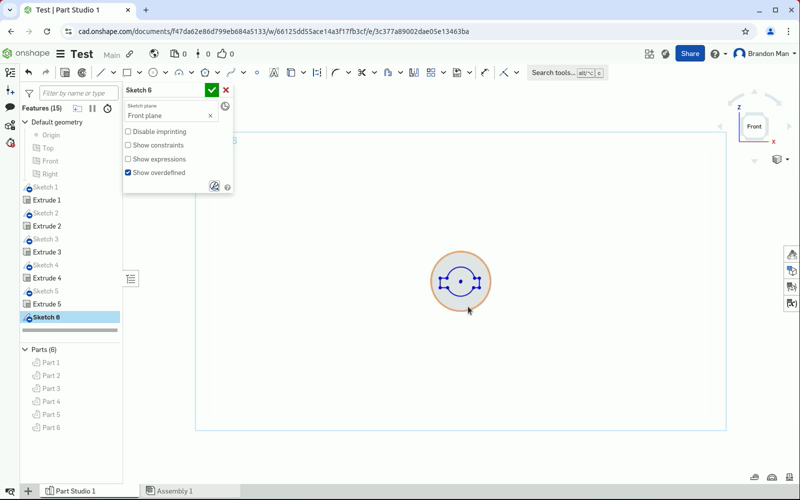
scroll(6)
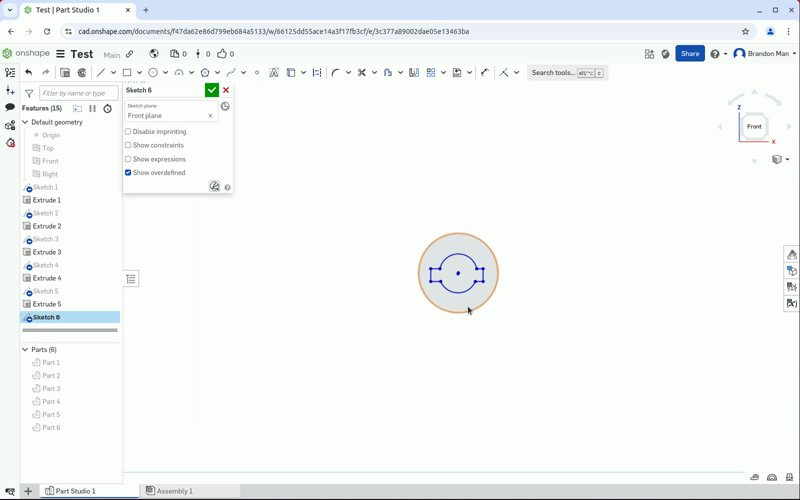
scroll(6)
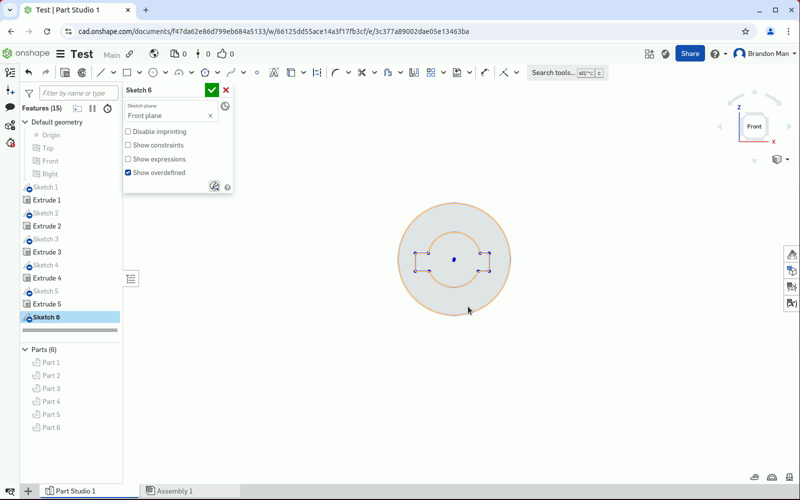
scroll(6)
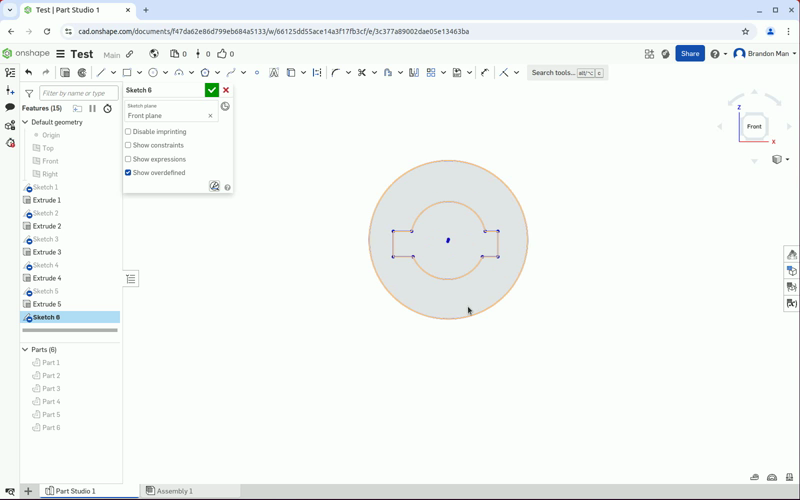
scroll(6)
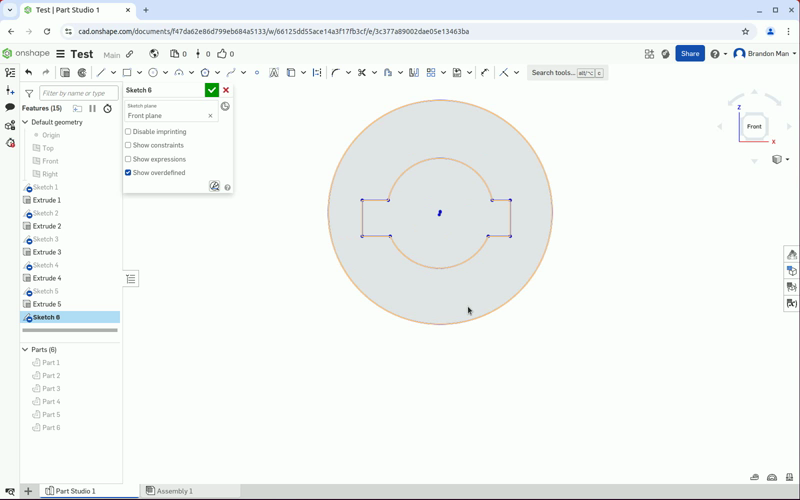
scroll(6)
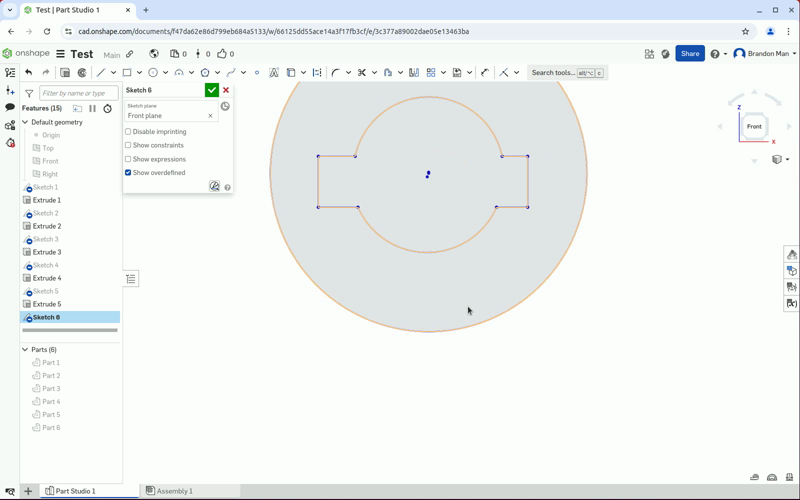
scroll(6)
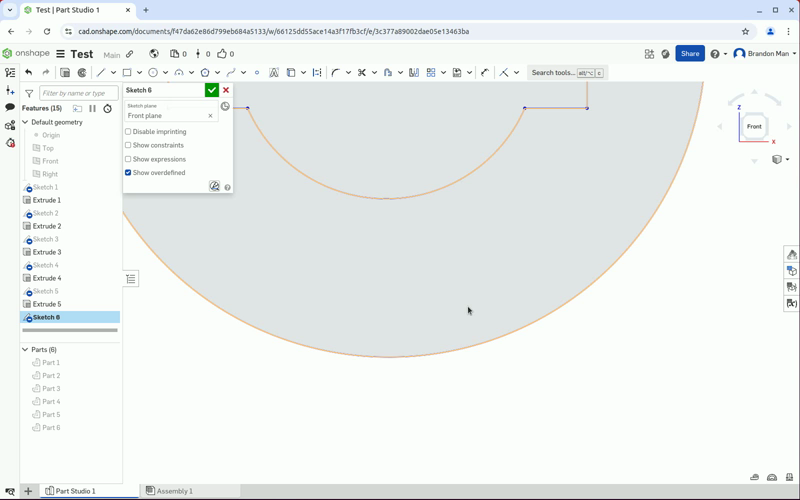
click(468, 306)
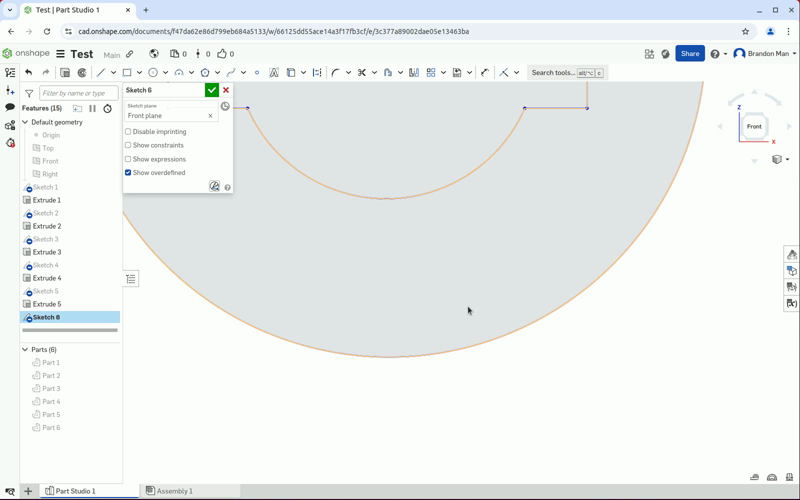
scroll(-6)
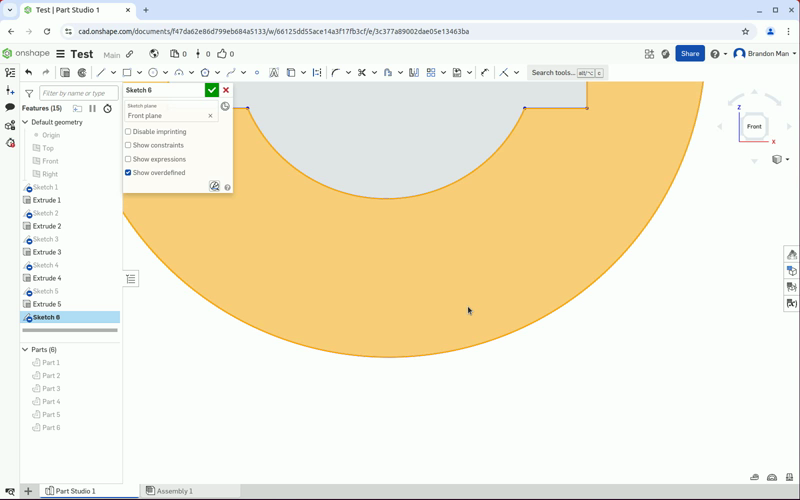
scroll(-6)
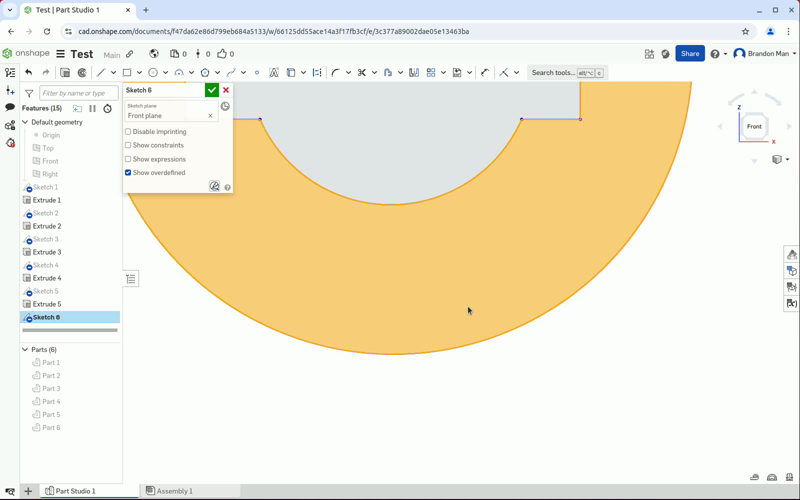
scroll(-6)
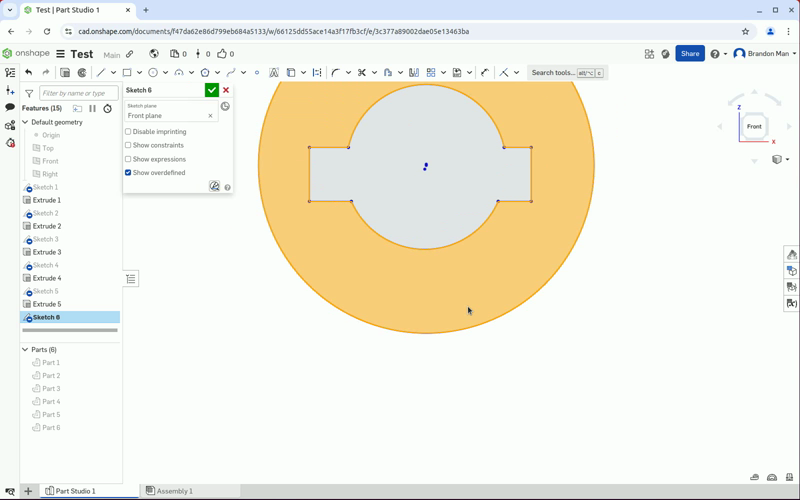
scroll(-6)
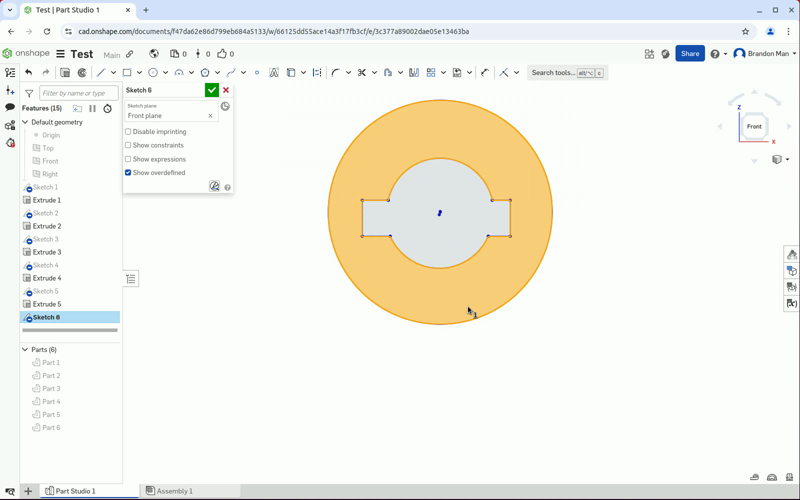
scroll(-6)
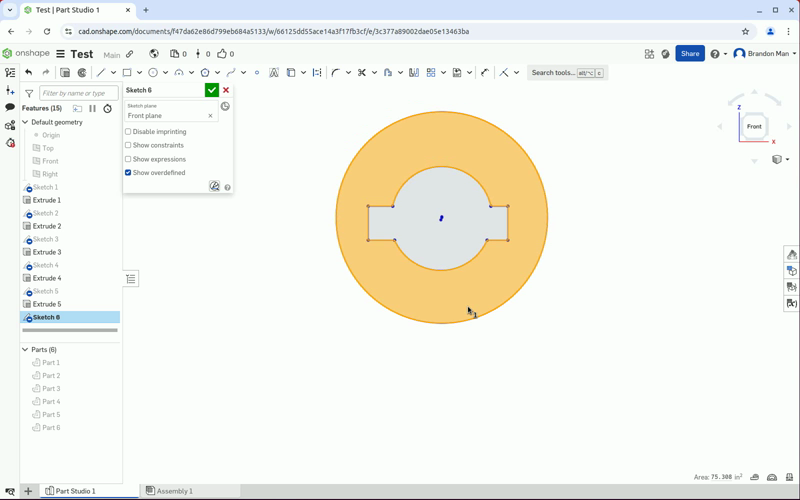
scroll(-6)
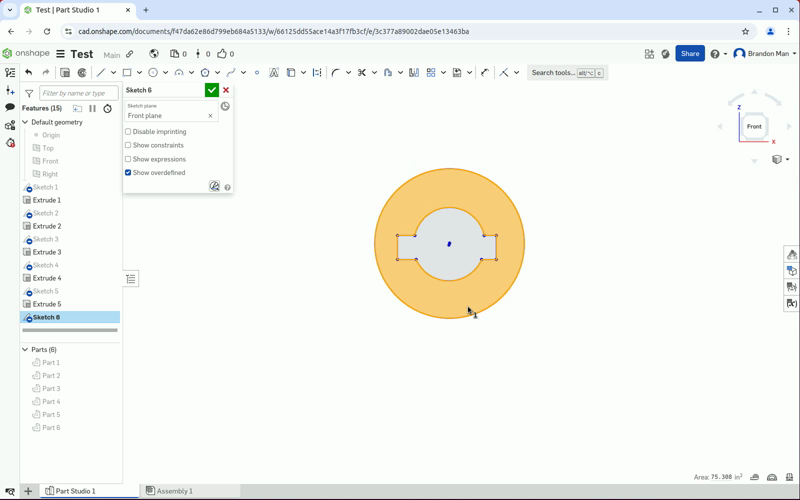
scroll(-6)
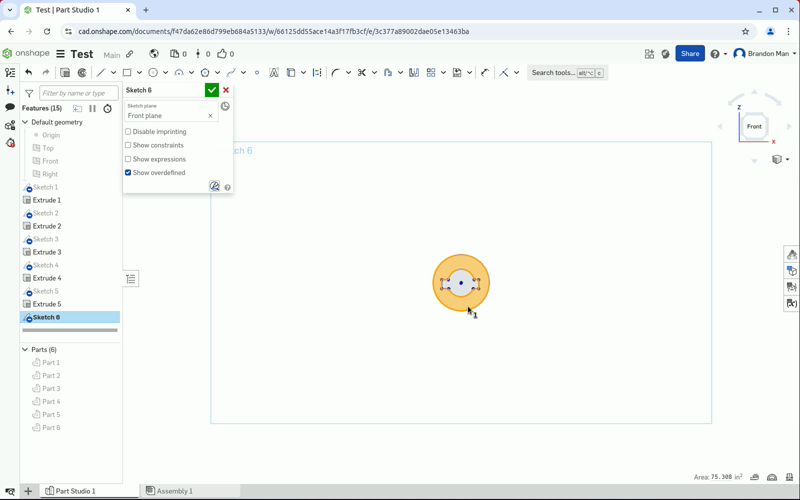
mouse_move(73, 352)
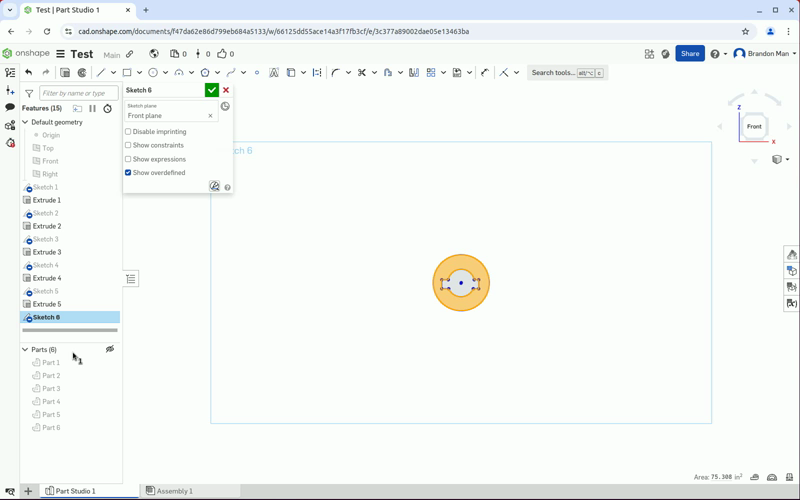
key(shift+y)
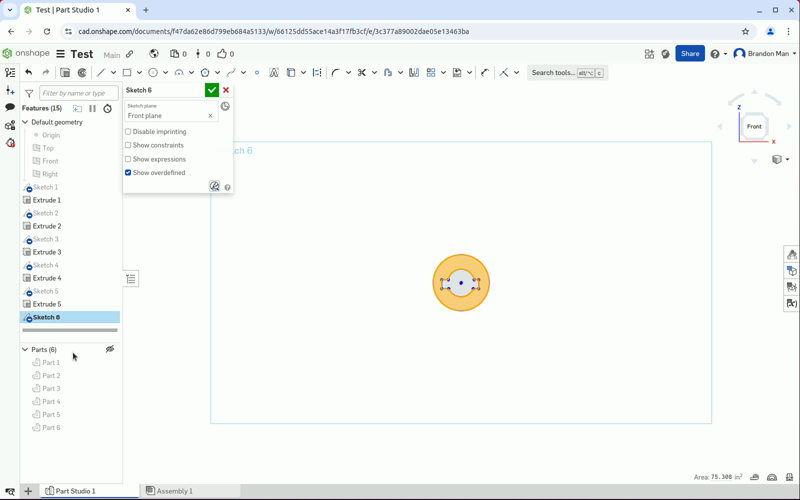
key(shift+e)
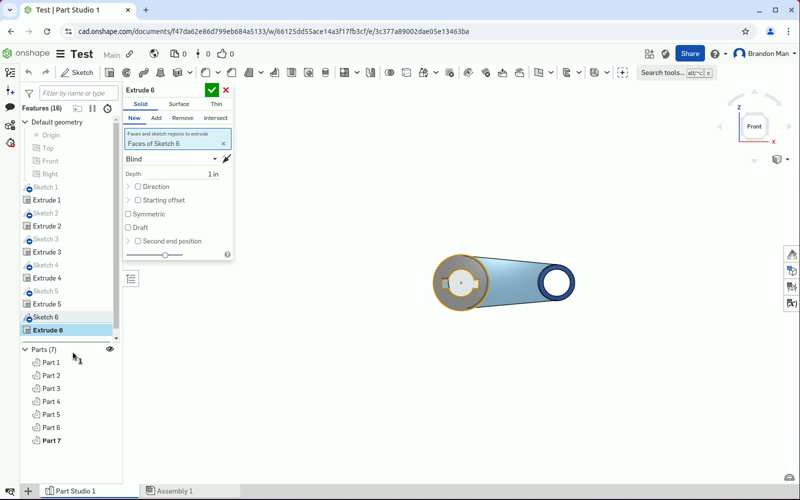
mouse_move(143, 106)
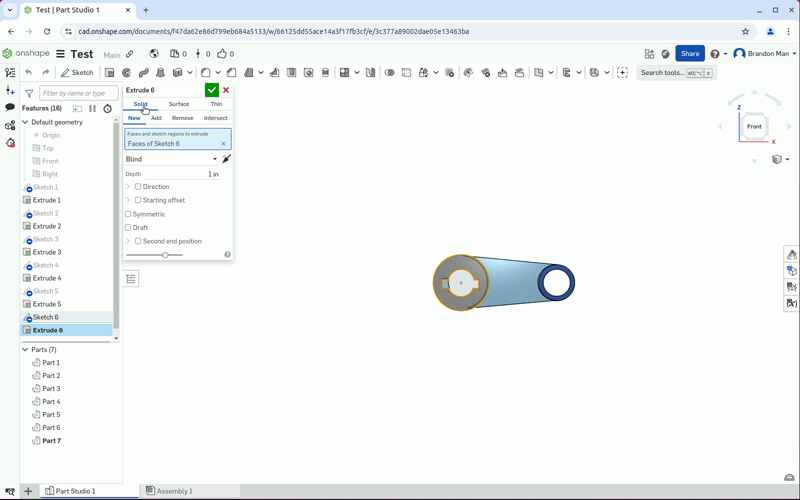
click(143, 106)
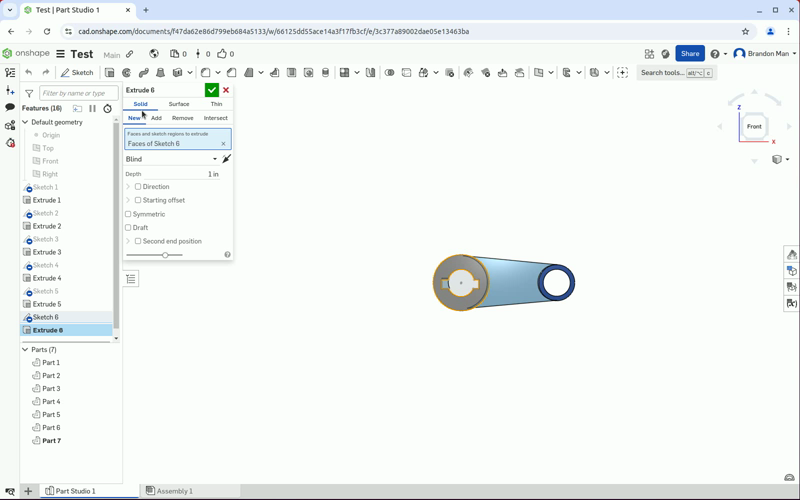
mouse_move(137, 120)
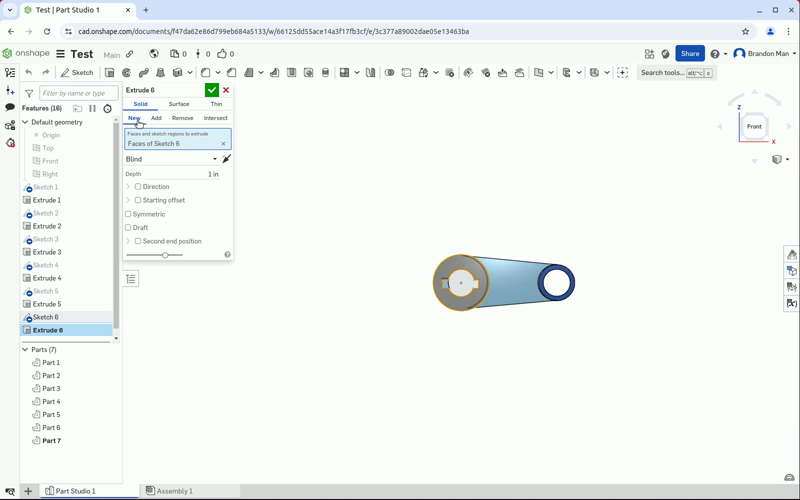
click(137, 120)
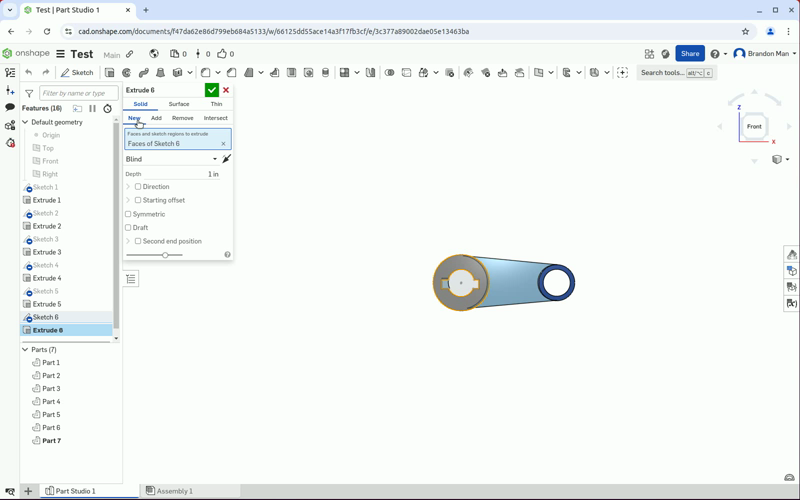
key(tab, 4)
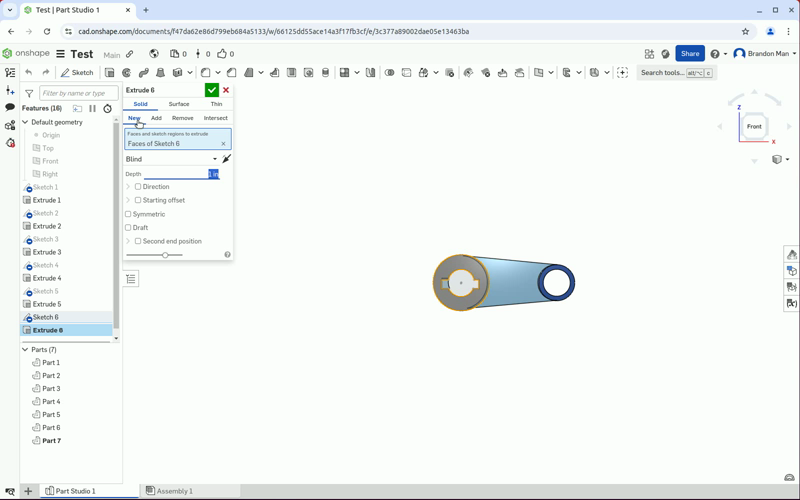
text(-6.74)
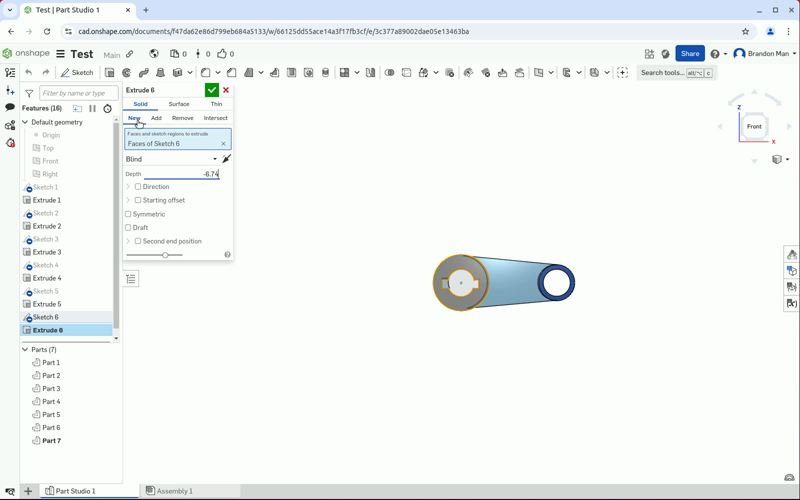
key(enter)
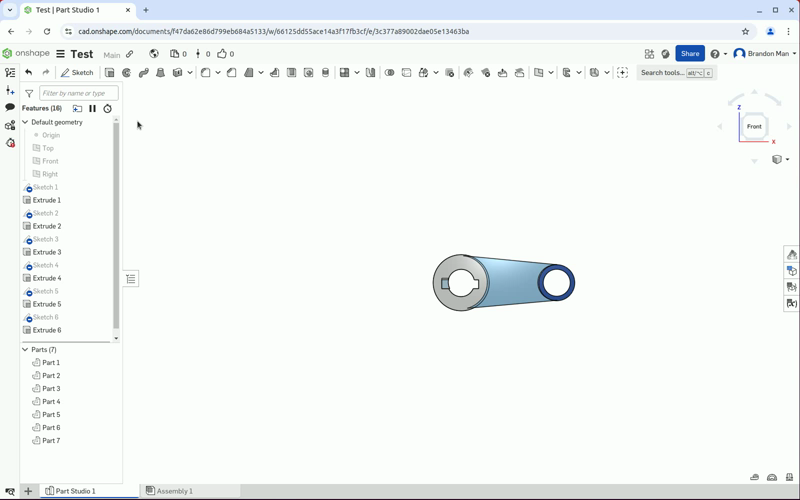
key(shift+h)
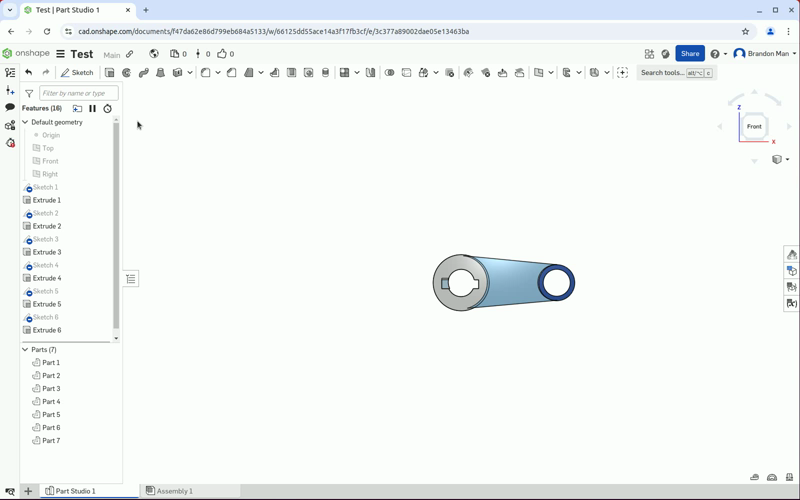
key(shift+h)
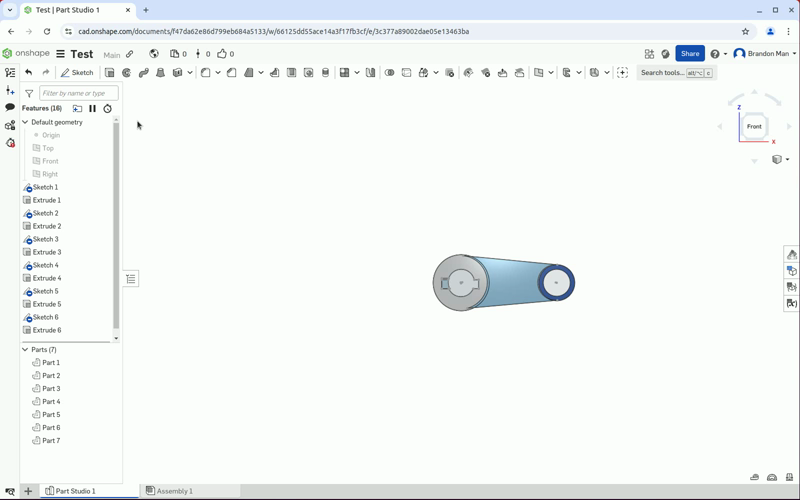
key(shift+7)
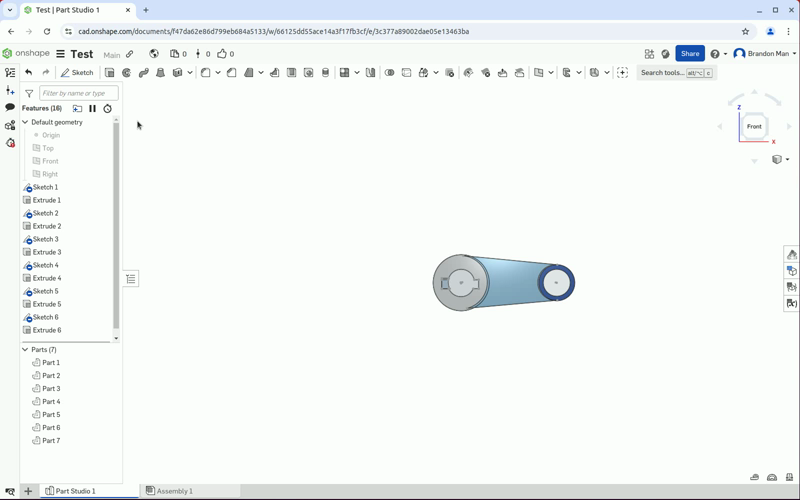
key(left, 2)
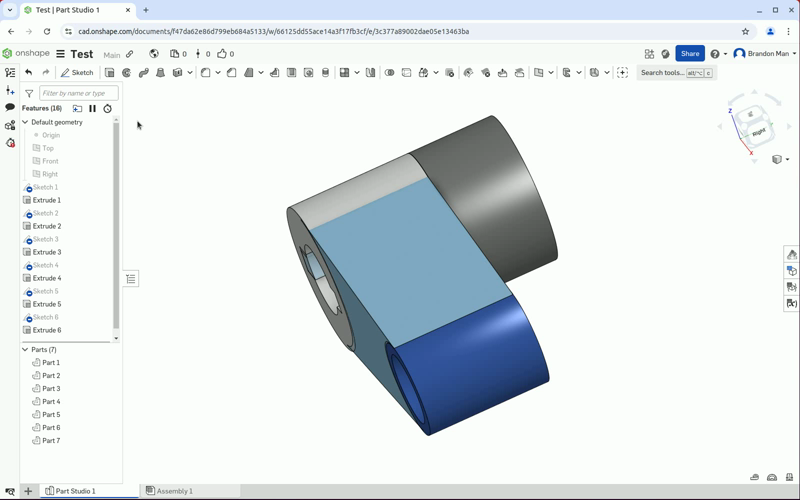
key(down, 2)
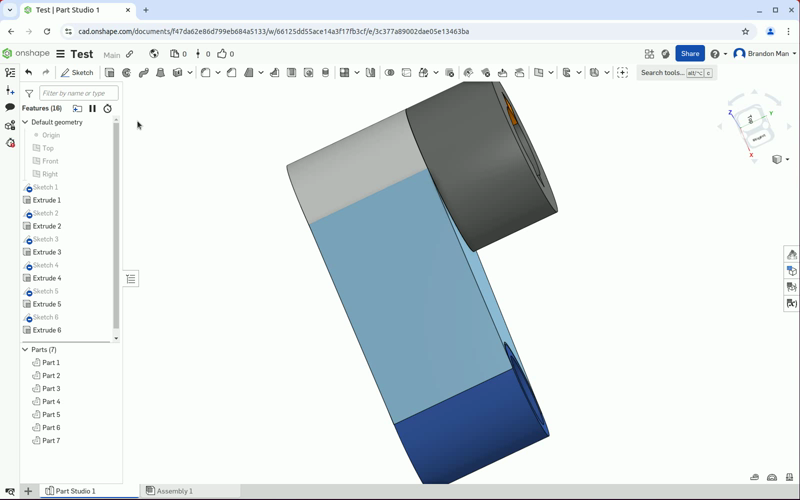
key(up, 2)
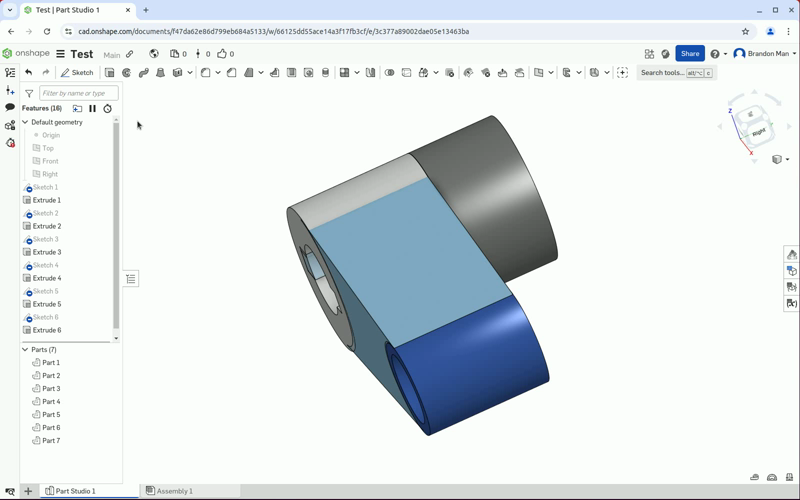
key(right, 2)
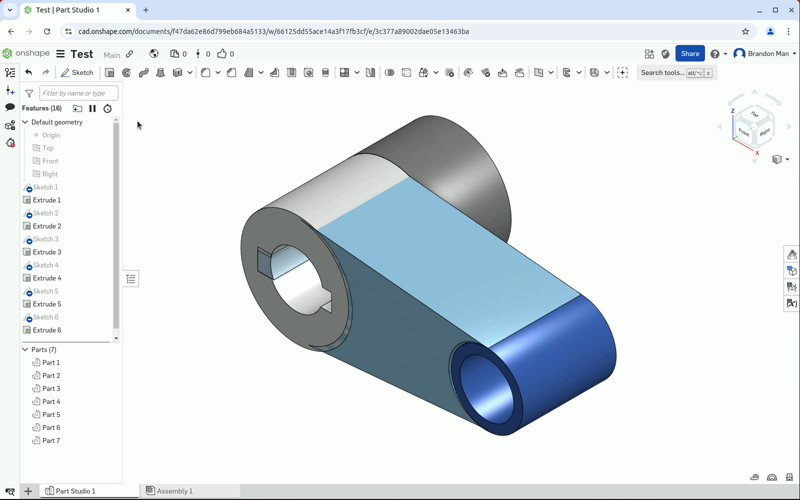
mouse_move(69, 189)
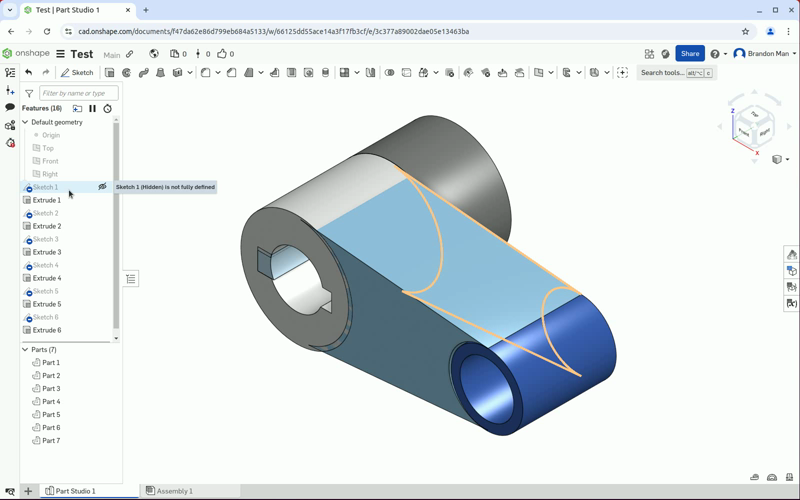
click(69, 189)